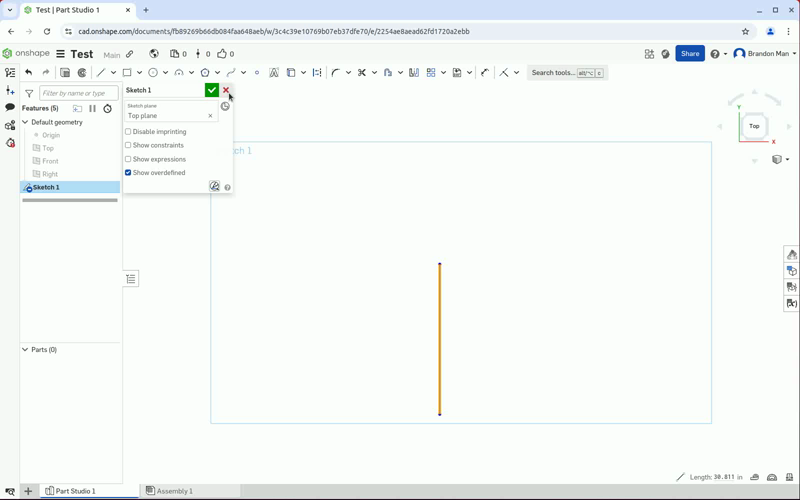
key(shift+h)
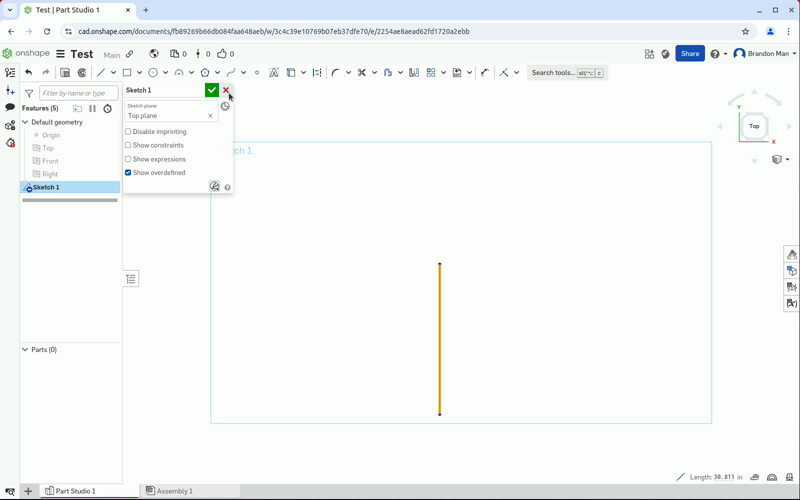
key(shift+s)
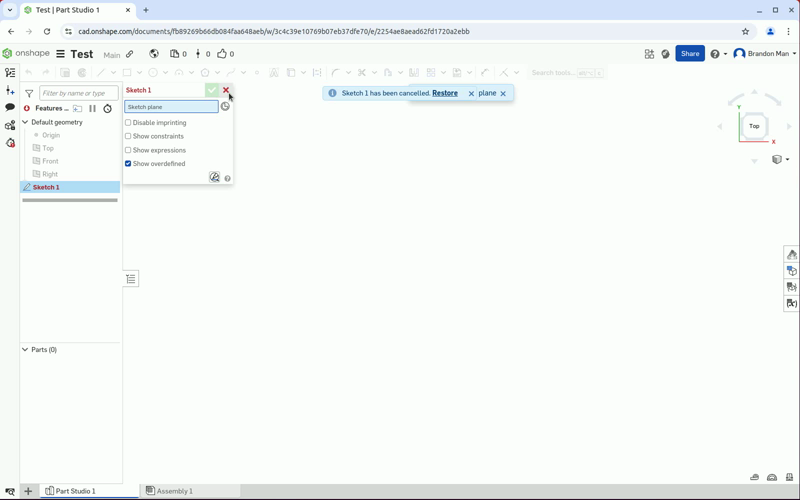
mouse_move(73, 150)
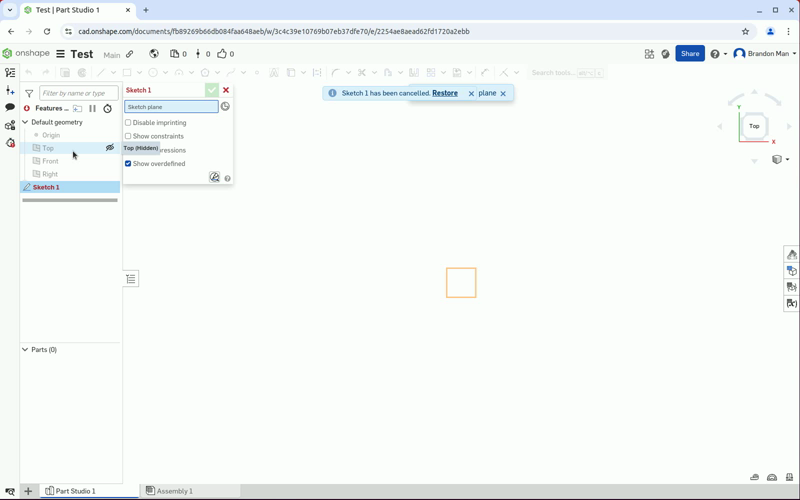
click(73, 150)
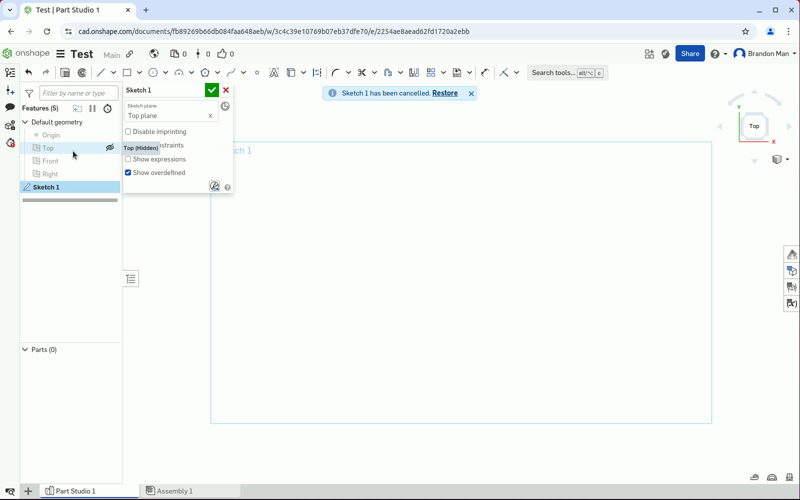
mouse_move(73, 352)
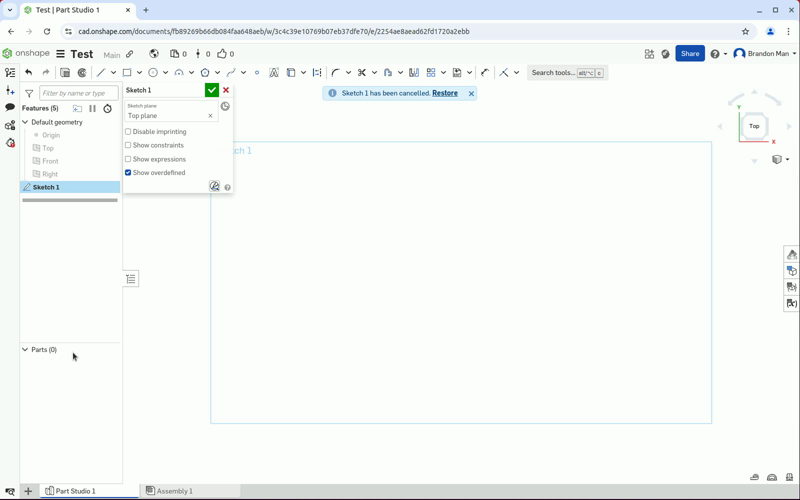
key(y)
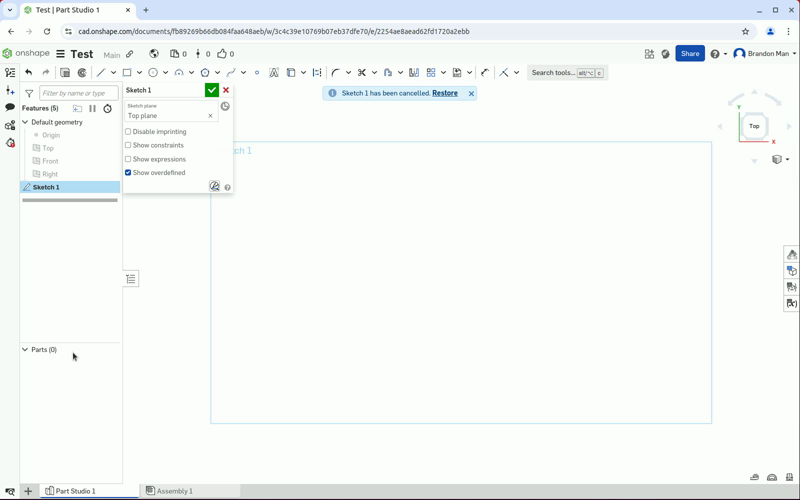
key(l)
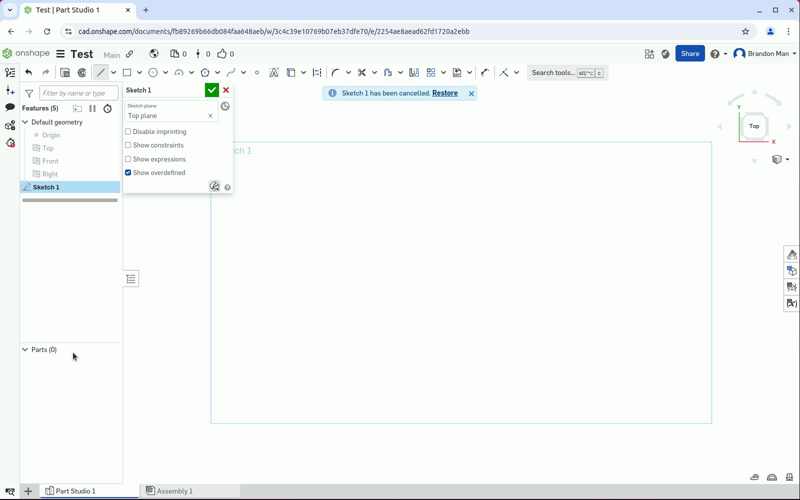
key_down(shift)
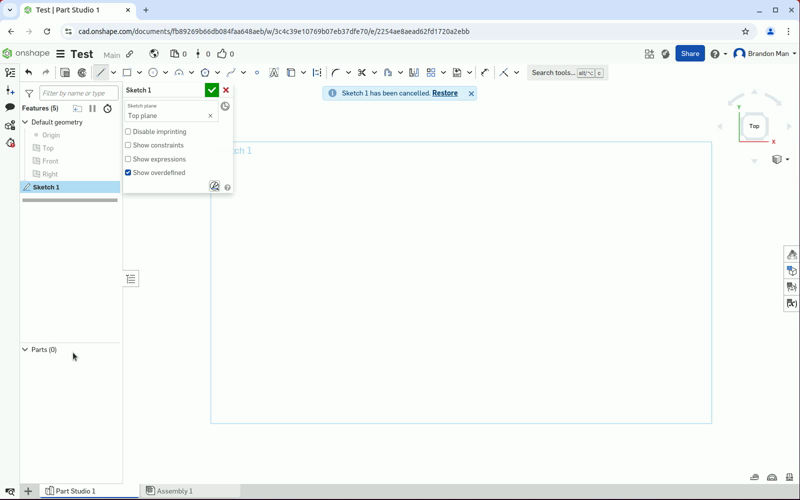
mouse_move(404, 339)
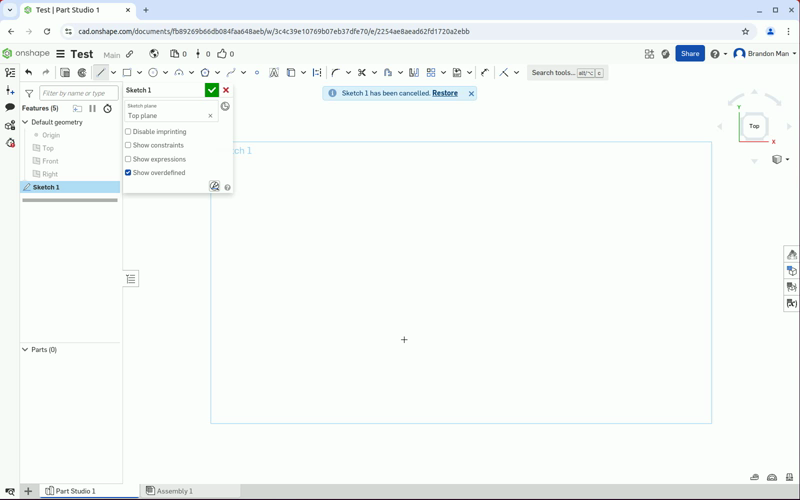
click(404, 339)
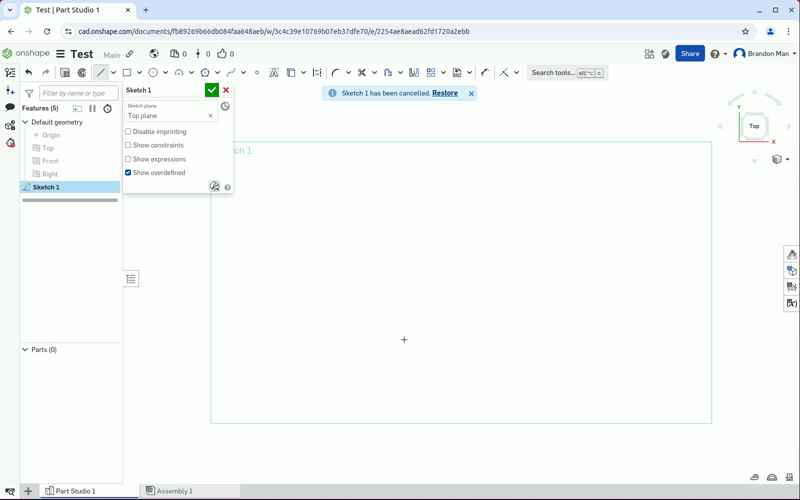
key_up(shift)
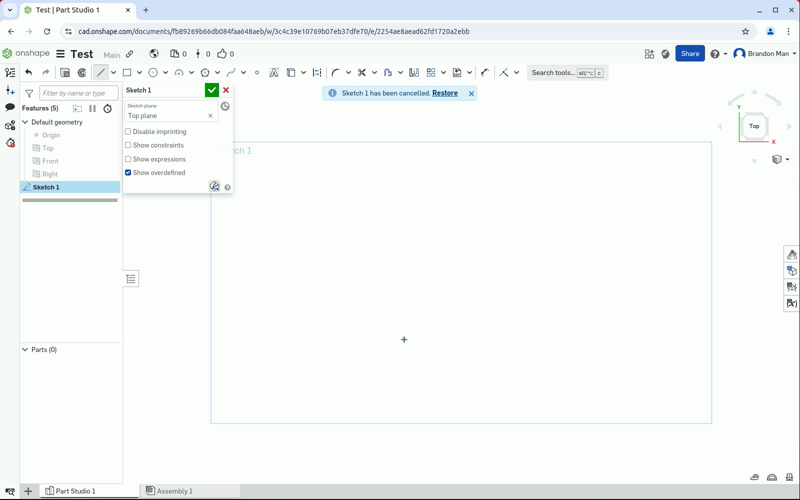
key_down(shift)
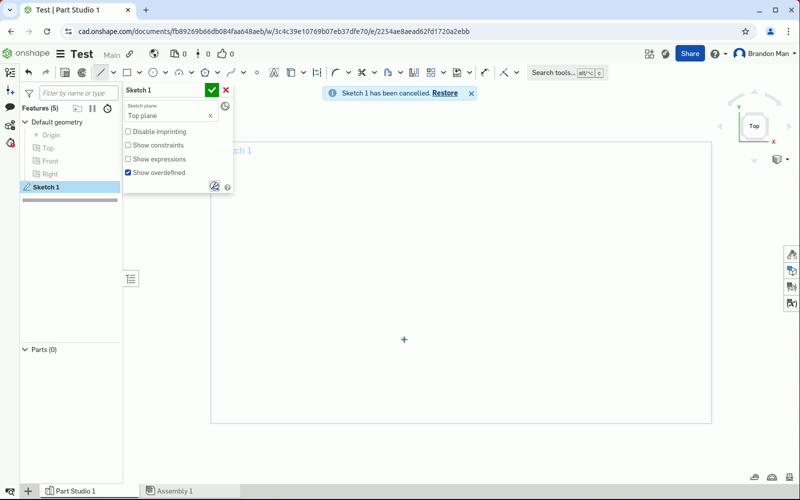
mouse_move(516, 339)
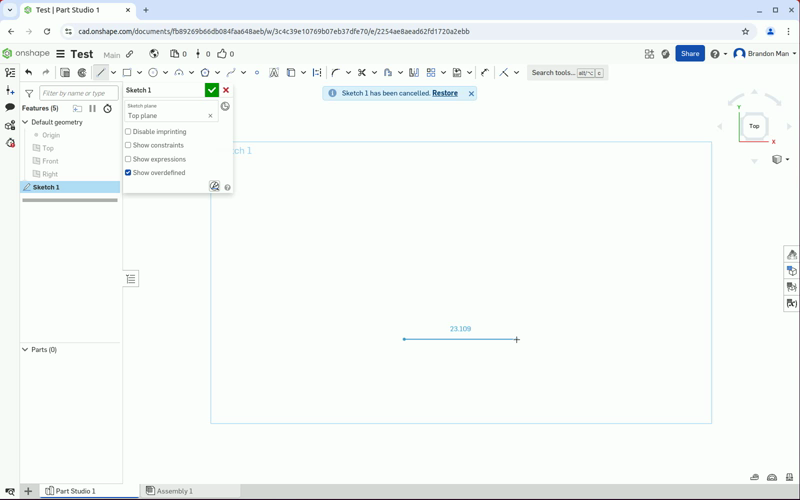
click(516, 339)
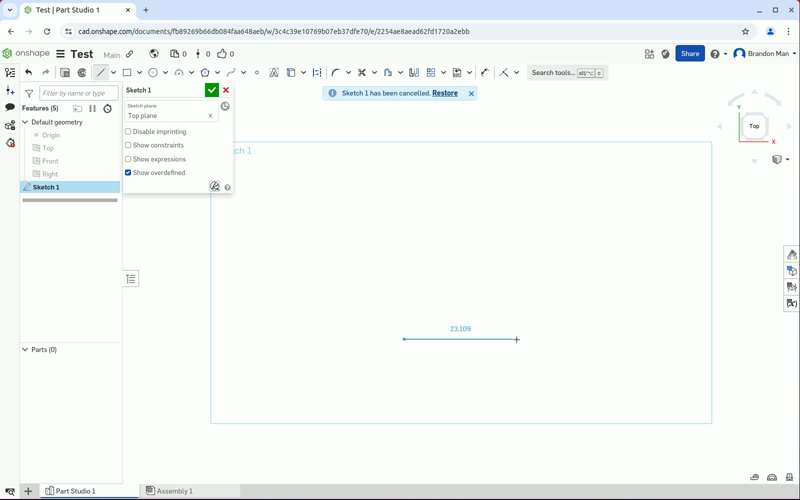
key_up(shift)
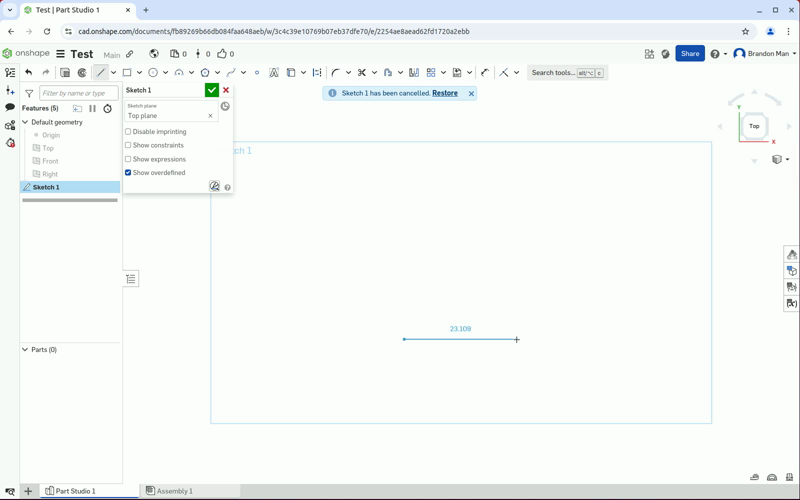
key_down(shift)
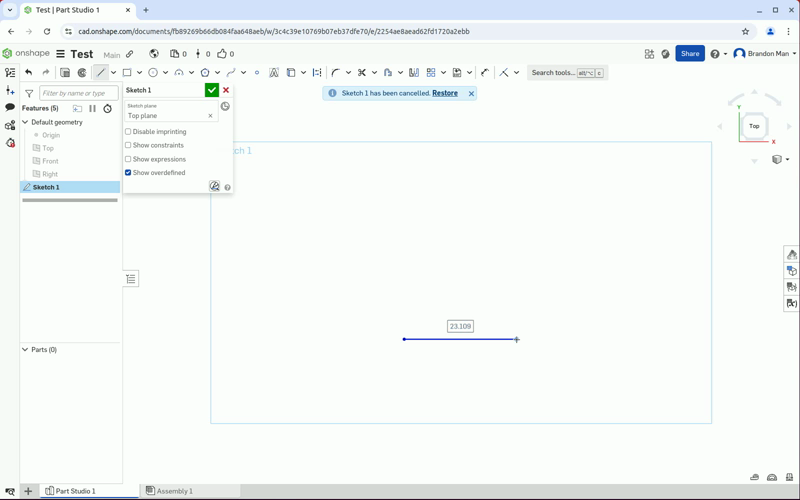
mouse_move(546, 339)
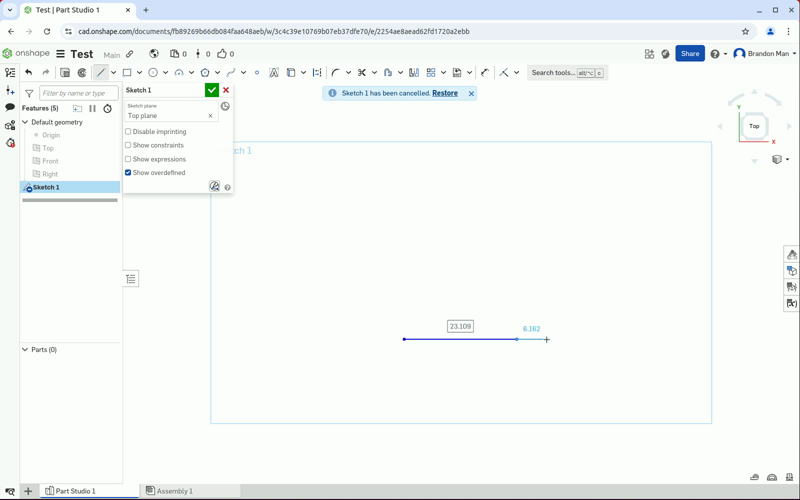
mouse_move(516, 334)
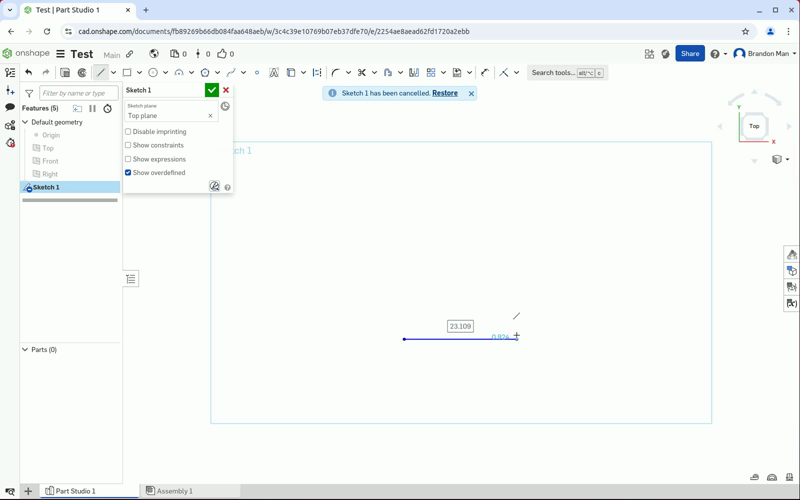
scroll(6)
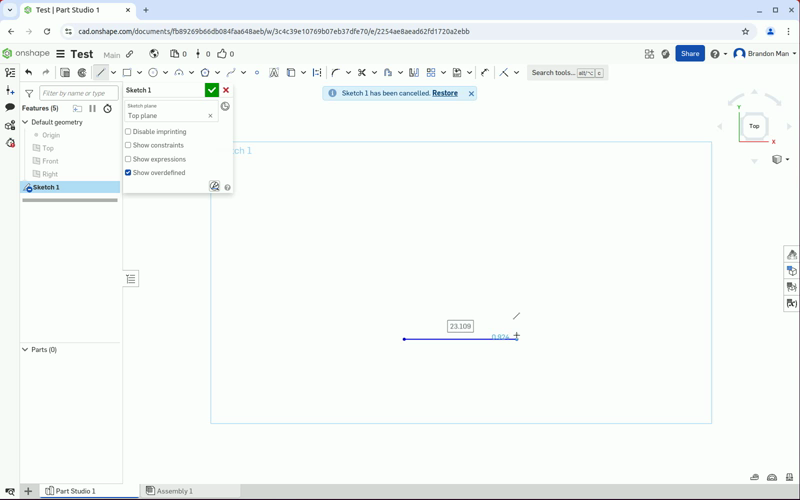
scroll(6)
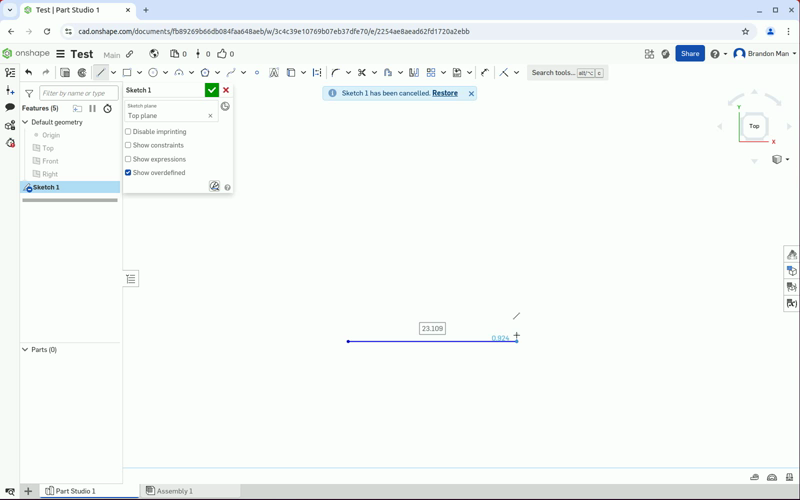
scroll(6)
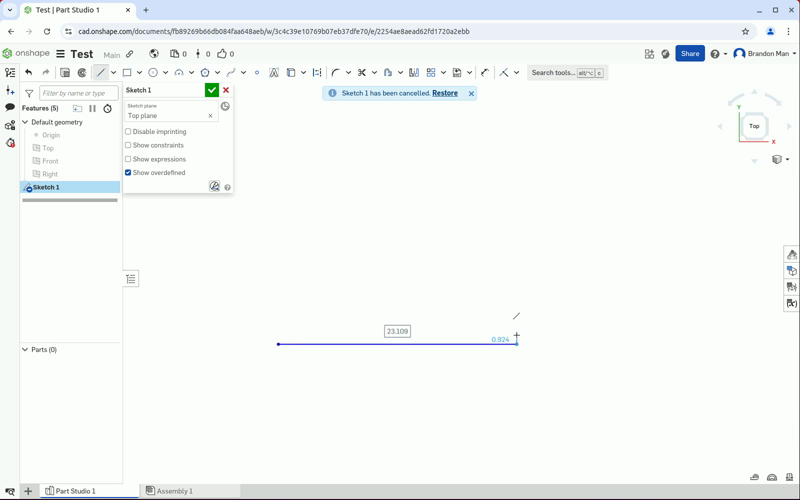
scroll(6)
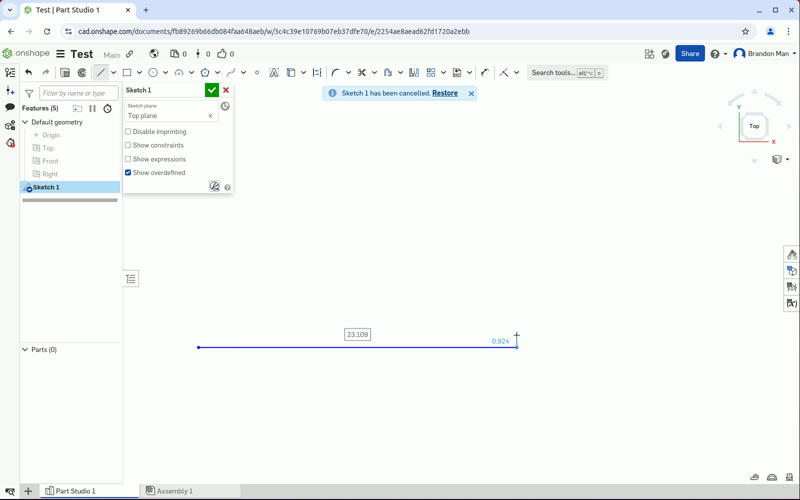
scroll(6)
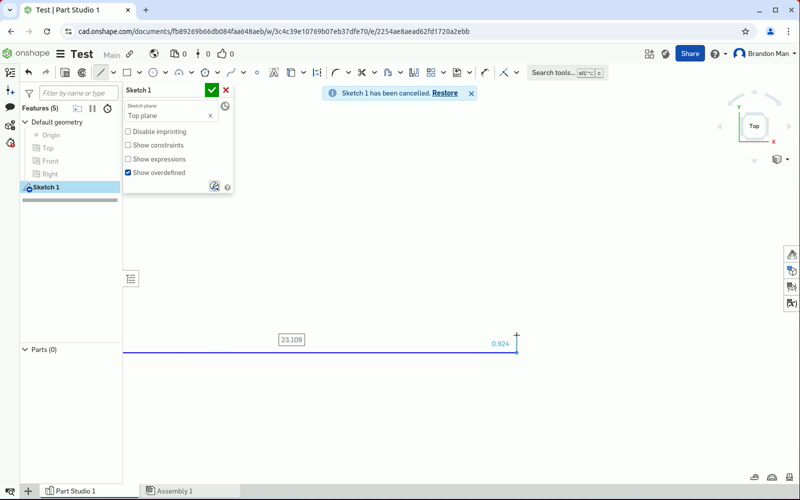
scroll(6)
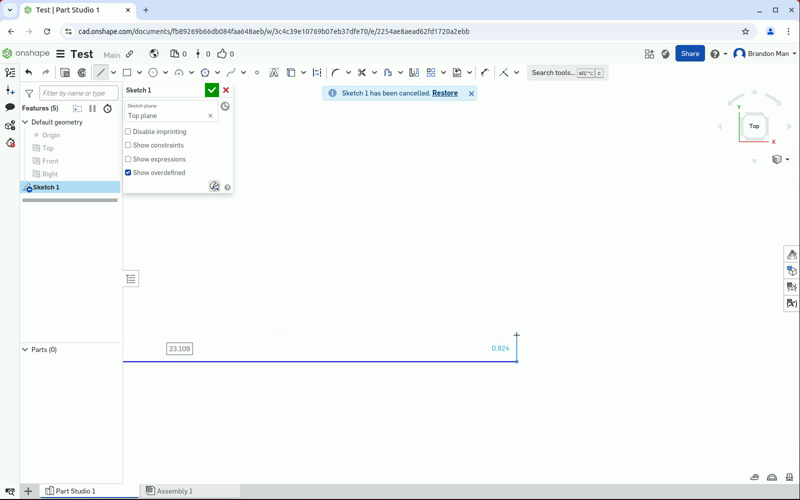
scroll(6)
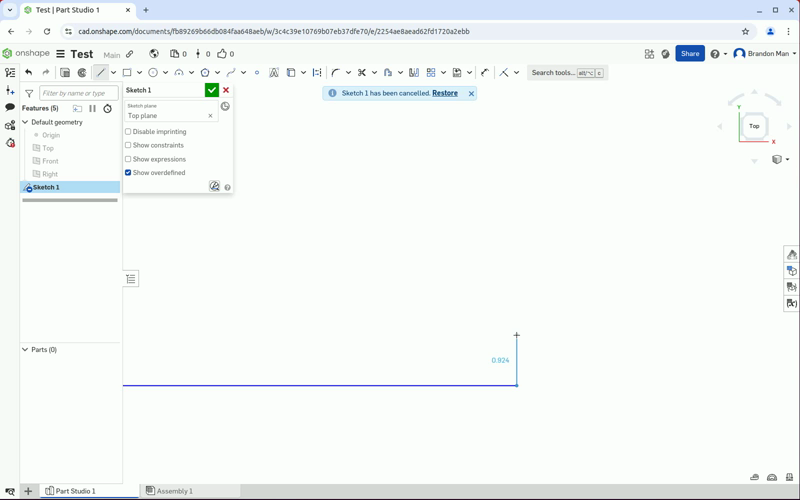
click(516, 334)
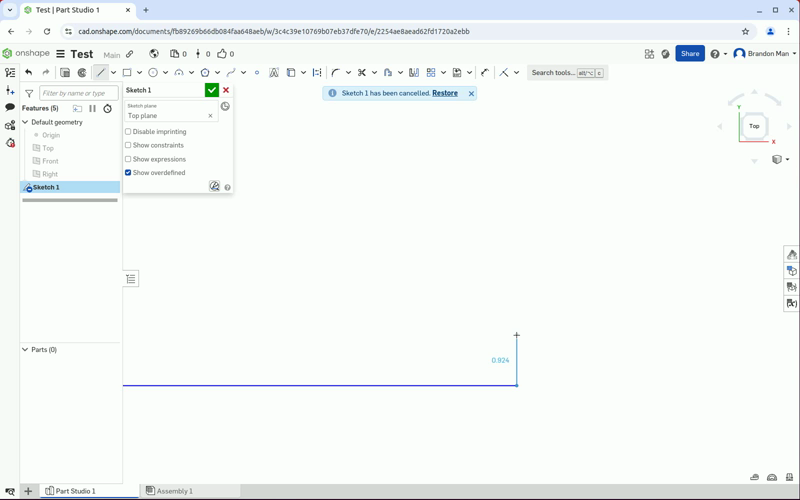
scroll(-6)
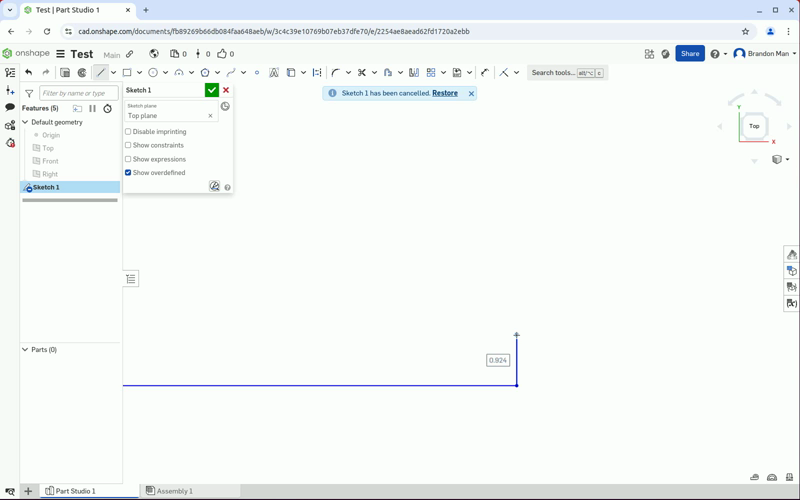
scroll(-6)
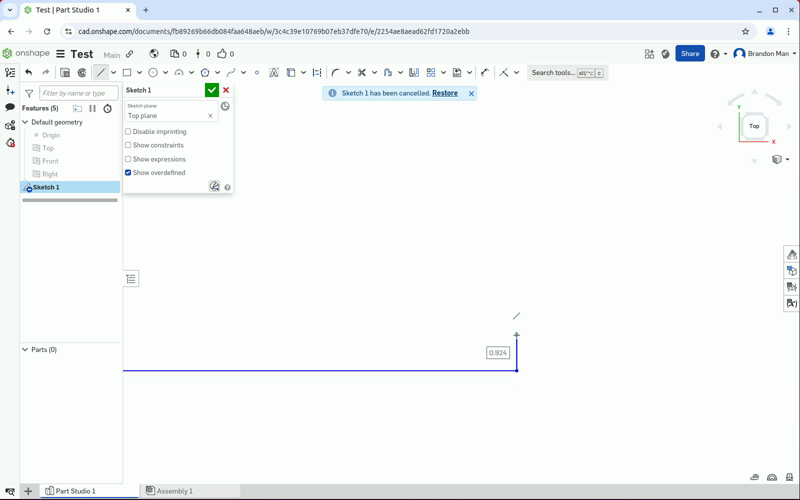
scroll(-6)
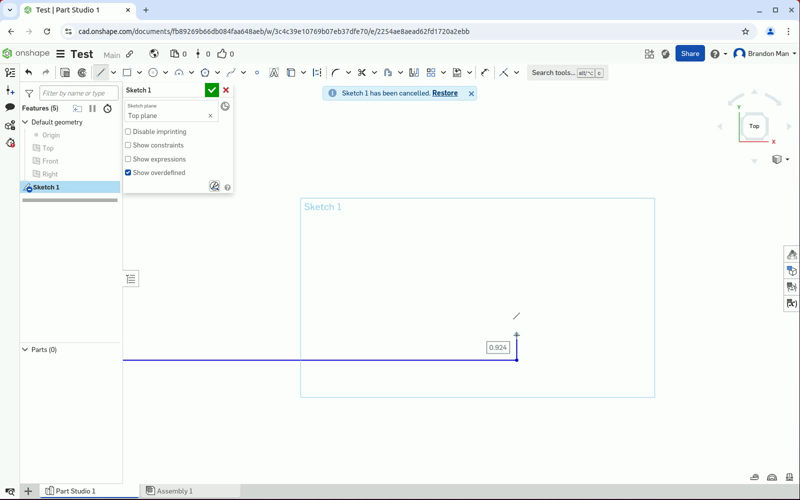
scroll(-6)
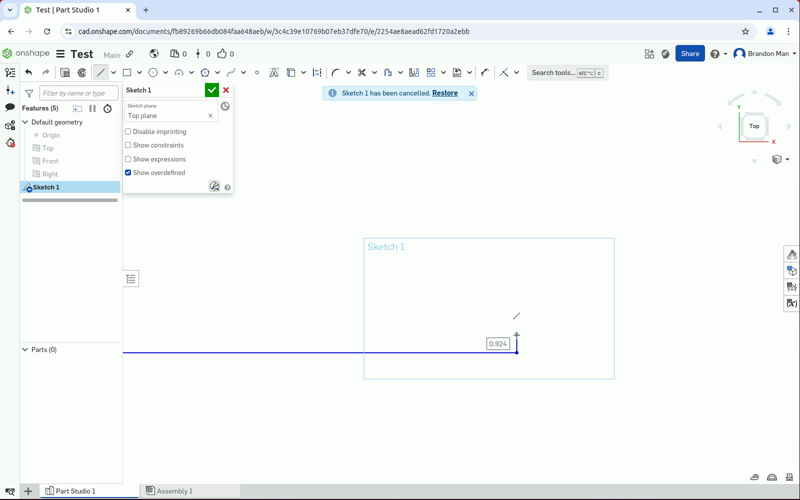
scroll(-6)
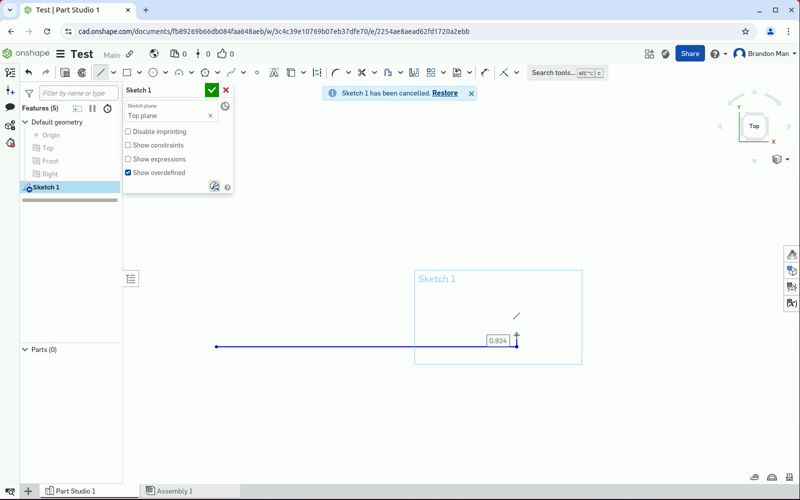
scroll(-6)
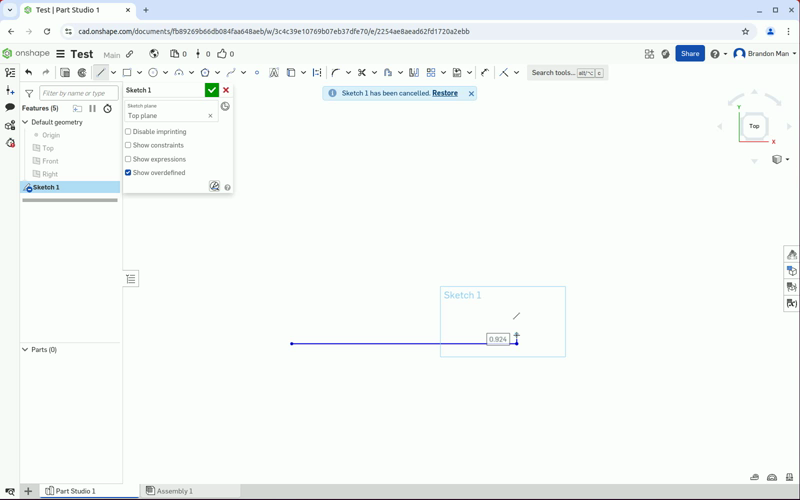
scroll(-6)
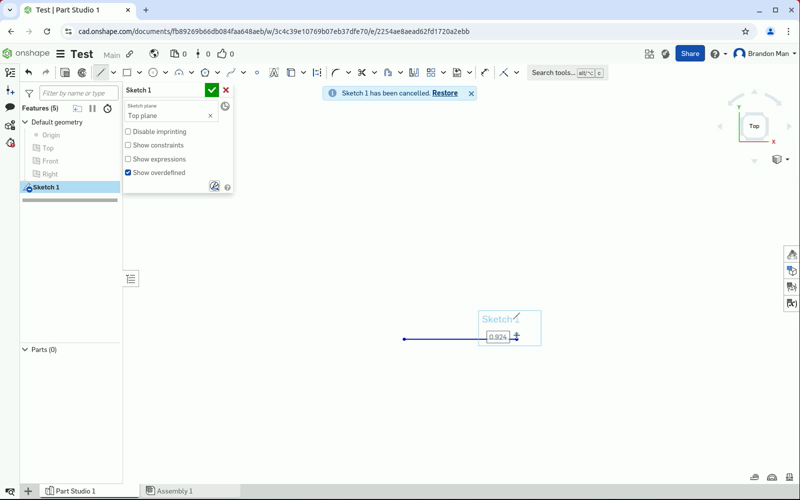
key_up(shift)
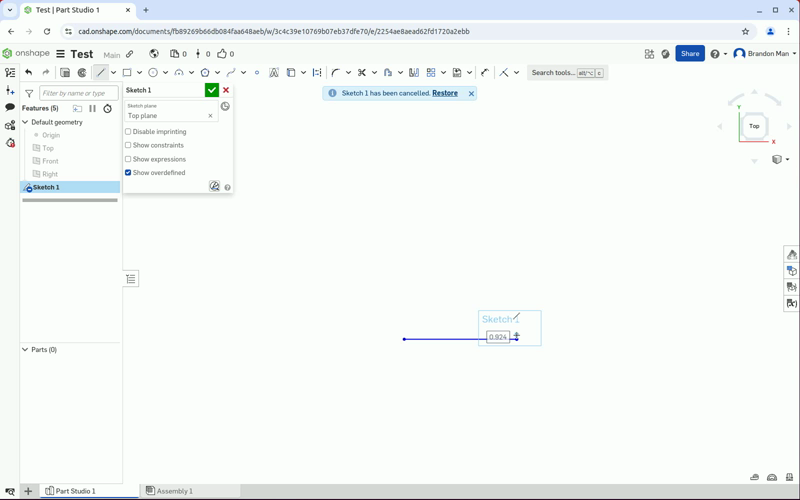
key_down(shift)
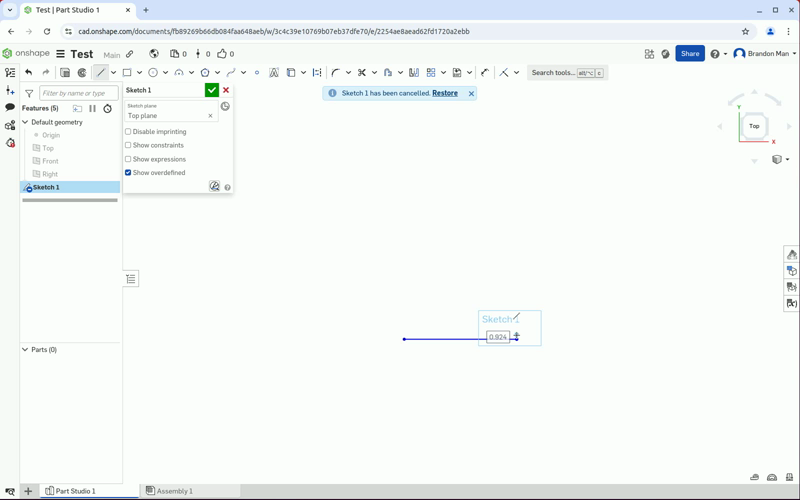
mouse_move(546, 334)
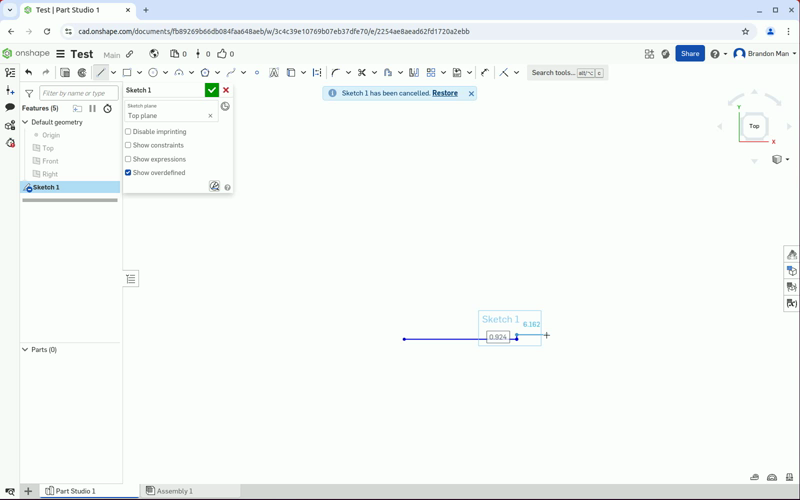
mouse_move(516, 324)
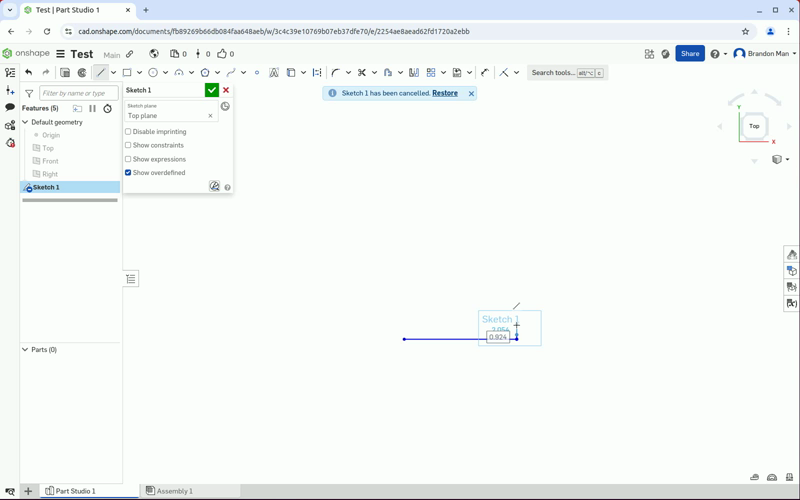
click(516, 324)
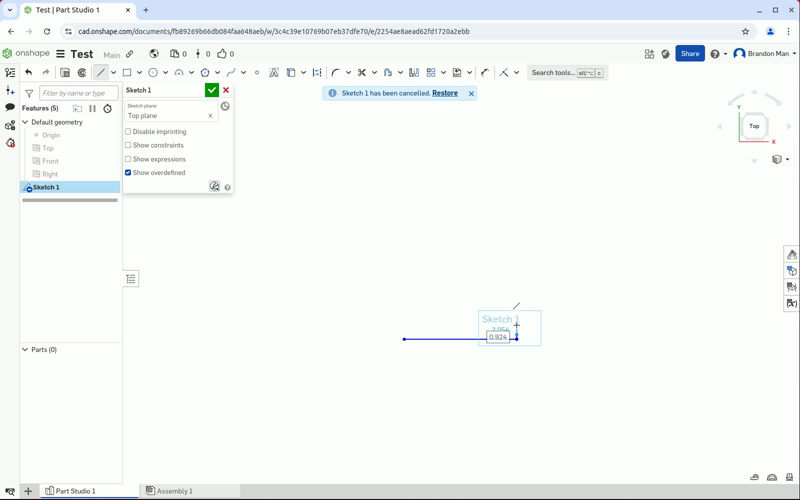
key_up(shift)
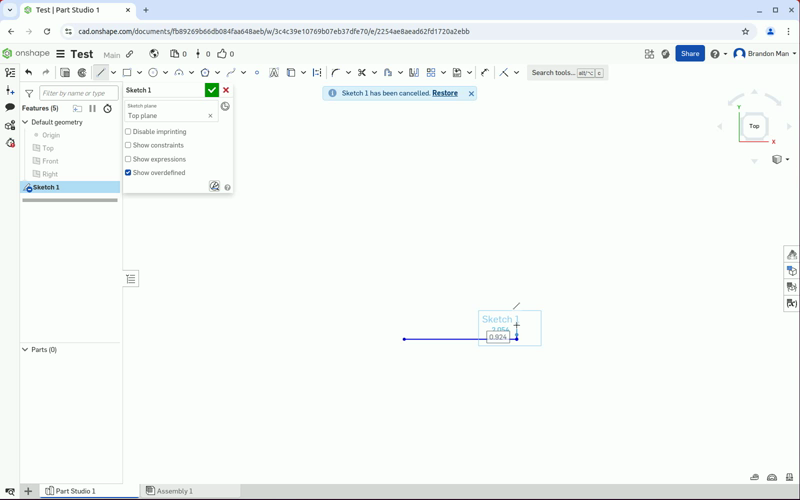
key_down(shift)
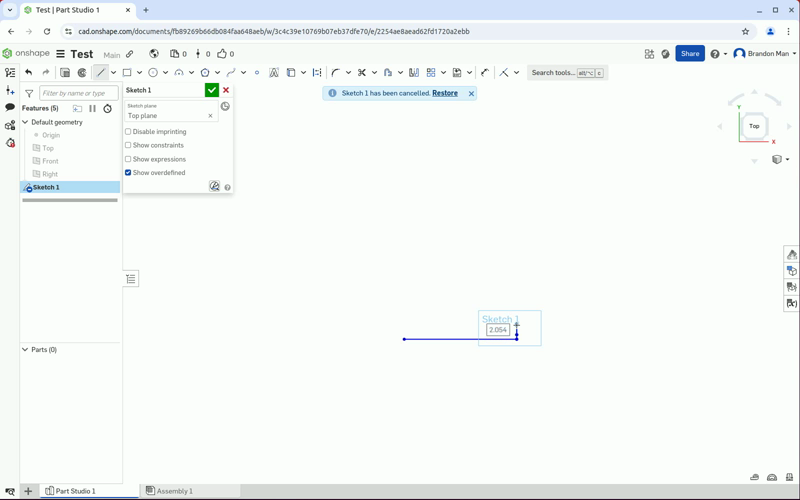
mouse_move(516, 240)
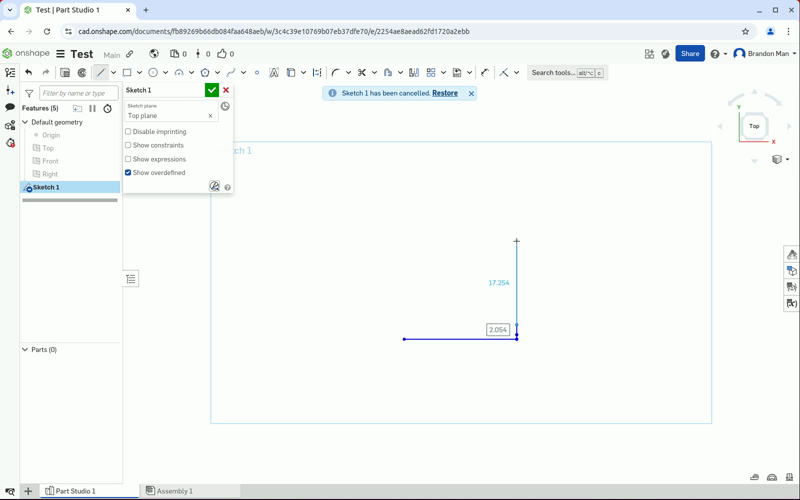
click(516, 240)
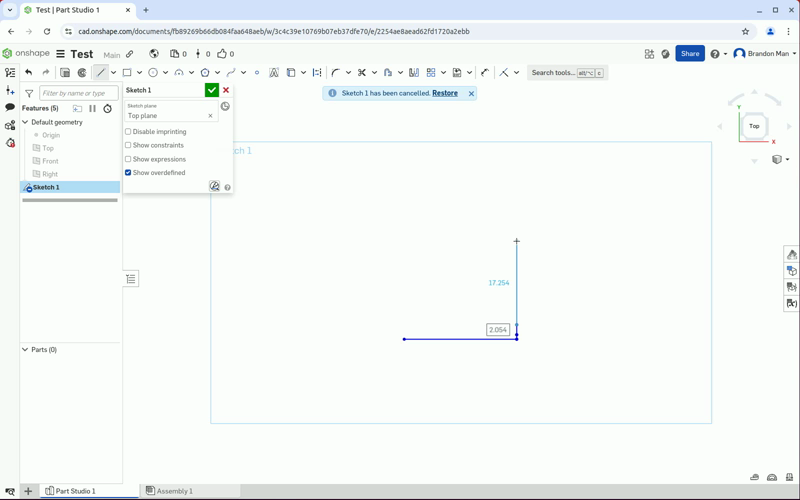
key_up(shift)
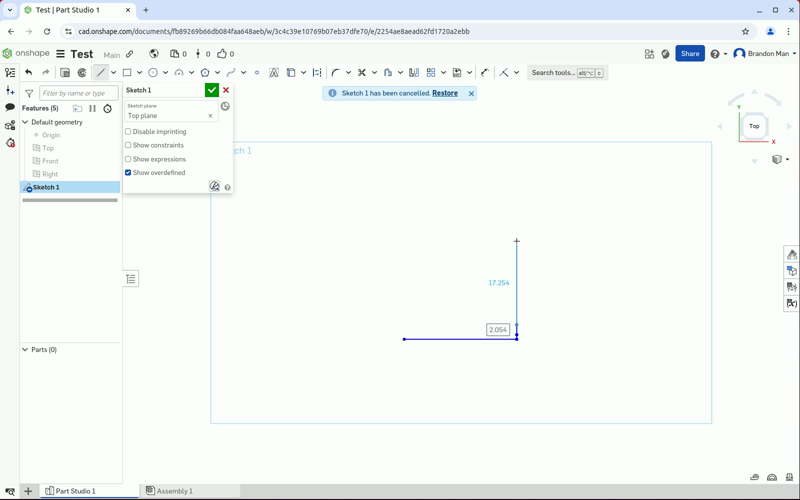
key_down(shift)
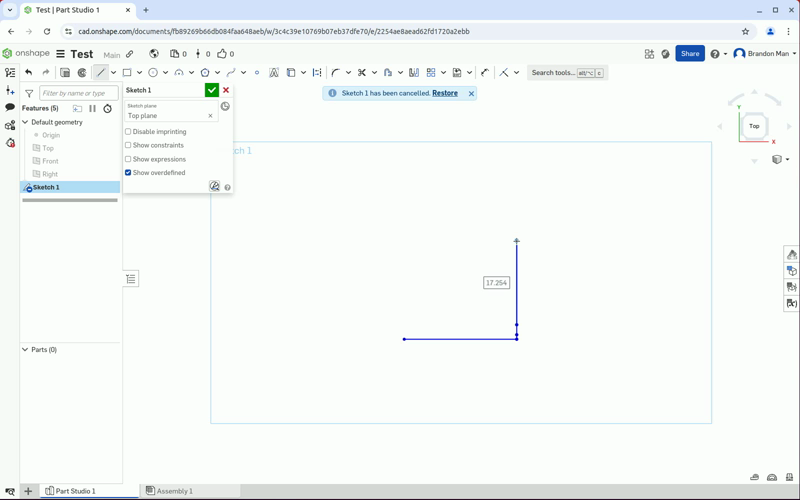
mouse_move(546, 240)
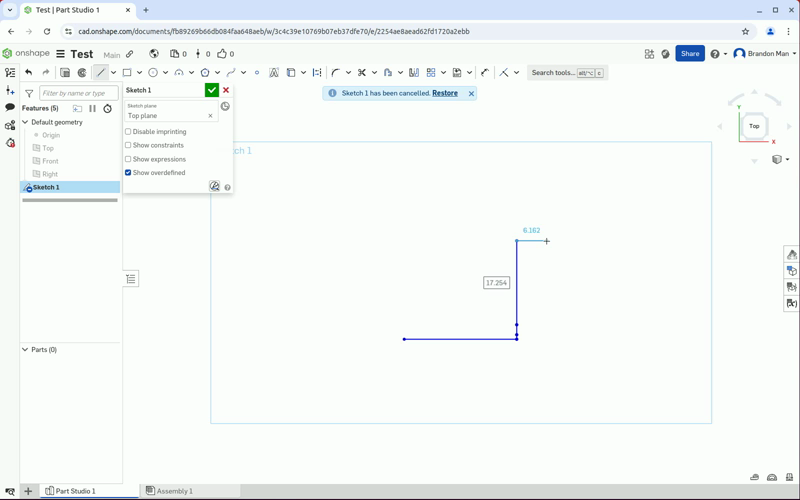
mouse_move(516, 231)
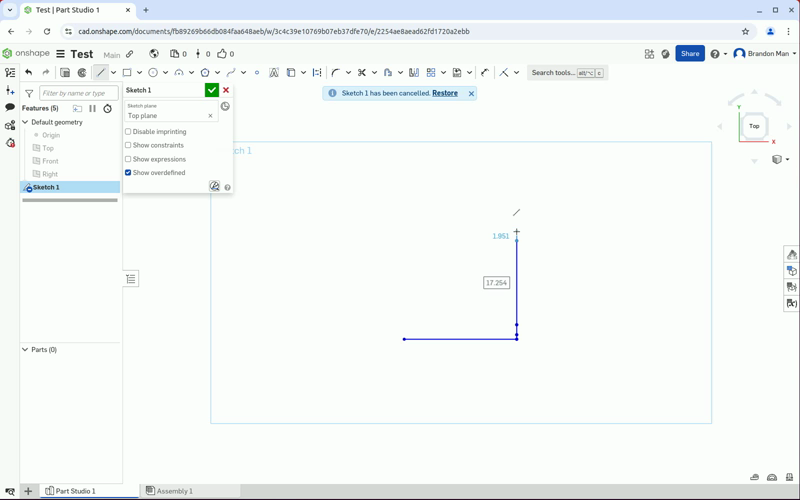
click(516, 231)
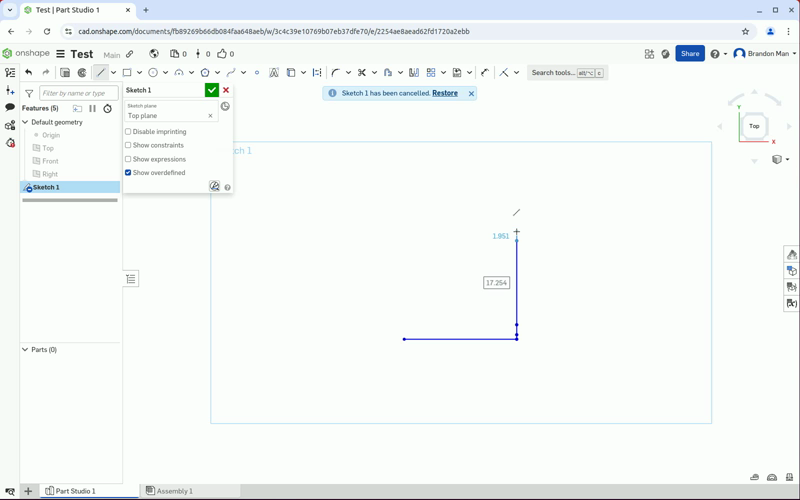
key_up(shift)
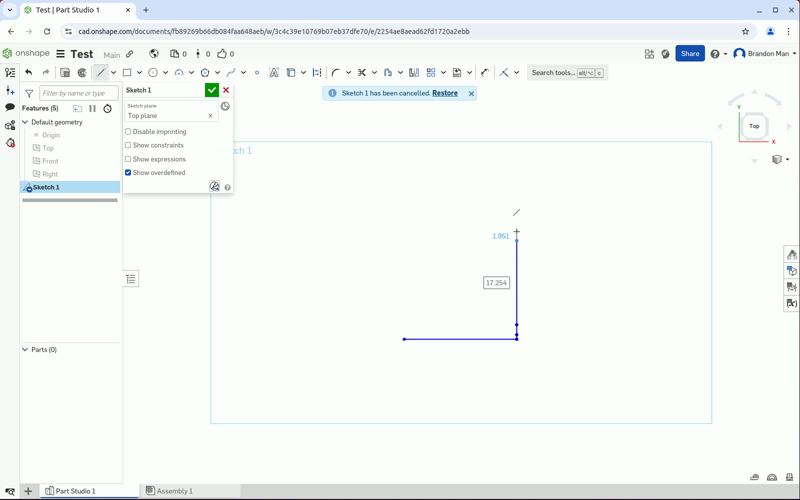
key_down(shift)
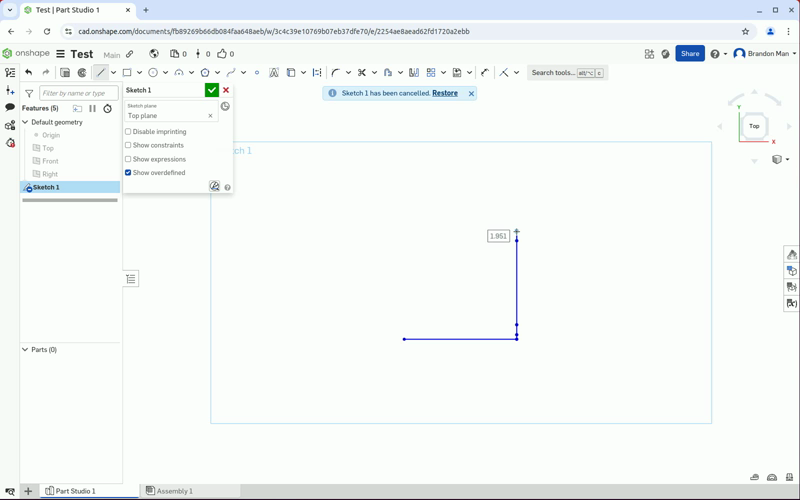
mouse_move(546, 231)
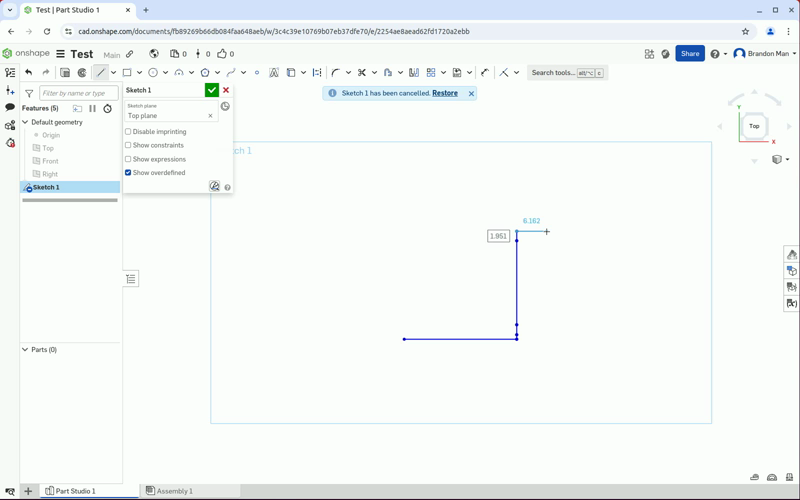
mouse_move(516, 226)
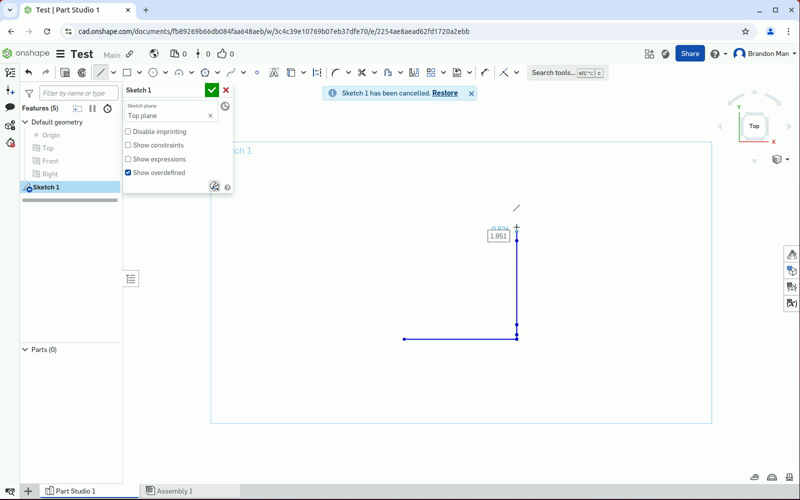
scroll(6)
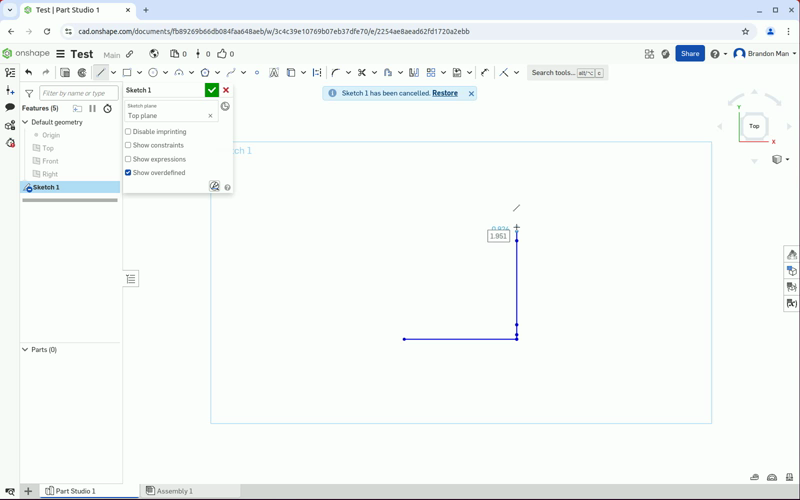
scroll(6)
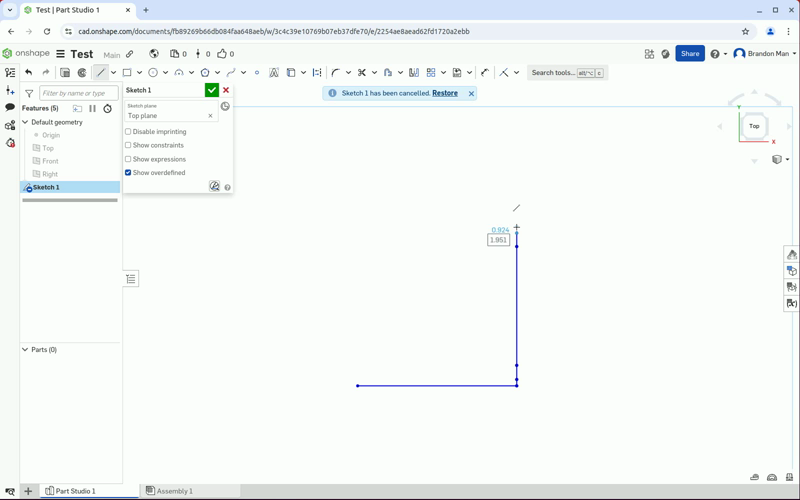
scroll(6)
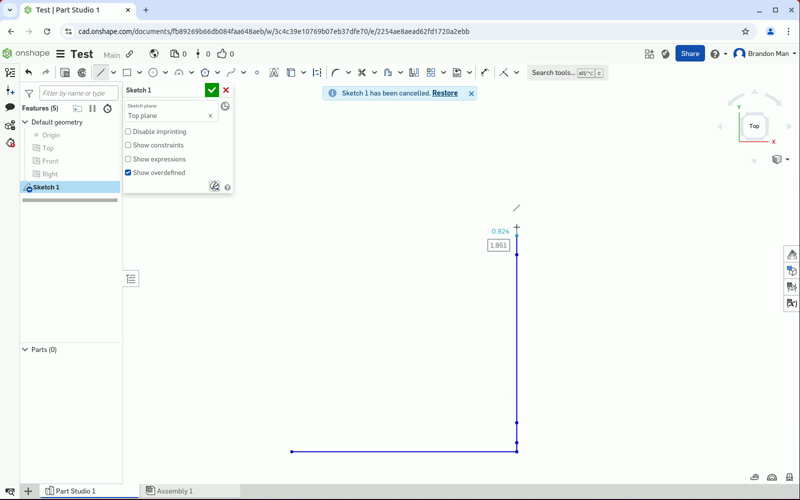
scroll(6)
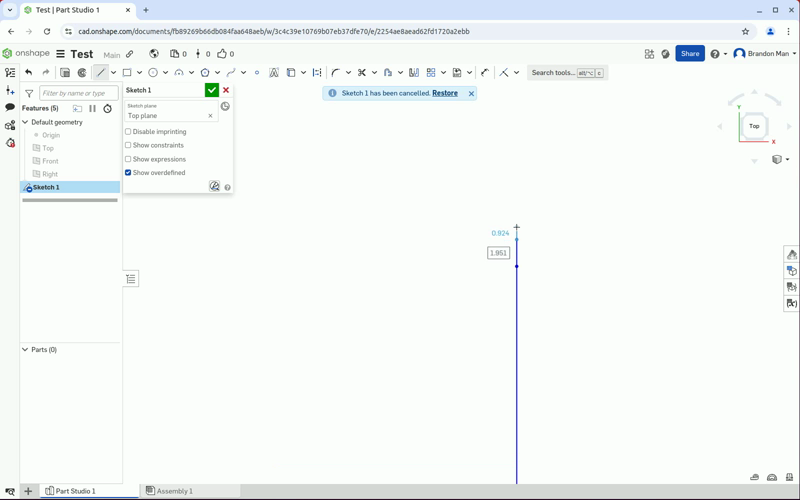
scroll(6)
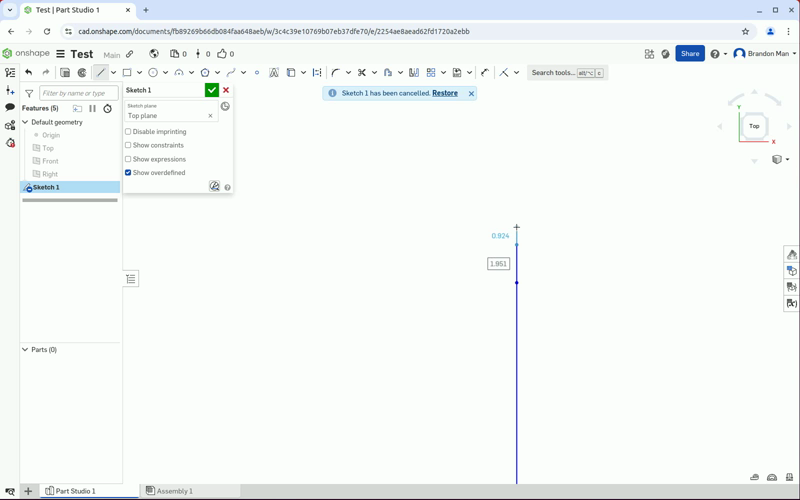
scroll(6)
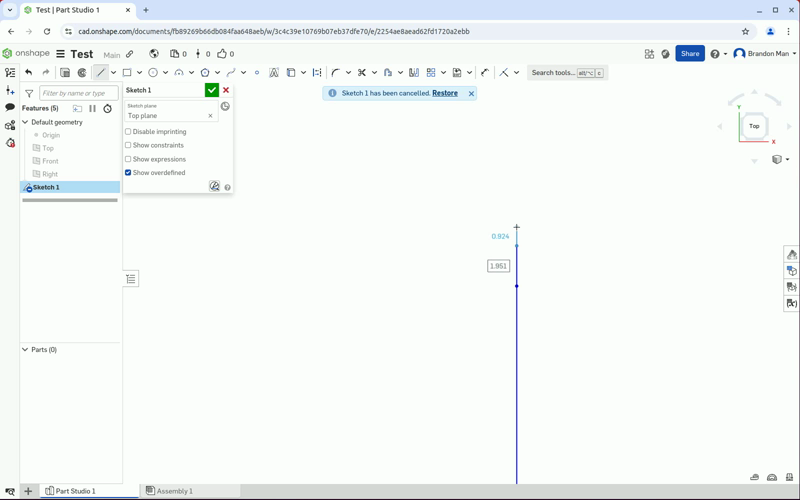
scroll(6)
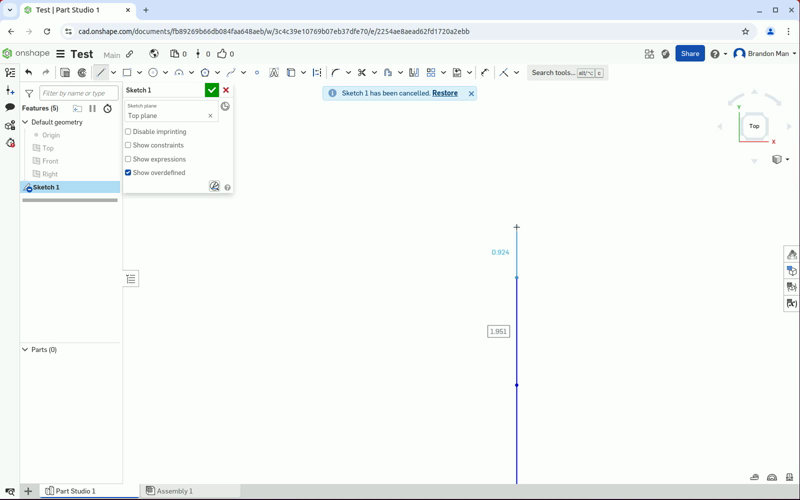
click(516, 226)
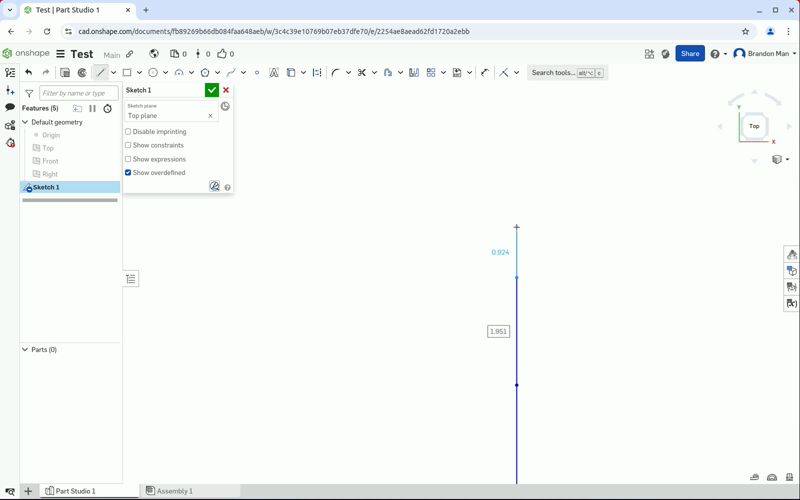
scroll(-6)
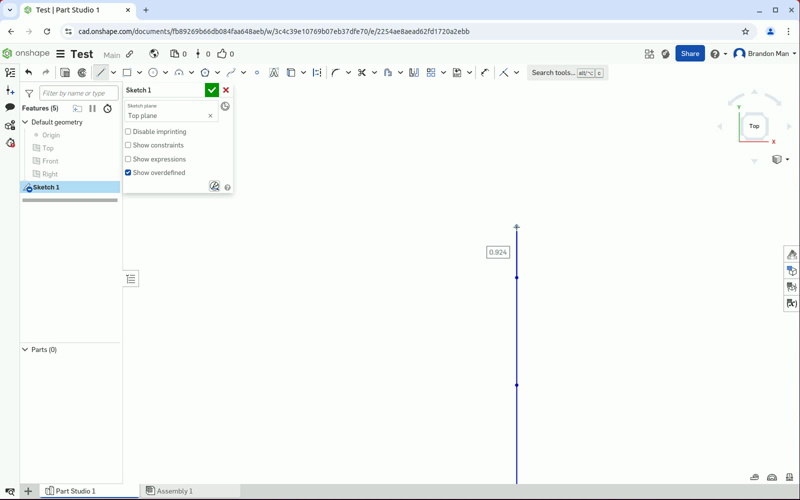
scroll(-6)
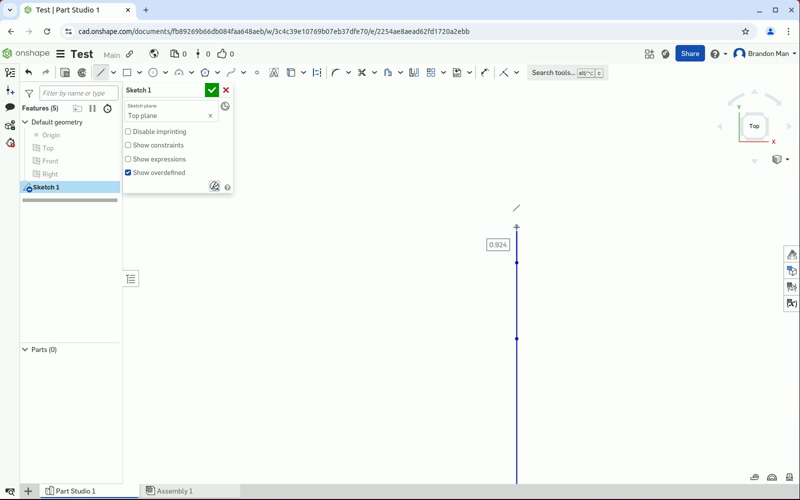
scroll(-6)
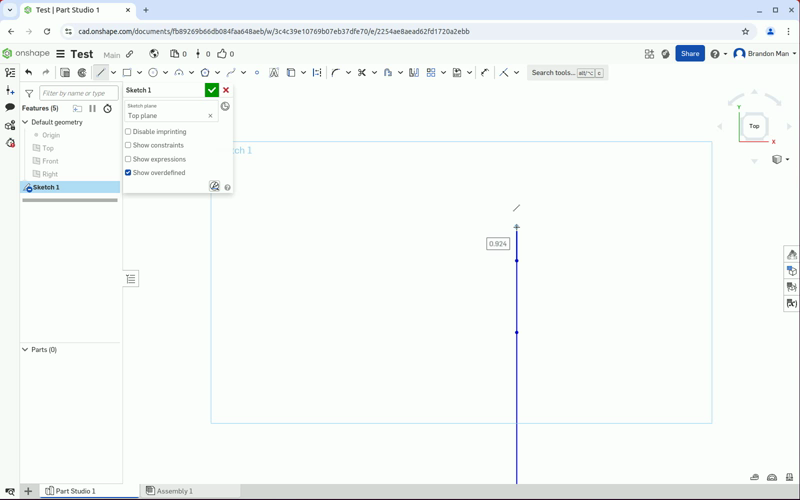
scroll(-6)
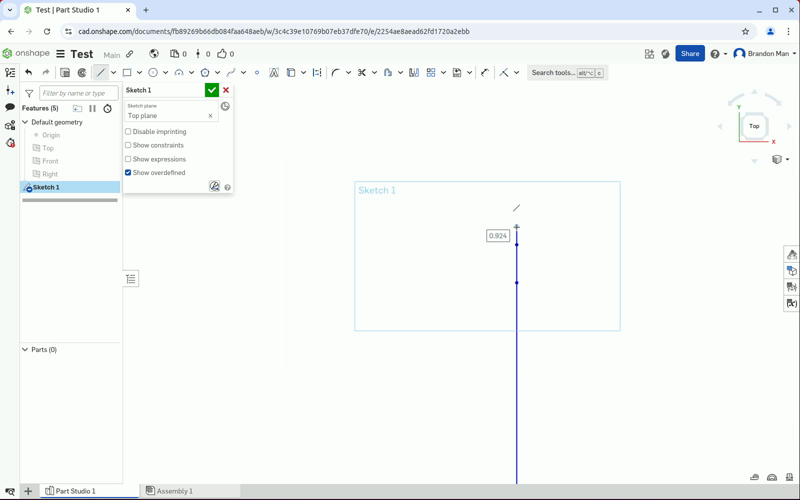
scroll(-6)
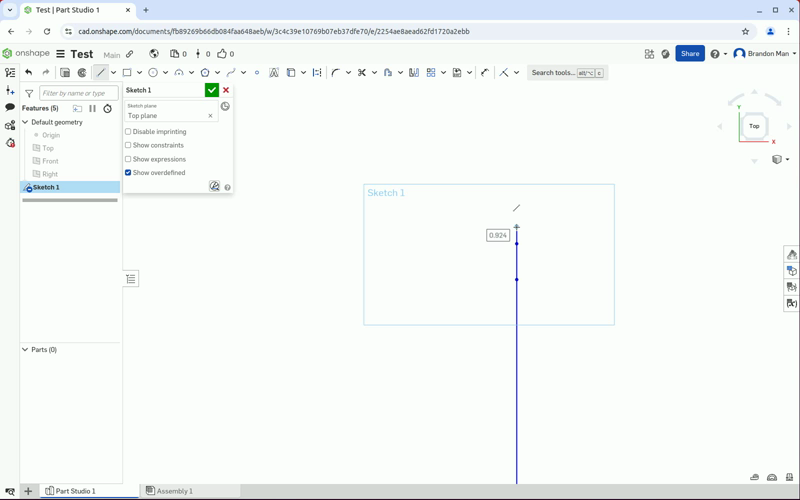
scroll(-6)
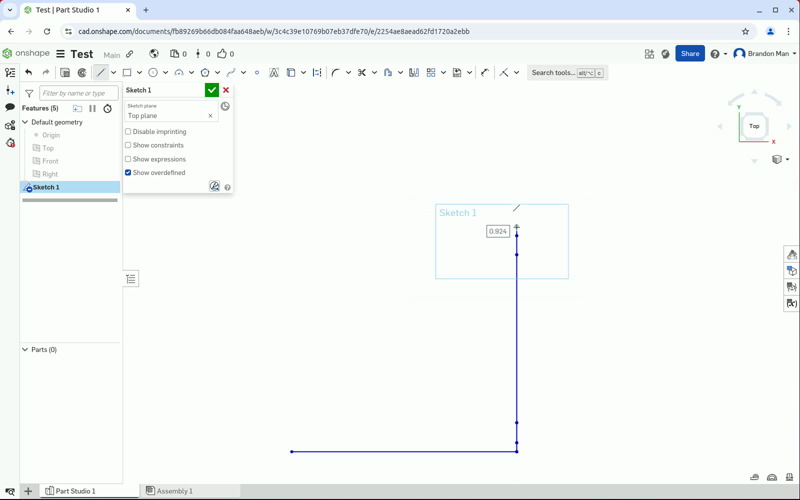
scroll(-6)
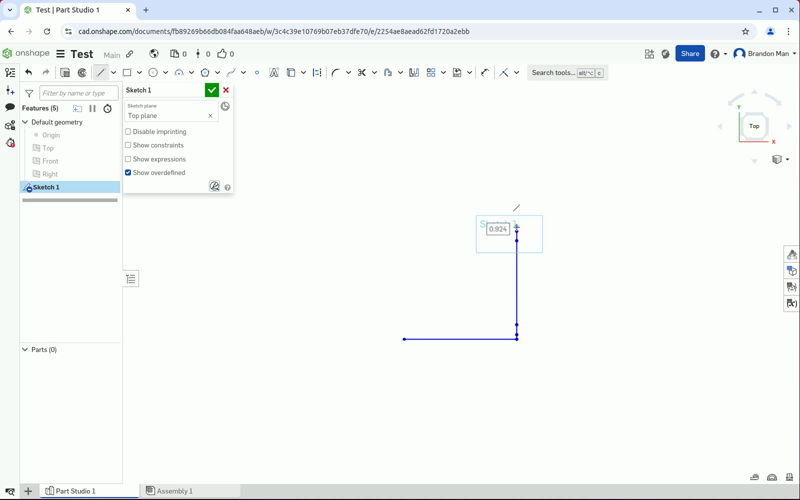
key_up(shift)
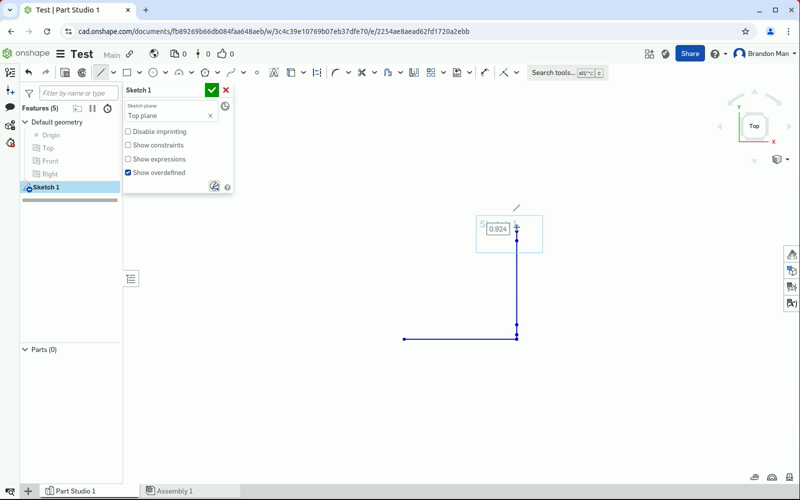
key_down(shift)
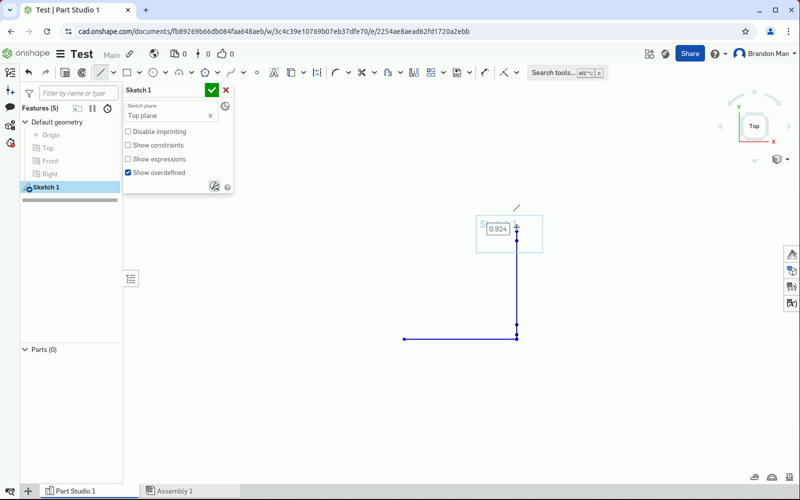
mouse_move(404, 226)
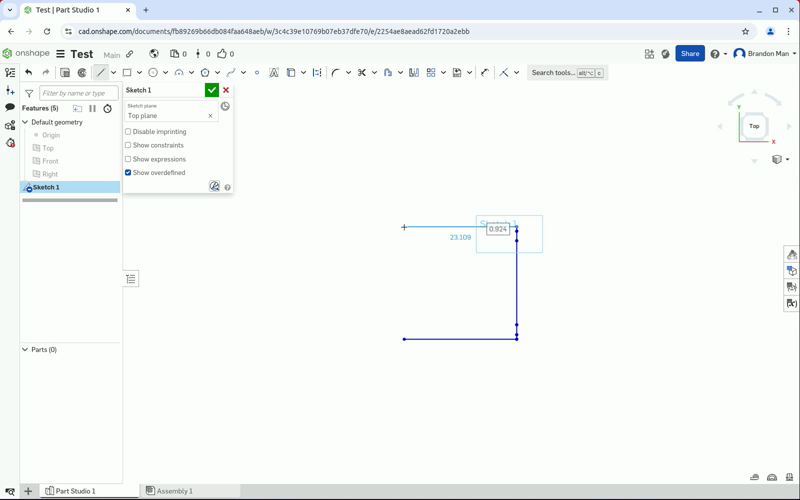
click(404, 226)
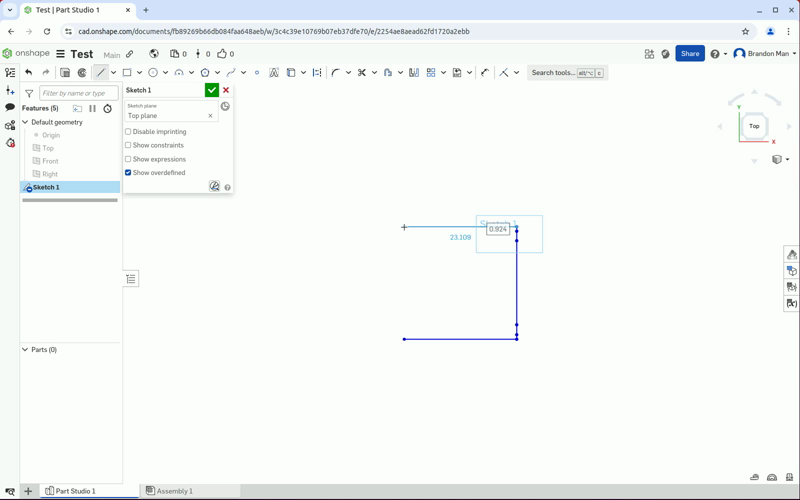
key_up(shift)
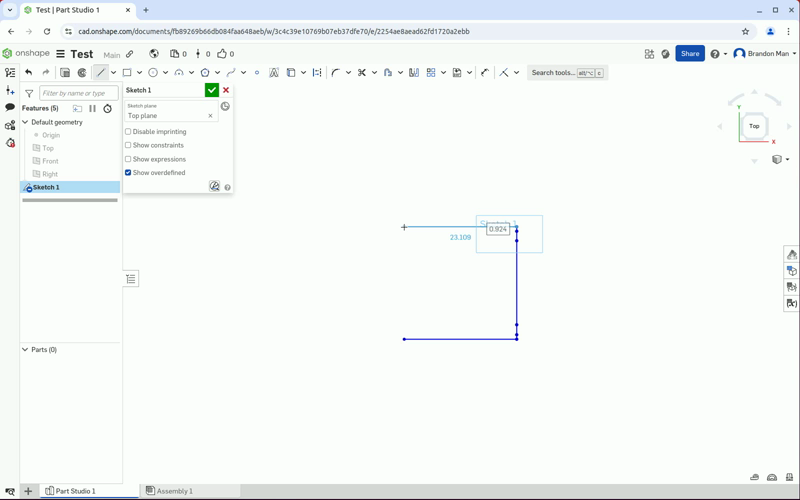
key_down(shift)
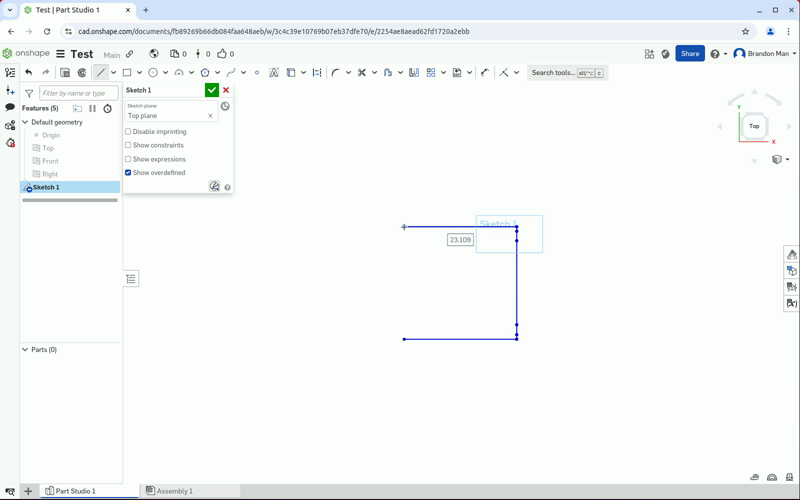
mouse_move(434, 226)
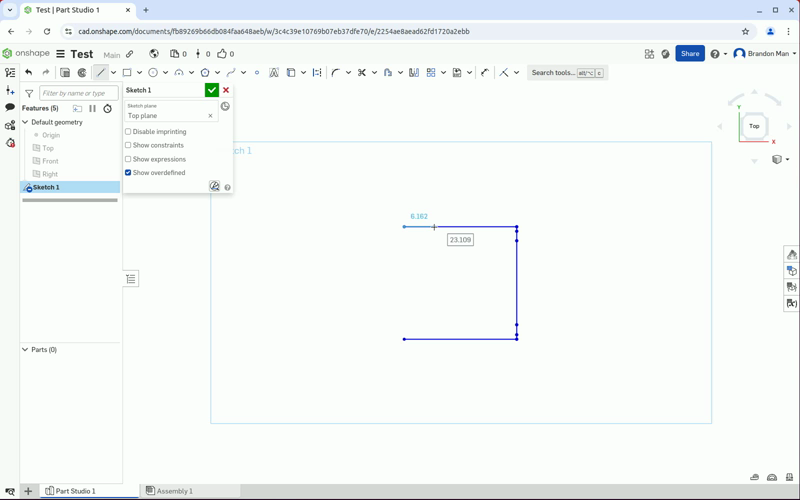
mouse_move(404, 231)
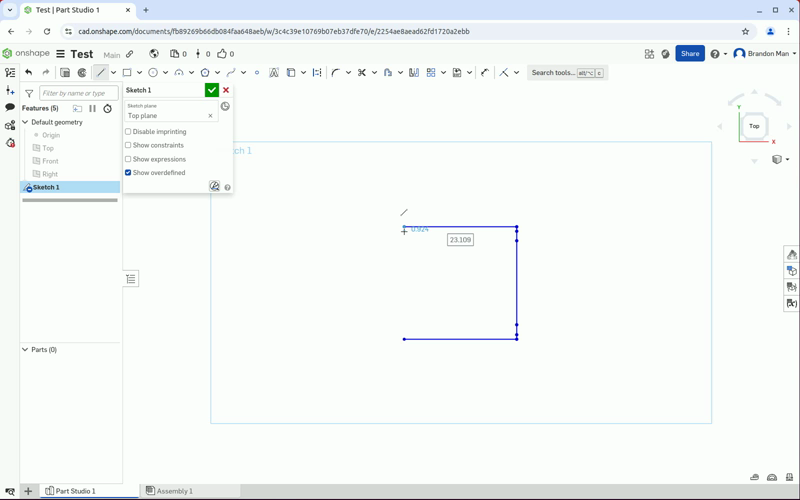
scroll(6)
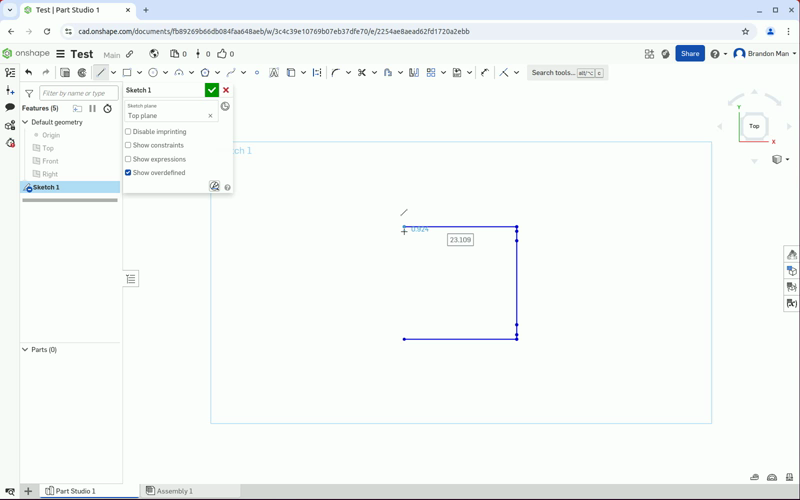
scroll(6)
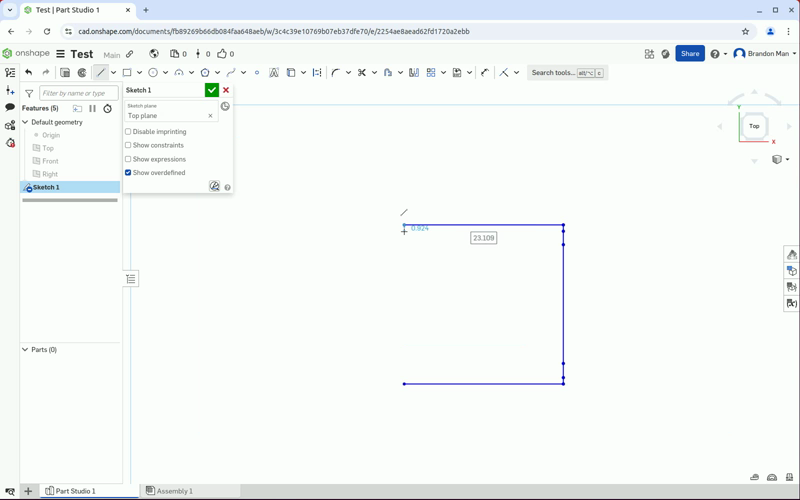
scroll(6)
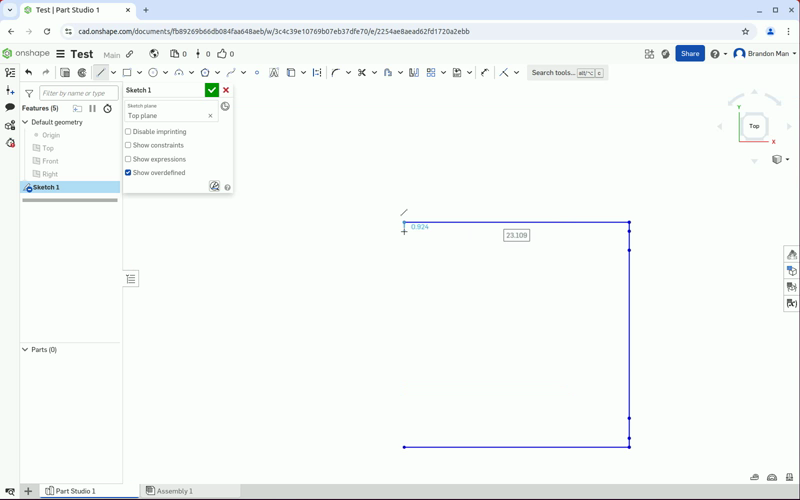
scroll(6)
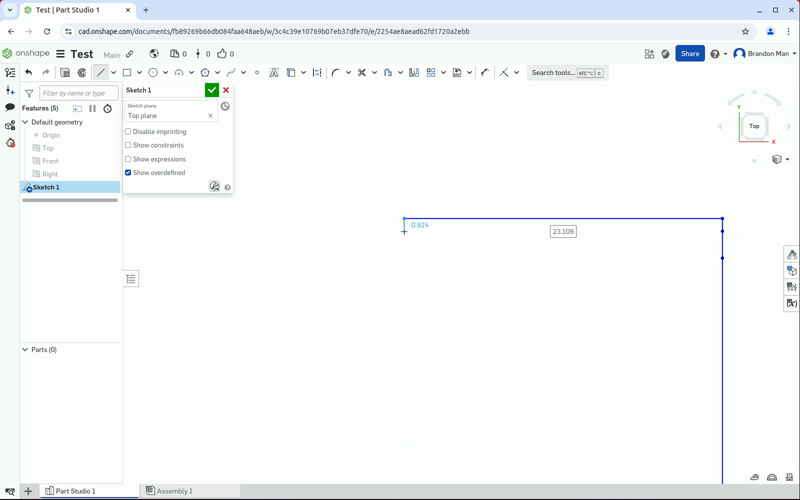
scroll(6)
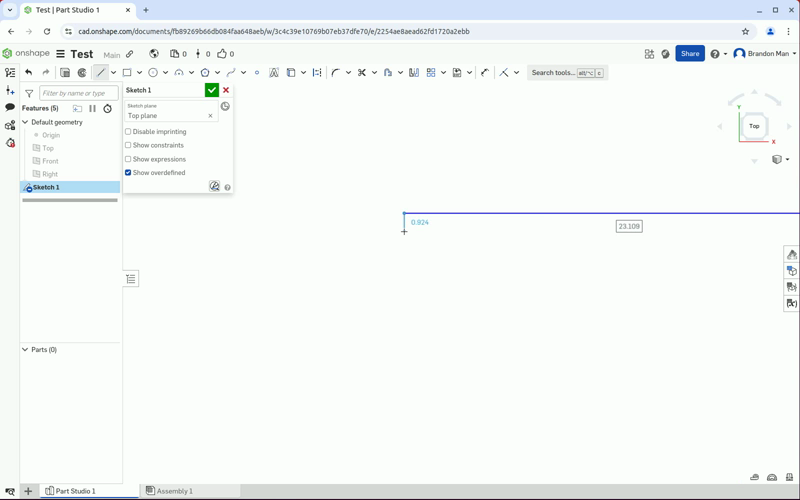
scroll(6)
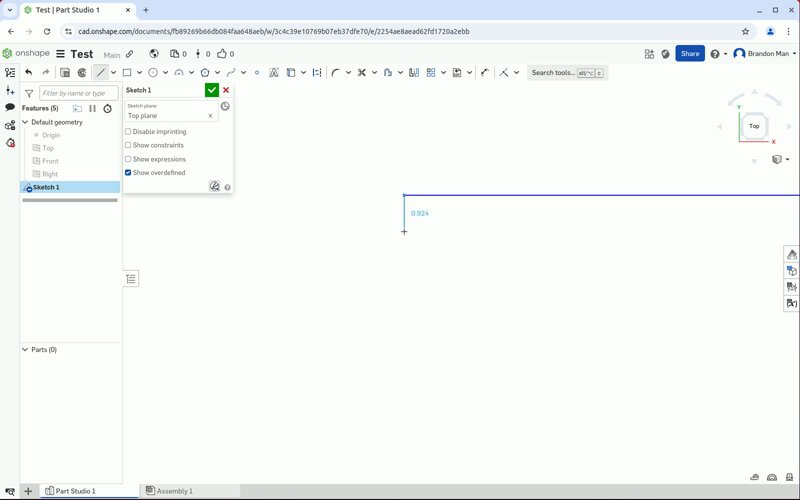
scroll(6)
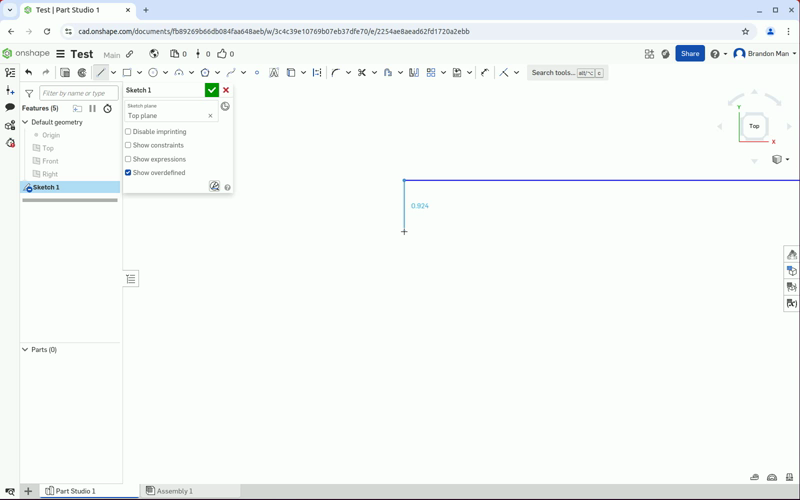
click(404, 231)
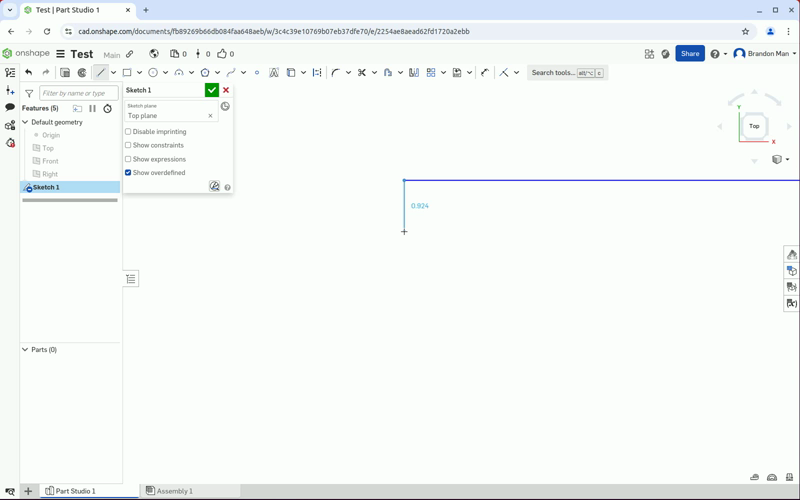
scroll(-6)
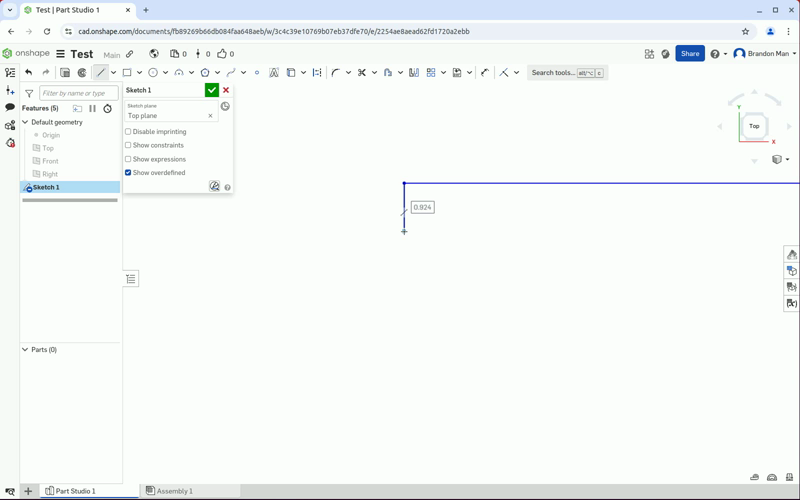
scroll(-6)
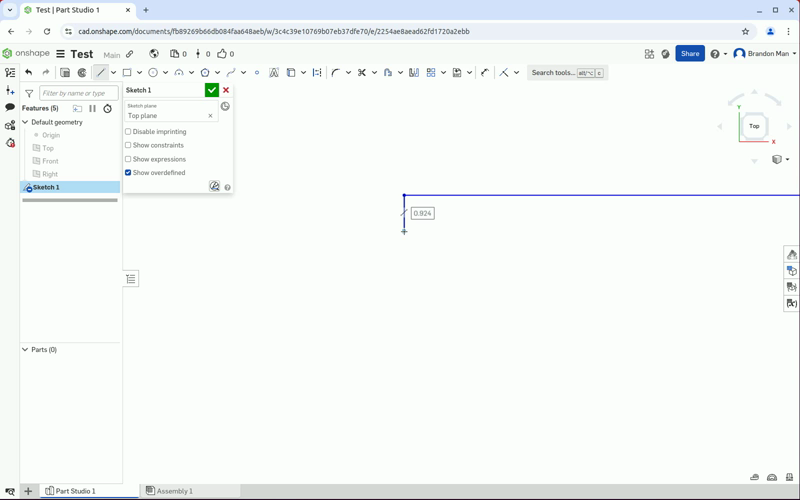
scroll(-6)
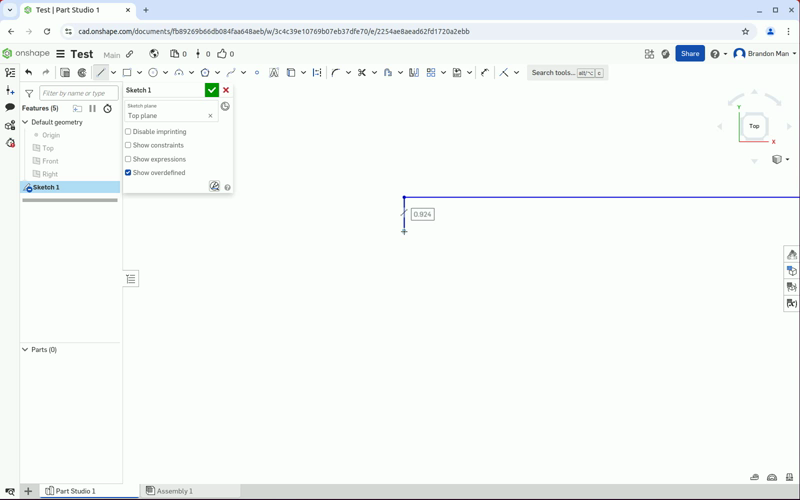
scroll(-6)
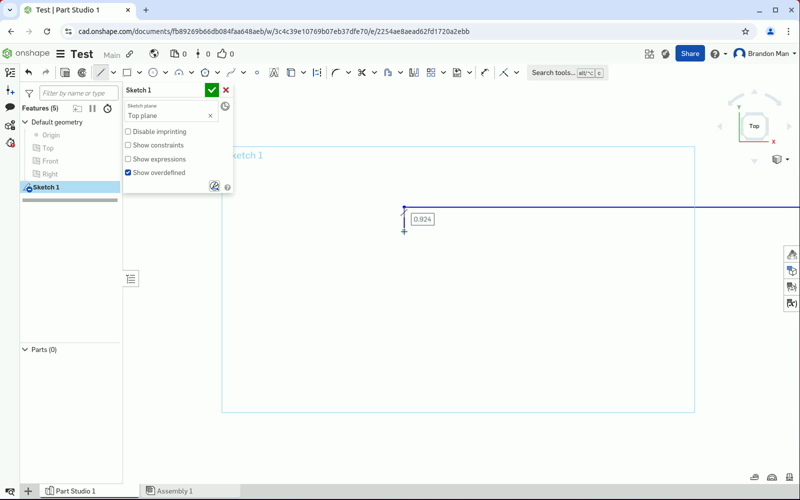
scroll(-6)
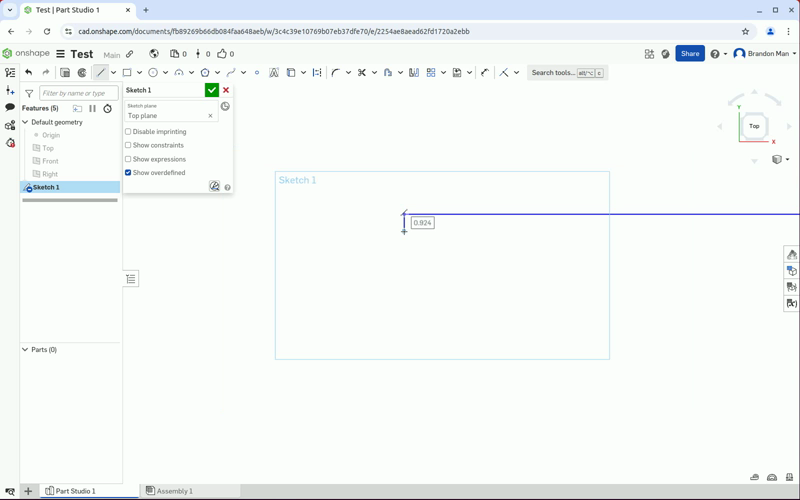
scroll(-6)
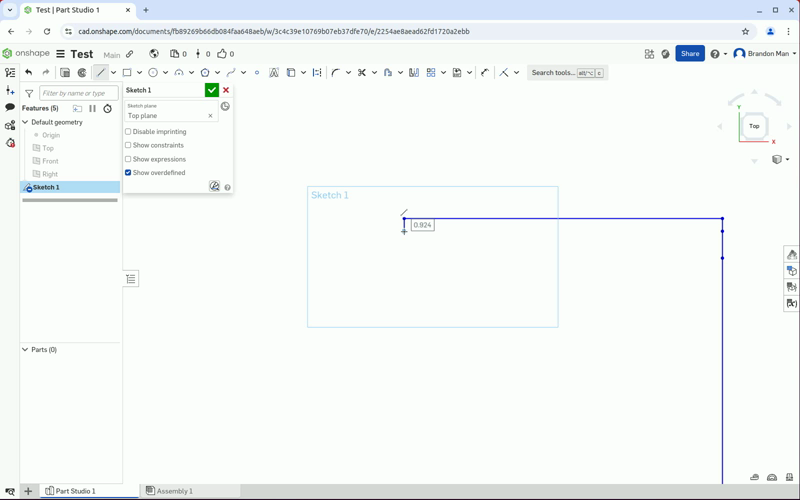
scroll(-6)
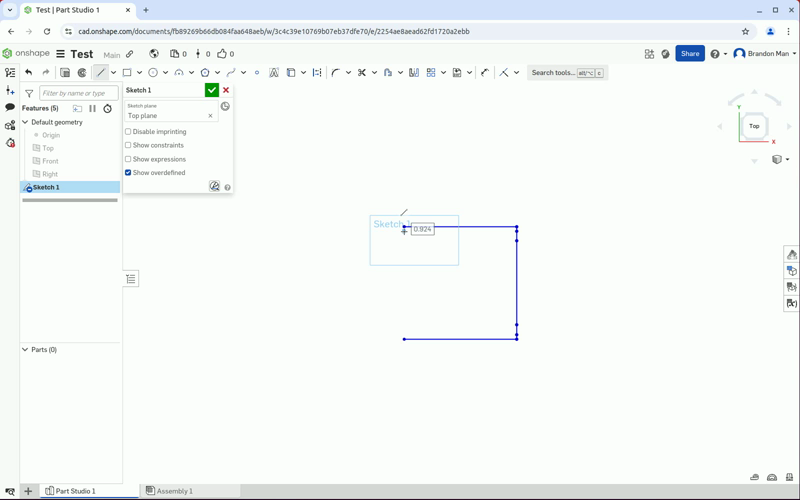
key_up(shift)
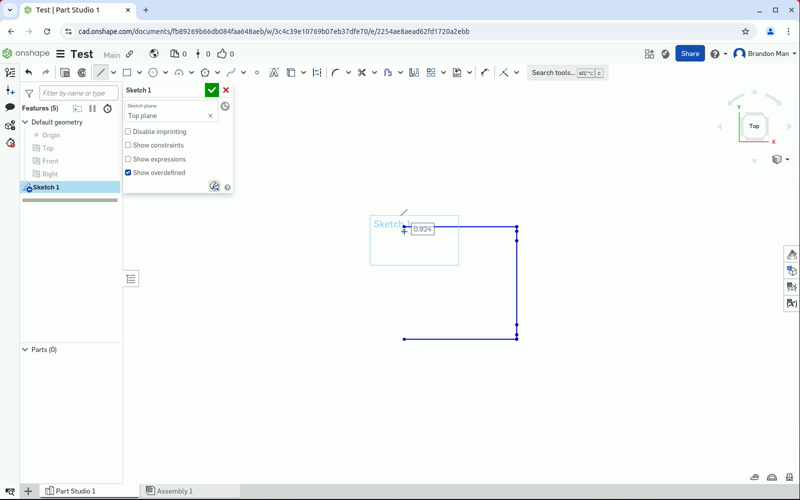
key_down(shift)
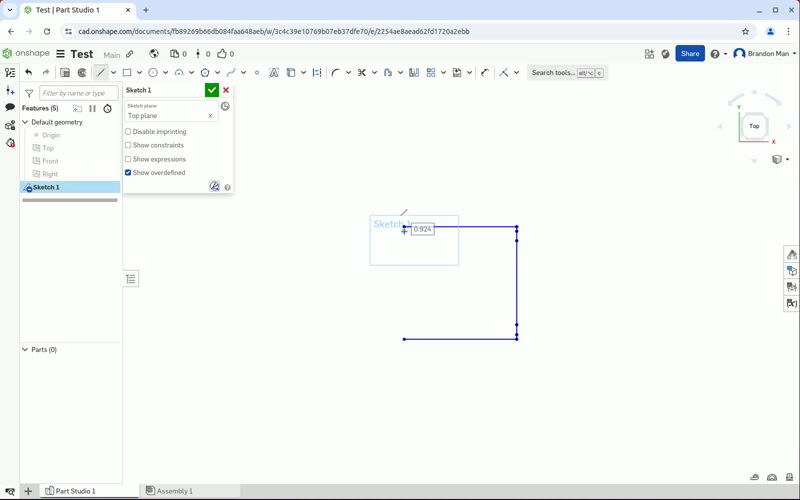
mouse_move(434, 231)
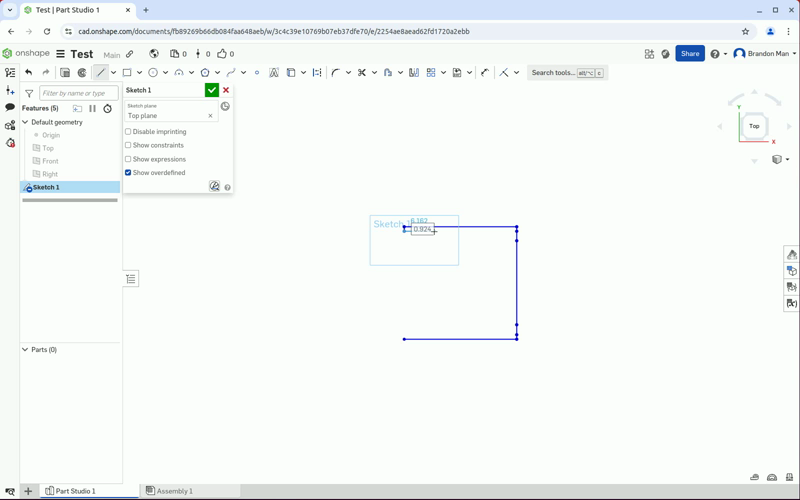
mouse_move(404, 240)
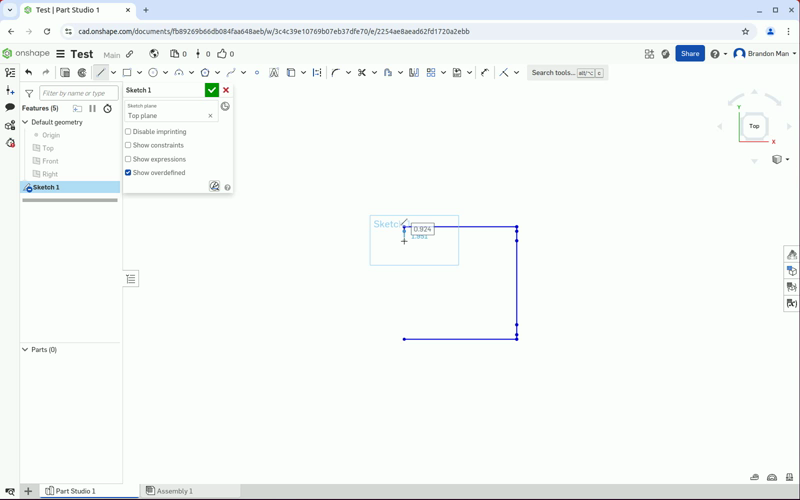
click(404, 240)
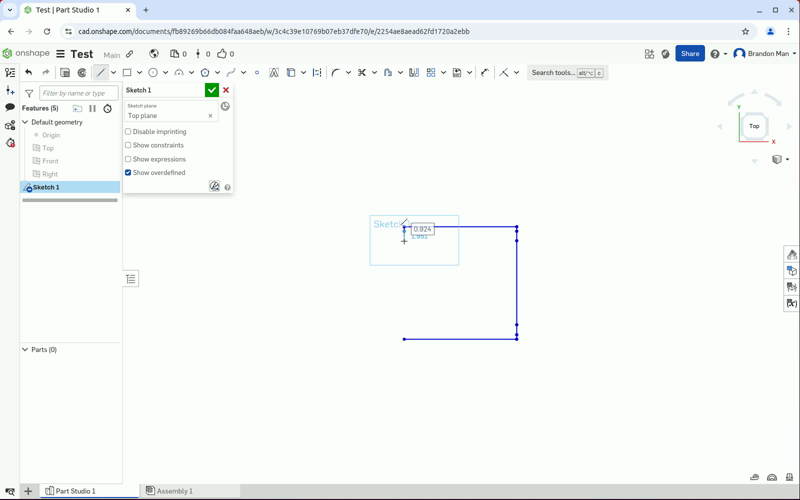
key_up(shift)
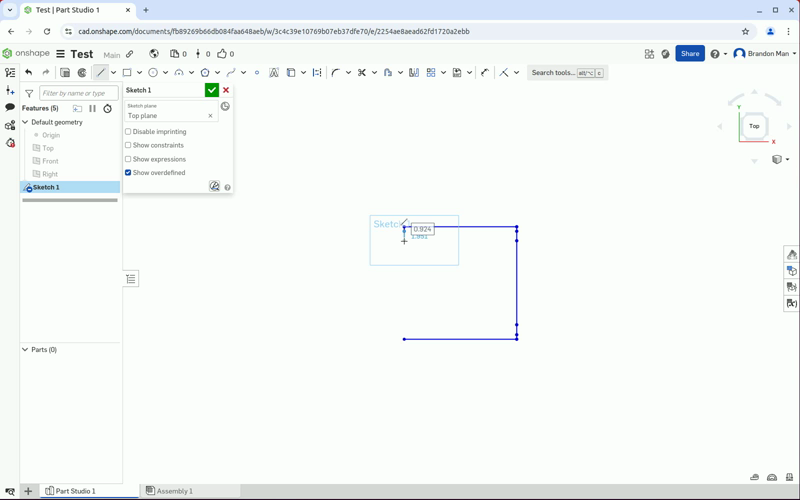
key_down(shift)
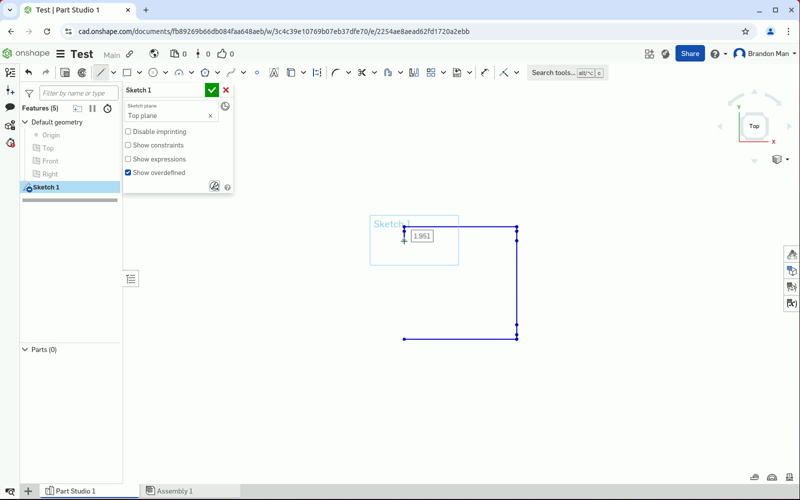
mouse_move(404, 324)
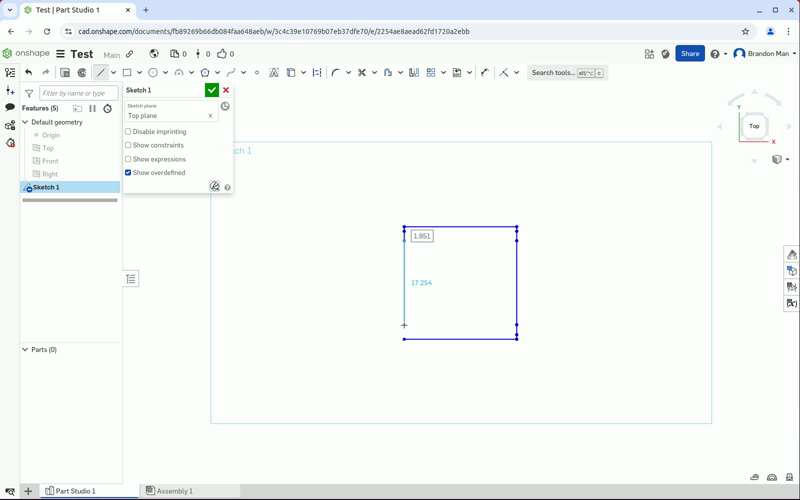
click(404, 324)
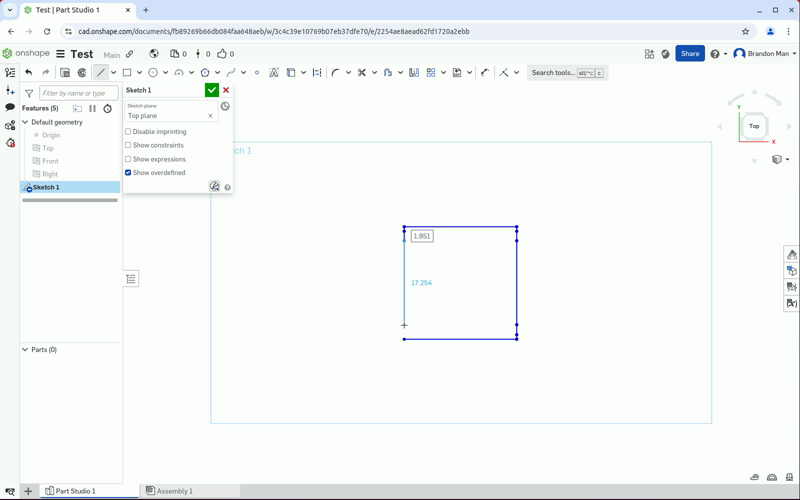
key_up(shift)
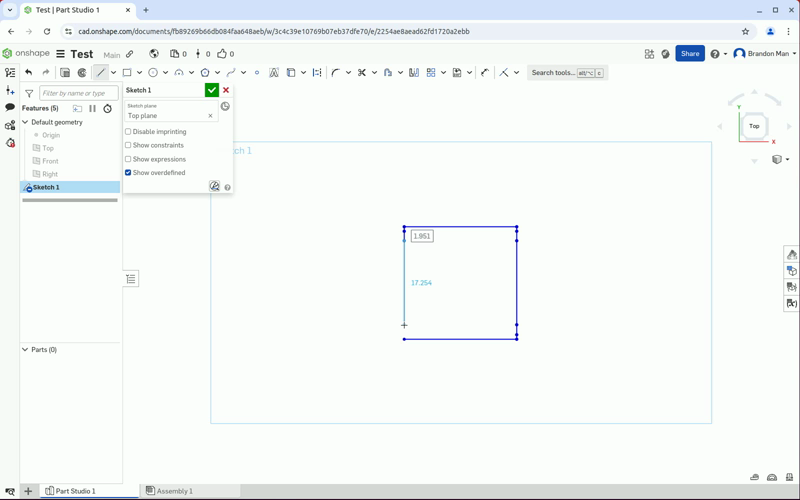
key_down(shift)
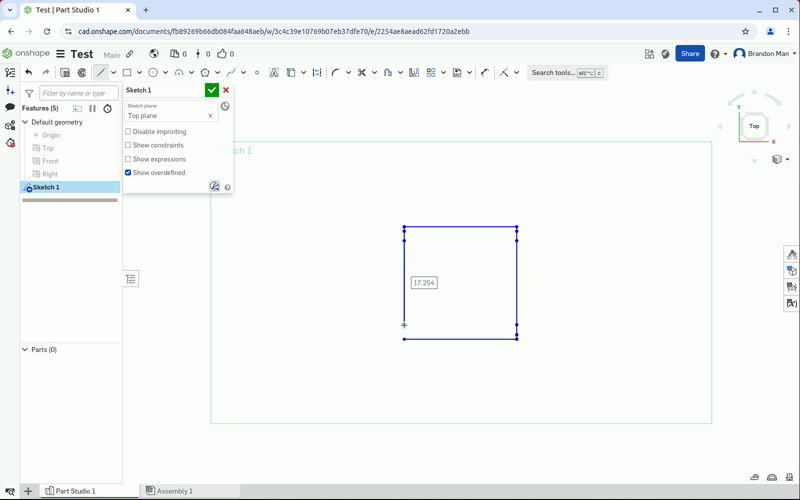
mouse_move(434, 324)
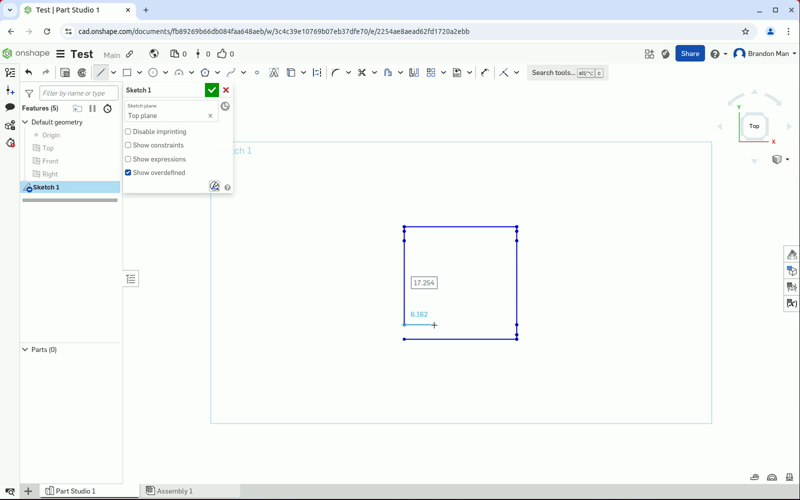
mouse_move(404, 334)
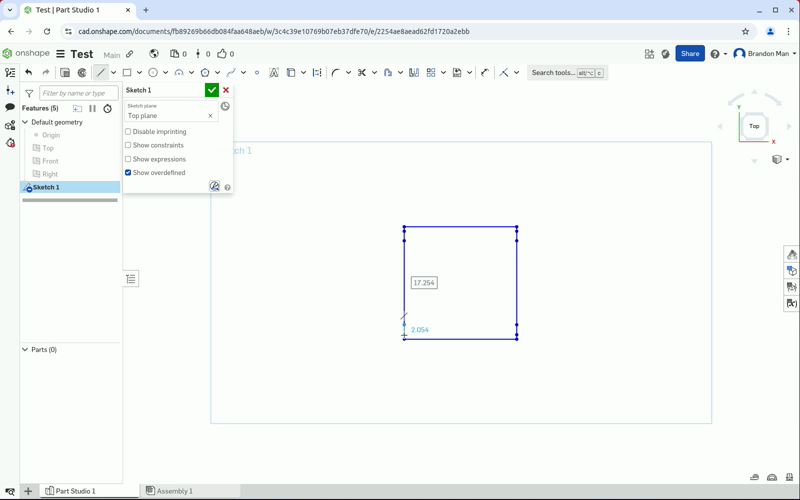
click(404, 334)
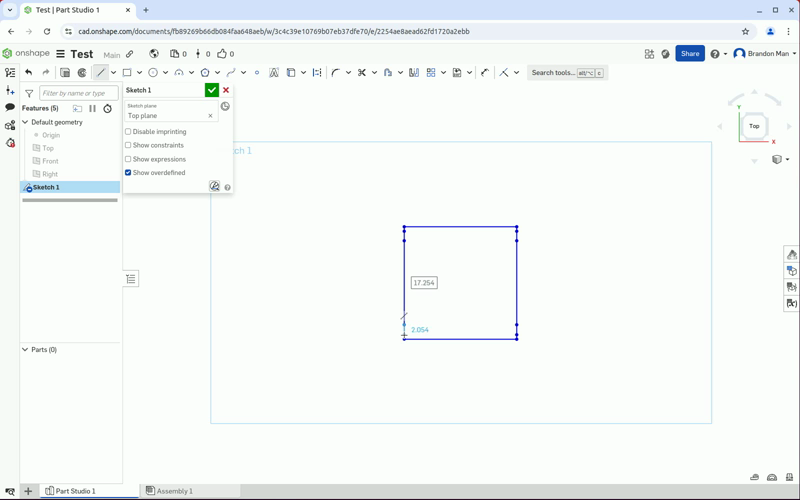
key_up(shift)
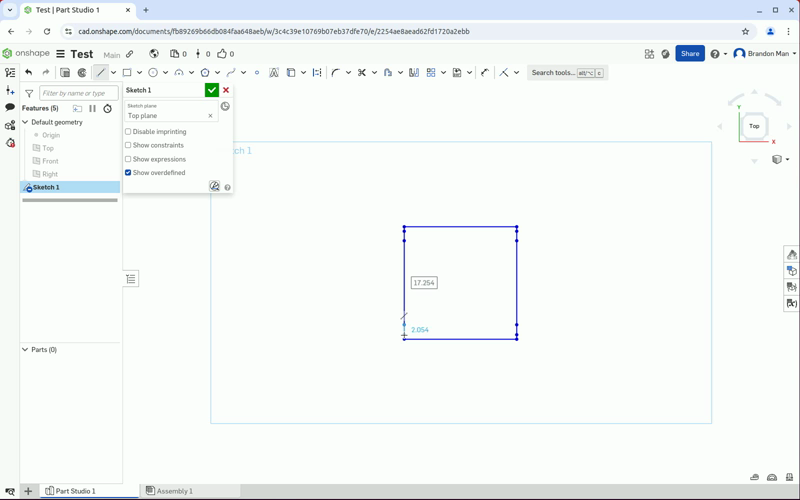
mouse_move(434, 334)
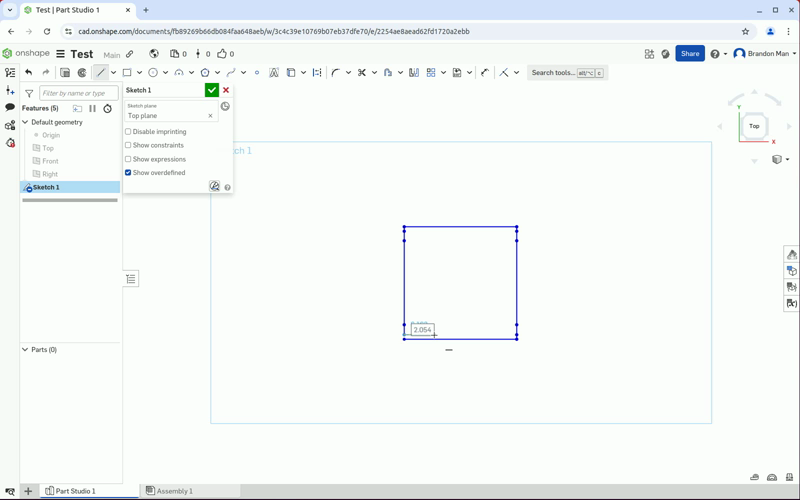
key_down(shift)
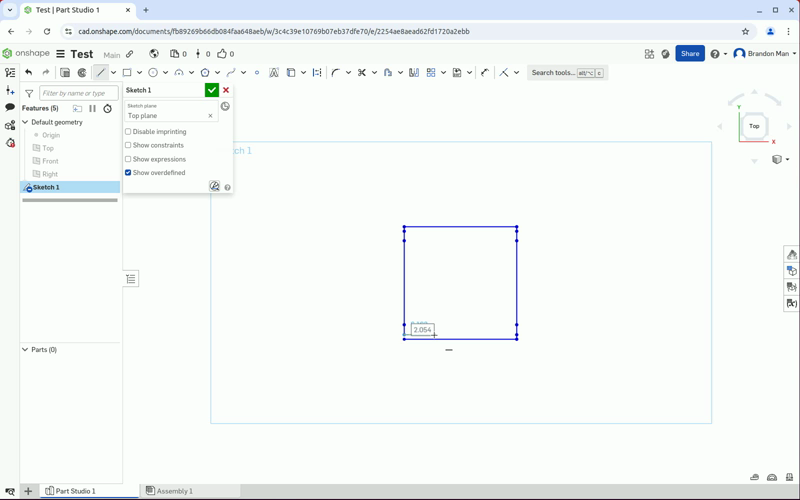
mouse_move(404, 339)
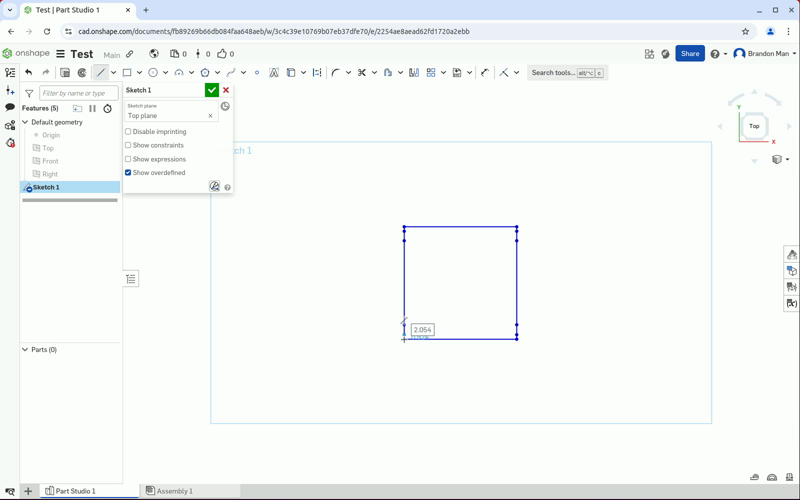
scroll(6)
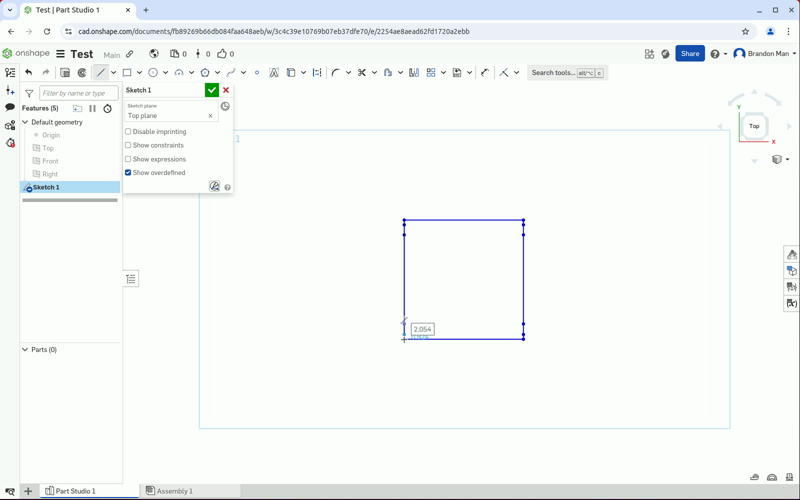
scroll(6)
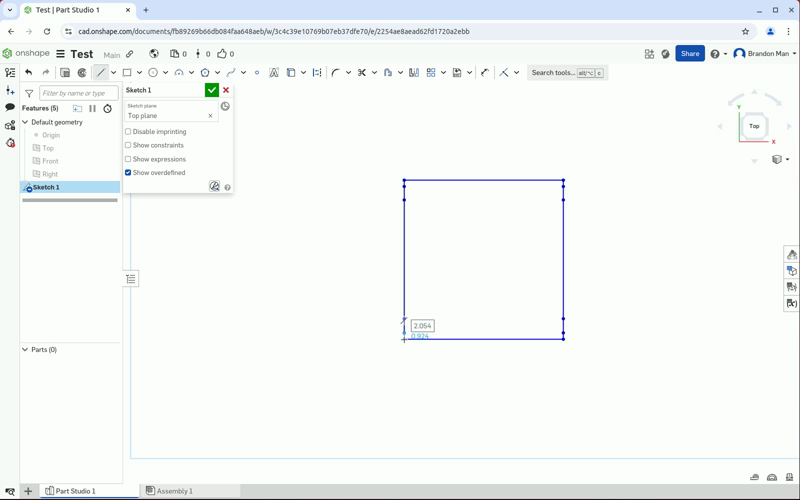
scroll(6)
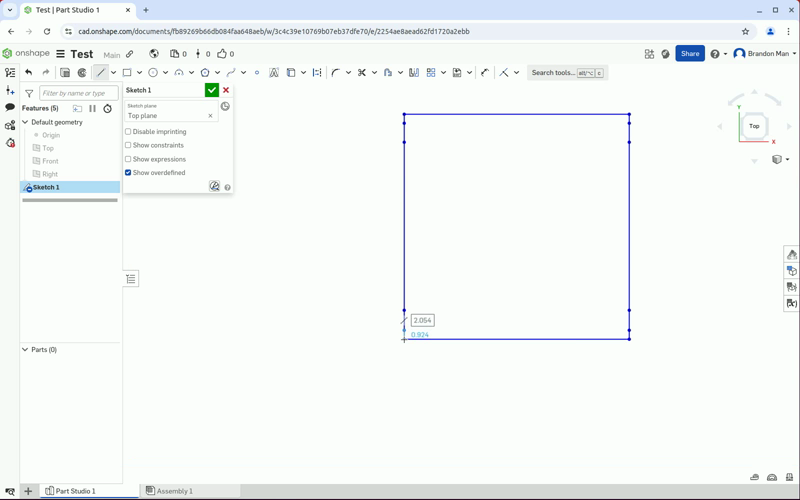
scroll(6)
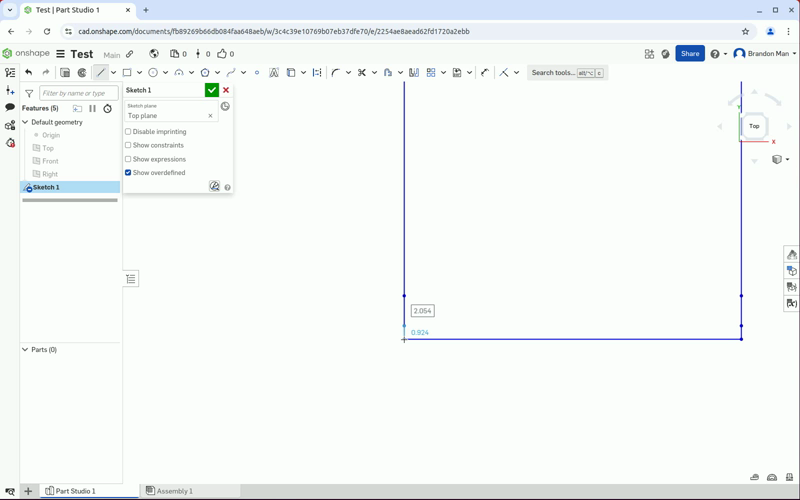
scroll(6)
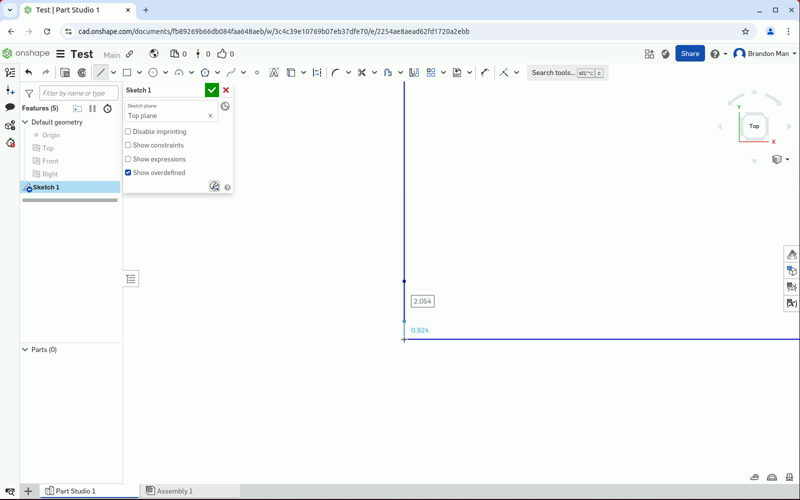
scroll(6)
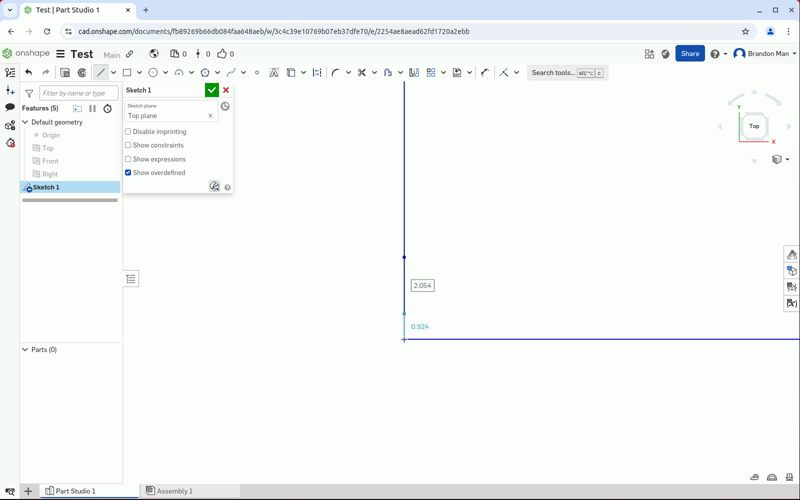
scroll(6)
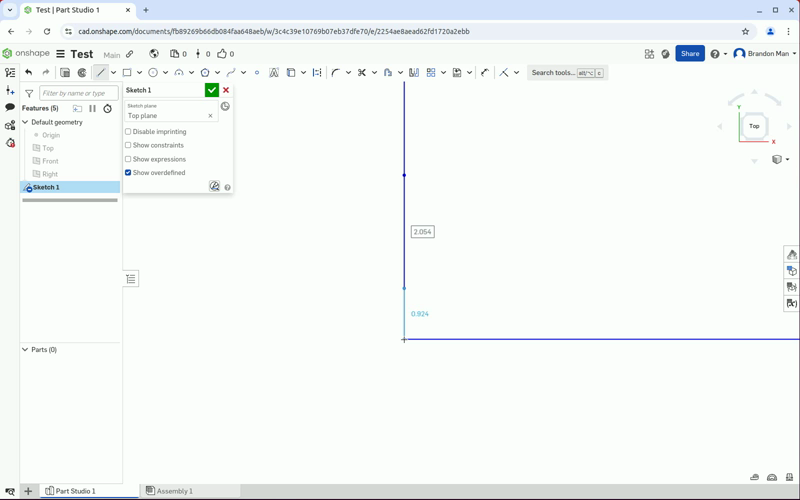
key_up(shift)
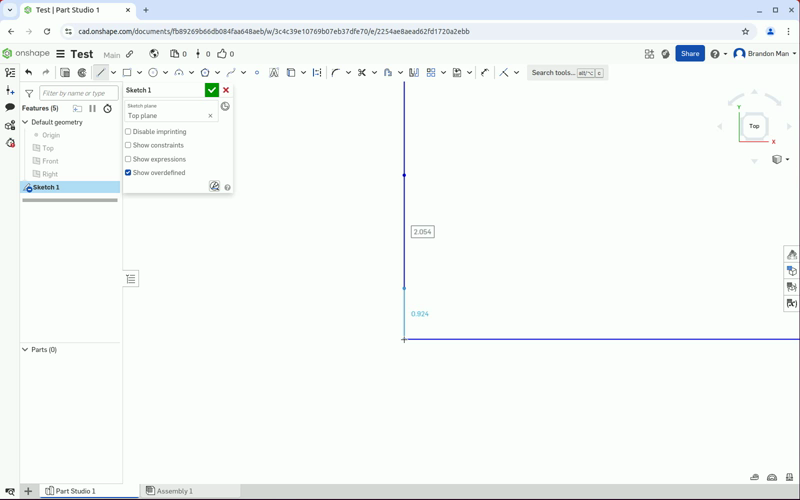
click(404, 339)
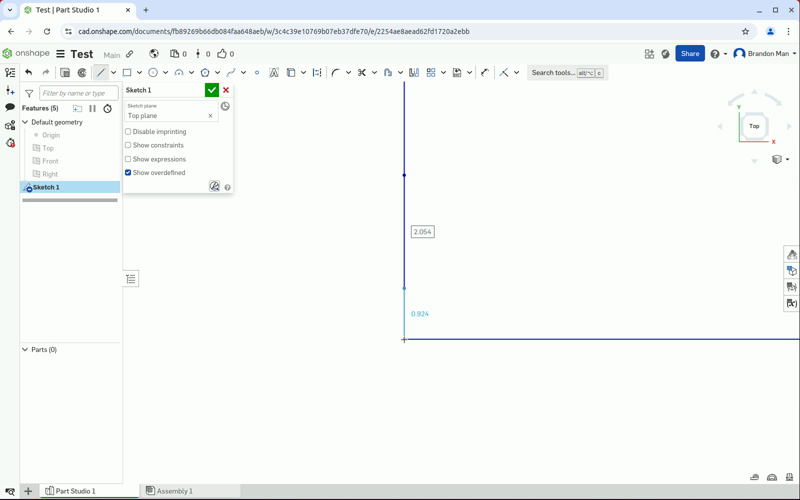
scroll(-6)
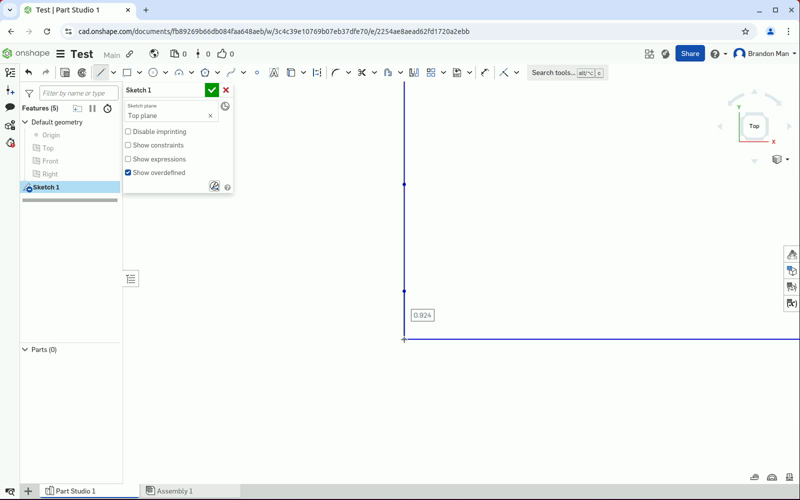
scroll(-6)
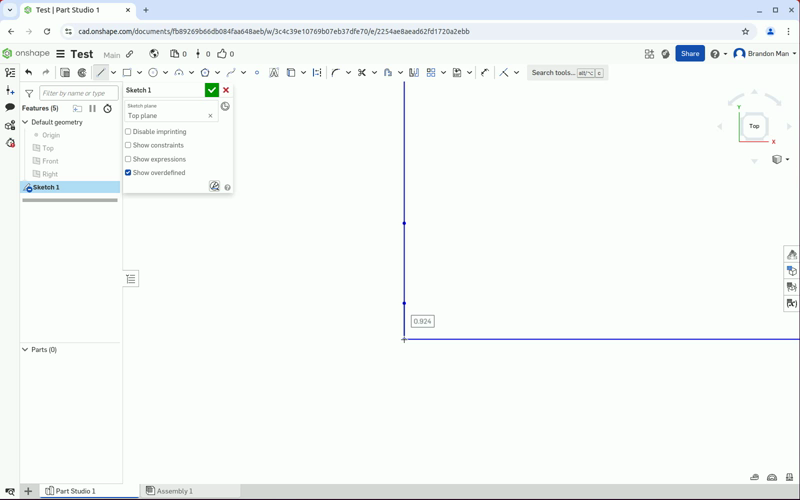
scroll(-6)
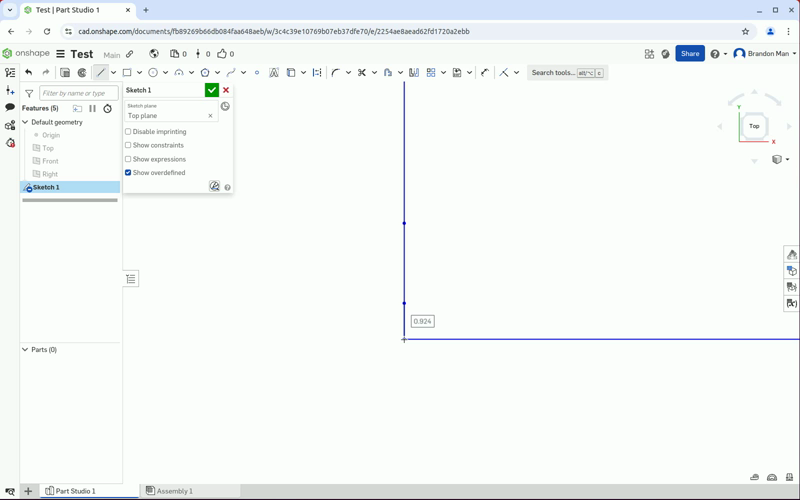
scroll(-6)
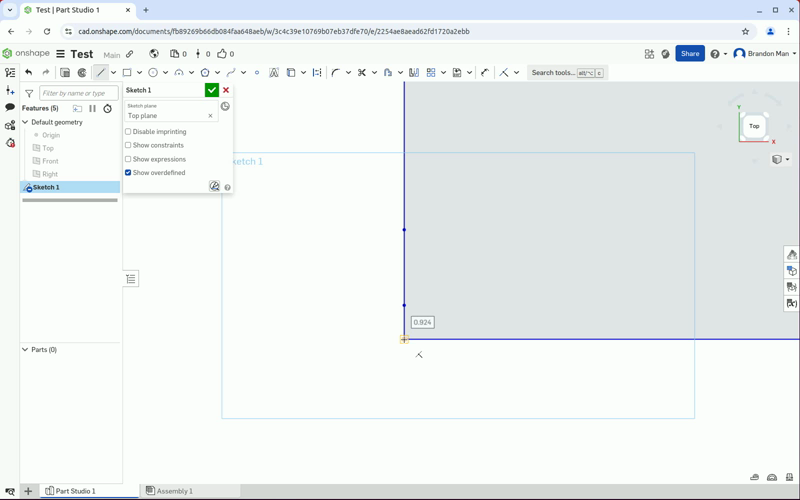
scroll(-6)
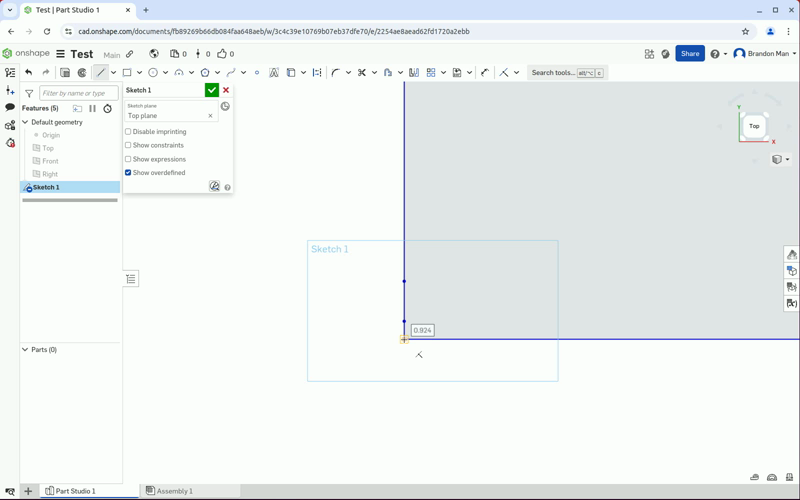
scroll(-6)
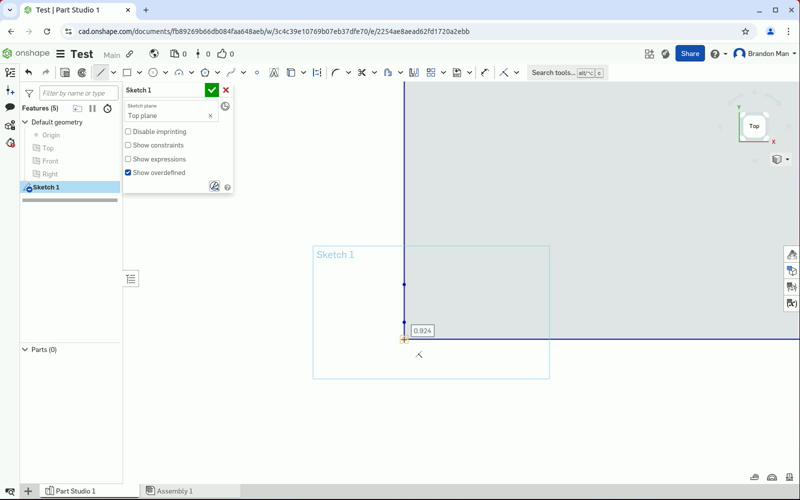
scroll(-6)
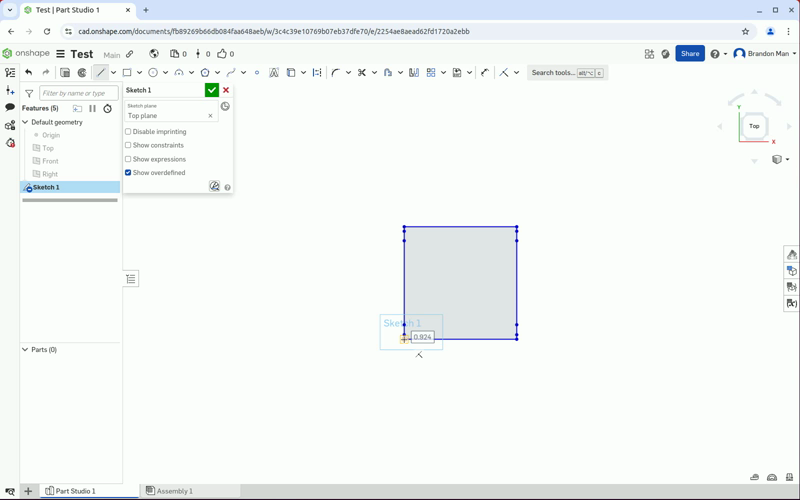
key(esc)
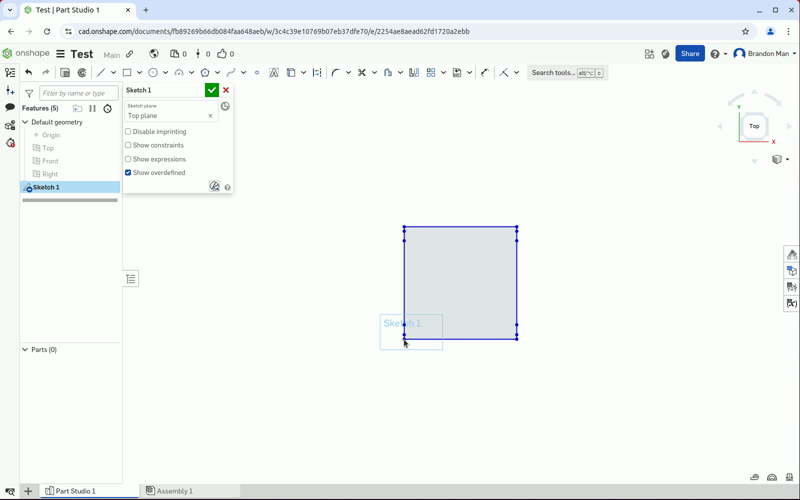
key(c)
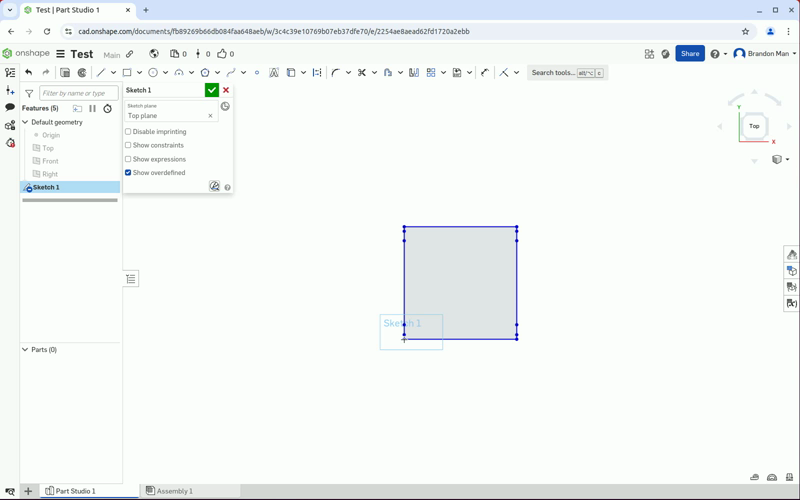
key_down(shift)
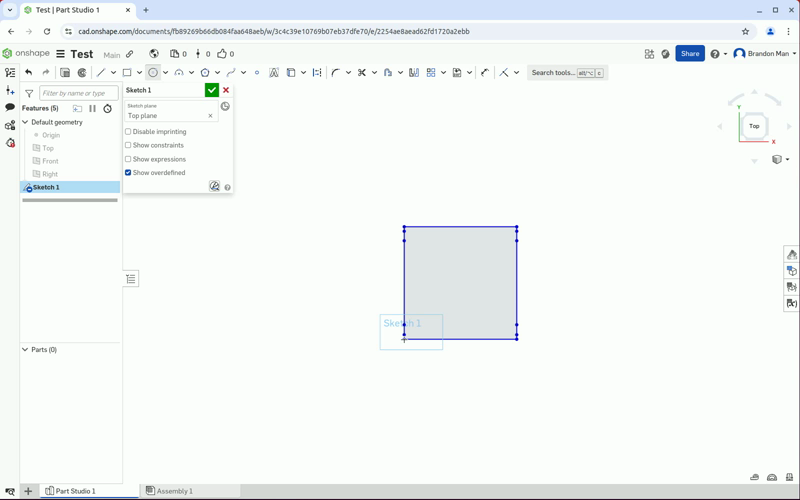
mouse_move(461, 282)
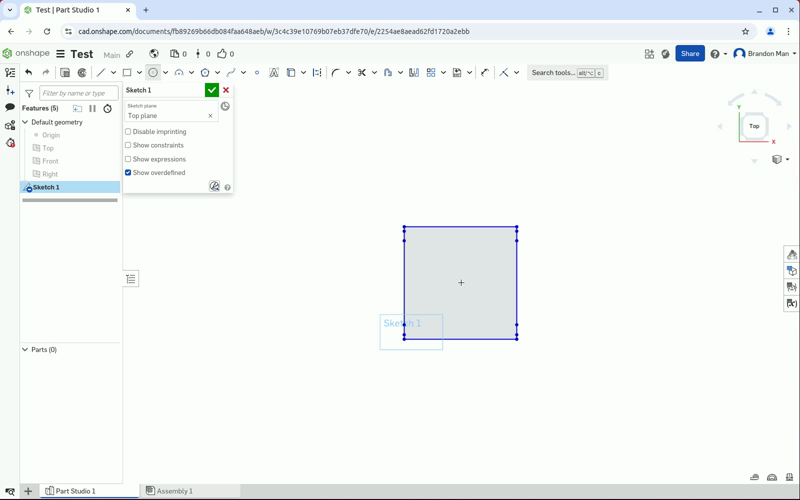
click(461, 282)
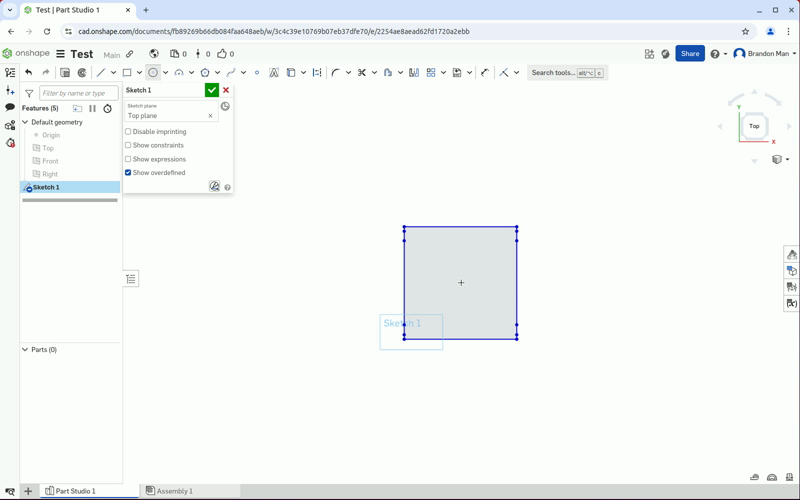
key_up(shift)
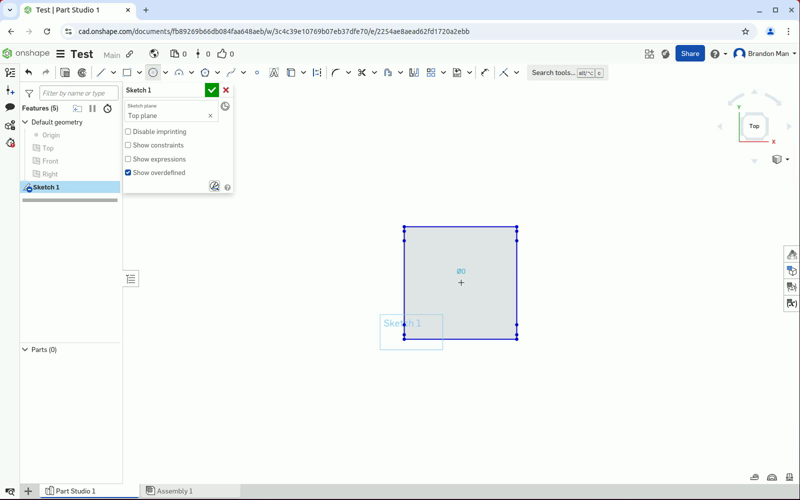
mouse_move(494, 282)
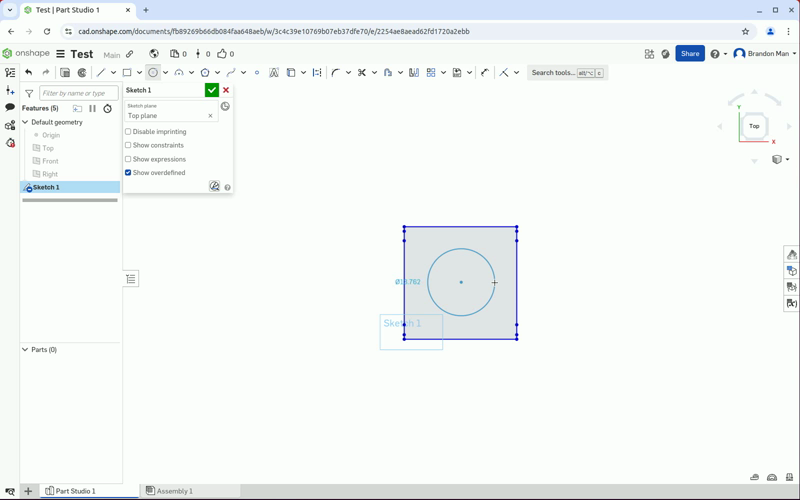
click(494, 282)
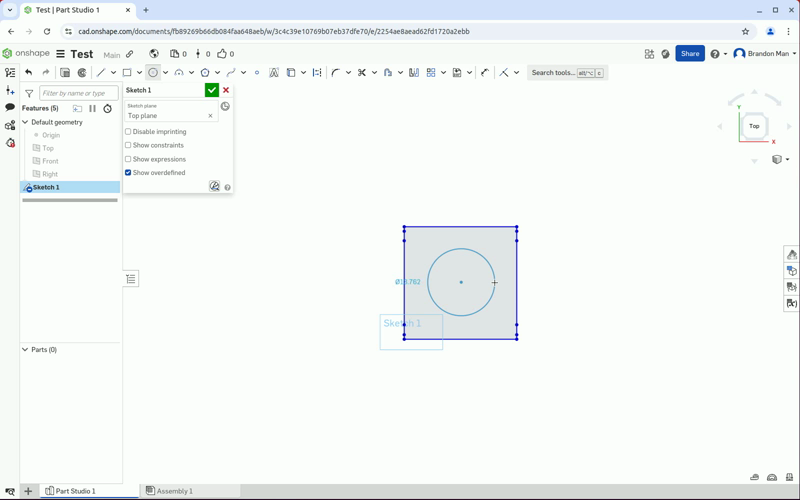
key(esc)
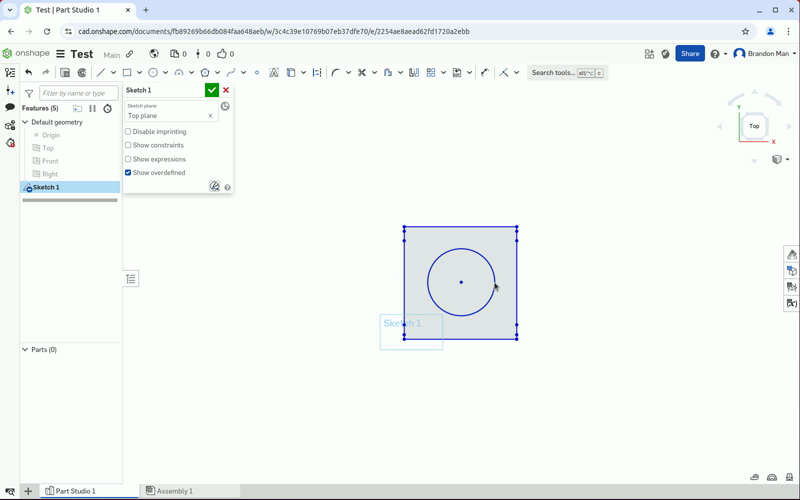
mouse_move(508, 322)
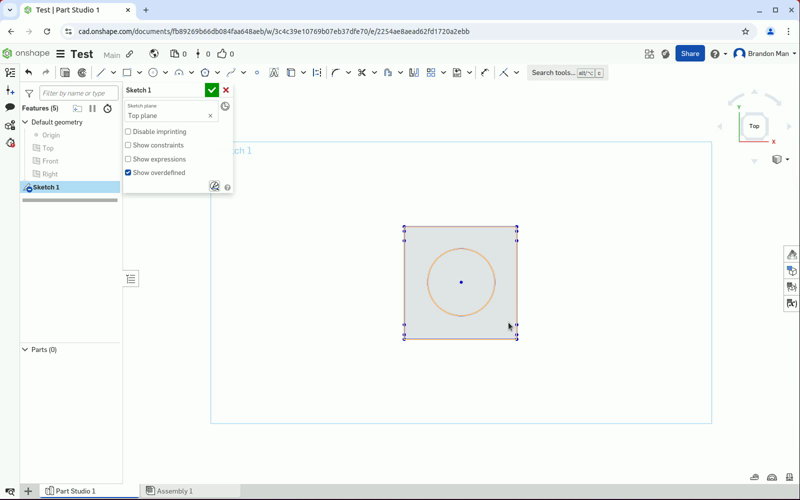
click(508, 322)
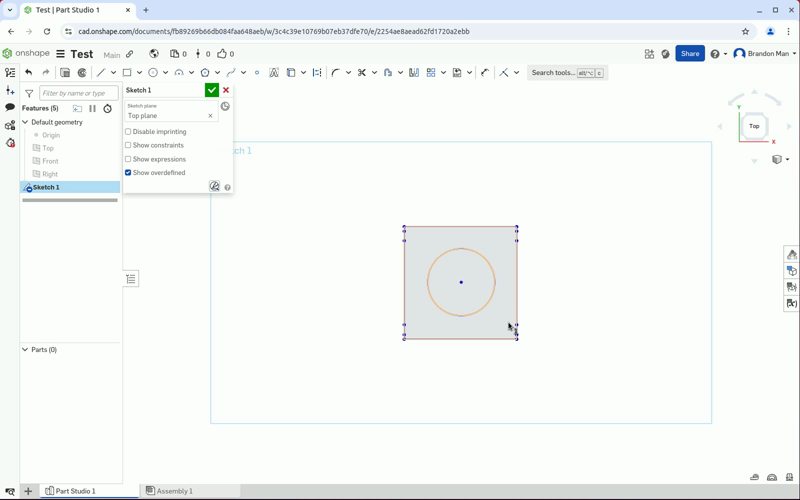
mouse_move(73, 352)
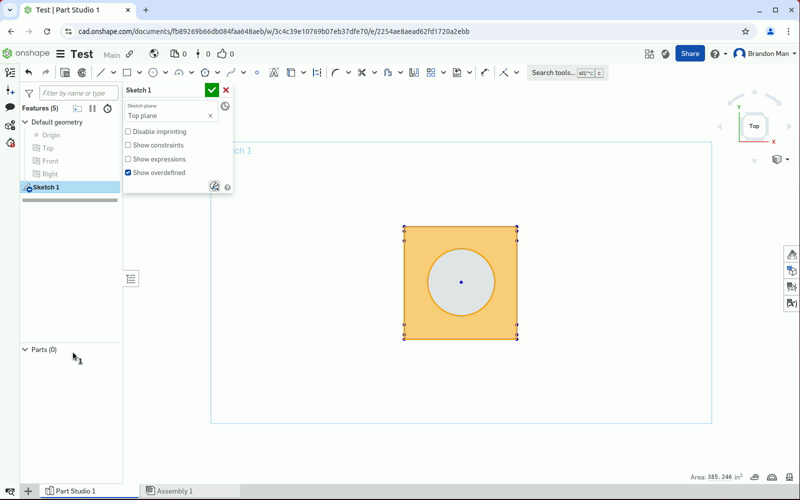
key(shift+y)
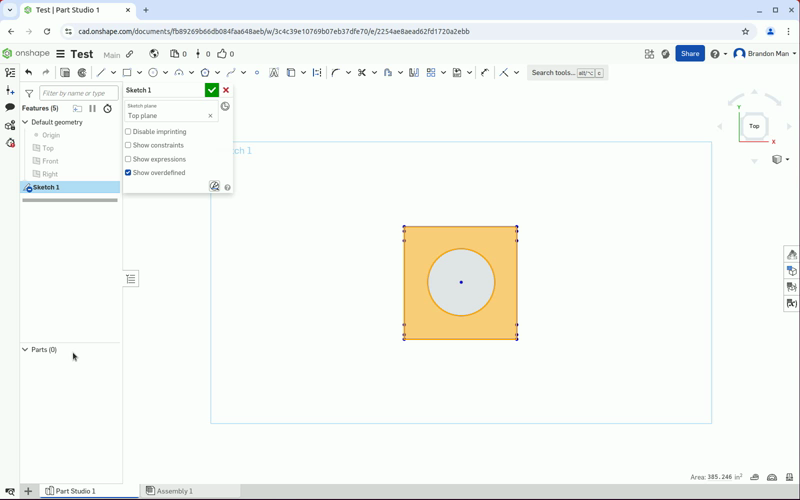
key(shift+e)
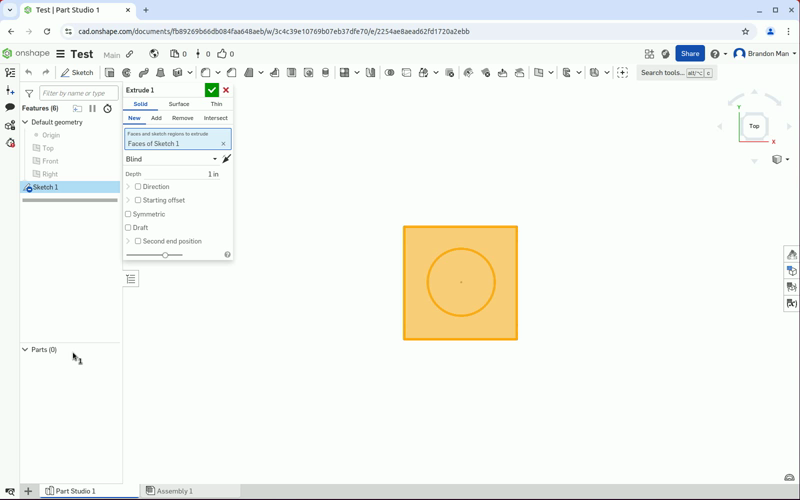
mouse_move(143, 106)
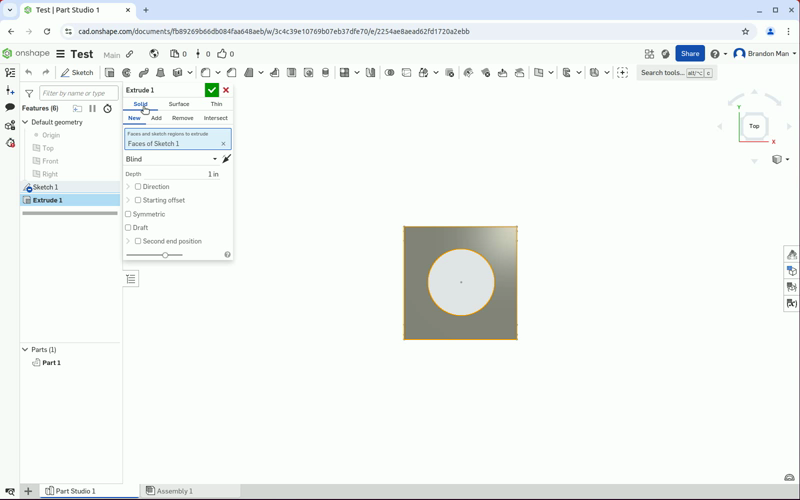
click(143, 106)
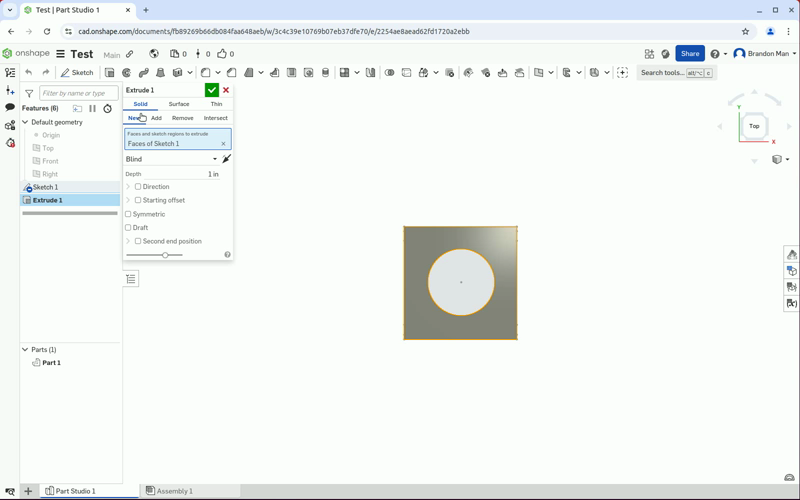
mouse_move(137, 120)
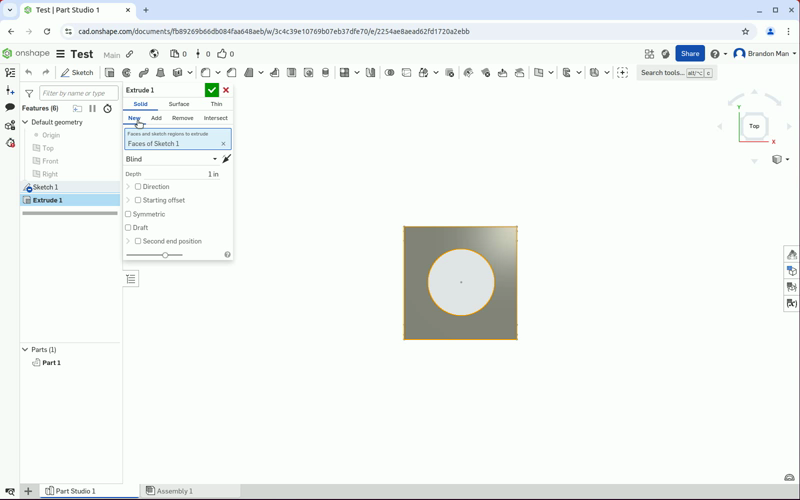
click(137, 120)
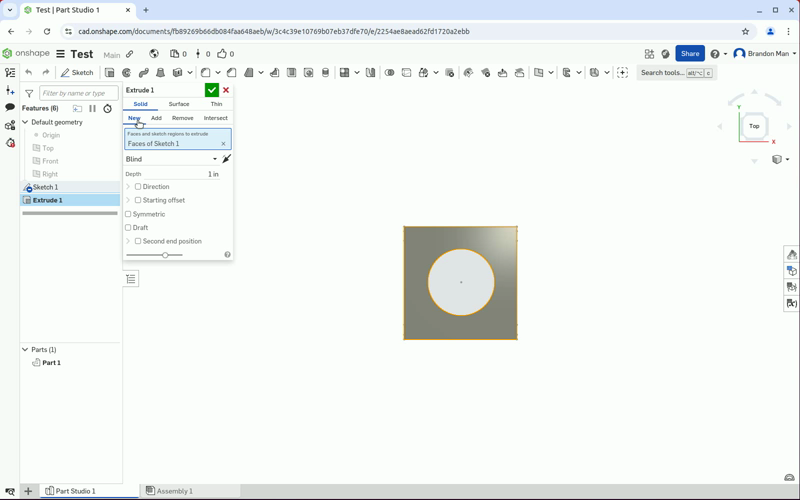
key(tab, 4)
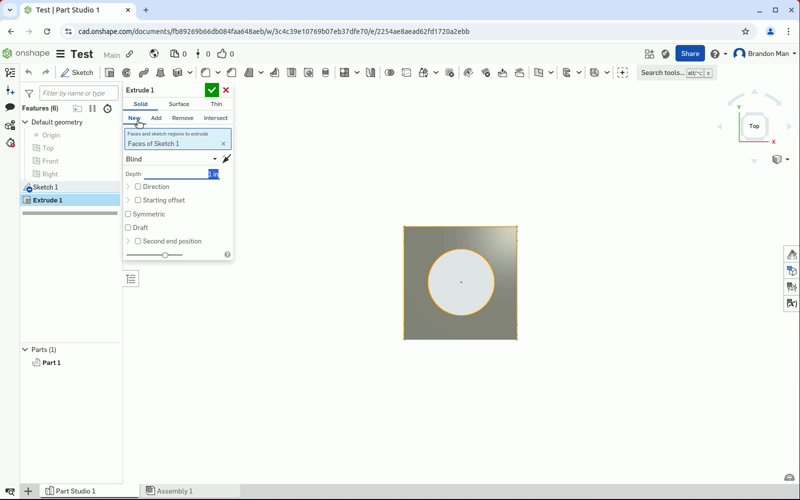
text(13.48)
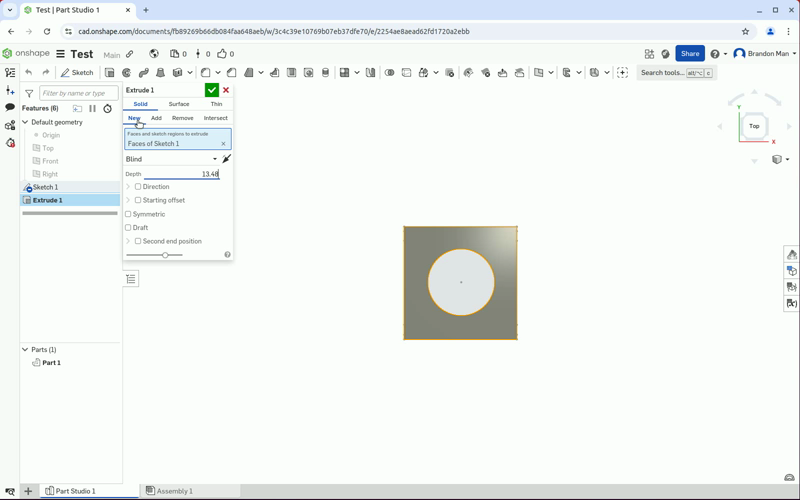
key(enter)
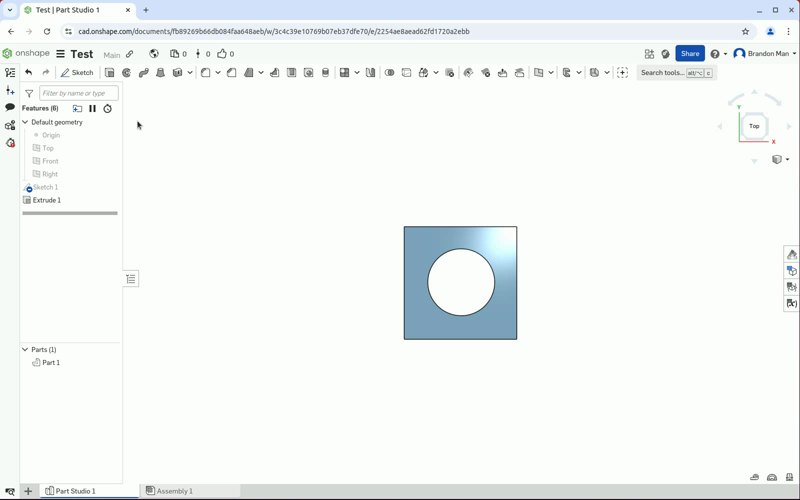
key(shift+h)
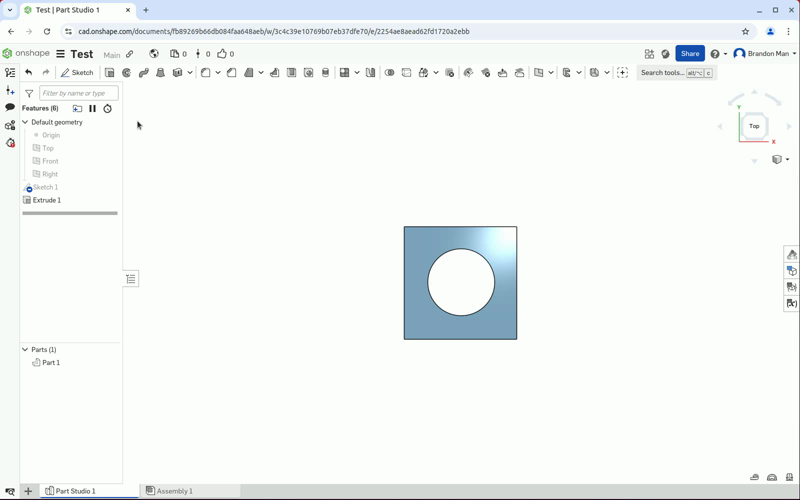
key(shift+h)
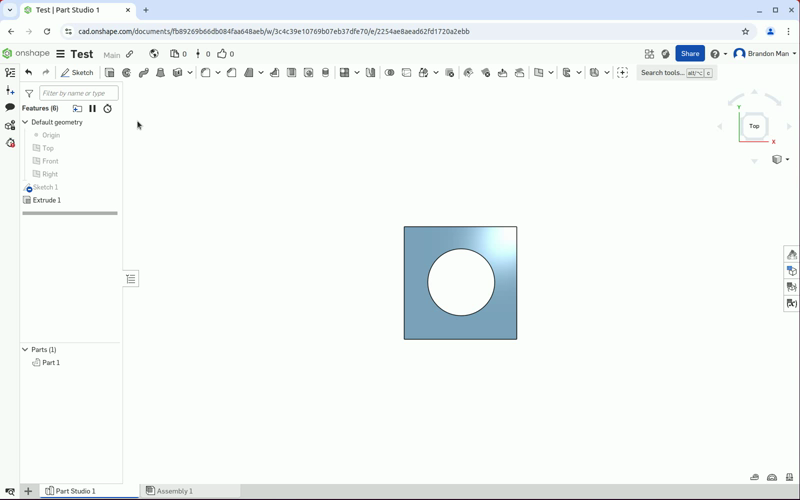
mouse_move(73, 189)
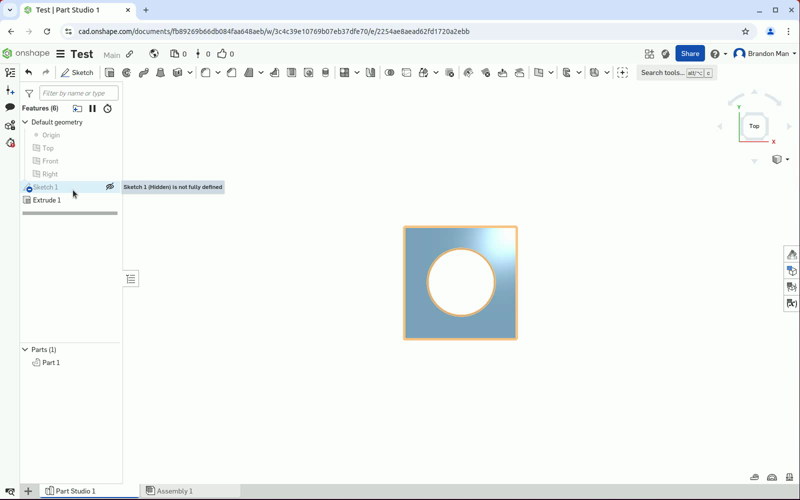
click(73, 189)
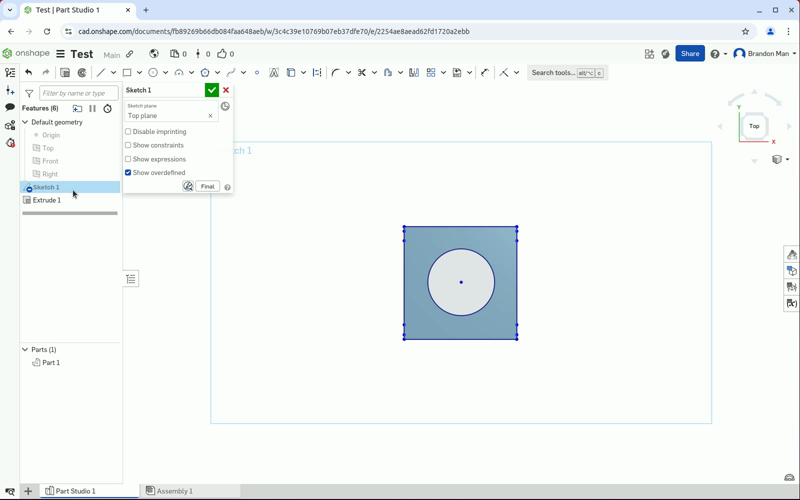
mouse_move(229, 92)
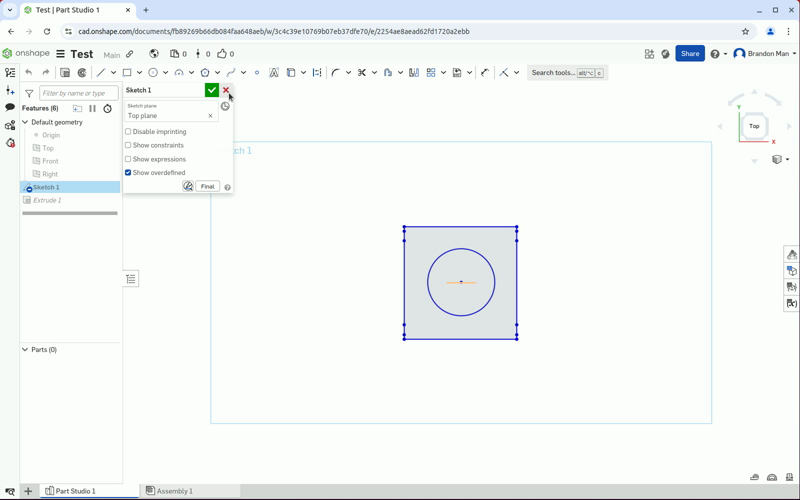
click(229, 92)
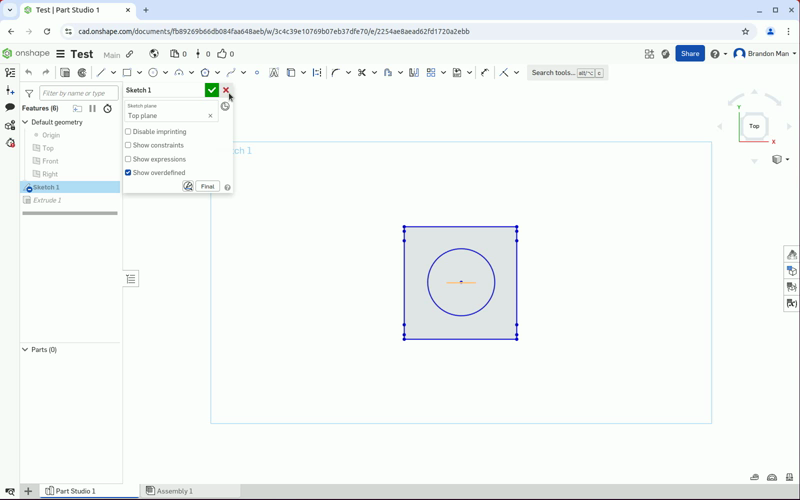
key(shift+s)
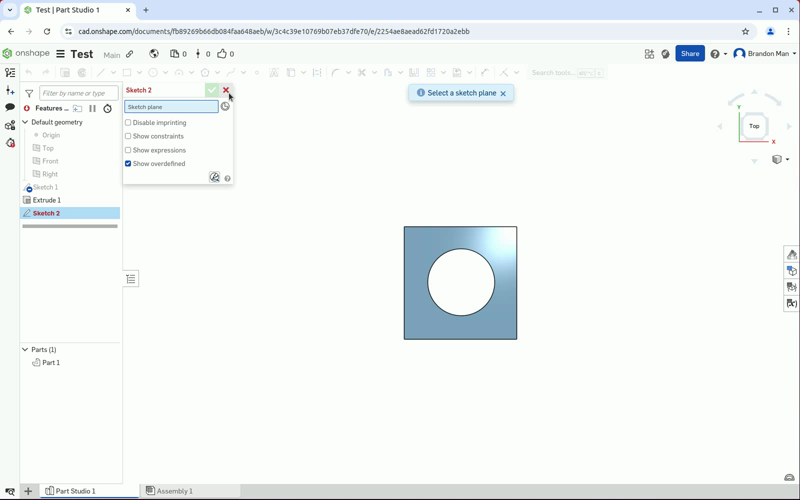
mouse_move(73, 150)
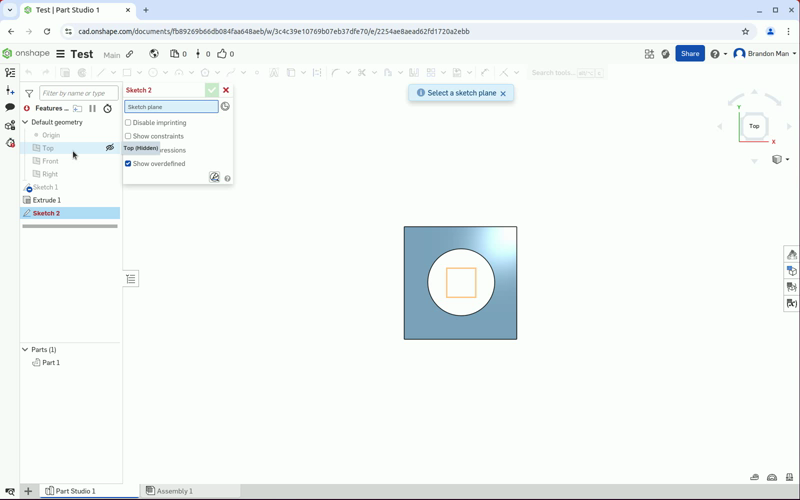
click(73, 150)
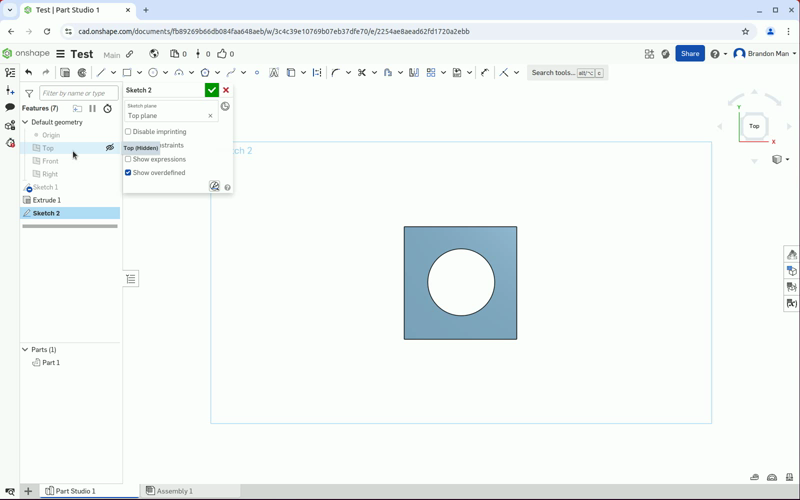
mouse_move(73, 352)
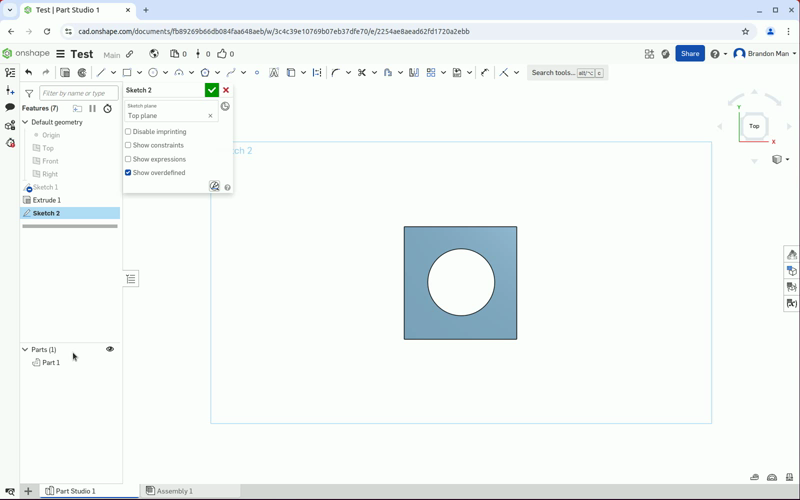
key(y)
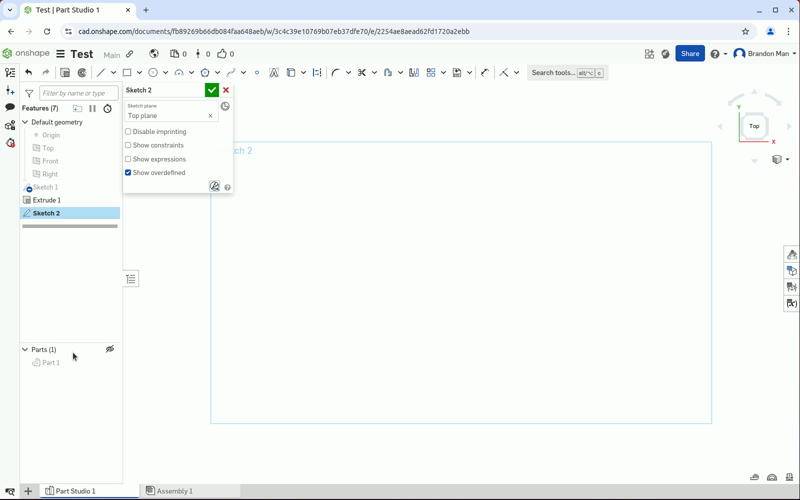
key(c)
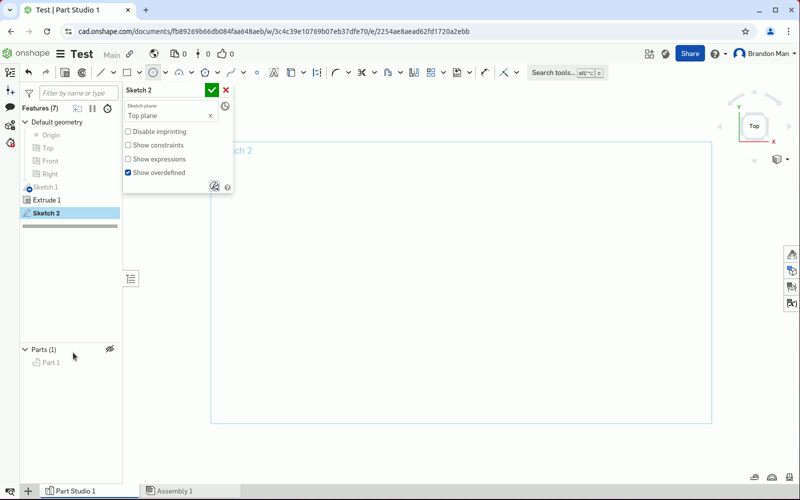
key_down(shift)
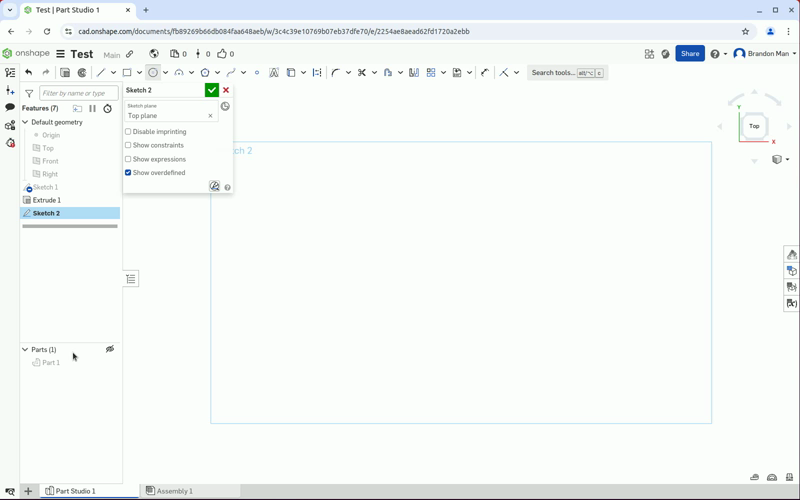
mouse_move(461, 282)
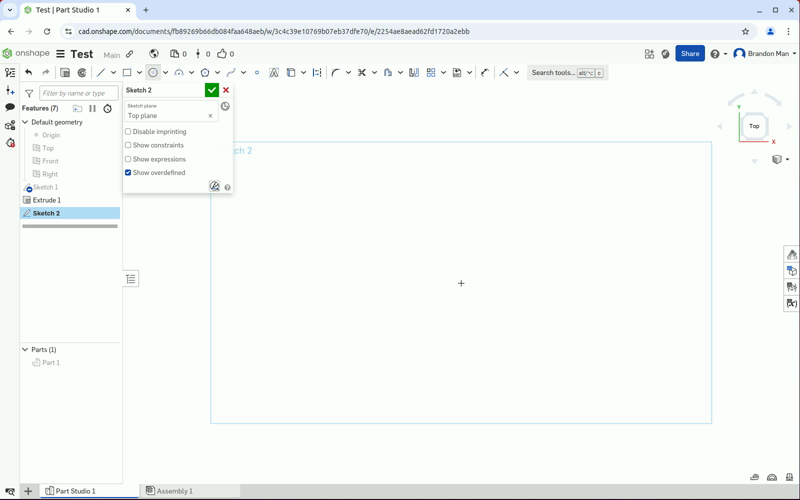
click(461, 282)
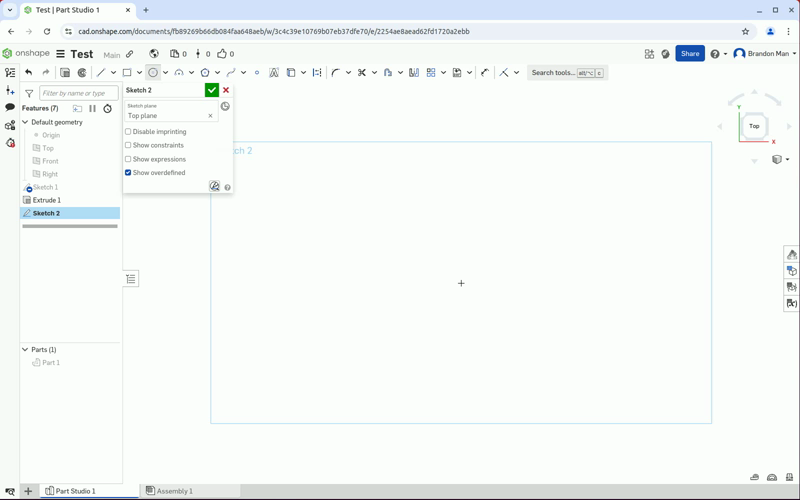
key_up(shift)
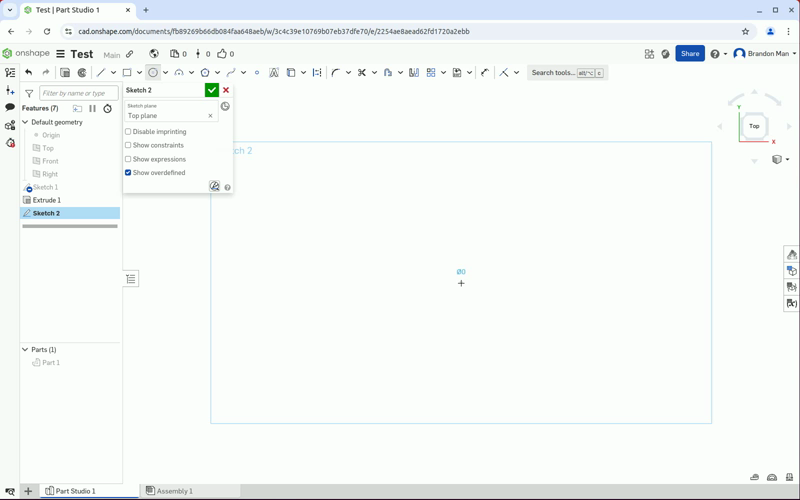
mouse_move(494, 282)
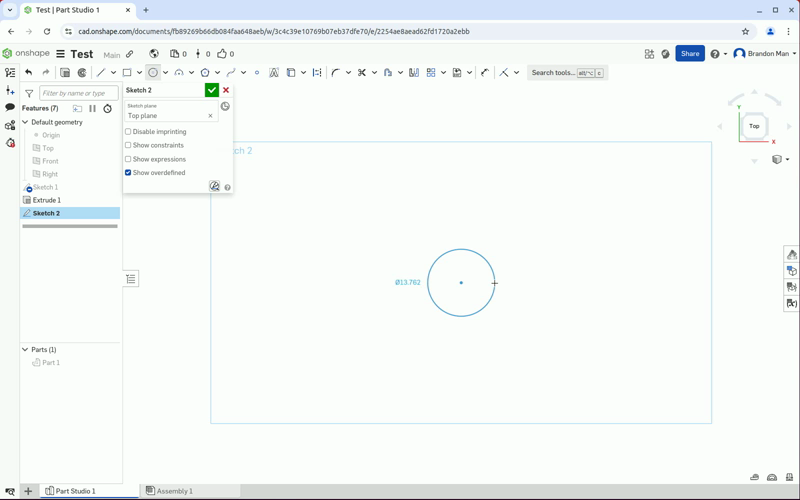
click(494, 282)
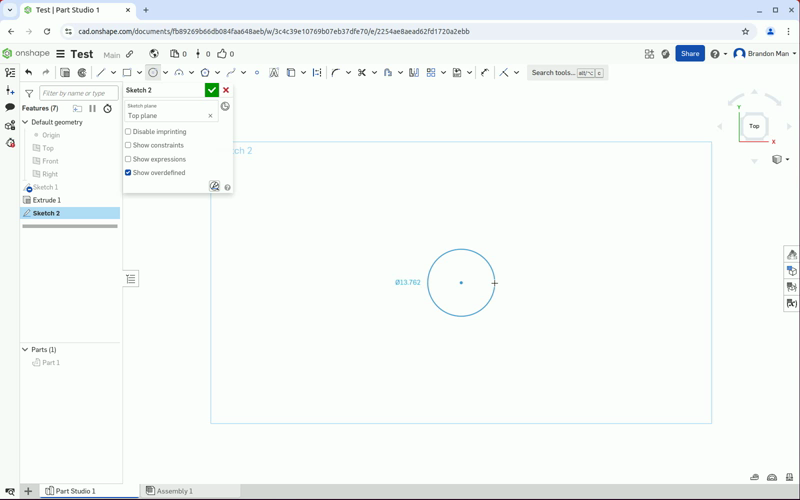
key(esc)
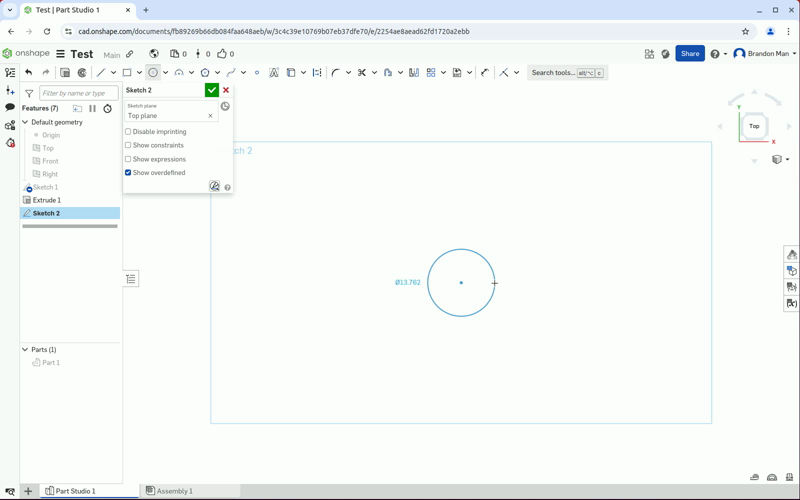
mouse_move(455, 289)
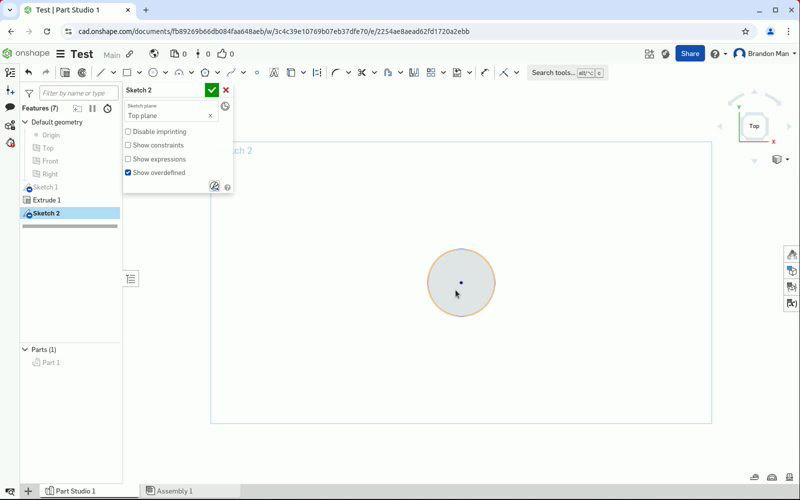
click(455, 289)
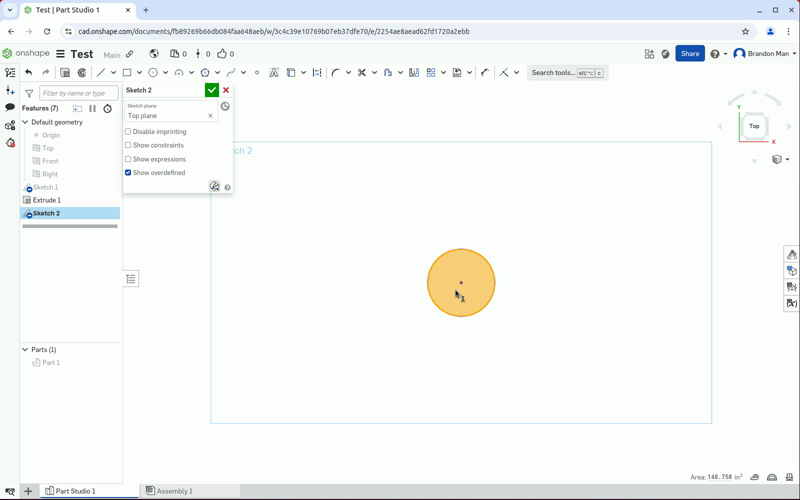
mouse_move(73, 352)
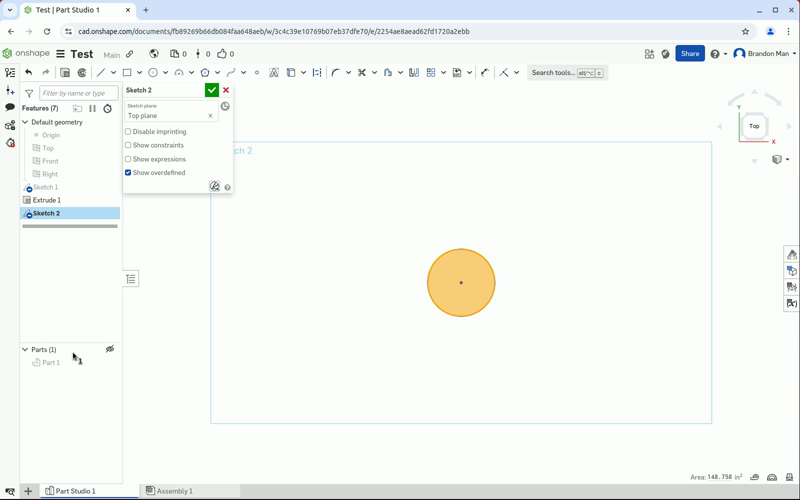
key(shift+y)
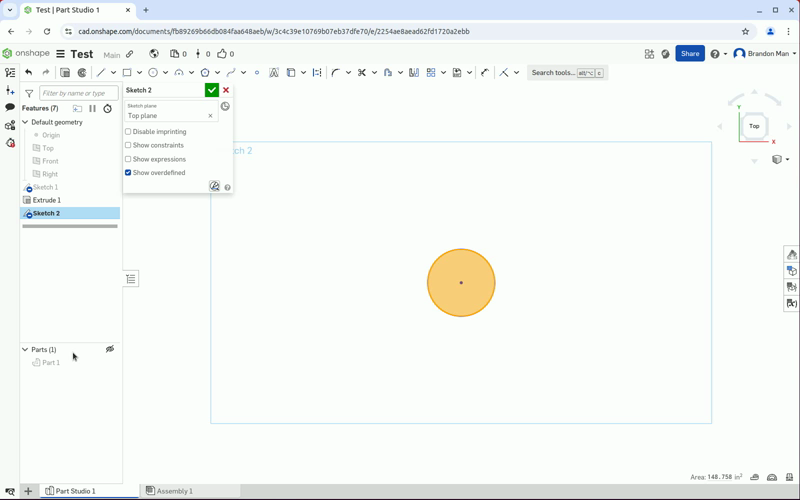
key(shift+e)
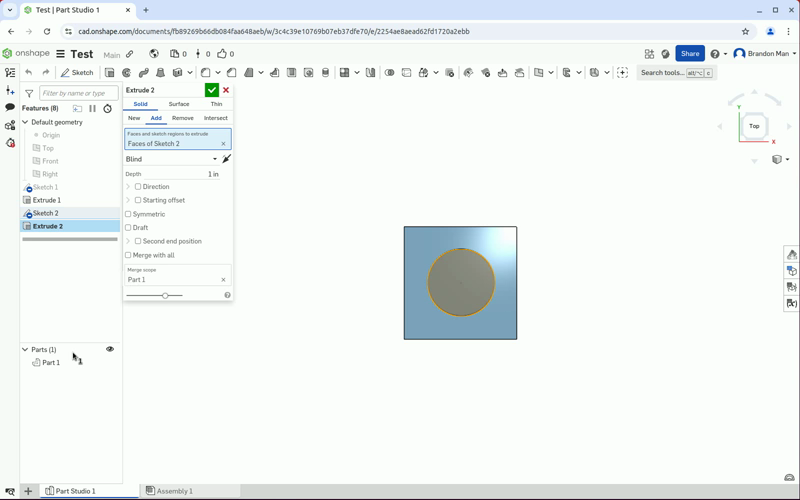
mouse_move(143, 106)
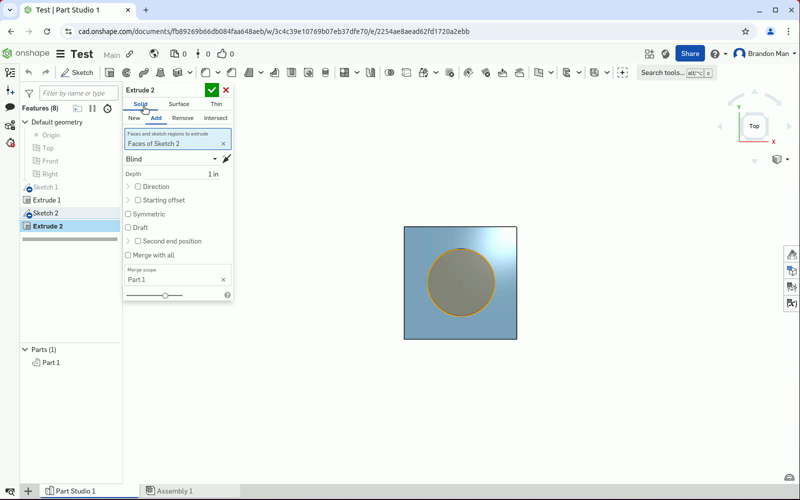
click(143, 106)
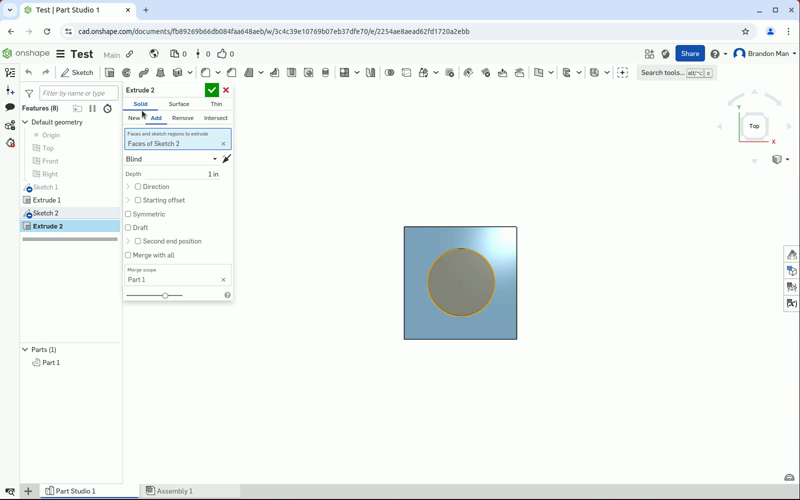
mouse_move(137, 120)
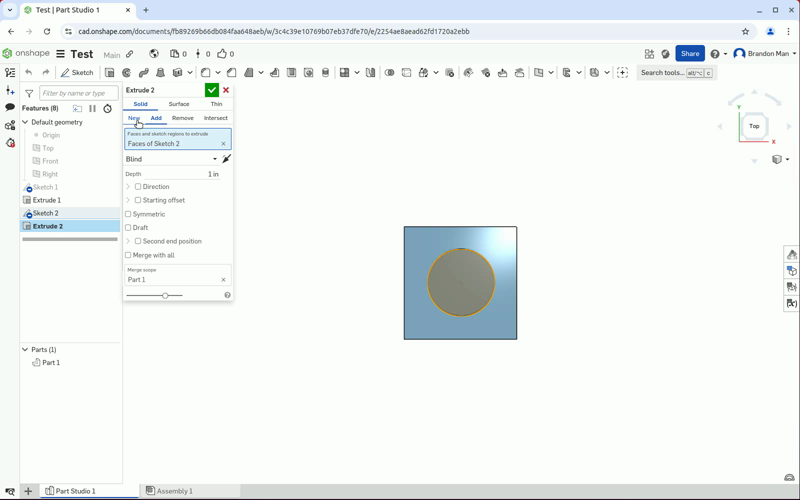
click(137, 120)
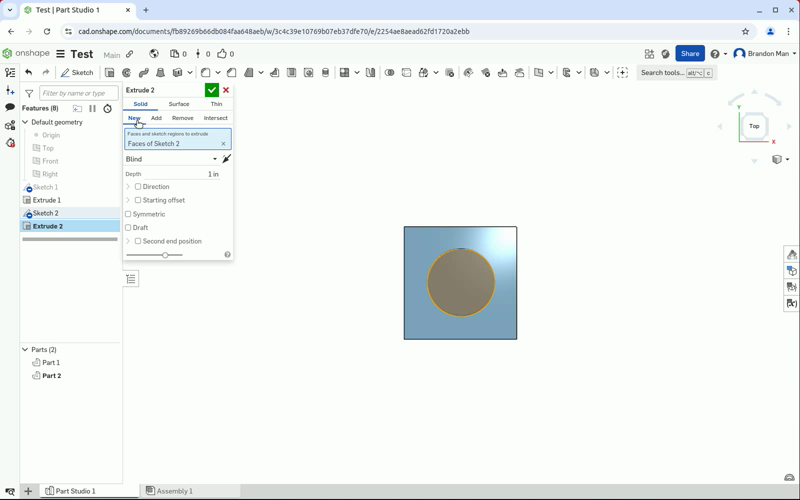
key(tab, 4)
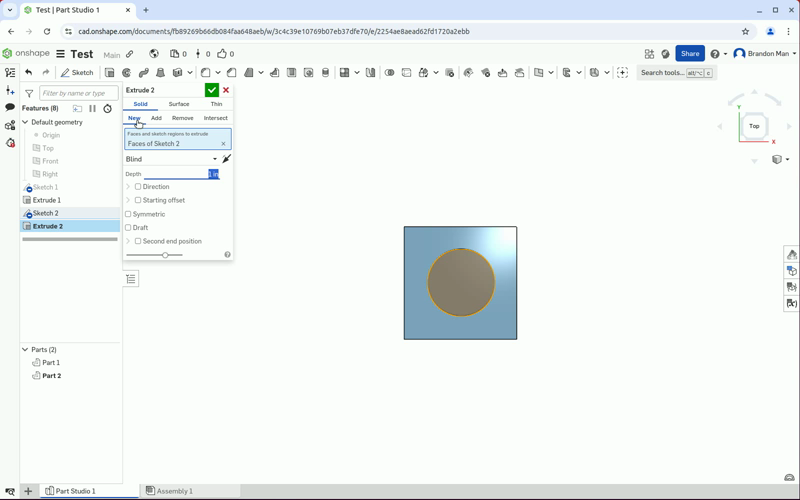
text(23.108)
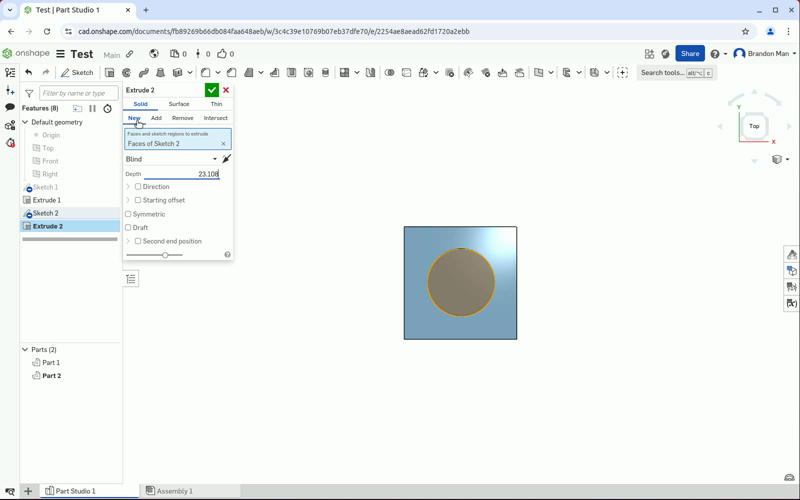
key(enter)
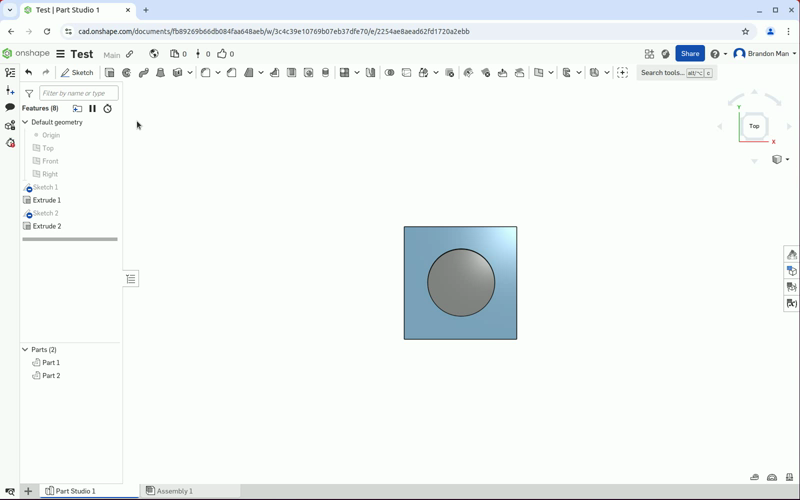
key(shift+h)
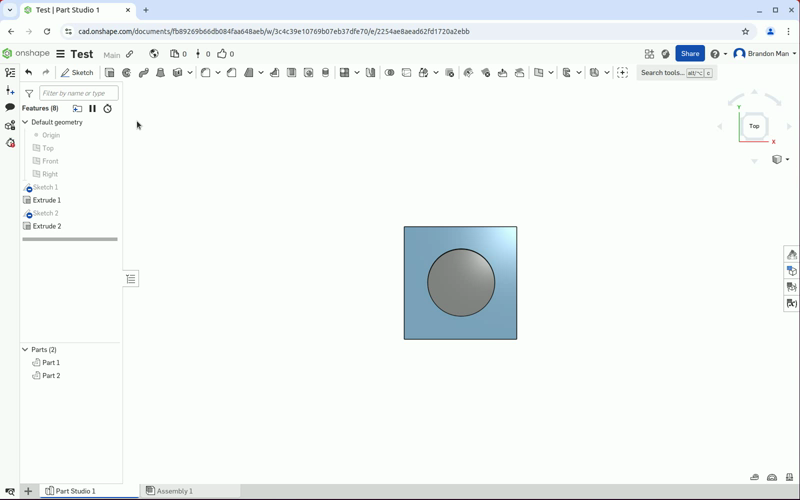
key(shift+h)
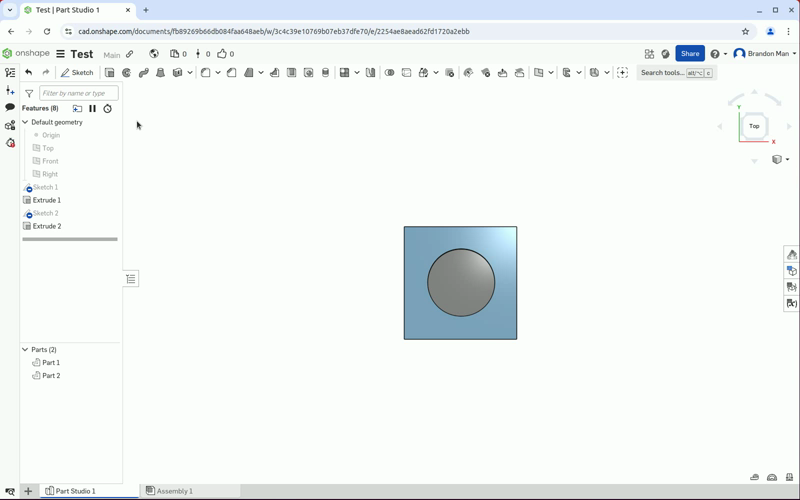
mouse_move(73, 189)
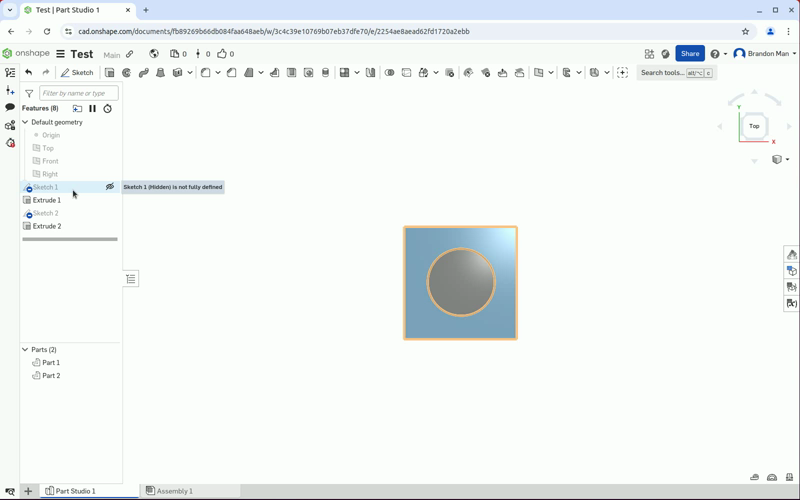
click(73, 189)
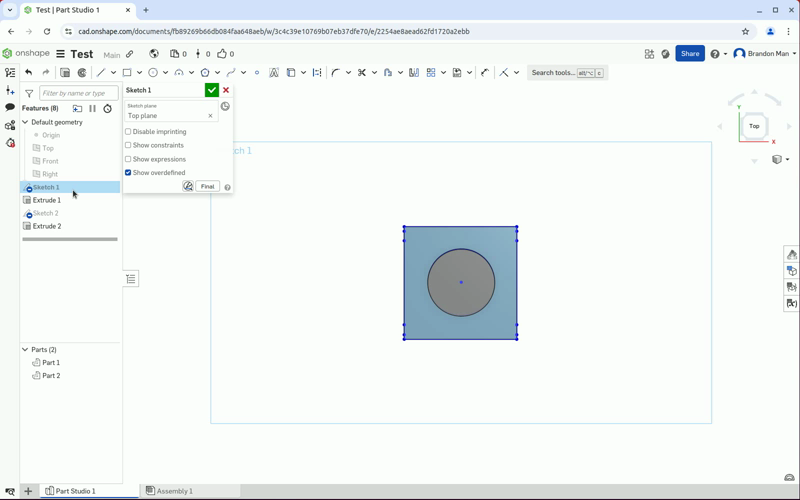
mouse_move(229, 92)
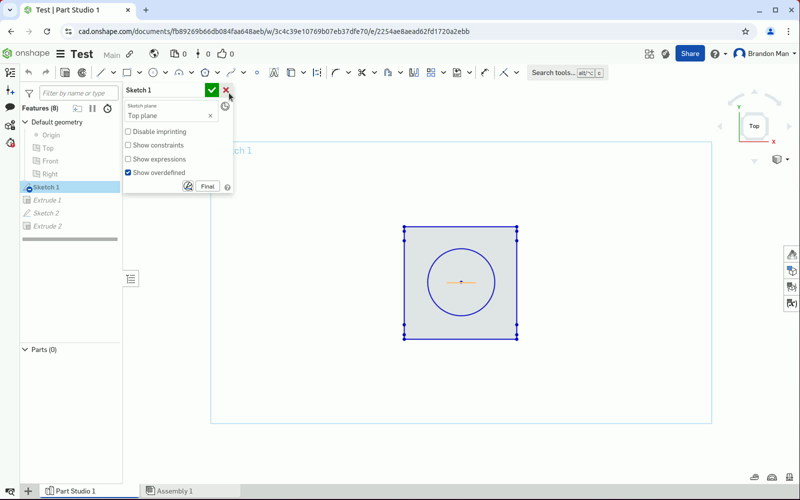
click(229, 92)
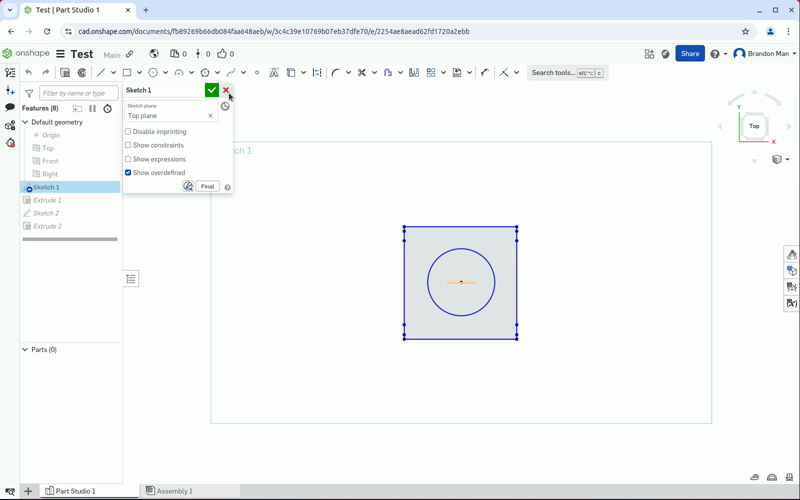
key(shift+s)
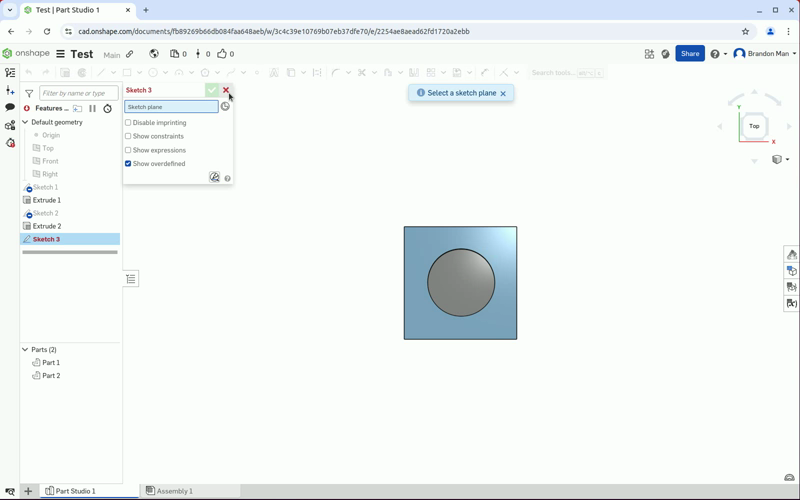
mouse_move(73, 150)
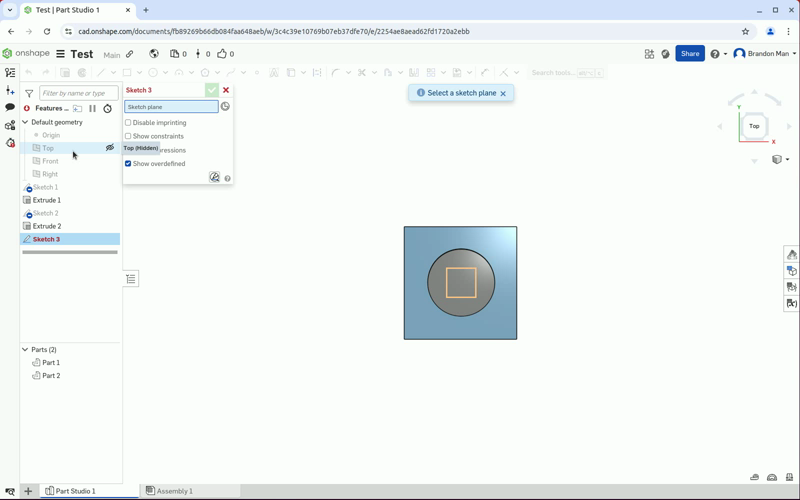
click(73, 150)
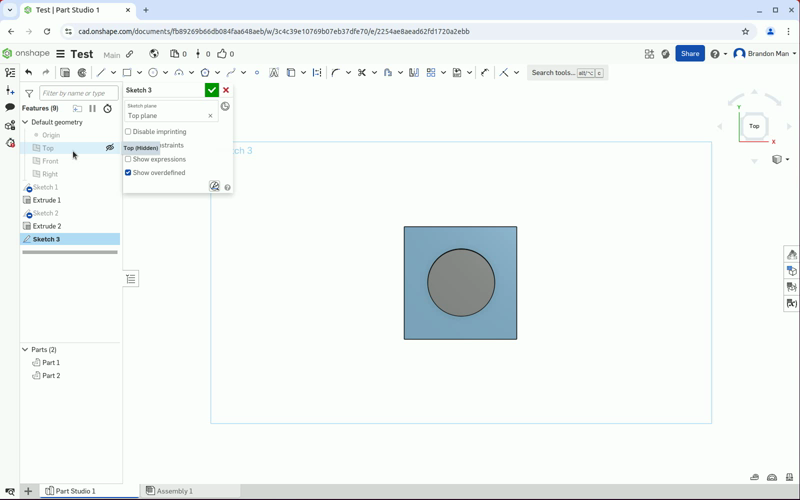
mouse_move(73, 352)
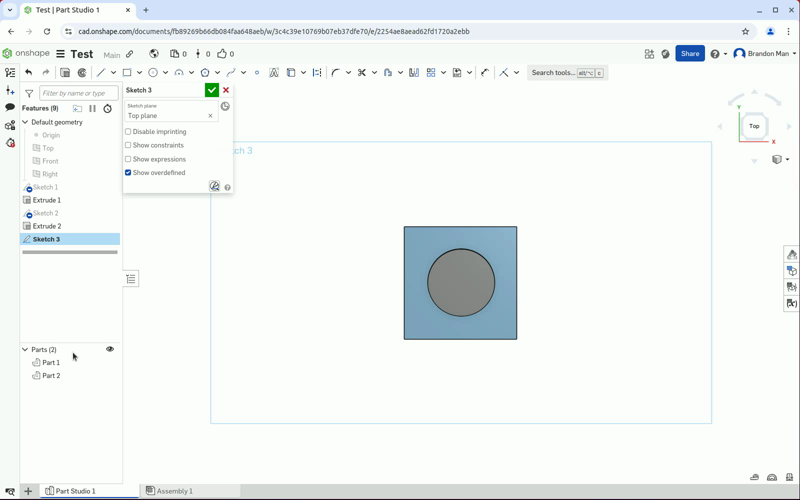
key(y)
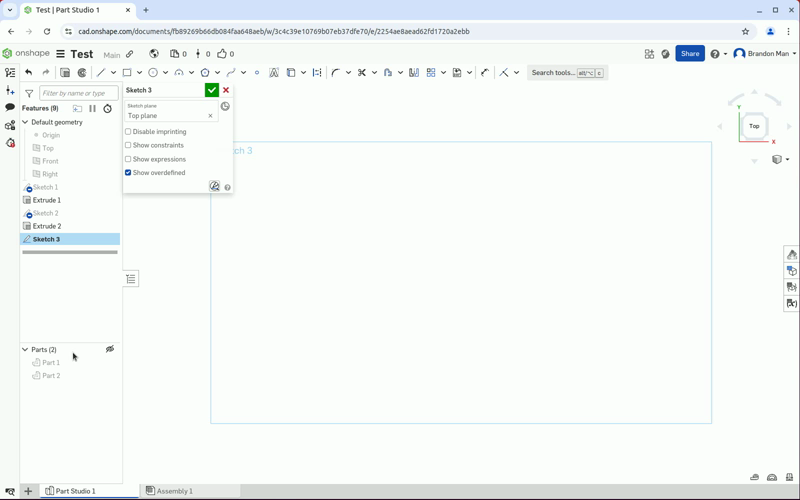
key(l)
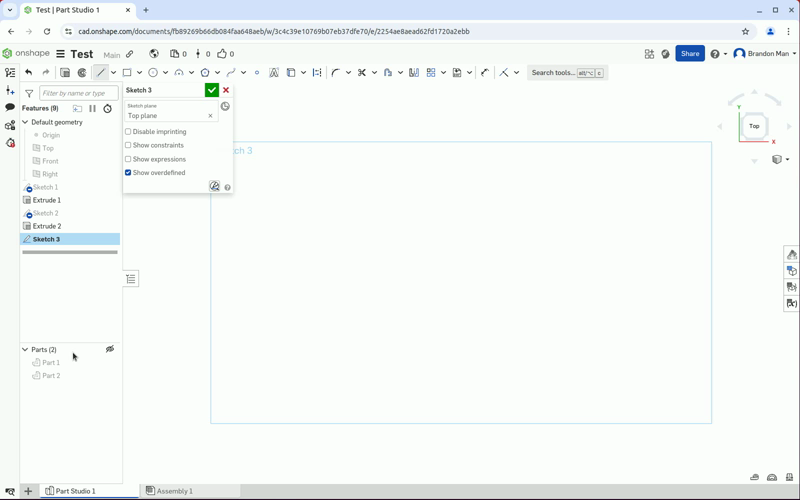
key_down(shift)
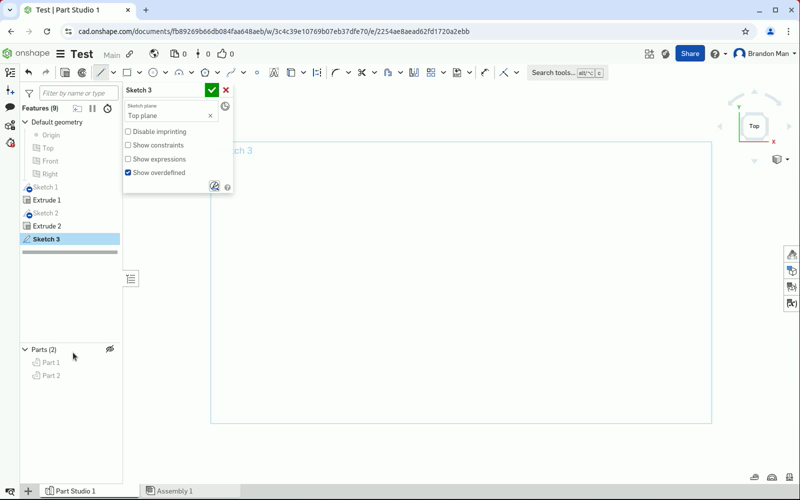
mouse_move(385, 334)
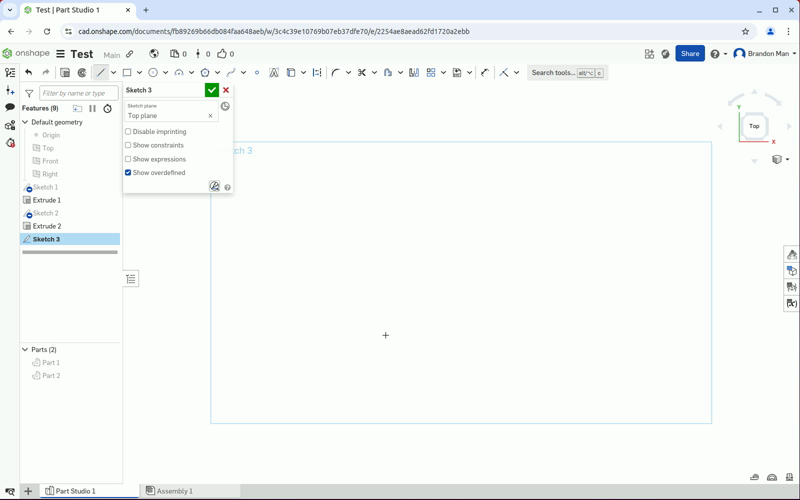
click(385, 334)
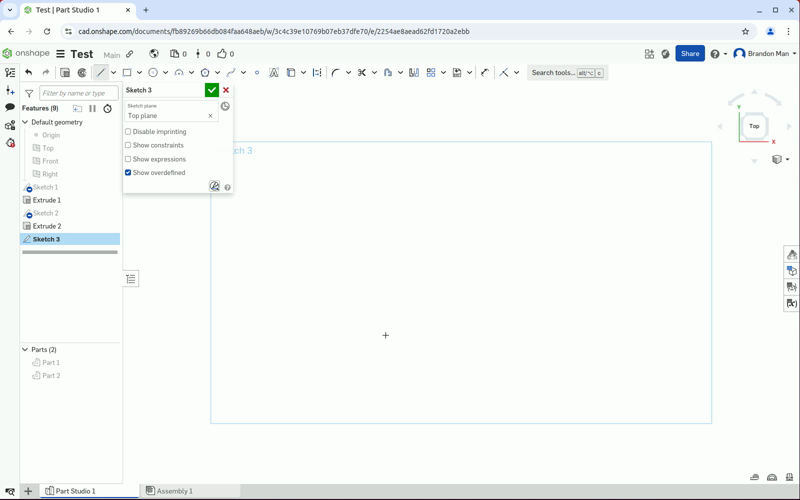
key_up(shift)
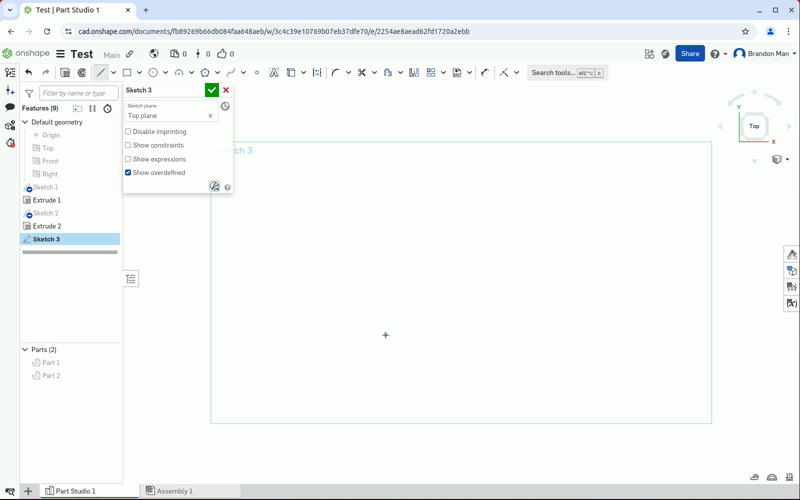
key_down(shift)
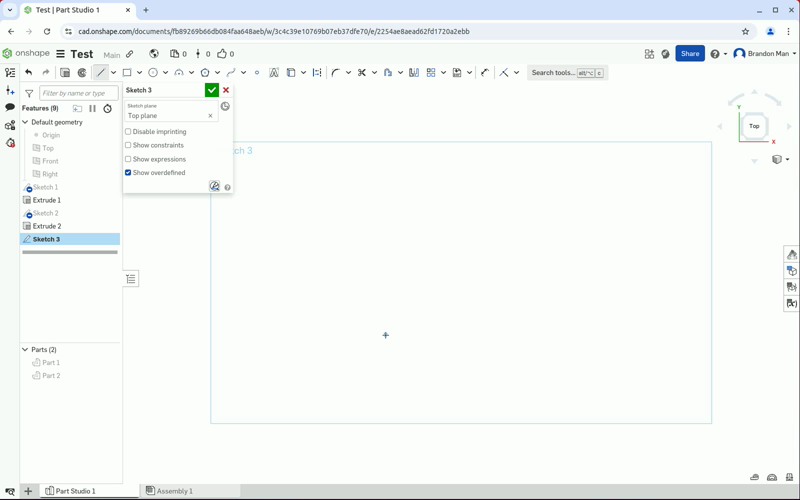
mouse_move(415, 334)
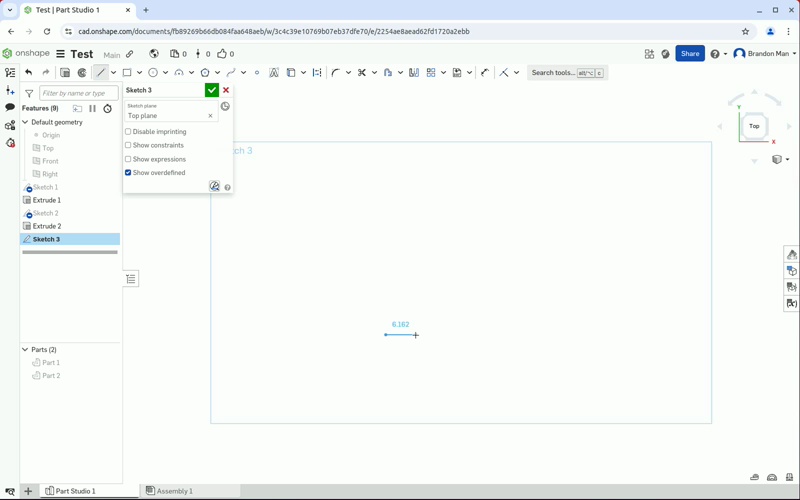
mouse_move(405, 334)
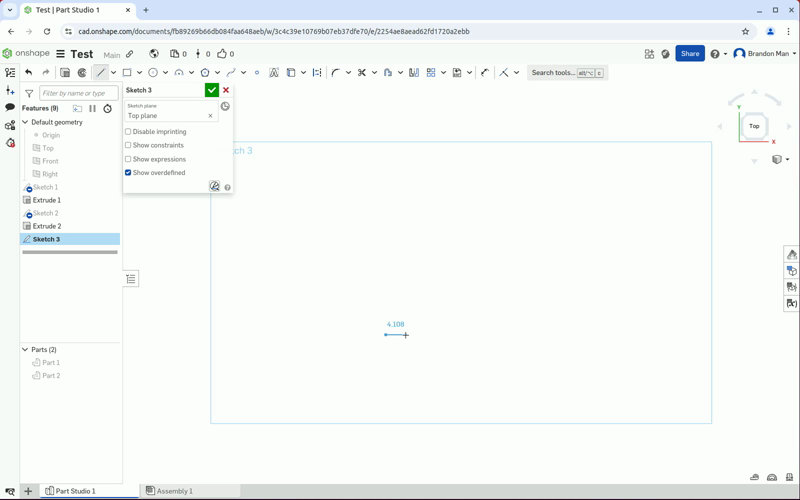
click(405, 334)
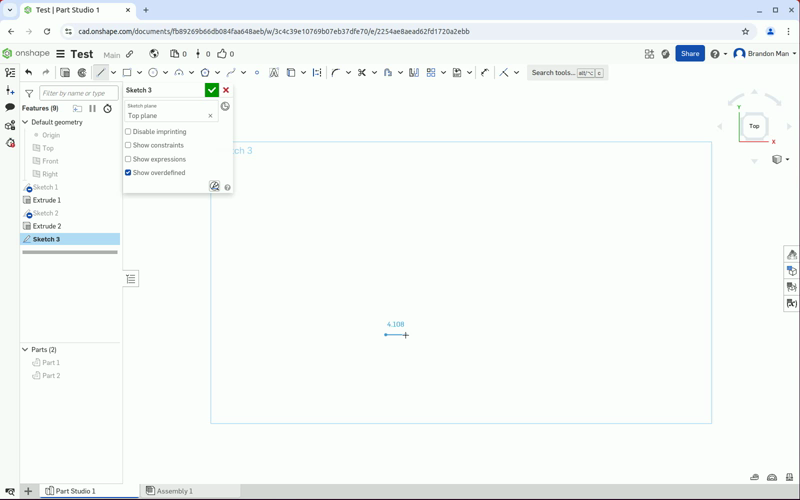
key_up(shift)
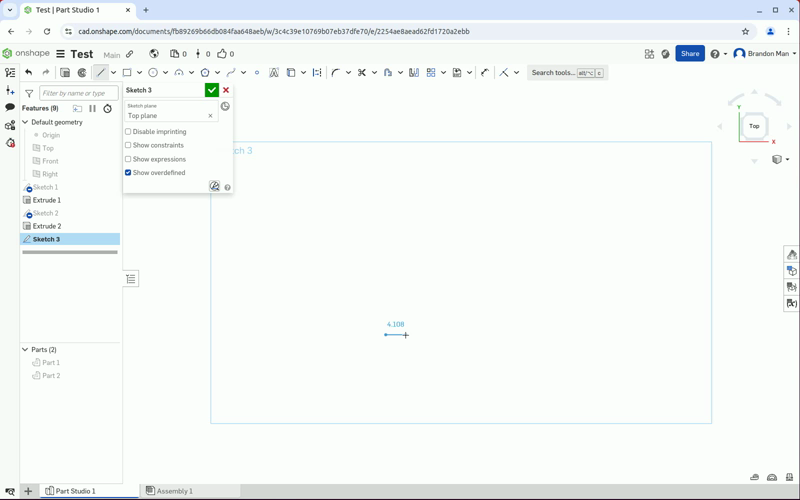
key_down(shift)
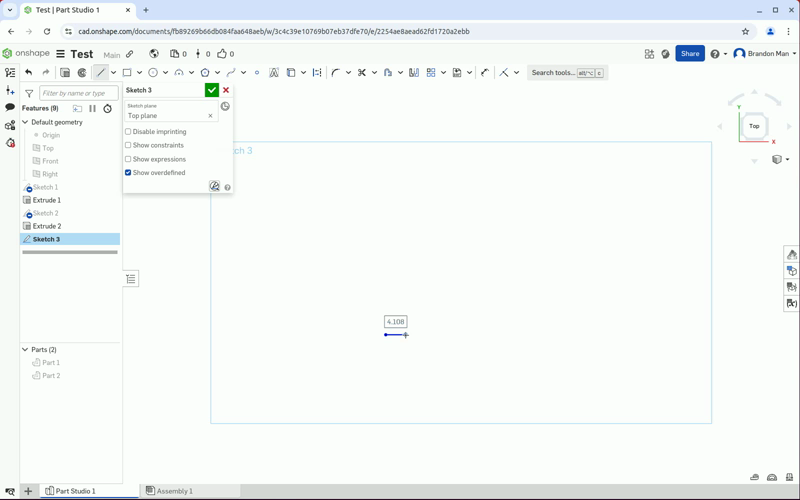
mouse_move(435, 334)
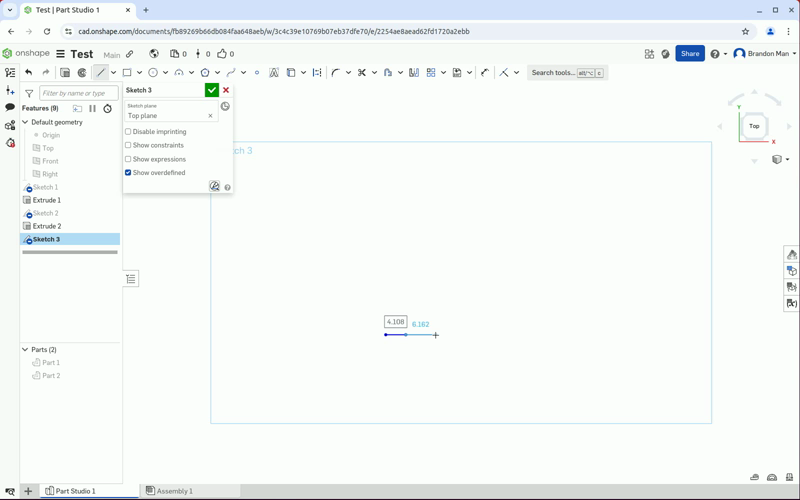
mouse_move(405, 324)
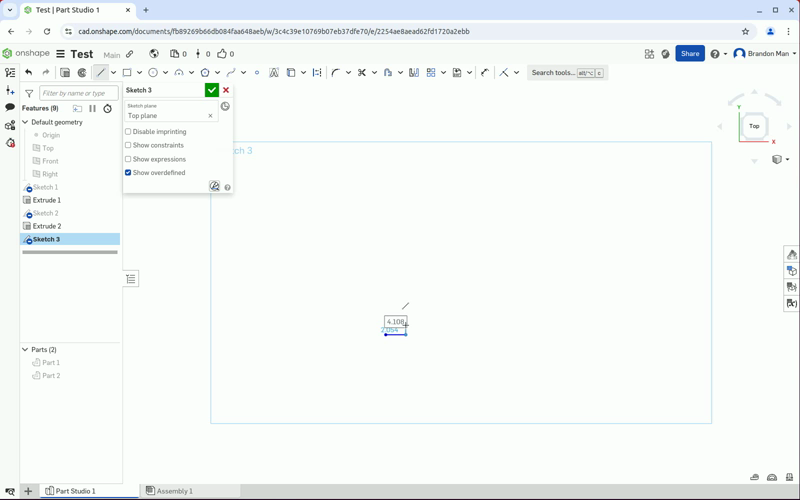
click(405, 324)
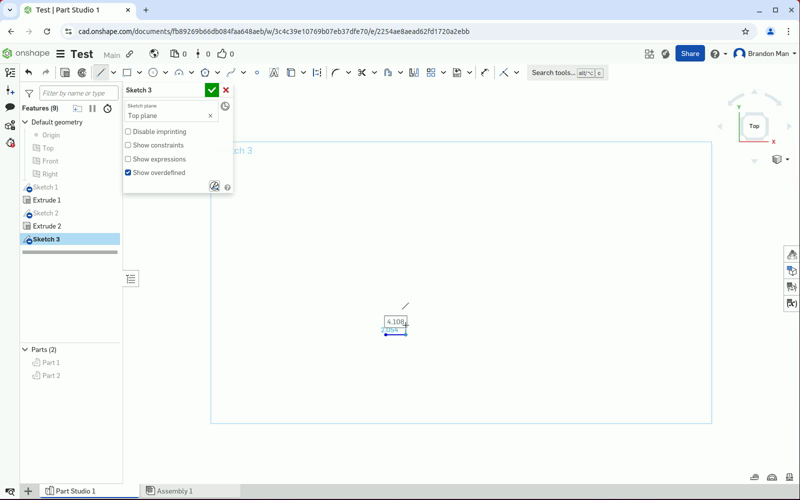
key_up(shift)
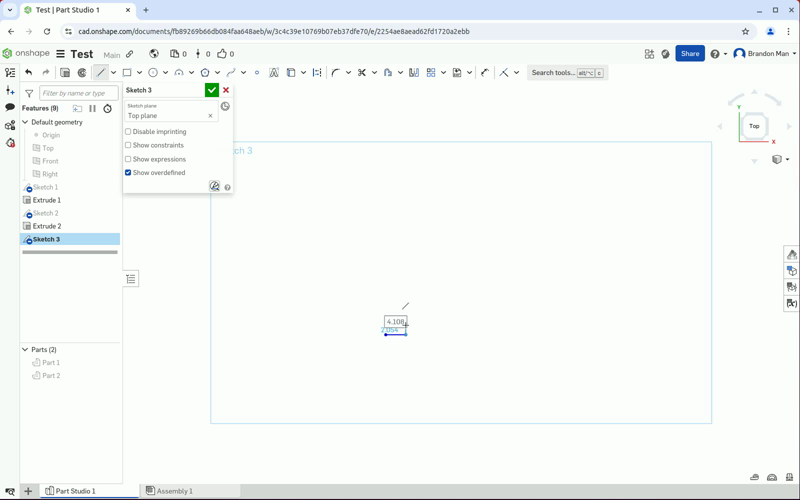
key_down(shift)
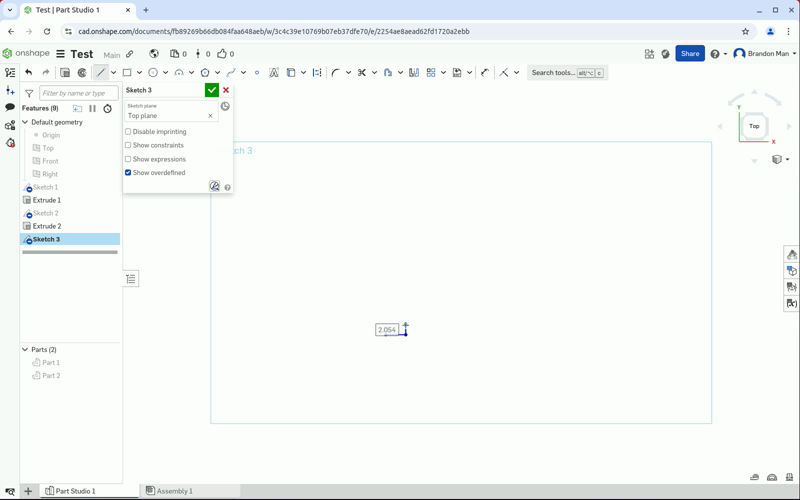
mouse_move(435, 324)
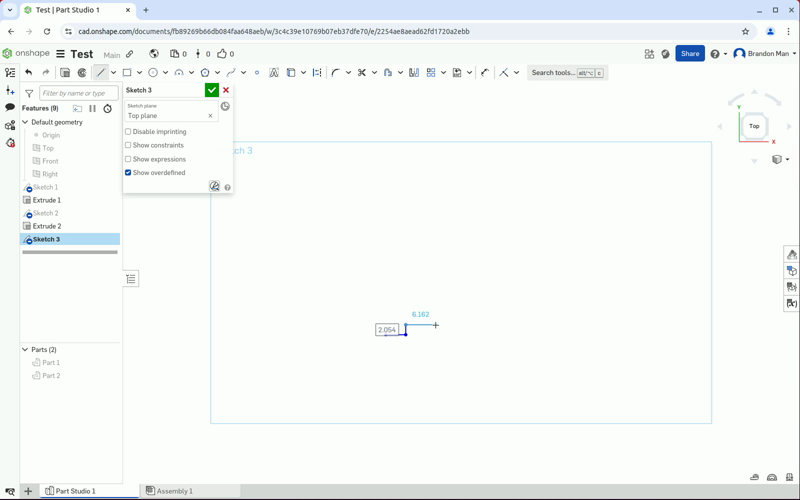
mouse_move(385, 324)
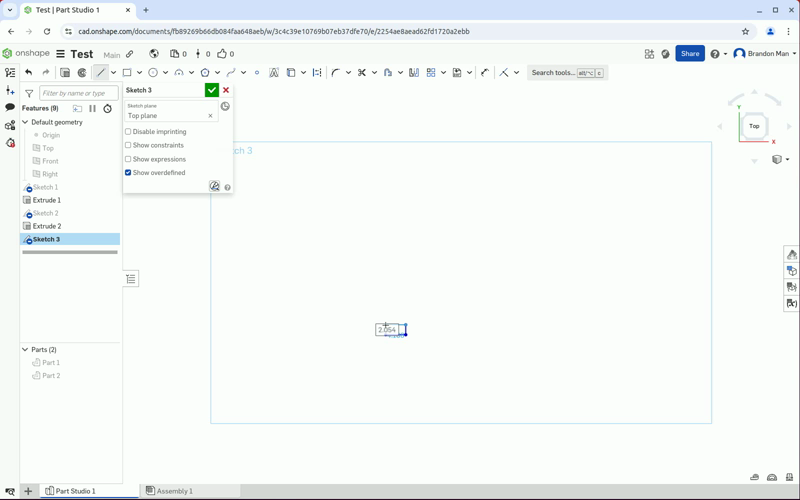
click(385, 324)
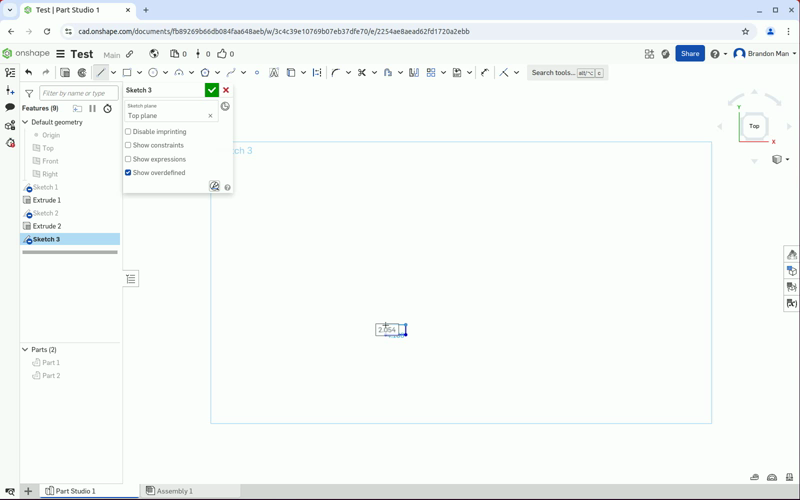
key_up(shift)
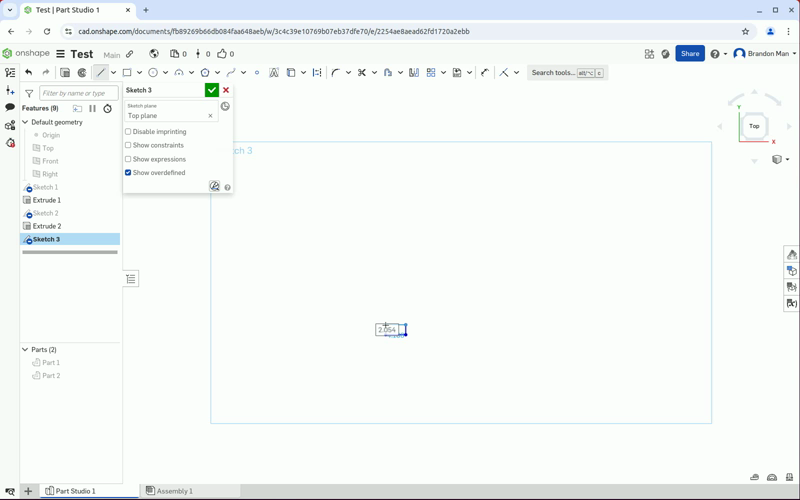
mouse_move(415, 324)
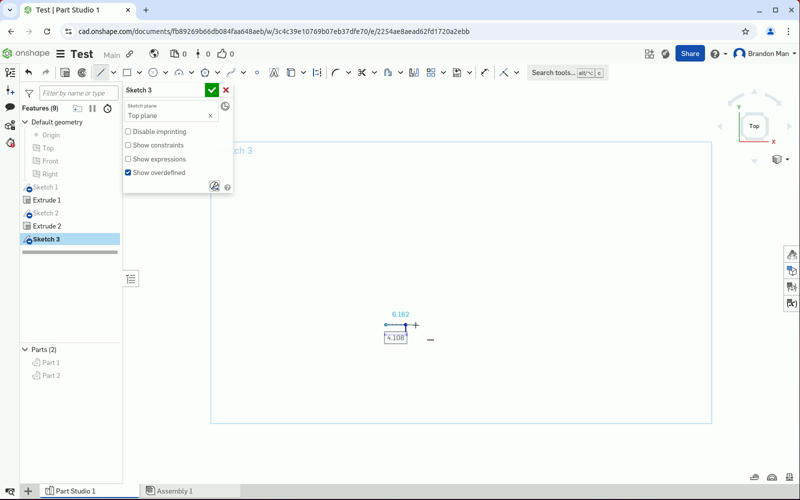
key_down(shift)
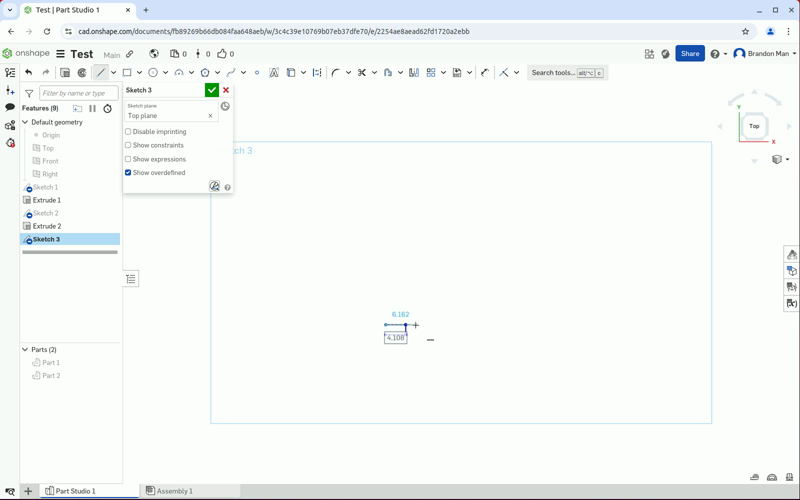
mouse_move(385, 334)
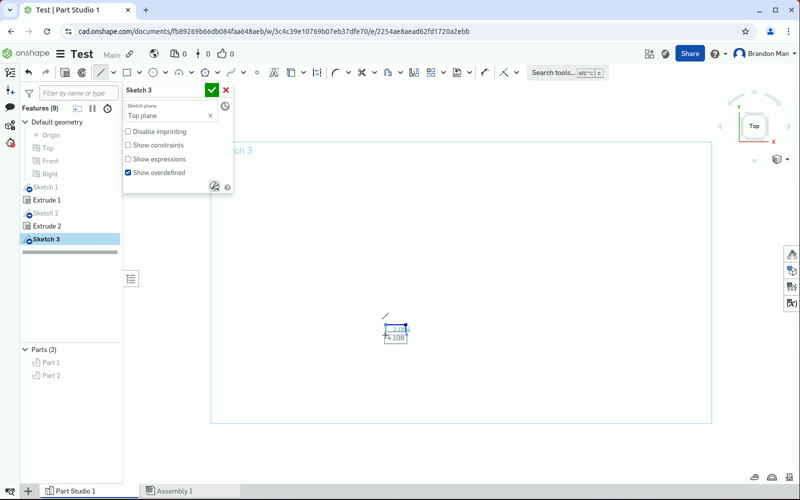
key_up(shift)
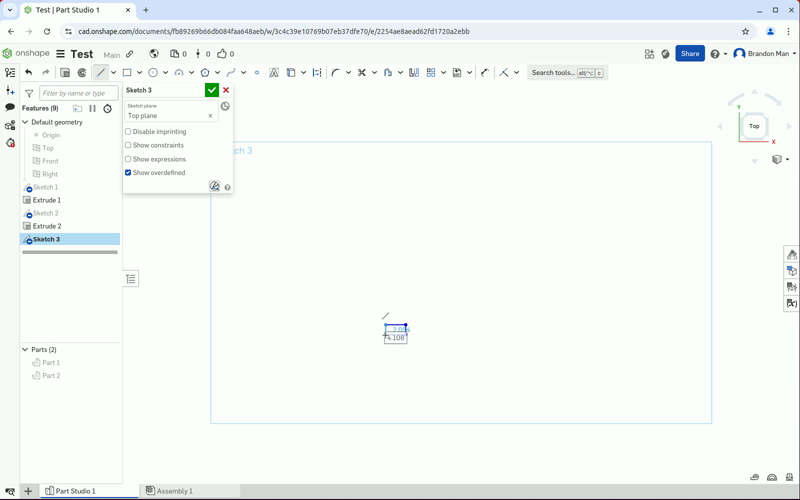
click(385, 334)
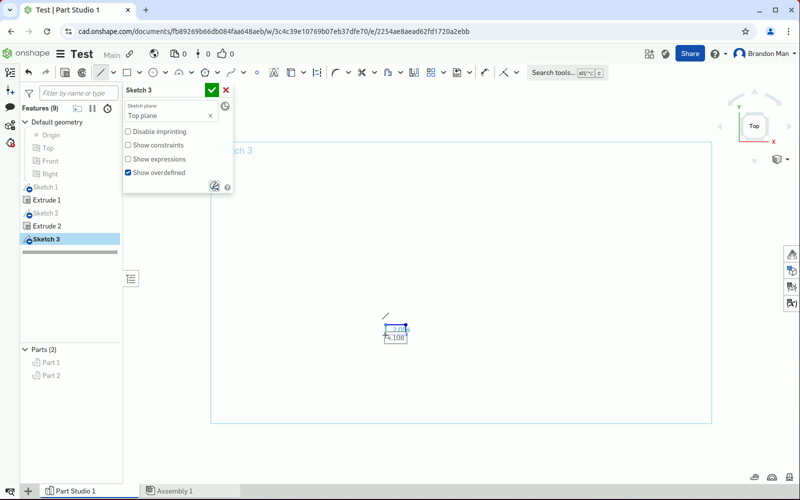
key(esc)
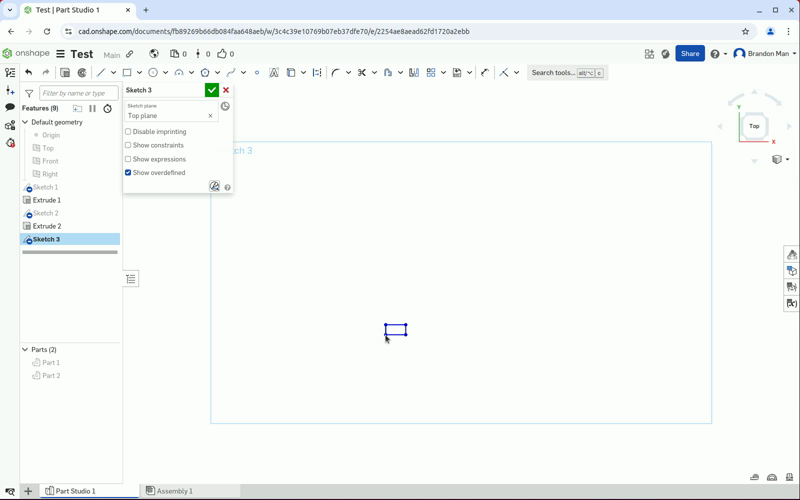
mouse_move(401, 324)
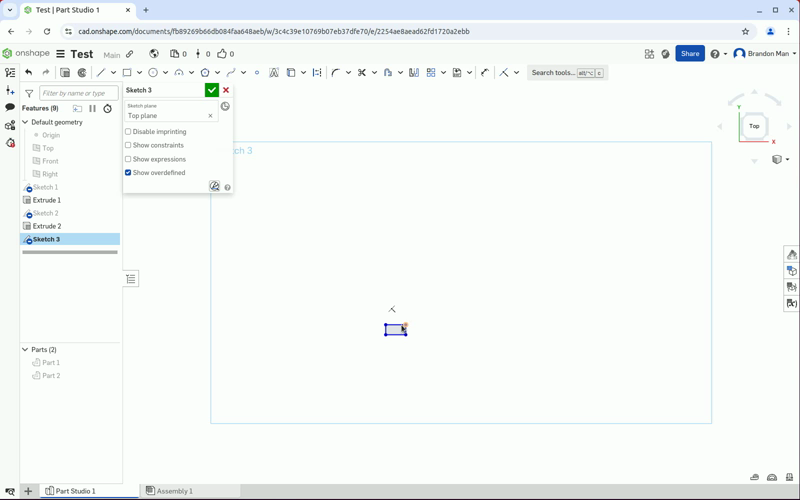
scroll(6)
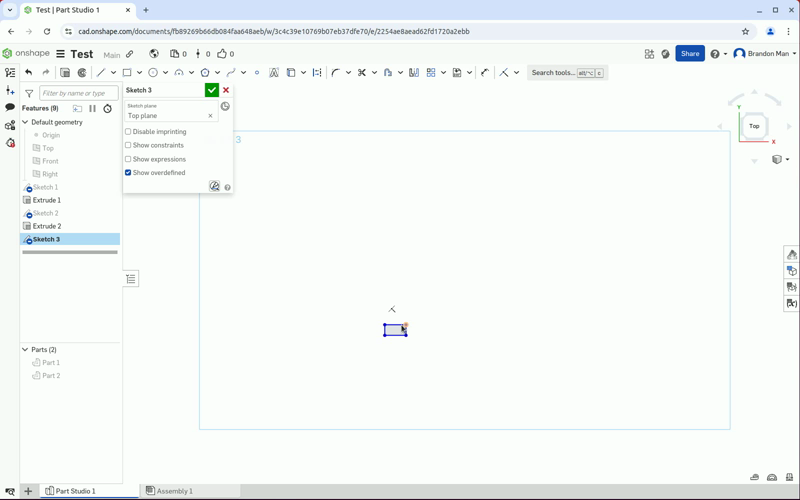
scroll(6)
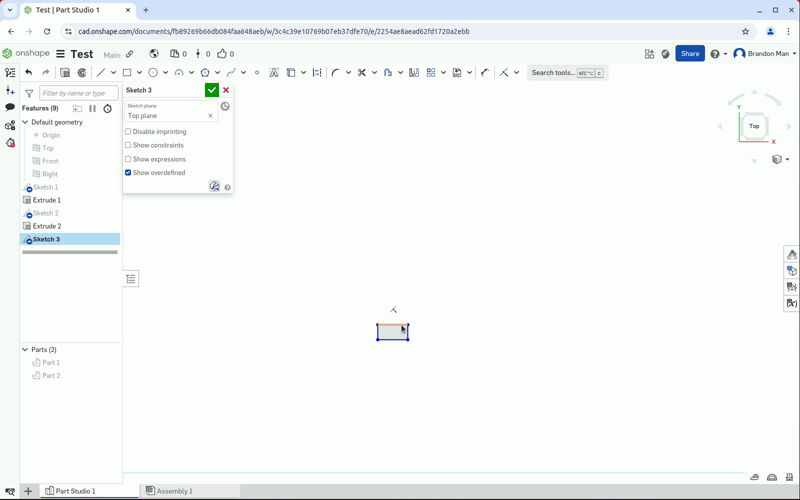
scroll(6)
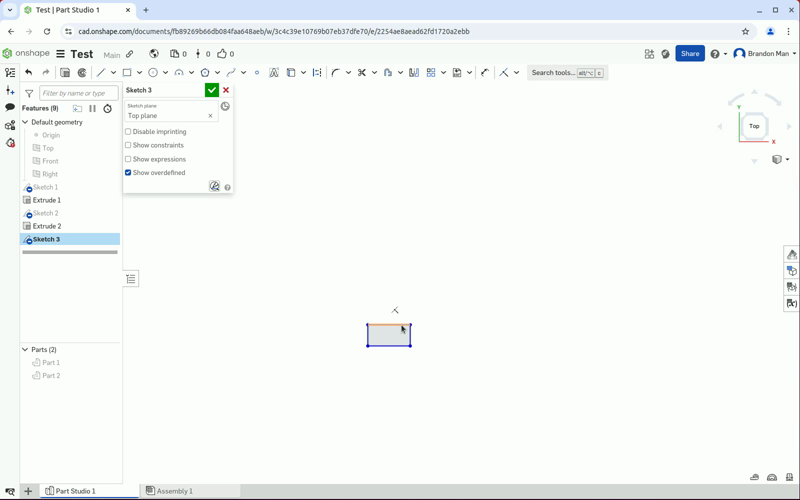
scroll(6)
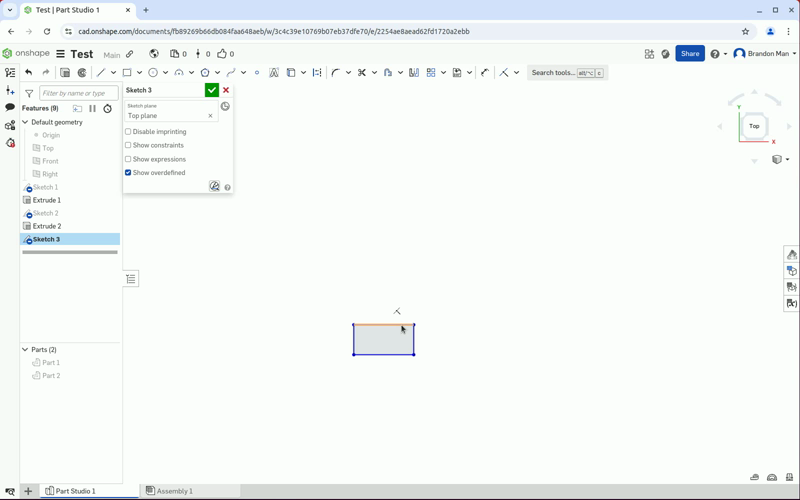
scroll(6)
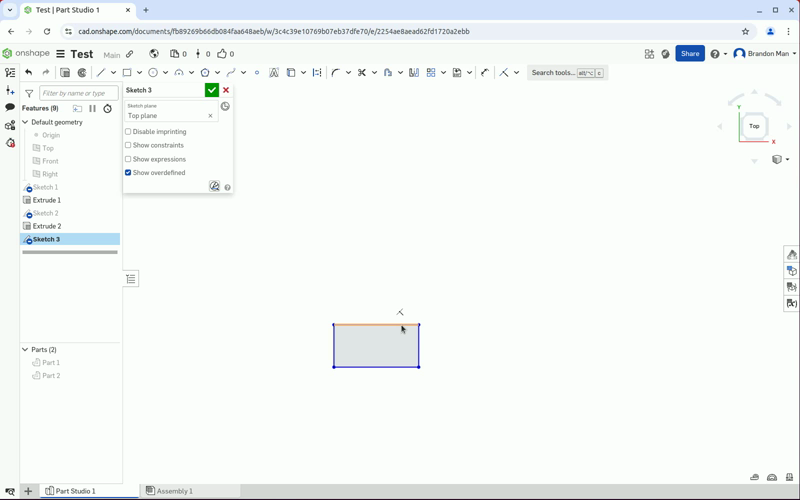
scroll(6)
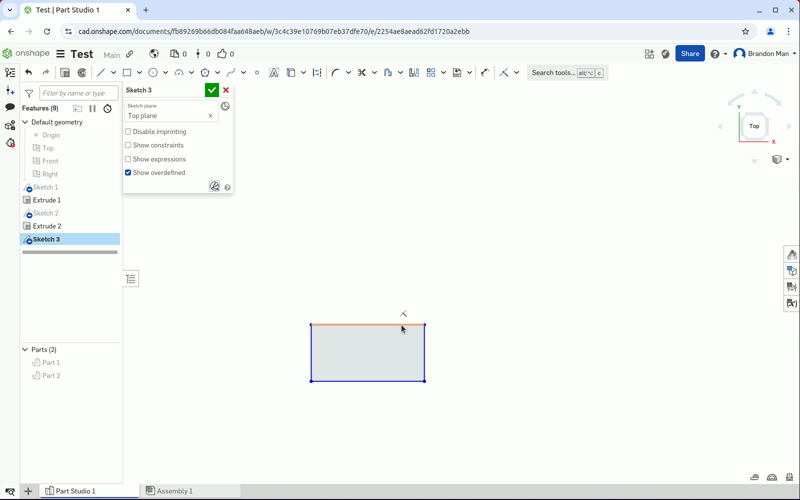
scroll(6)
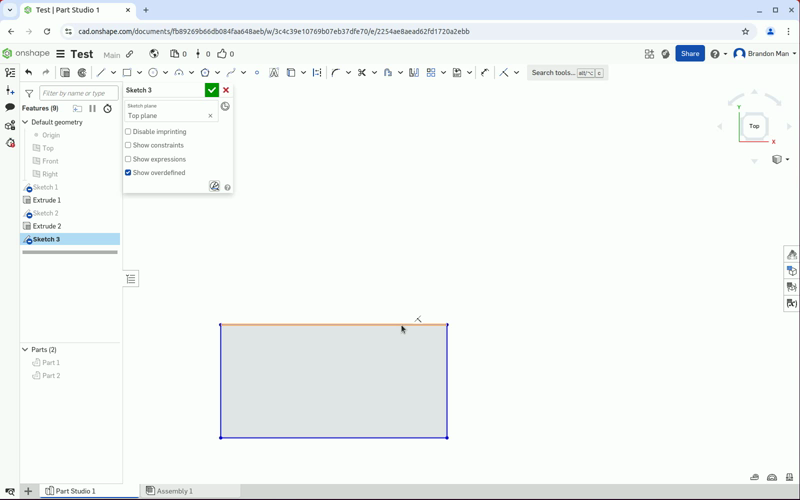
click(401, 324)
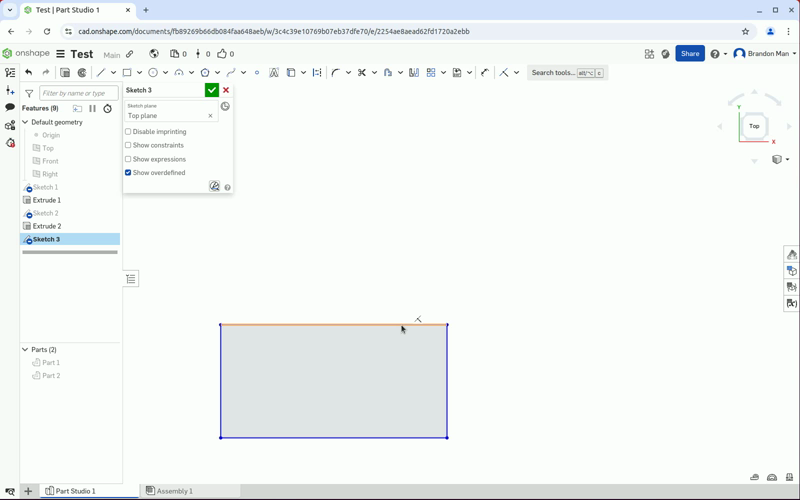
scroll(-6)
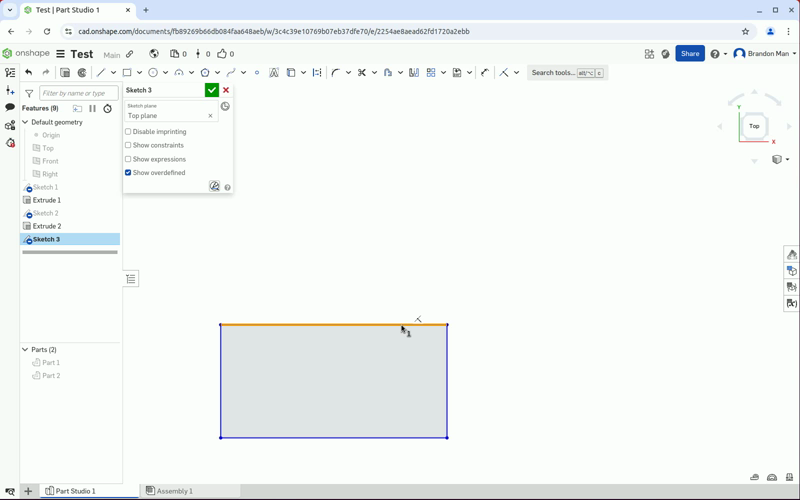
scroll(-6)
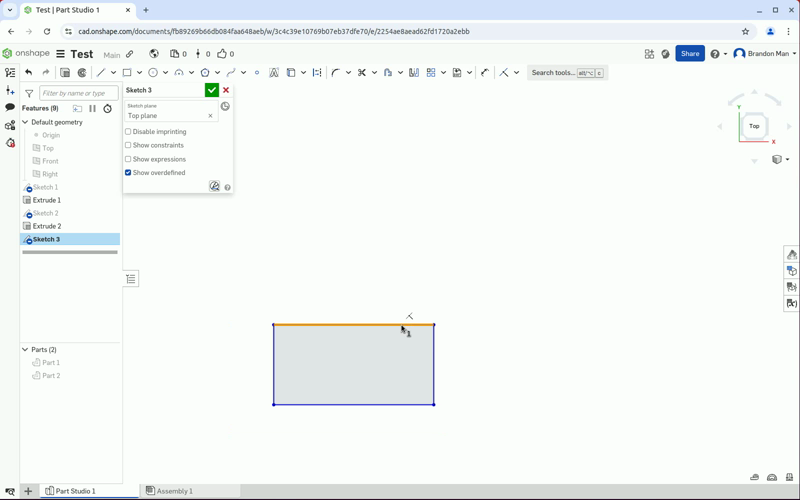
scroll(-6)
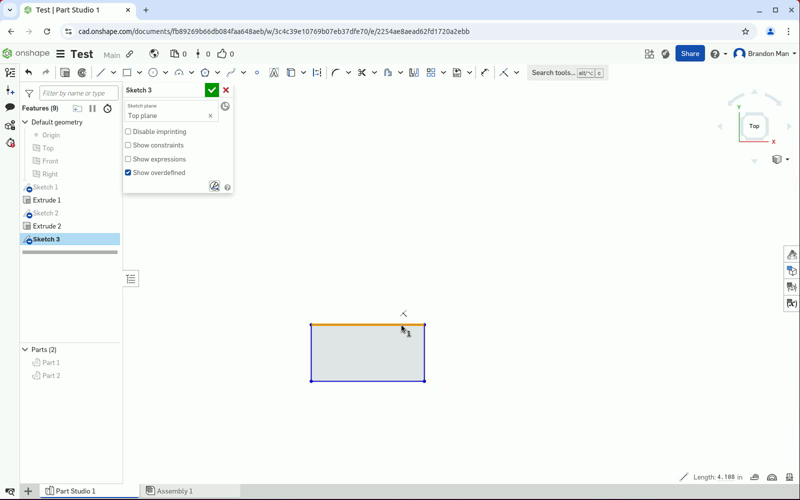
scroll(-6)
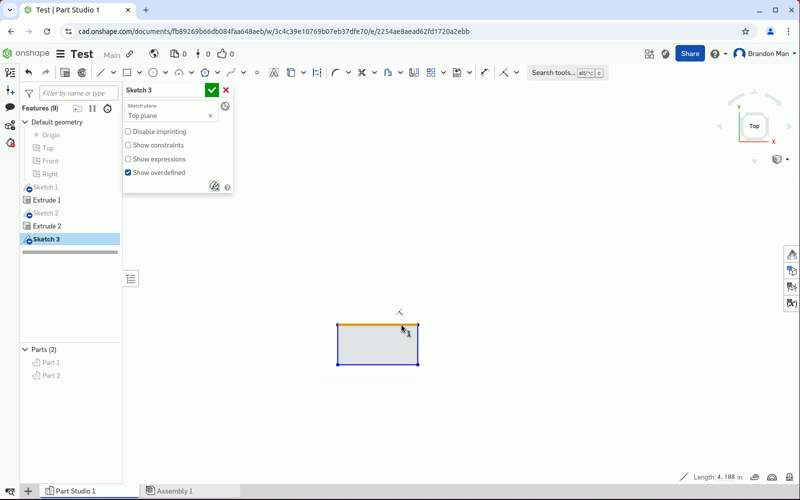
scroll(-6)
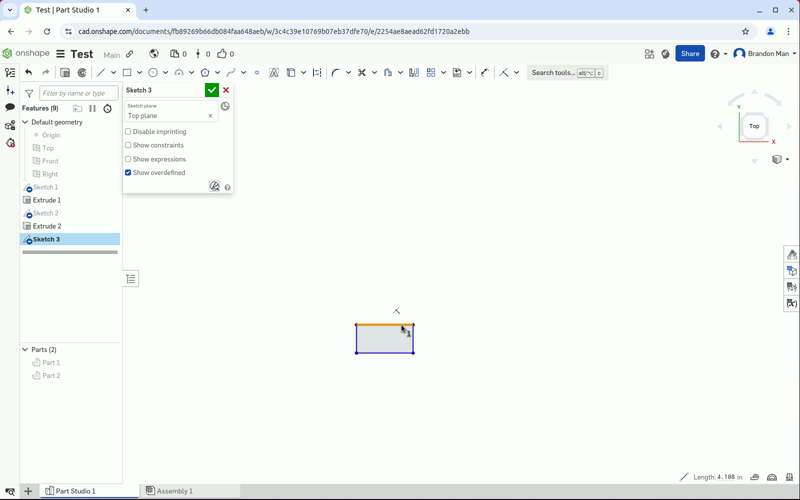
scroll(-6)
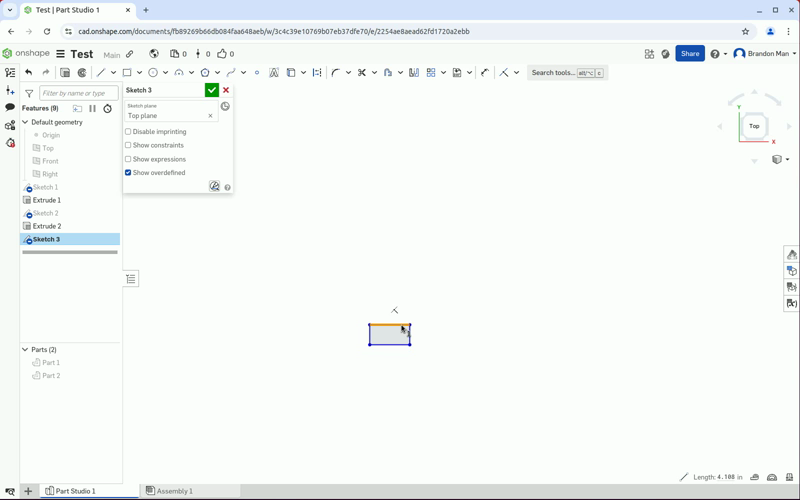
scroll(-6)
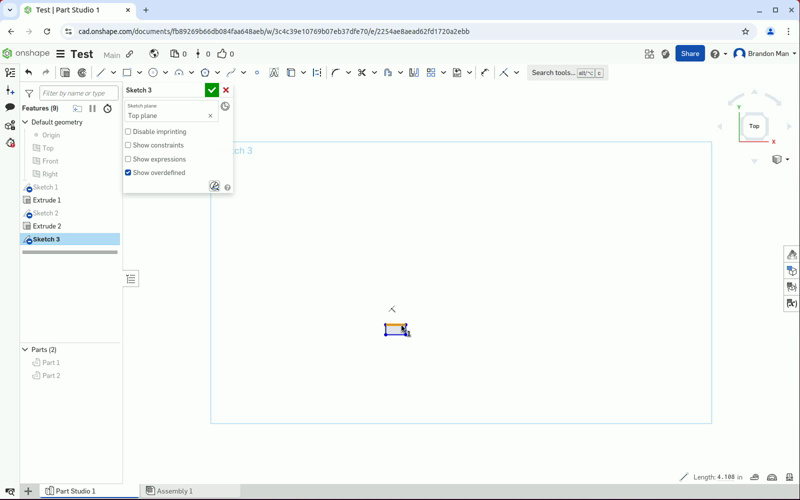
mouse_move(73, 352)
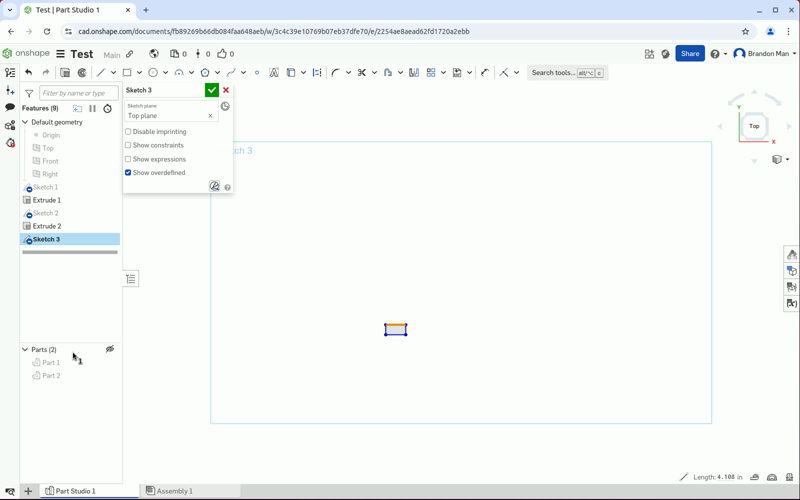
key(shift+y)
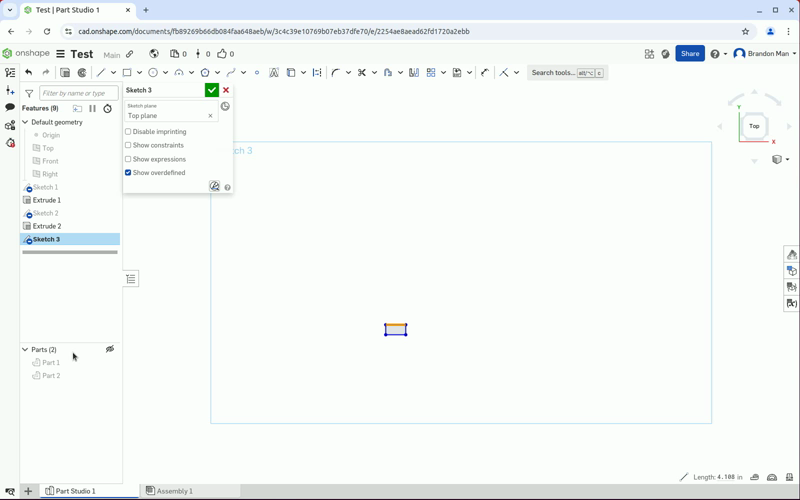
key(shift+e)
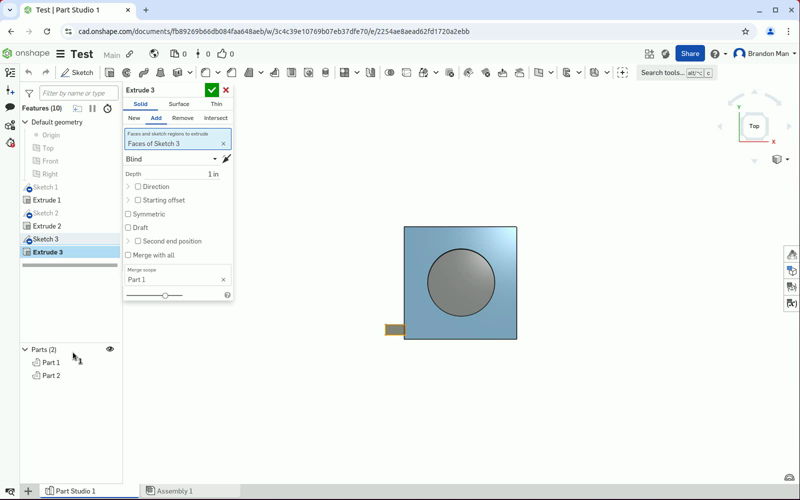
mouse_move(143, 106)
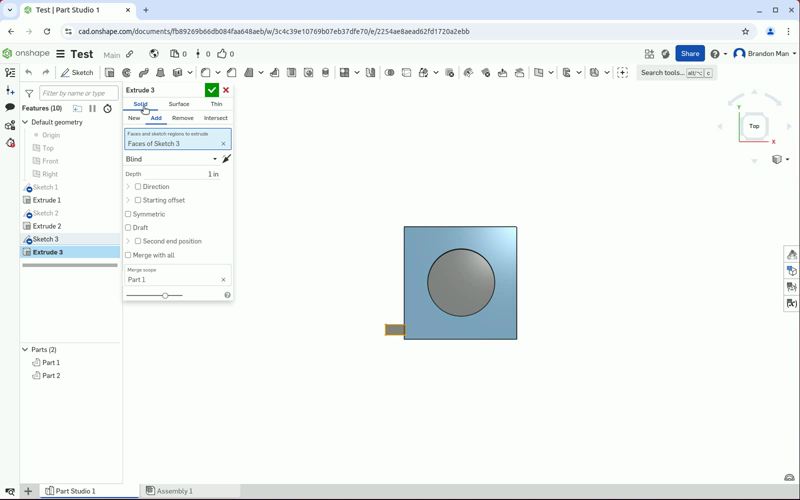
click(143, 106)
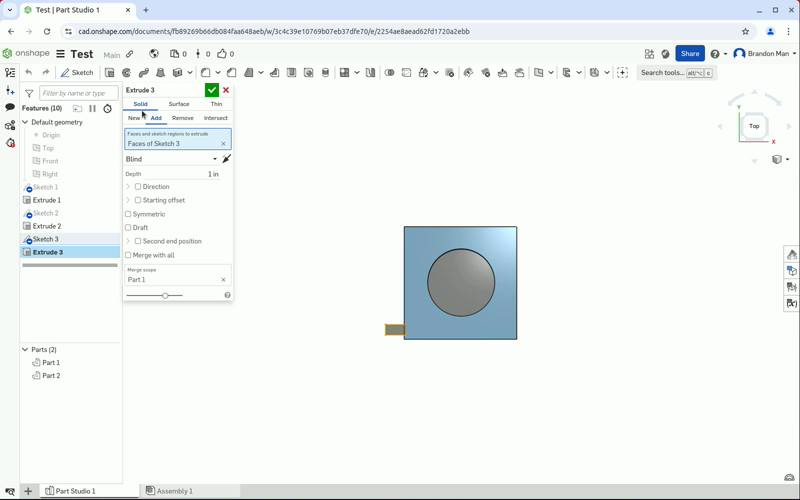
mouse_move(137, 120)
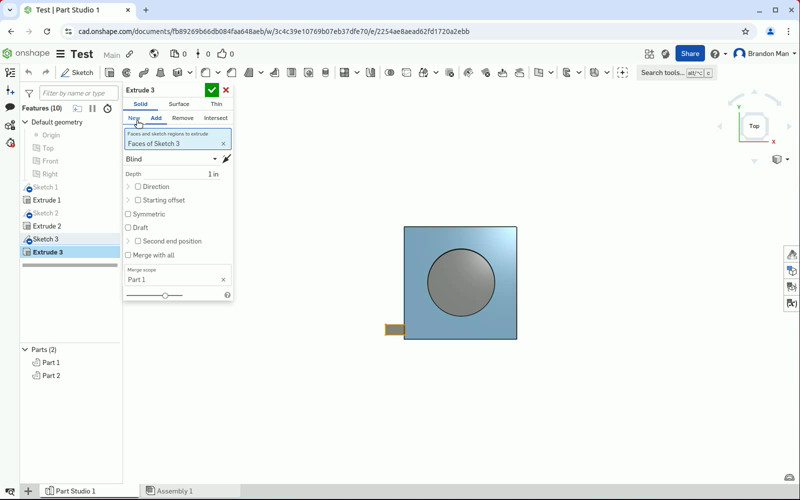
click(137, 120)
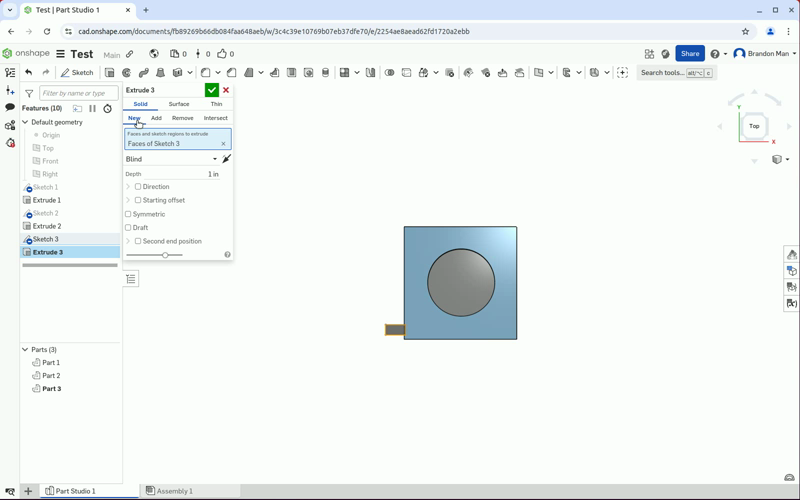
key(tab, 4)
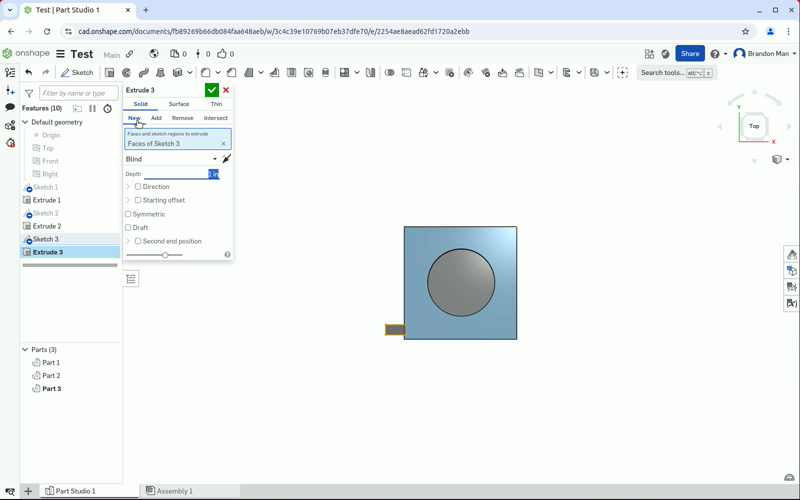
text(3.851)
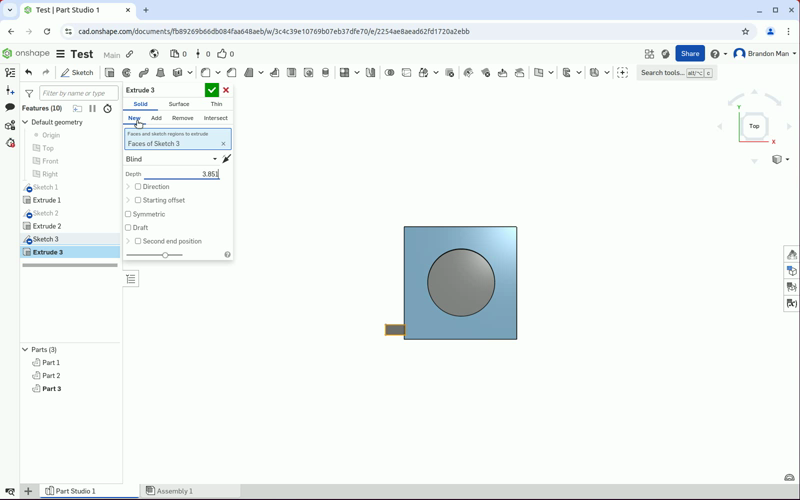
key(tab, 3)
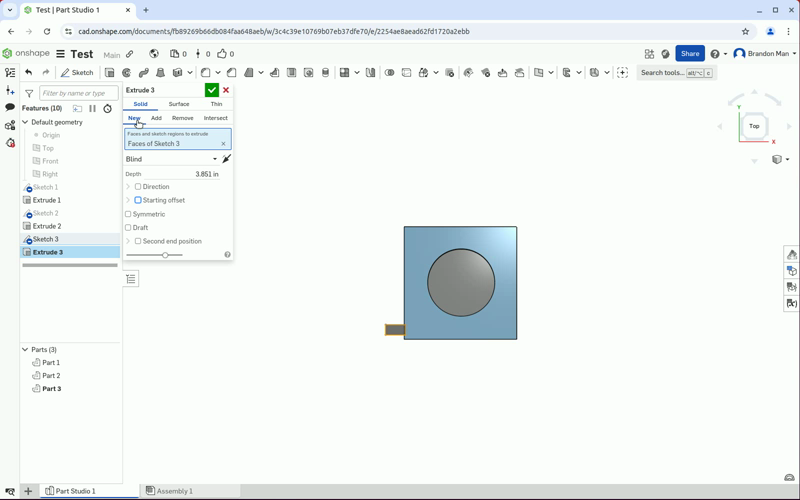
key(tab, 2)
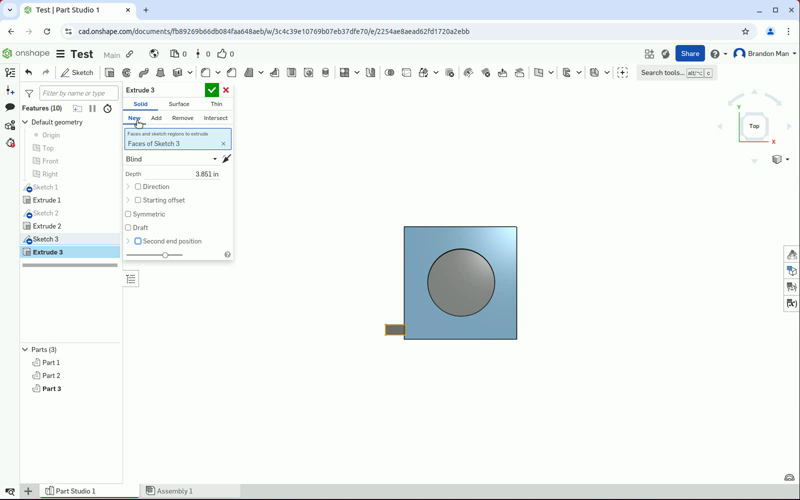
key(space)
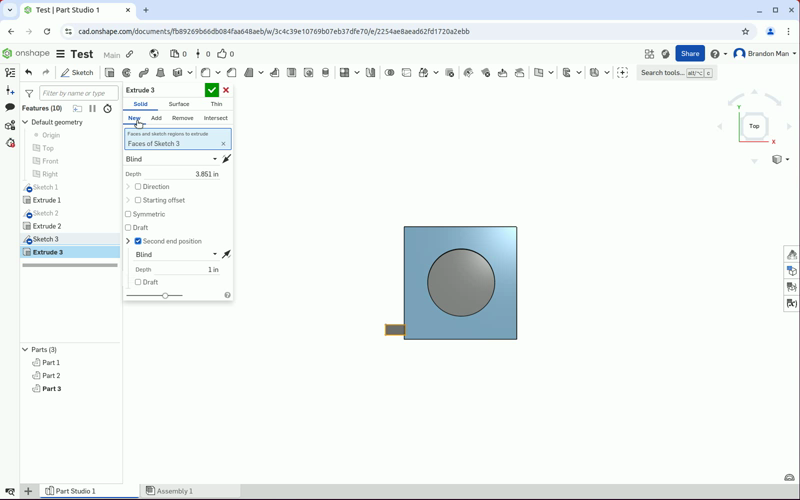
key(tab, 3)
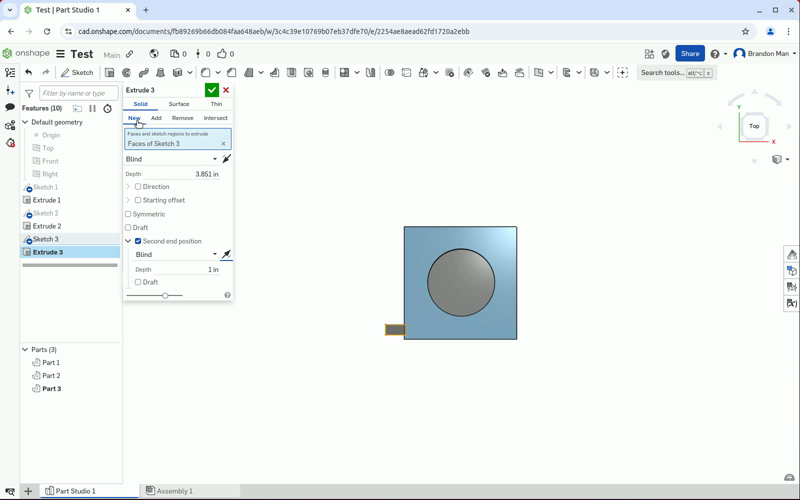
text(13.48)
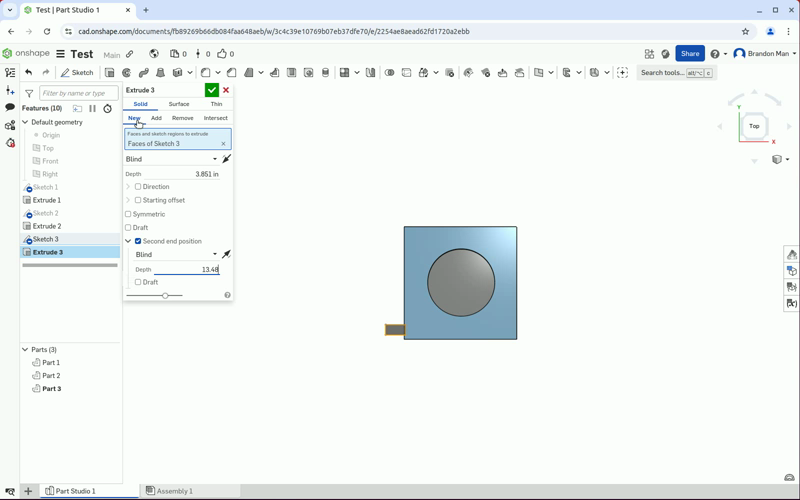
key(enter)
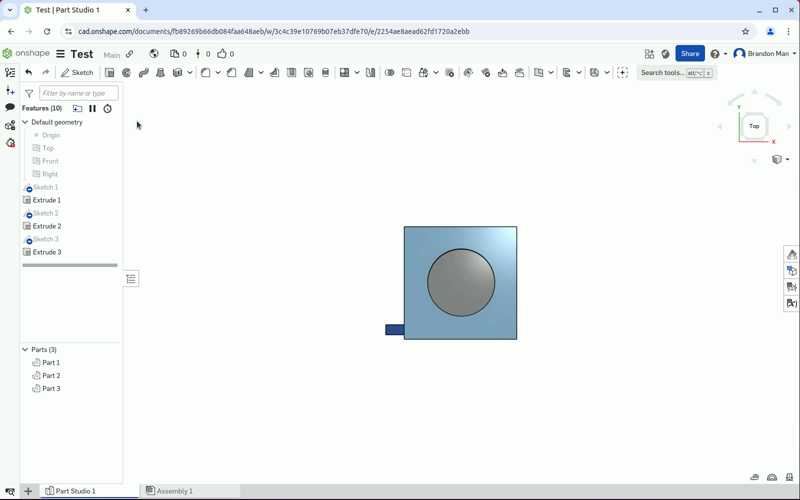
key(shift+h)
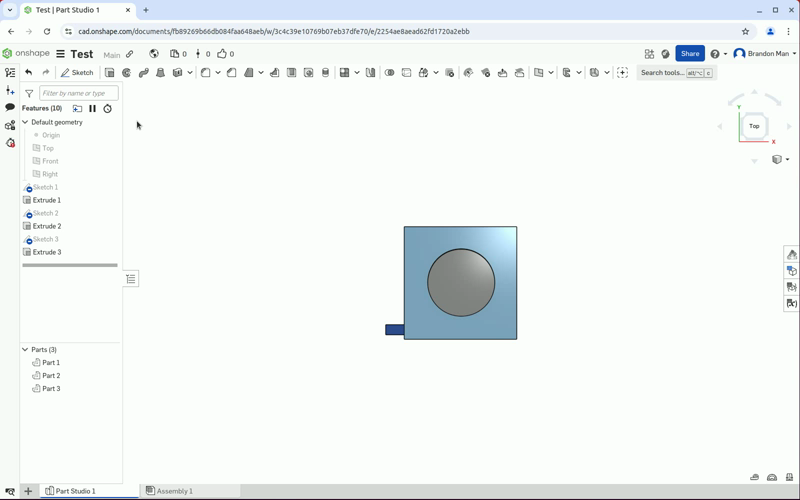
key(shift+h)
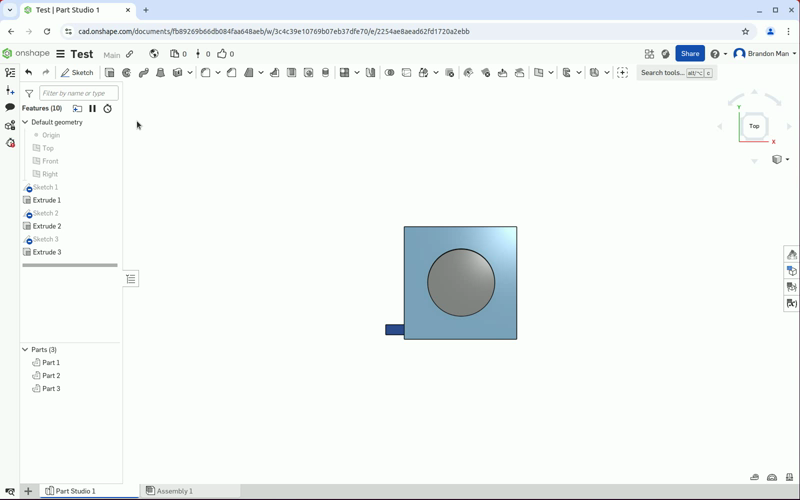
mouse_move(73, 189)
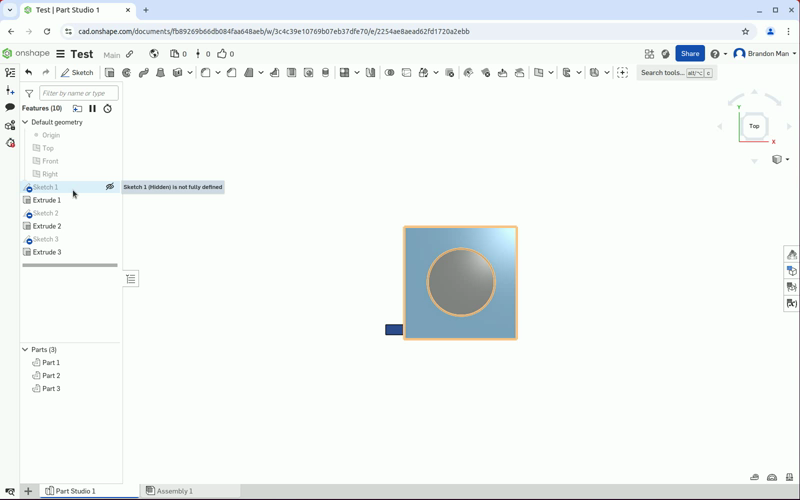
click(73, 189)
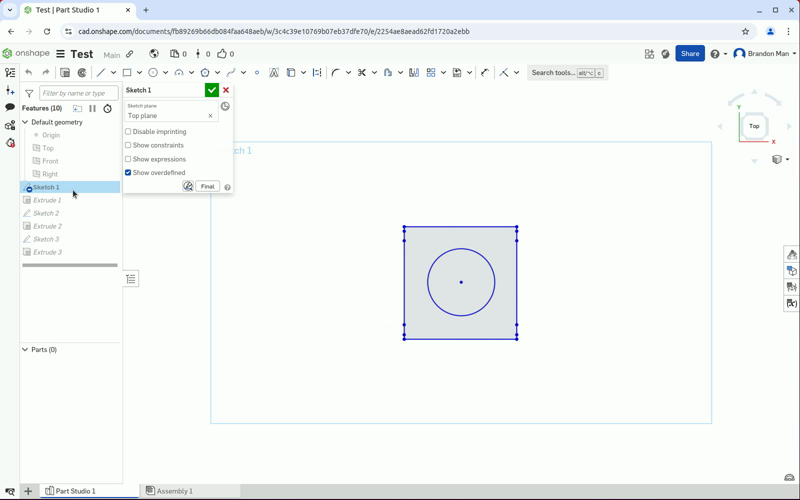
mouse_move(229, 92)
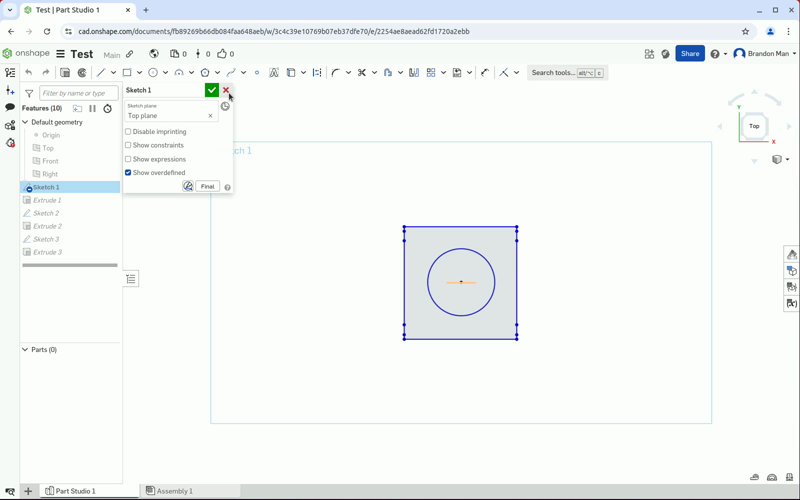
click(229, 92)
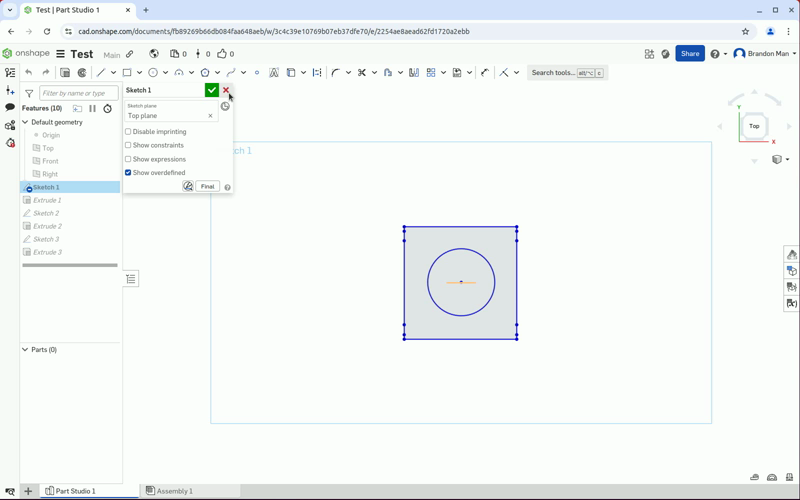
key(shift+s)
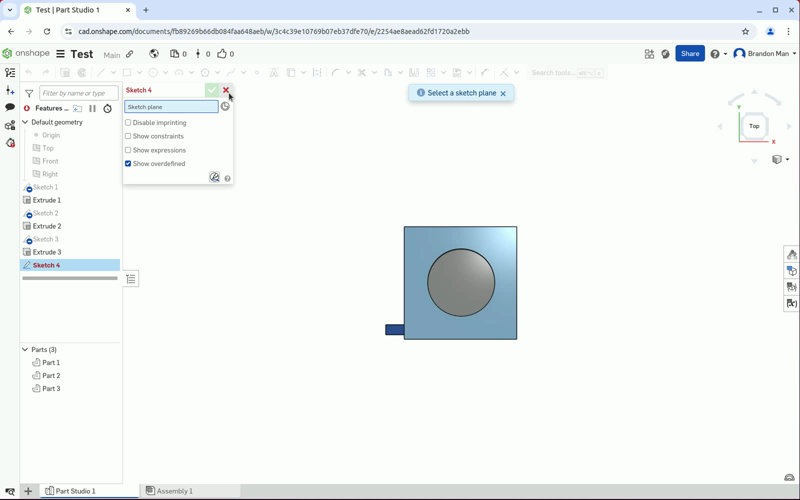
mouse_move(73, 150)
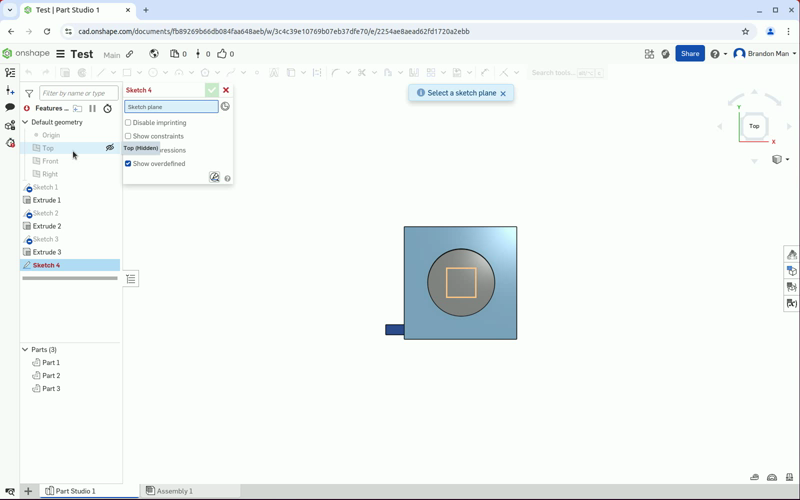
click(73, 150)
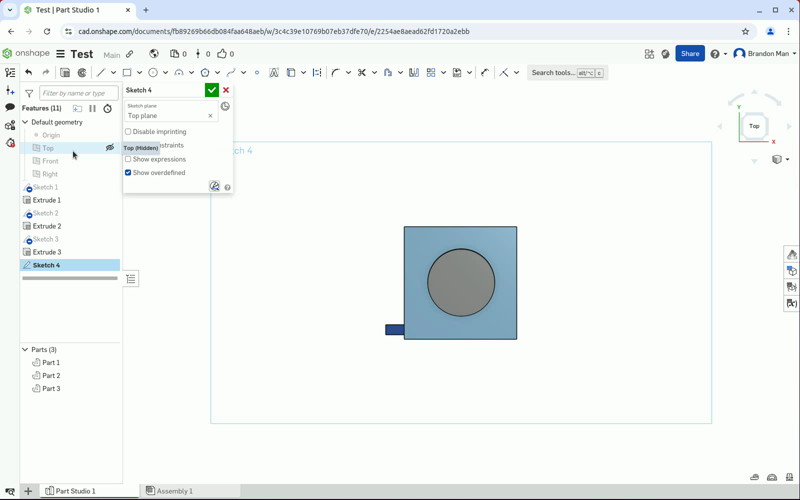
mouse_move(73, 352)
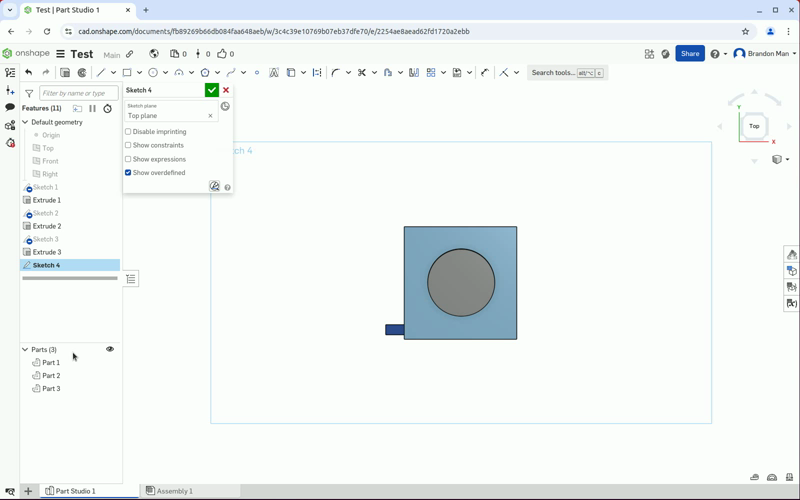
key(y)
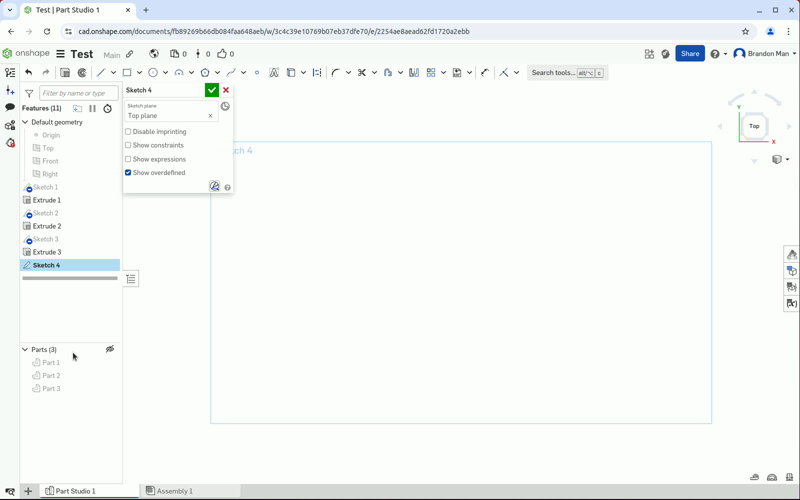
key(l)
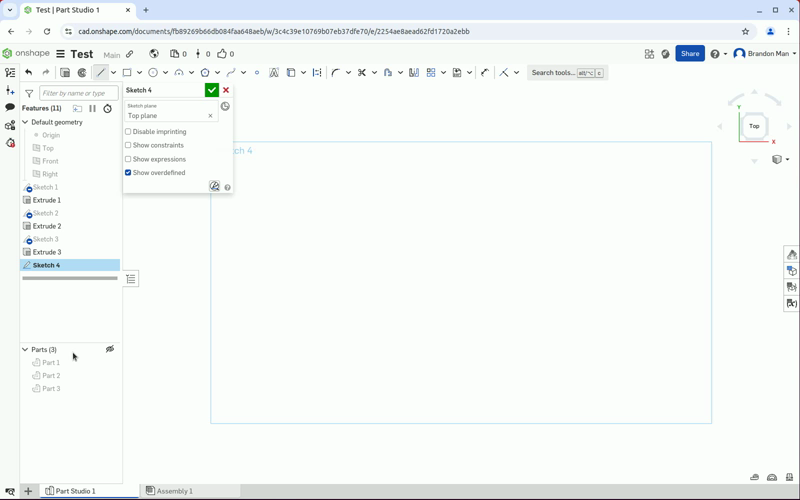
key_down(shift)
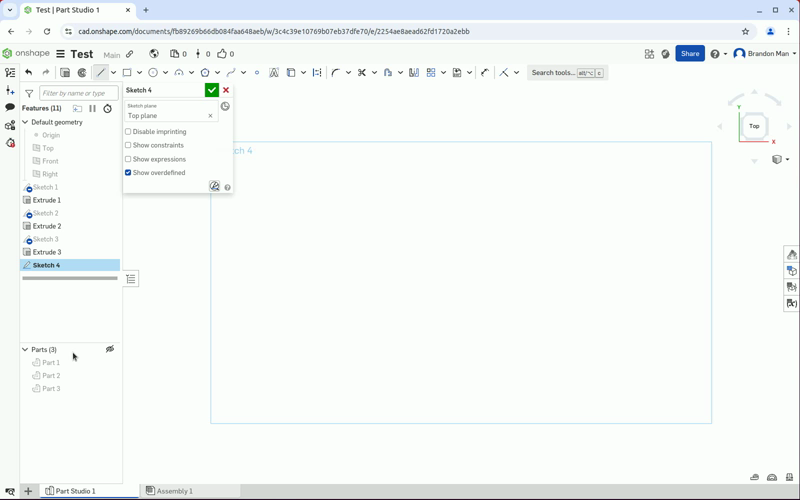
mouse_move(385, 240)
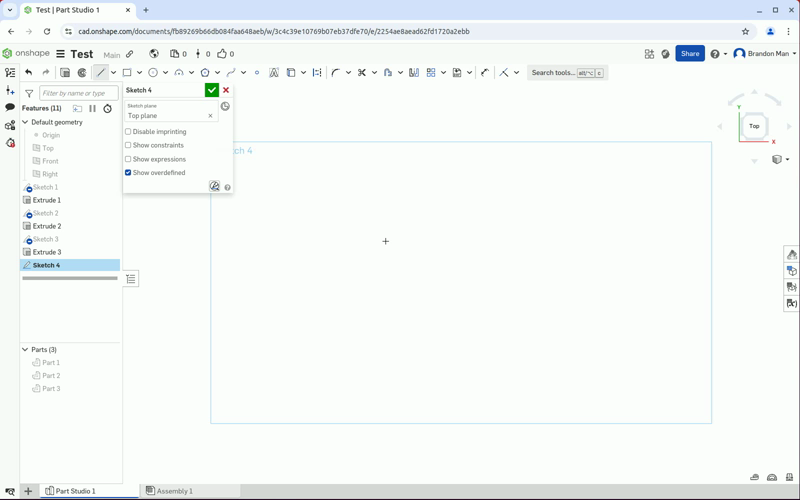
click(385, 240)
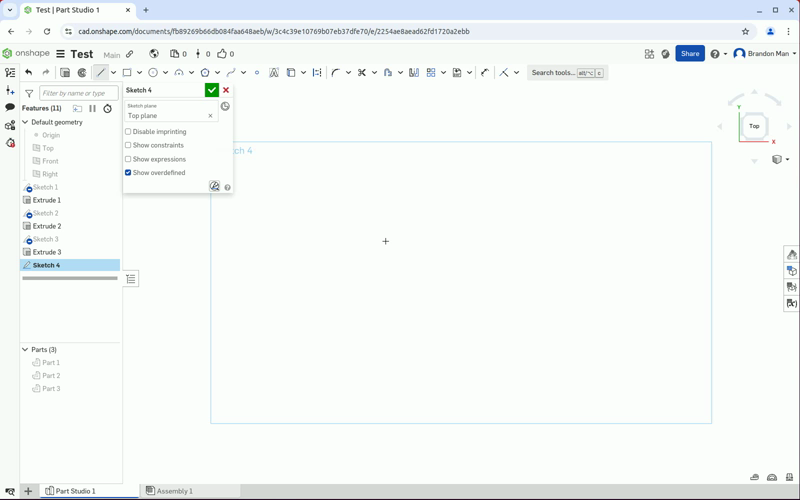
key_up(shift)
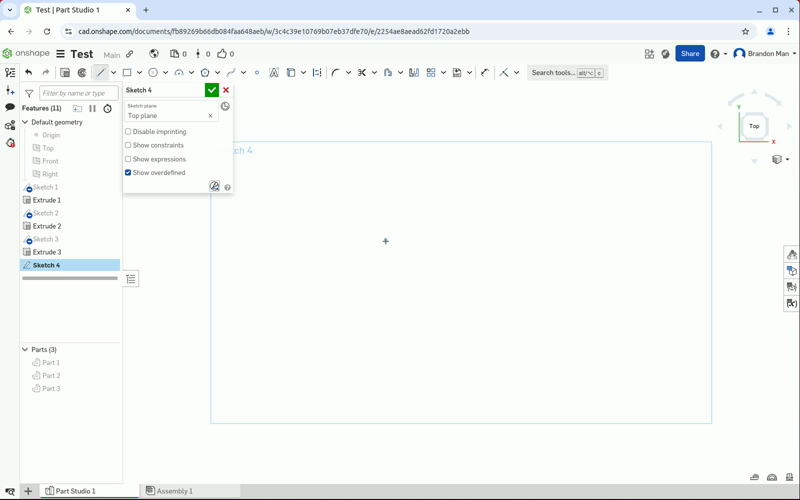
key_down(shift)
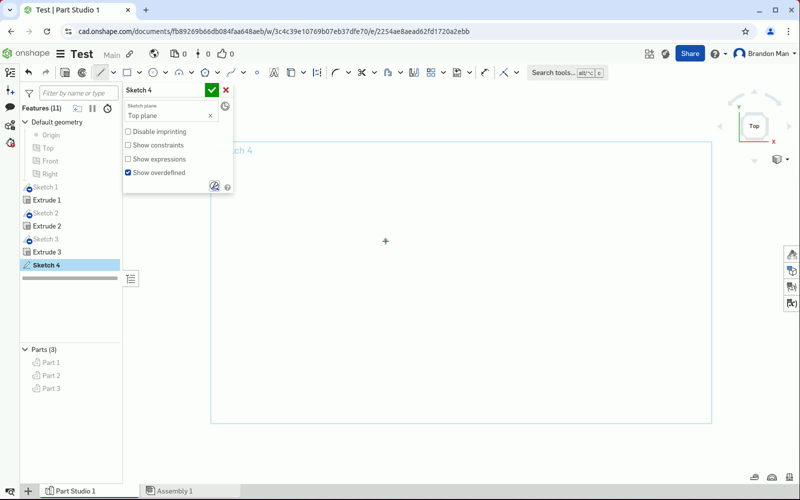
mouse_move(415, 240)
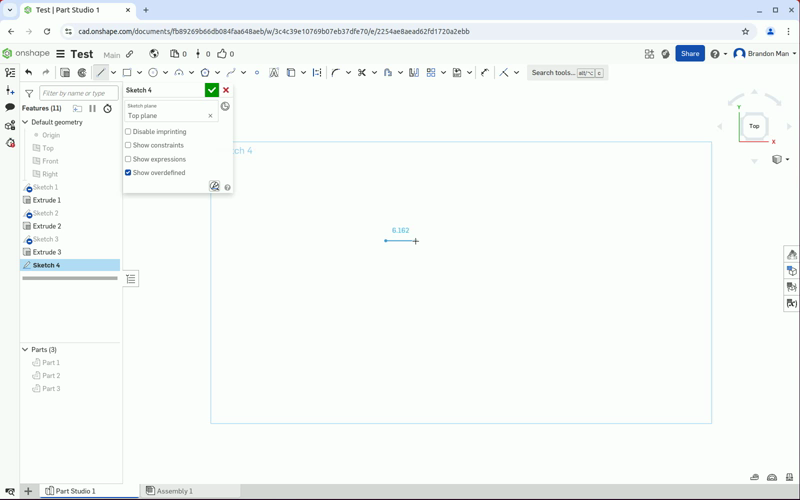
mouse_move(405, 240)
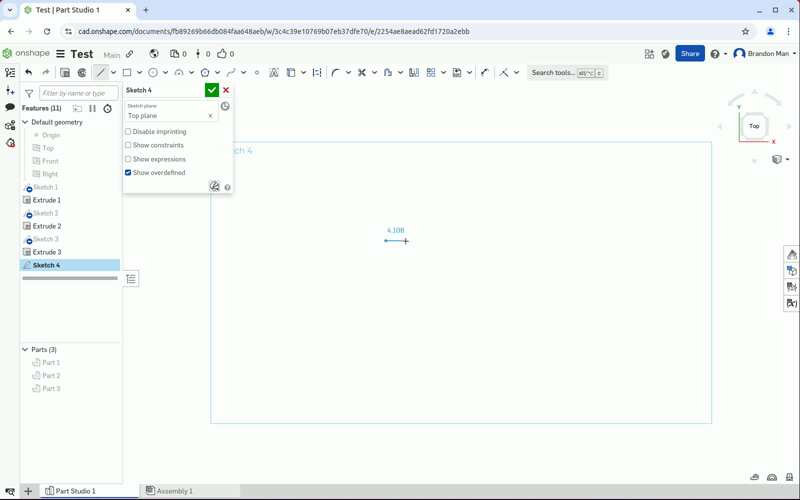
click(405, 240)
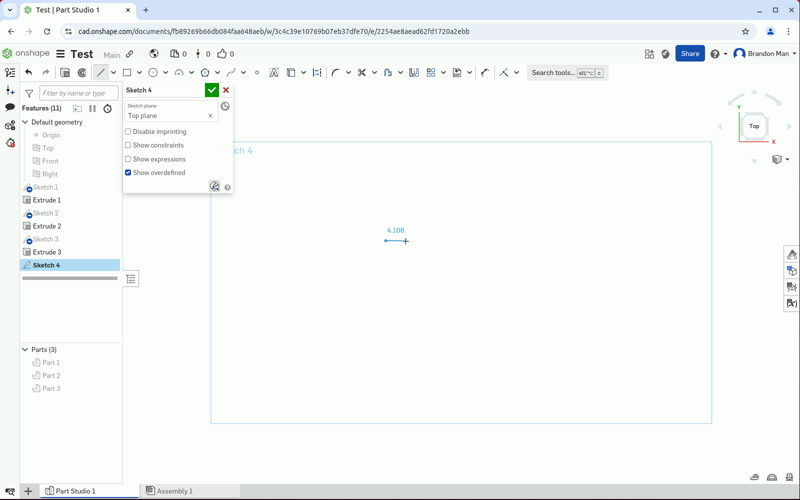
key_up(shift)
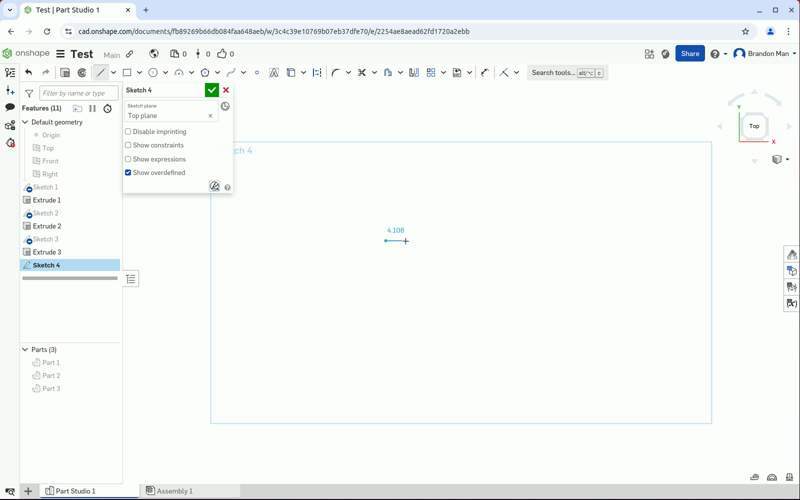
key_down(shift)
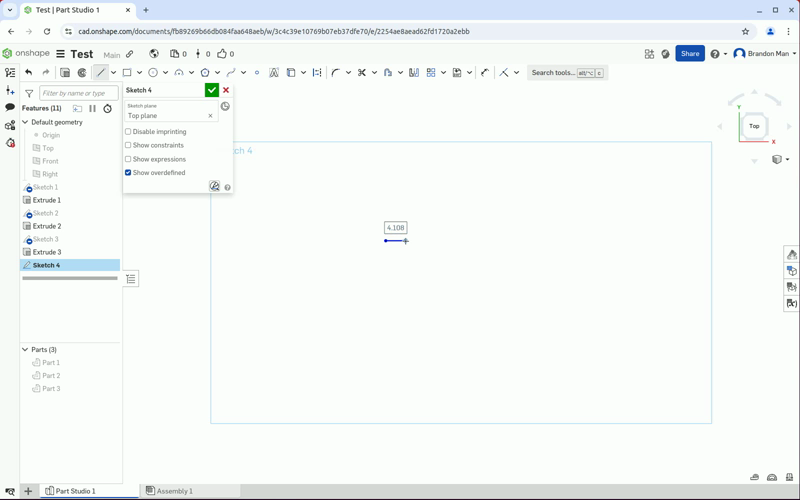
mouse_move(435, 240)
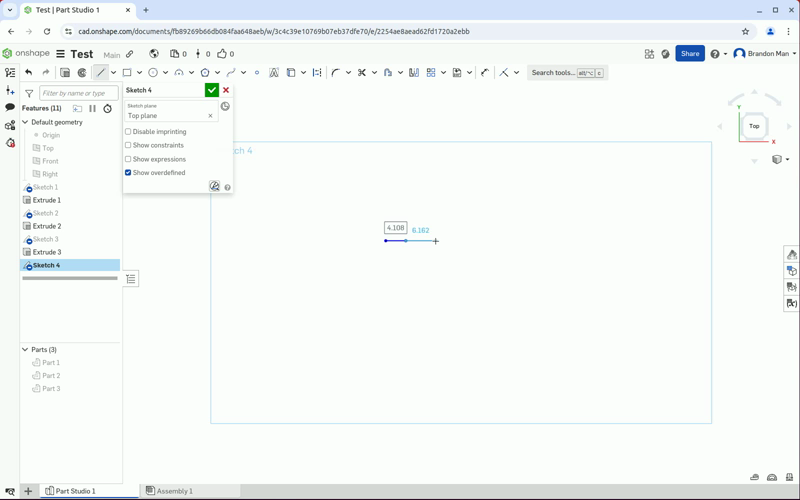
mouse_move(405, 230)
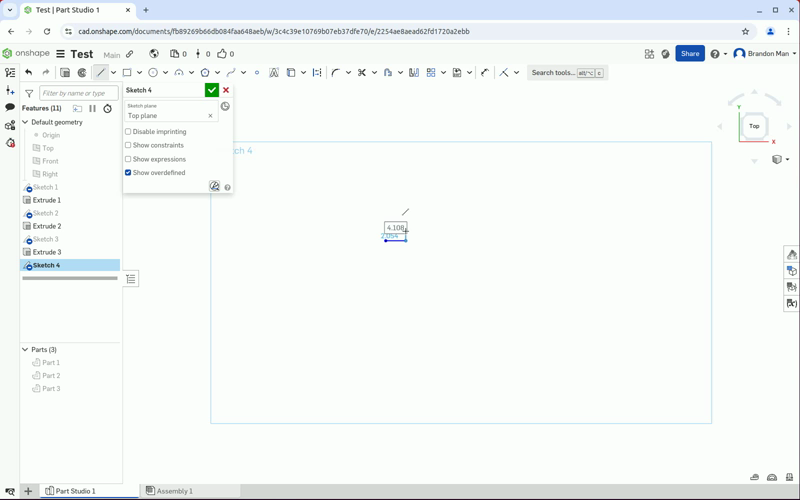
click(405, 230)
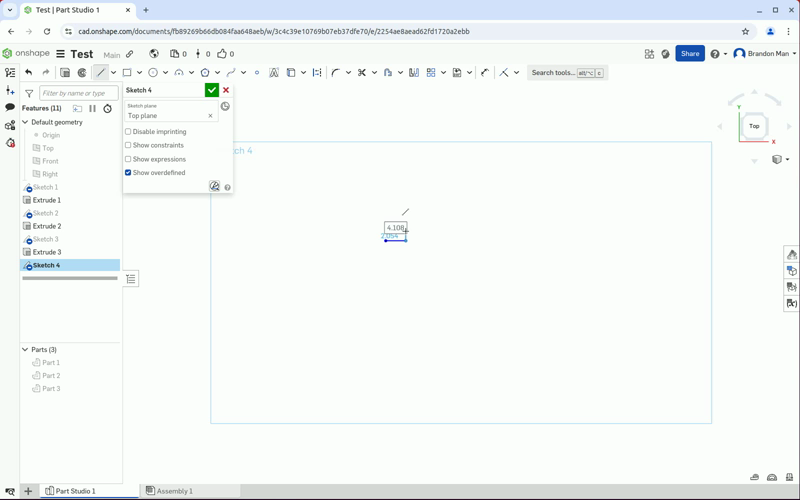
key_up(shift)
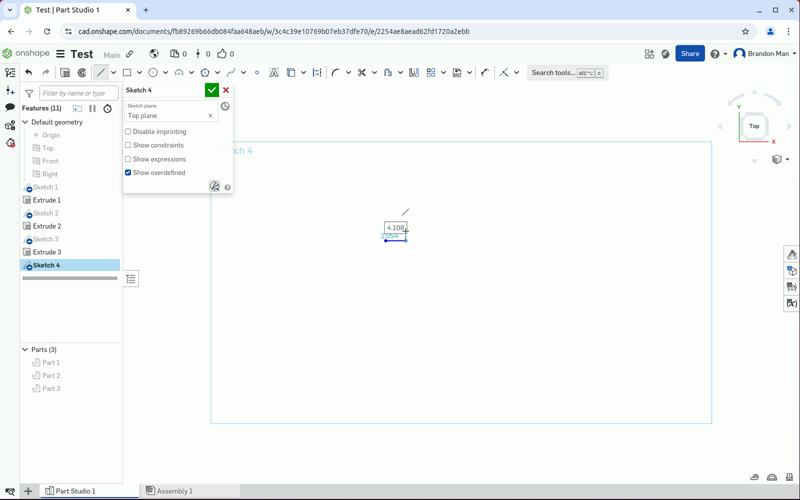
key_down(shift)
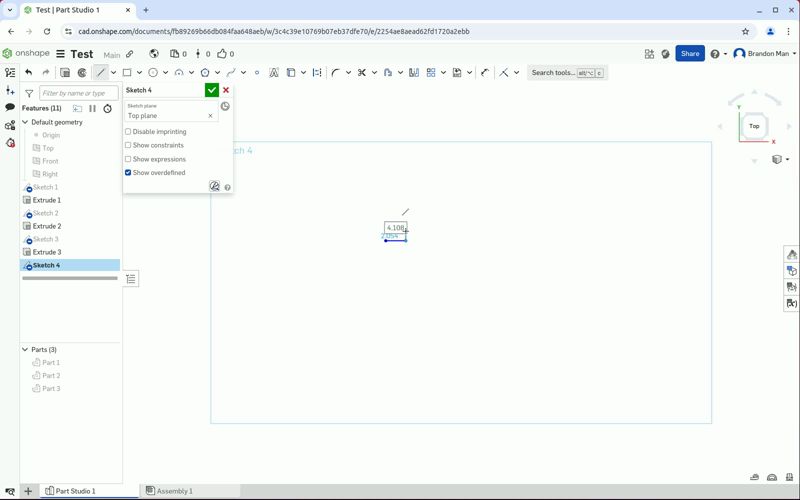
mouse_move(435, 230)
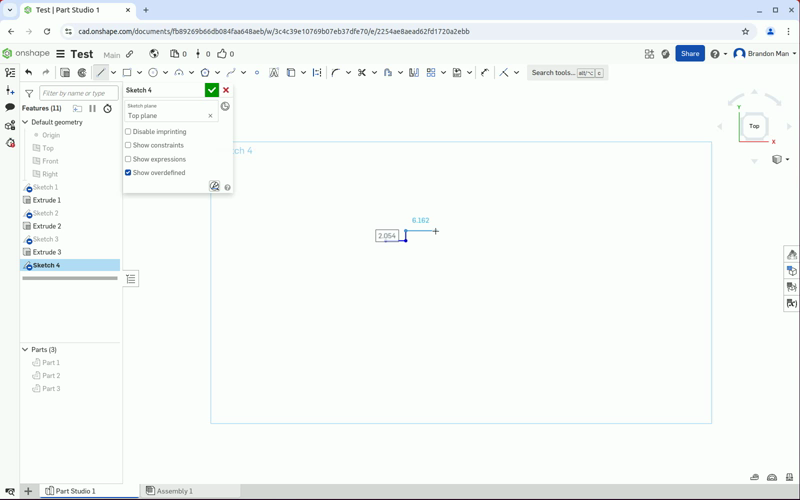
mouse_move(385, 230)
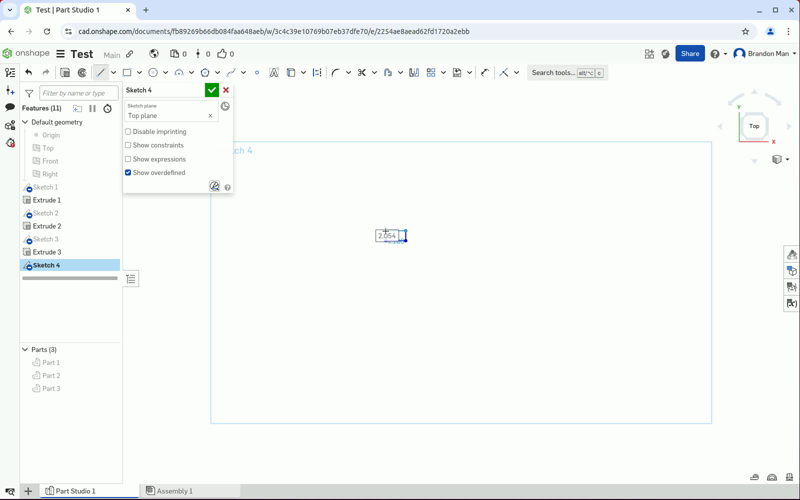
click(385, 230)
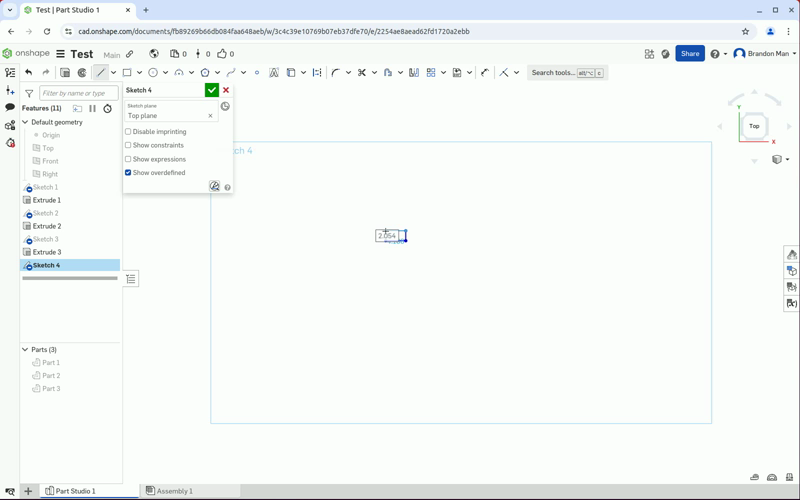
key_up(shift)
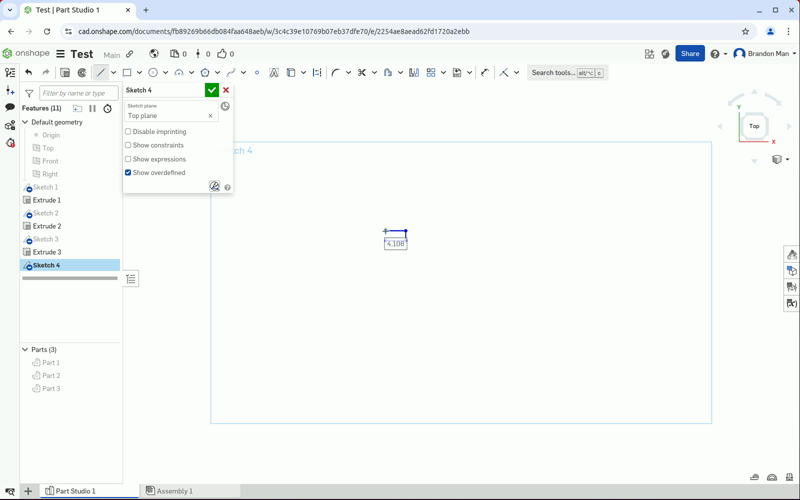
mouse_move(415, 230)
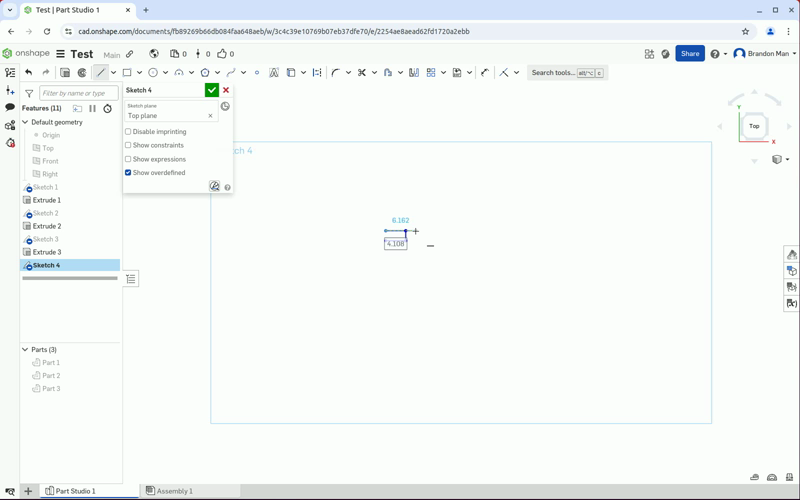
key_down(shift)
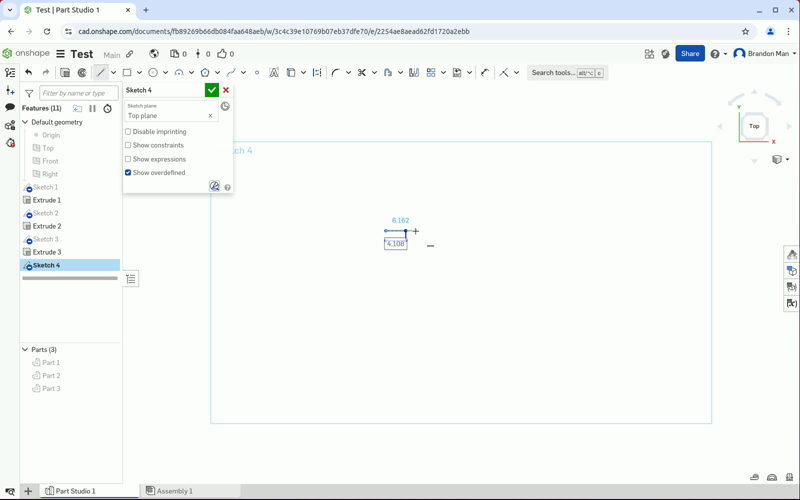
mouse_move(385, 240)
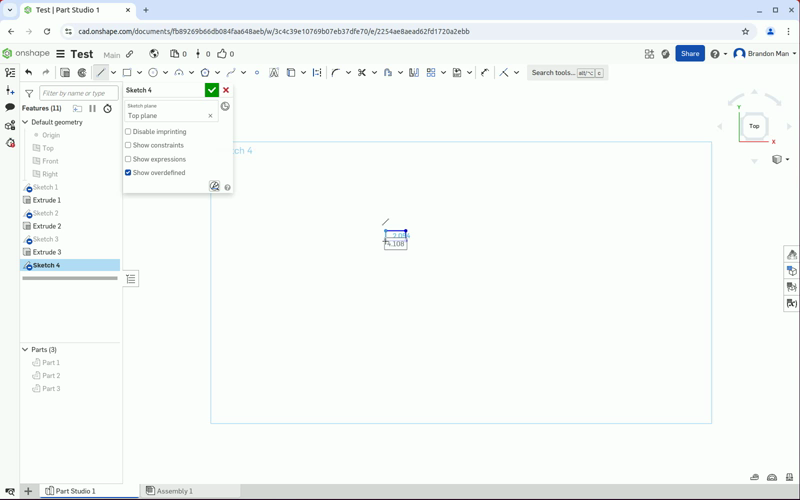
key_up(shift)
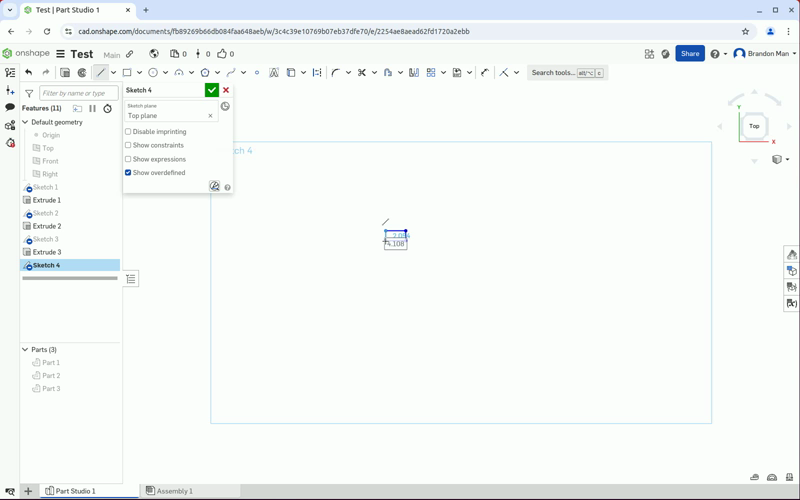
click(385, 240)
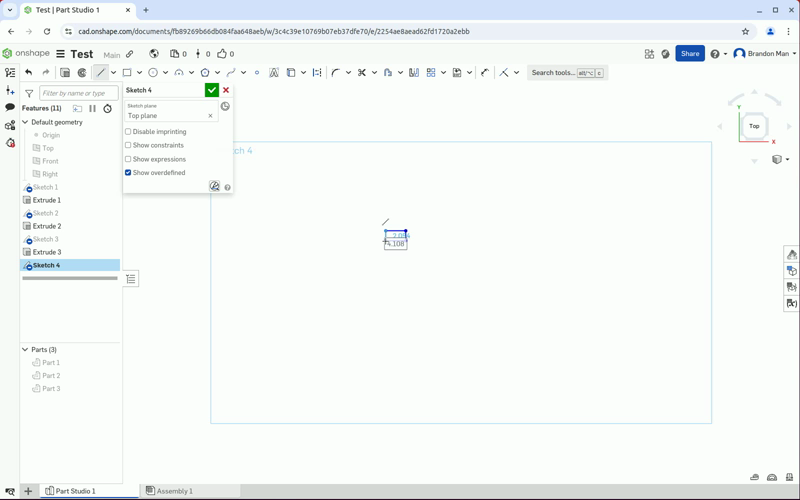
key(esc)
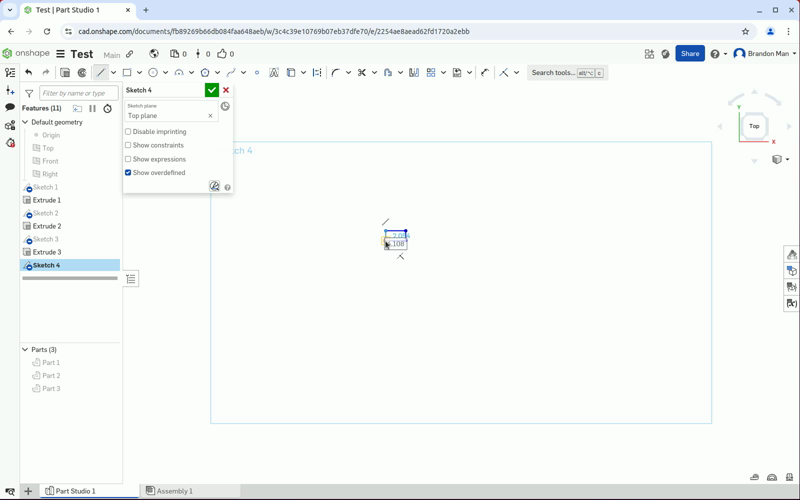
mouse_move(395, 235)
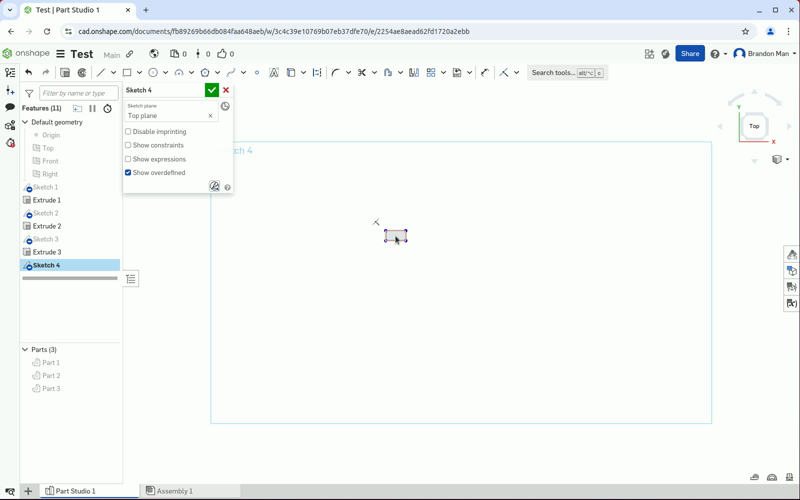
scroll(6)
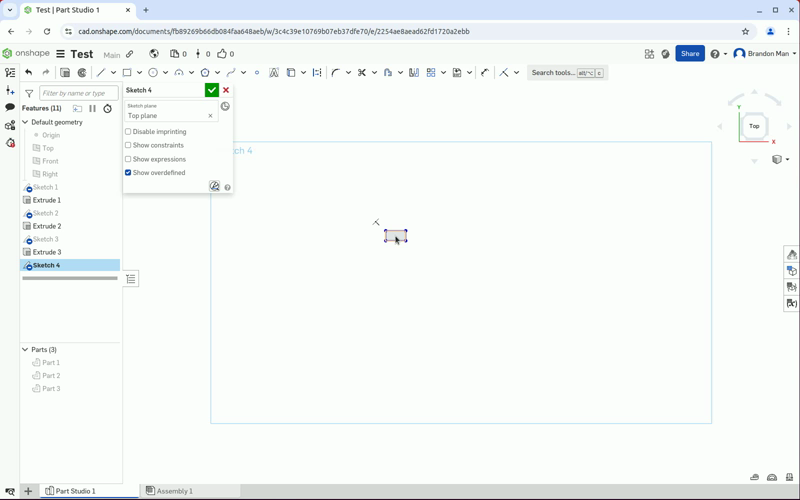
scroll(6)
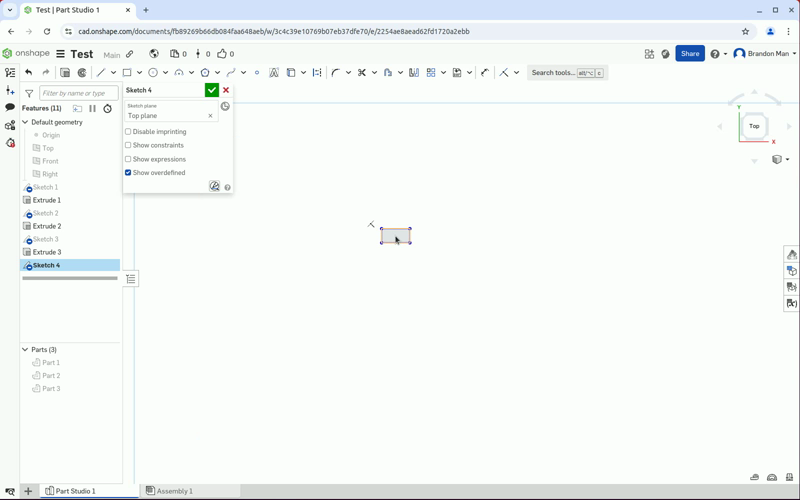
scroll(6)
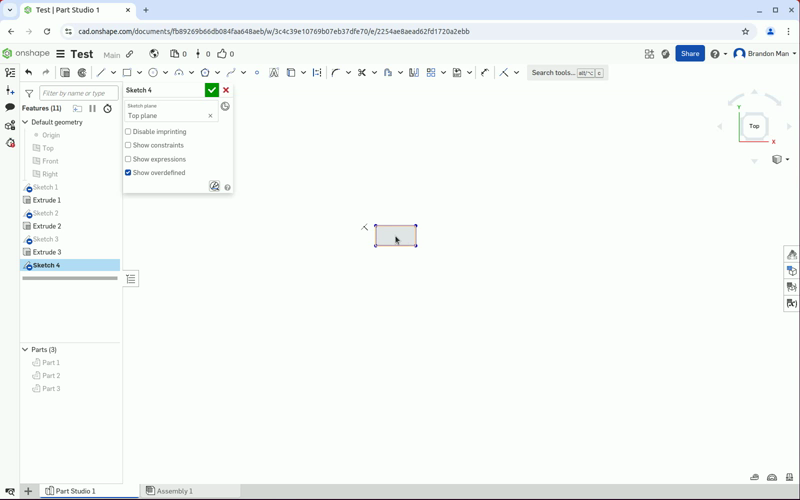
scroll(6)
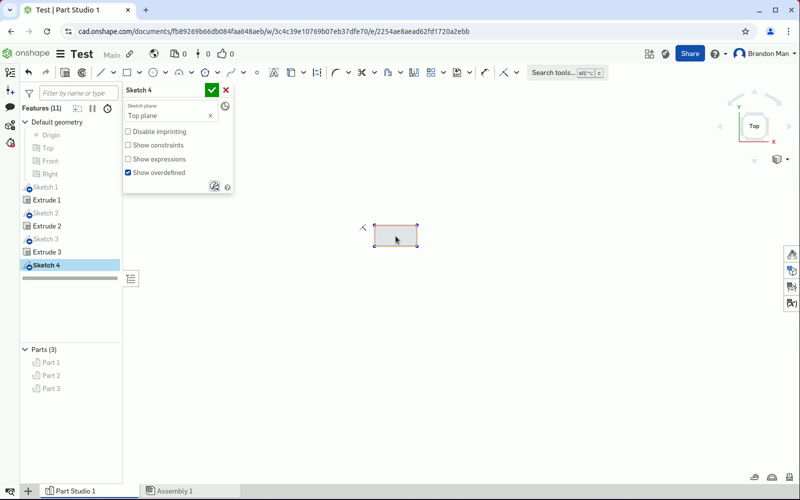
scroll(6)
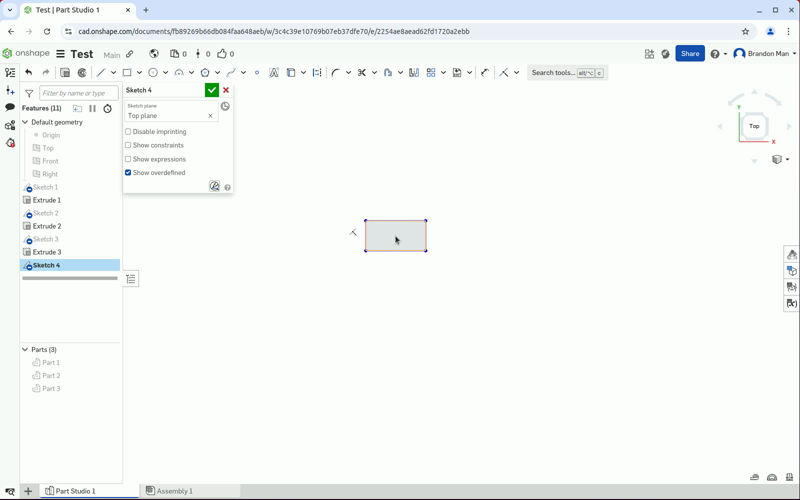
scroll(6)
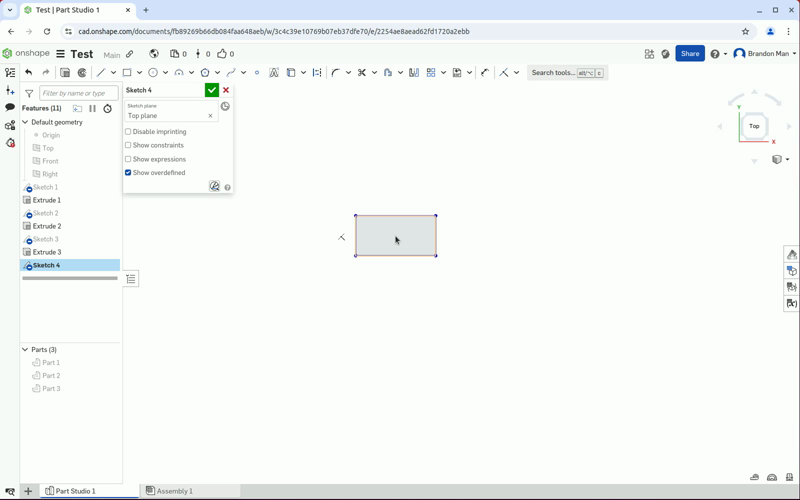
scroll(6)
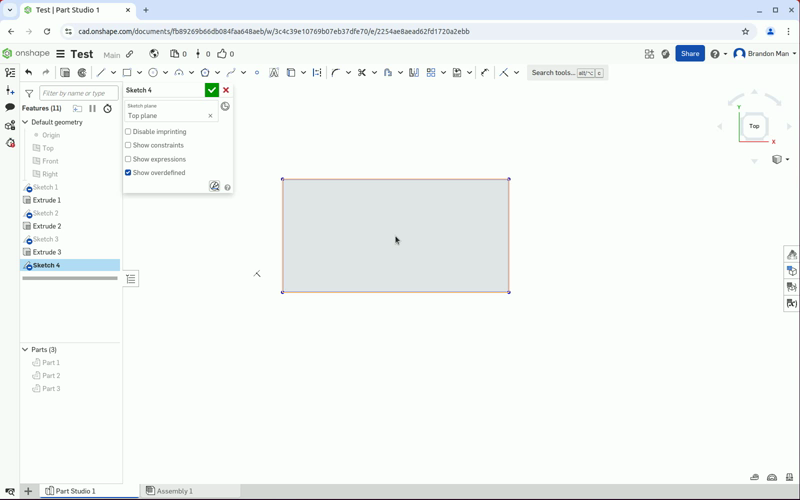
click(395, 235)
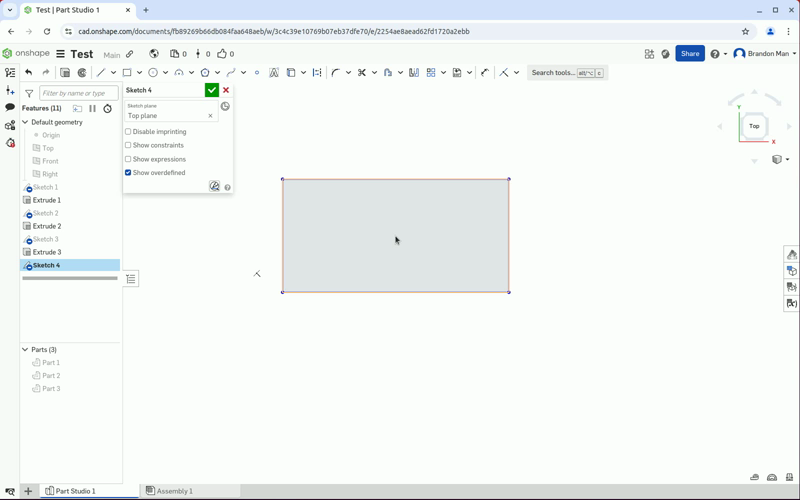
scroll(-6)
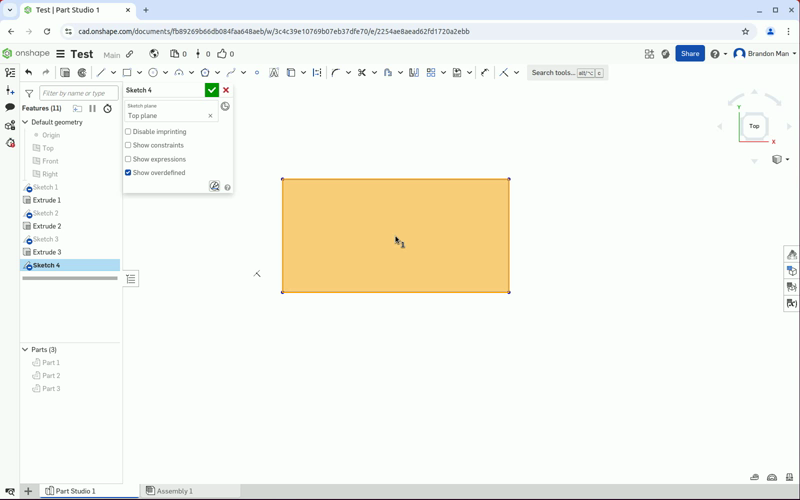
scroll(-6)
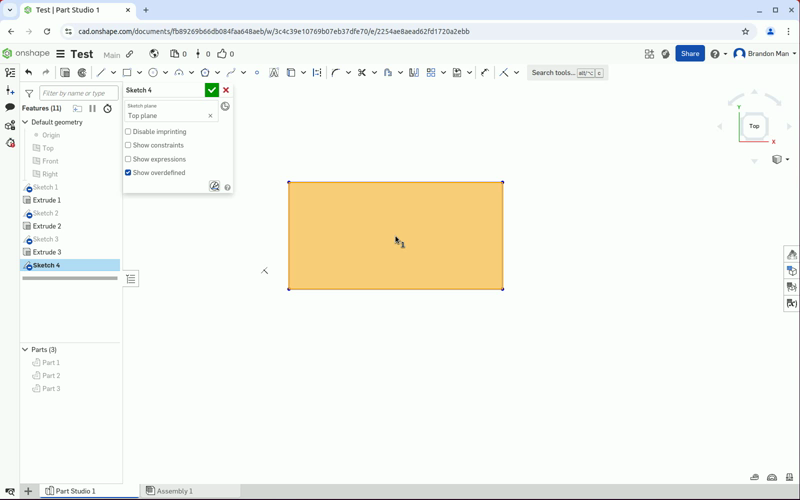
scroll(-6)
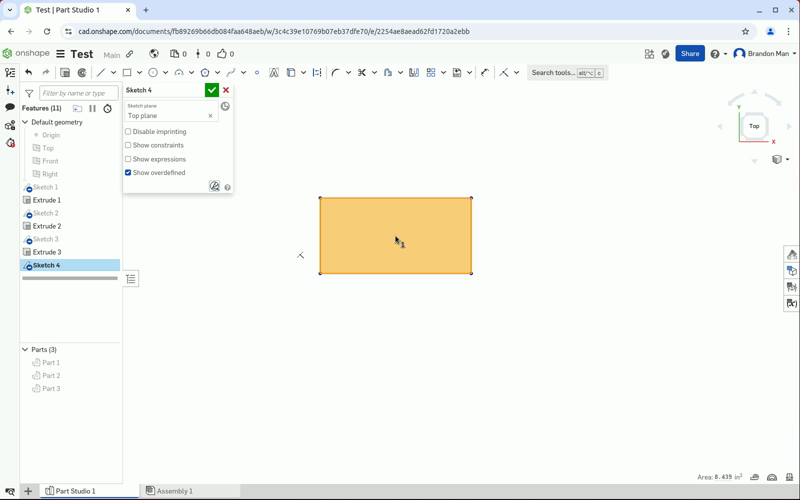
scroll(-6)
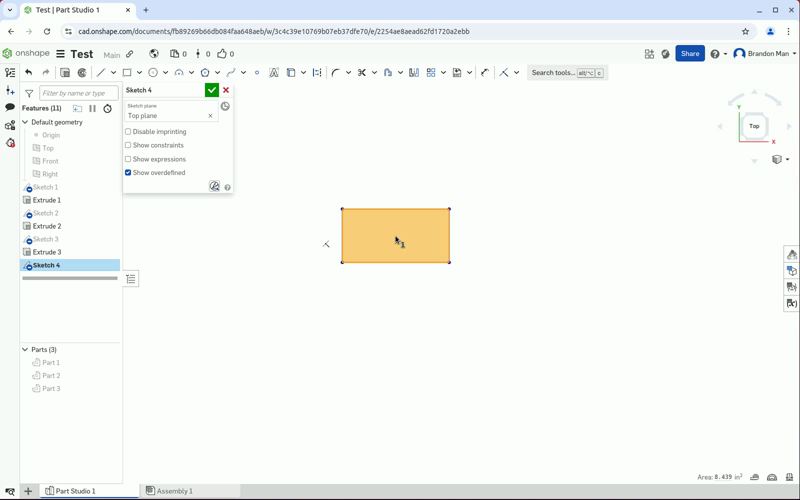
scroll(-6)
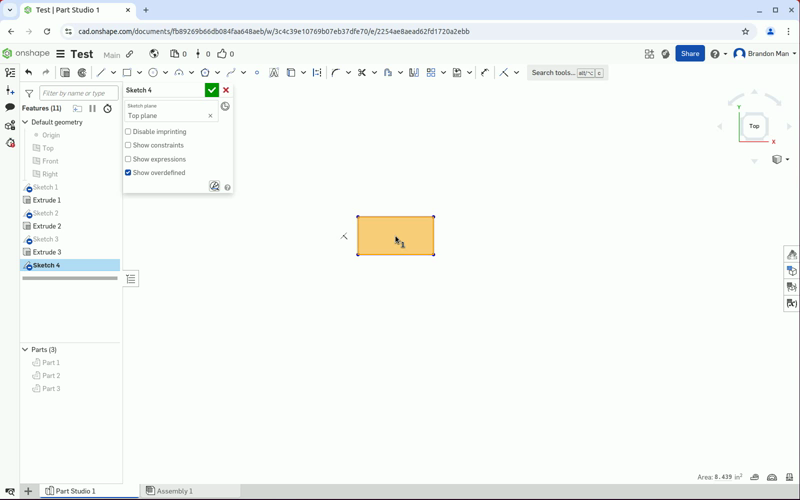
scroll(-6)
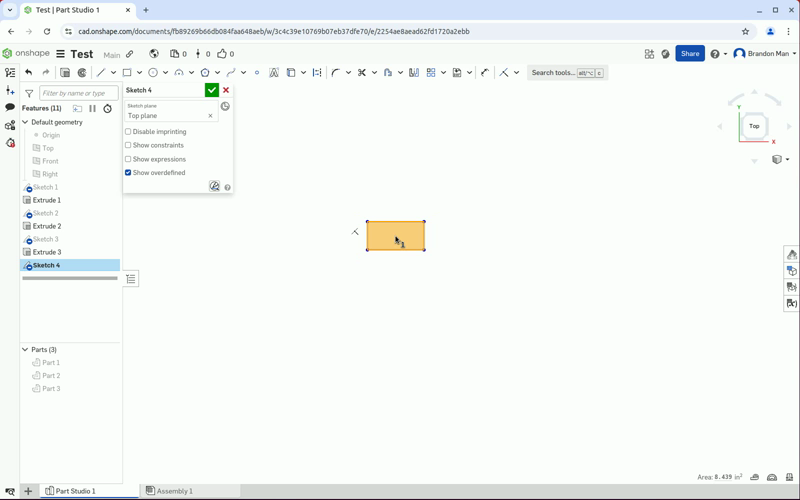
scroll(-6)
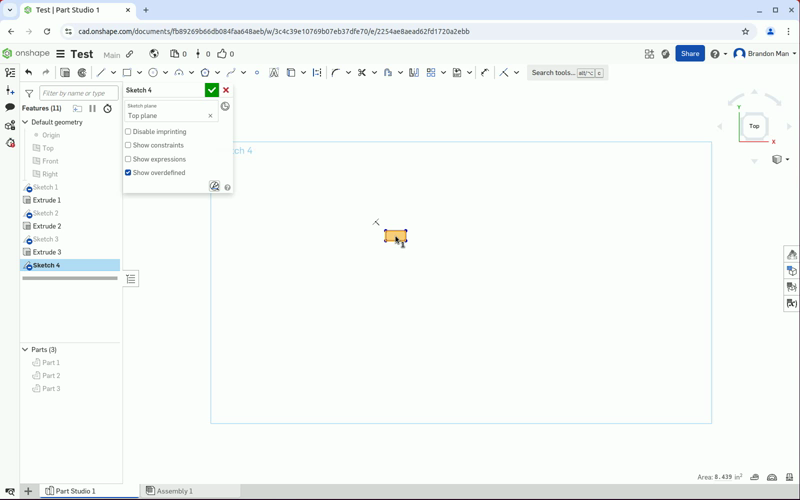
mouse_move(73, 352)
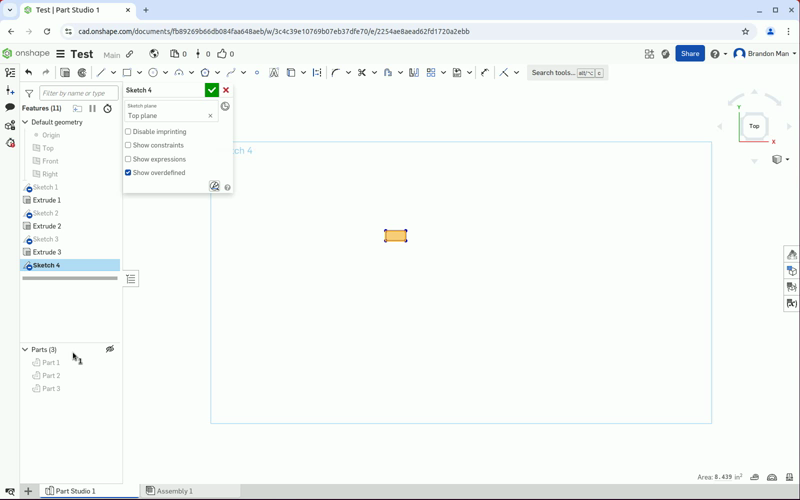
key(shift+y)
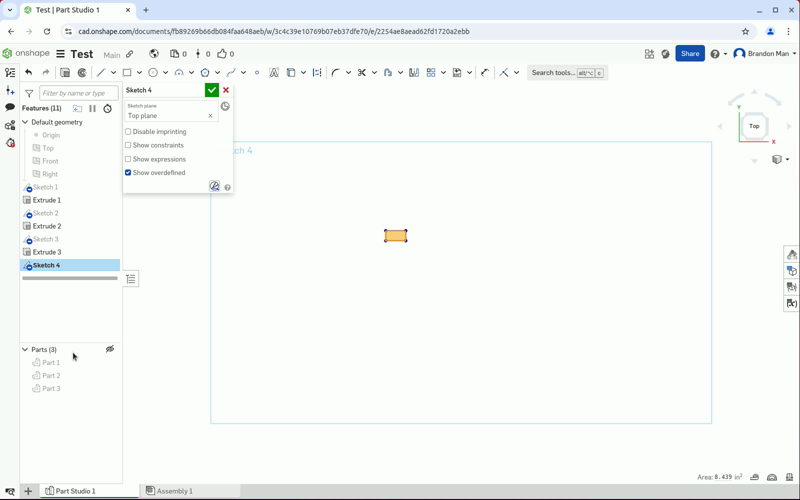
key(shift+e)
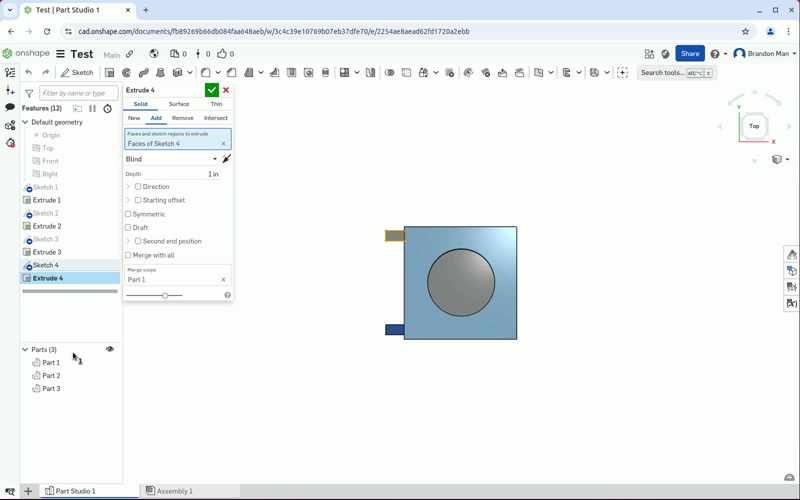
mouse_move(143, 106)
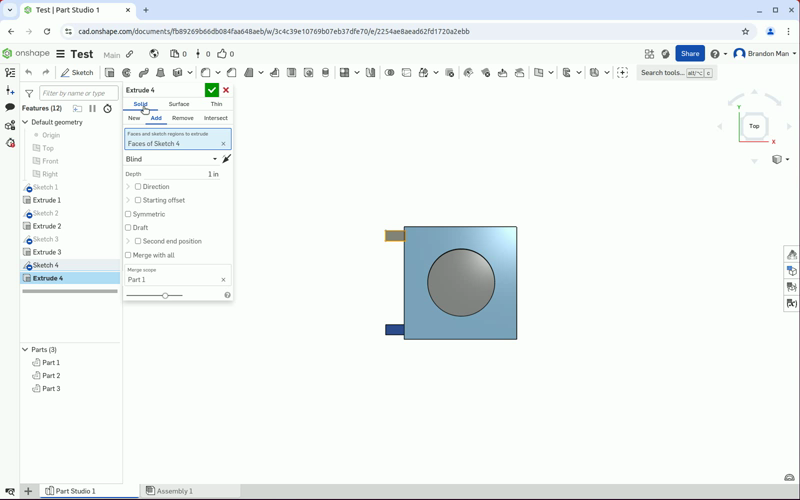
click(143, 106)
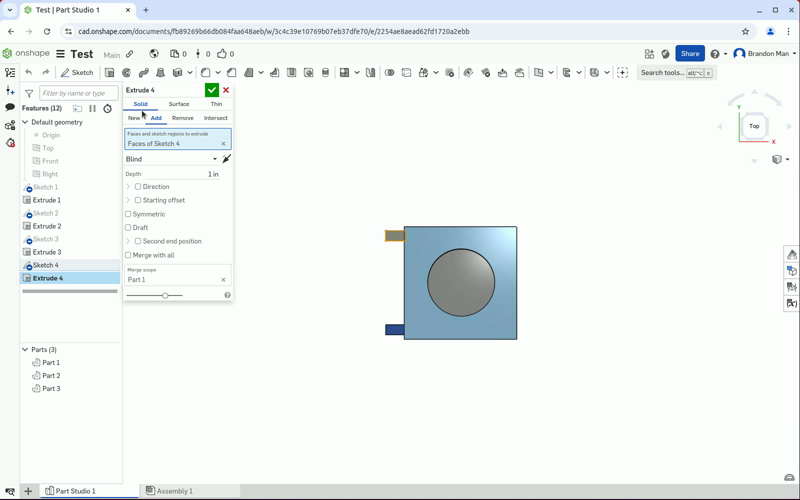
mouse_move(137, 120)
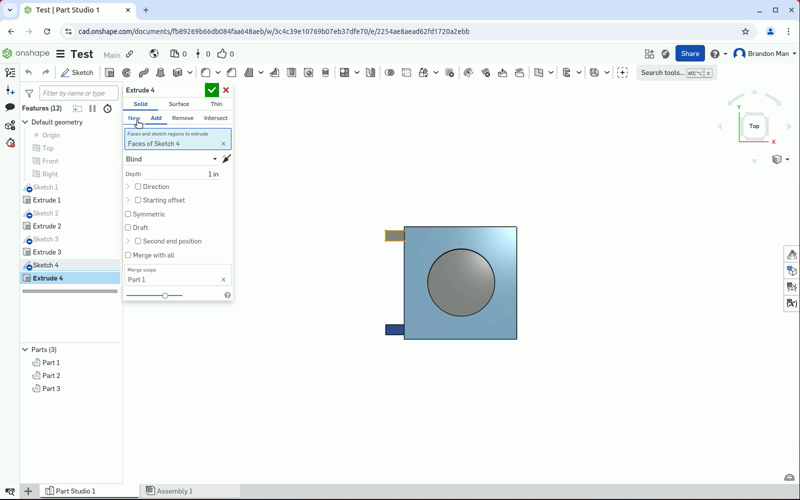
click(137, 120)
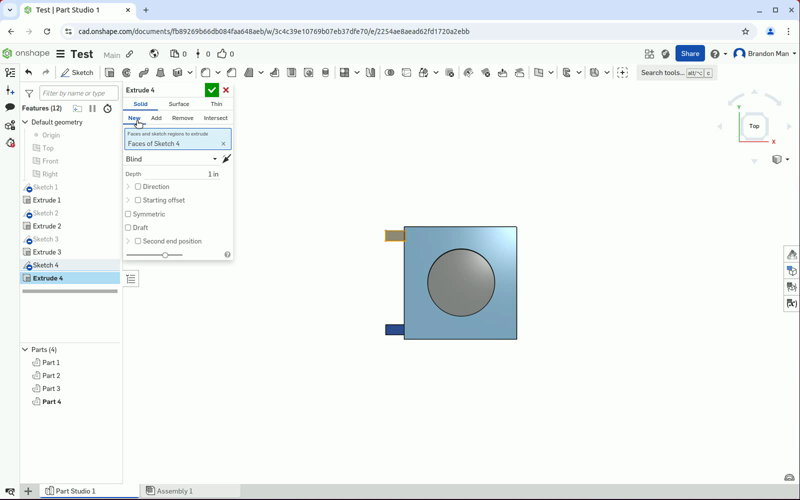
key(tab, 4)
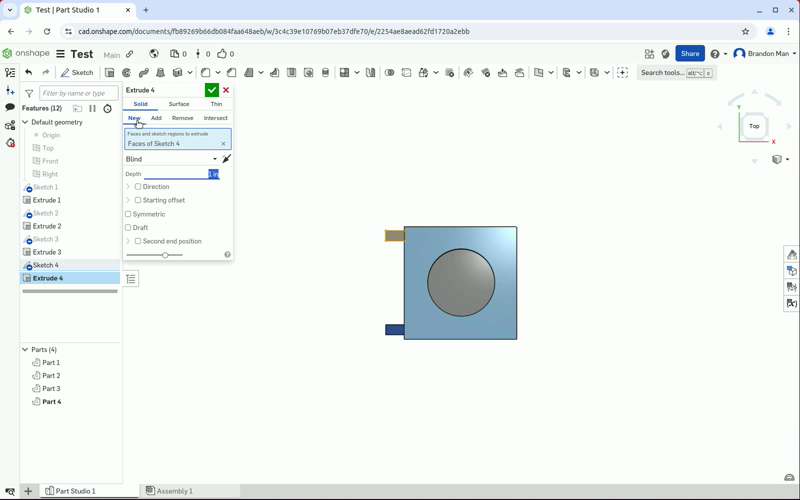
text(3.851)
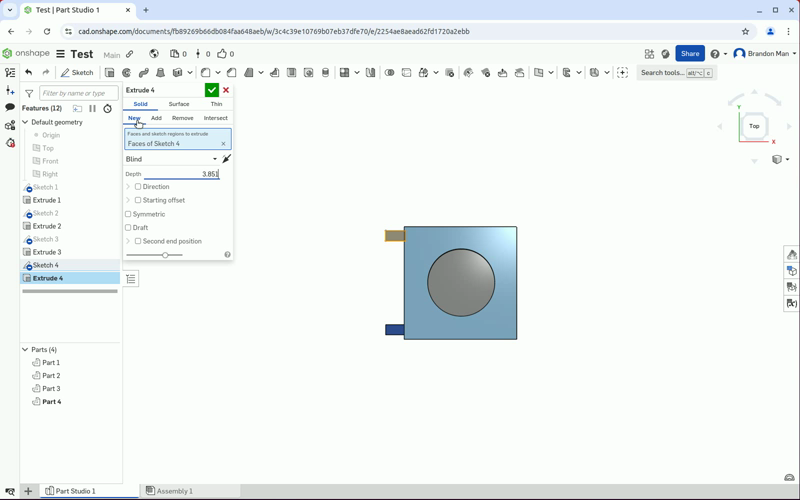
key(tab, 3)
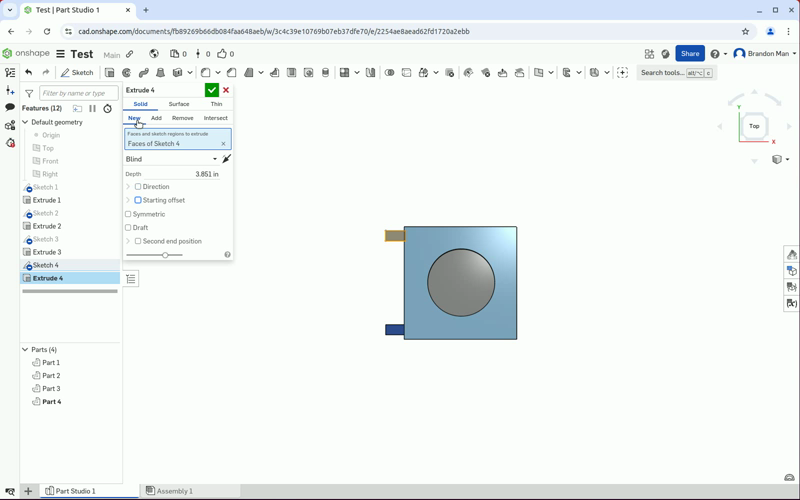
key(tab, 2)
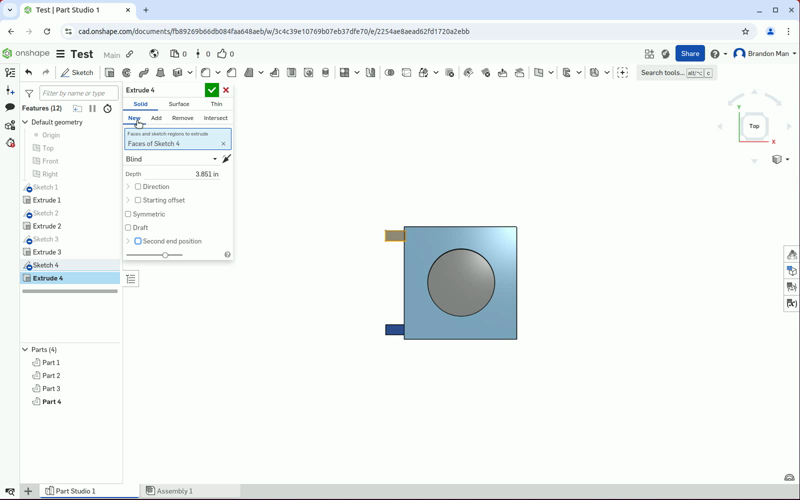
key(space)
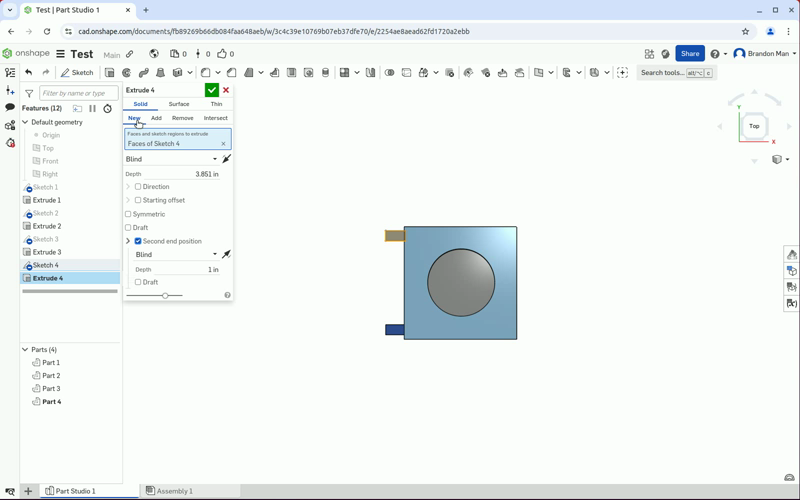
key(tab, 3)
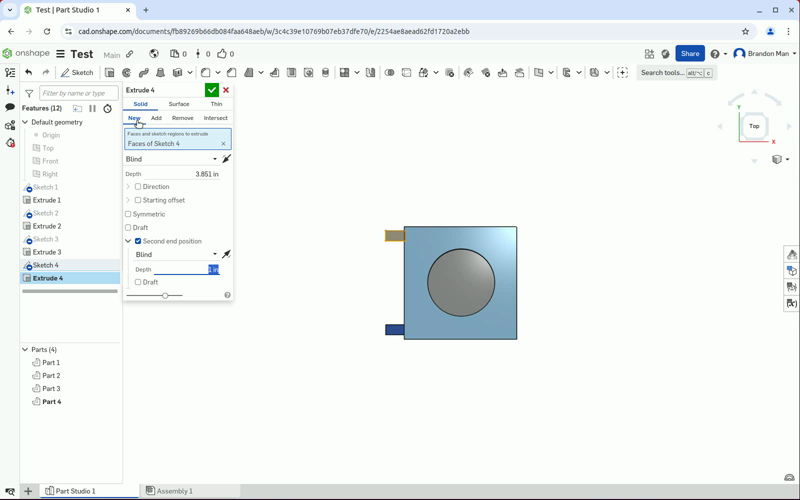
text(13.48)
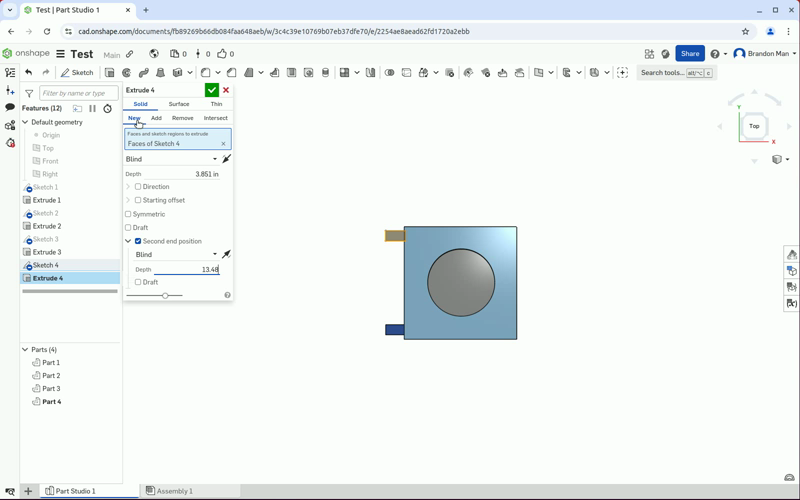
key(enter)
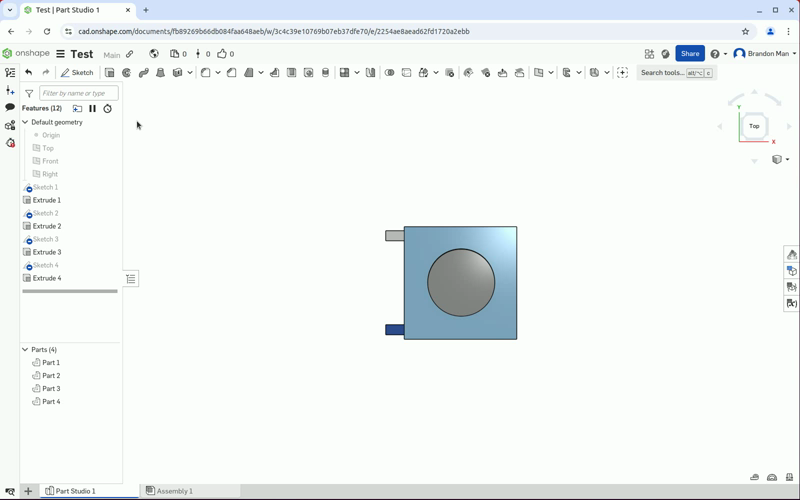
key(shift+h)
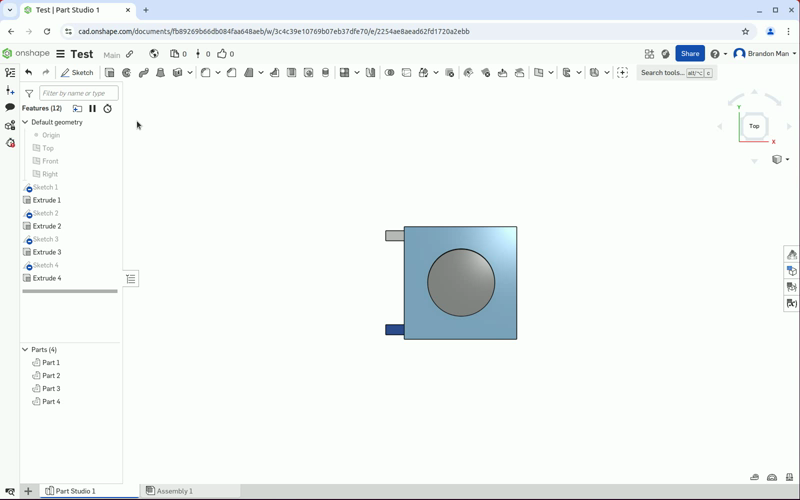
key(shift+h)
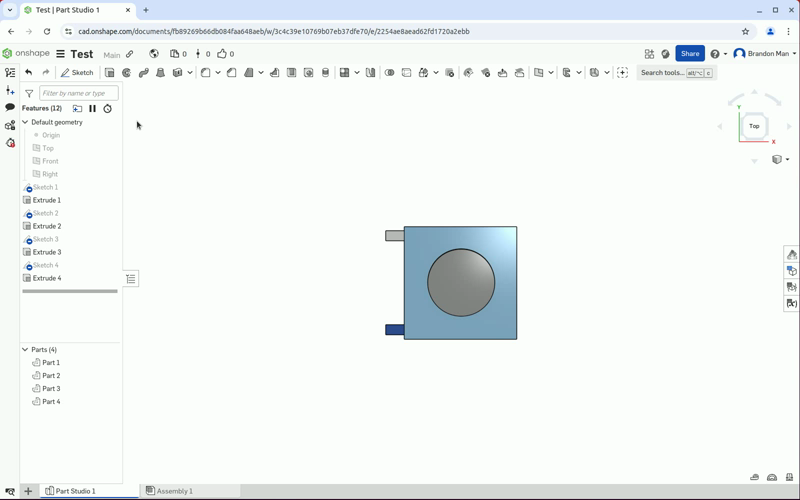
mouse_move(73, 189)
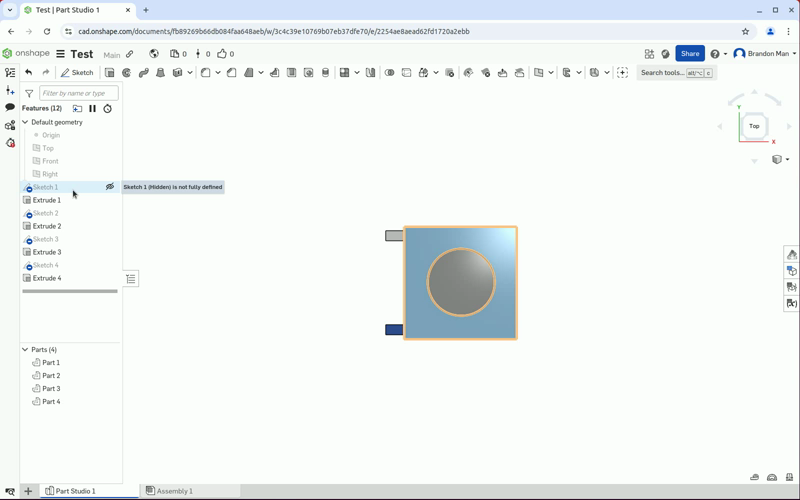
click(73, 189)
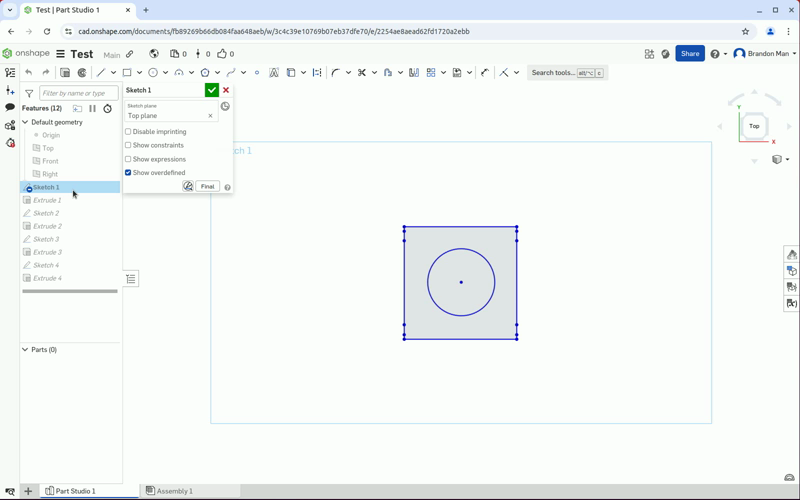
mouse_move(229, 92)
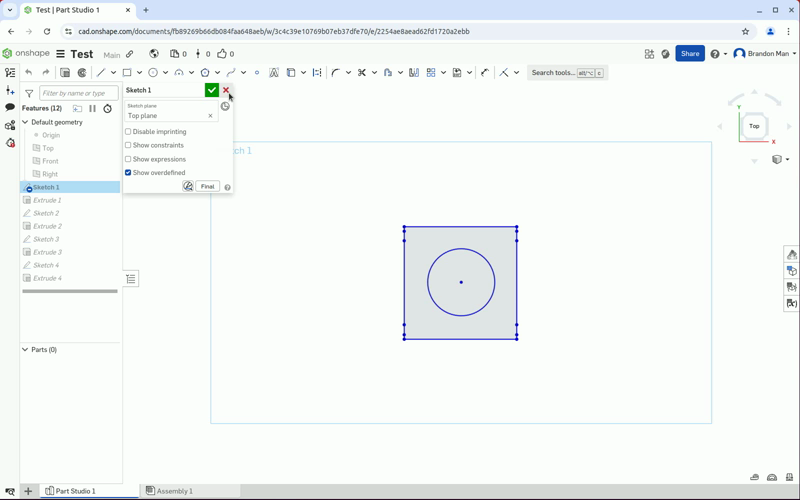
click(229, 92)
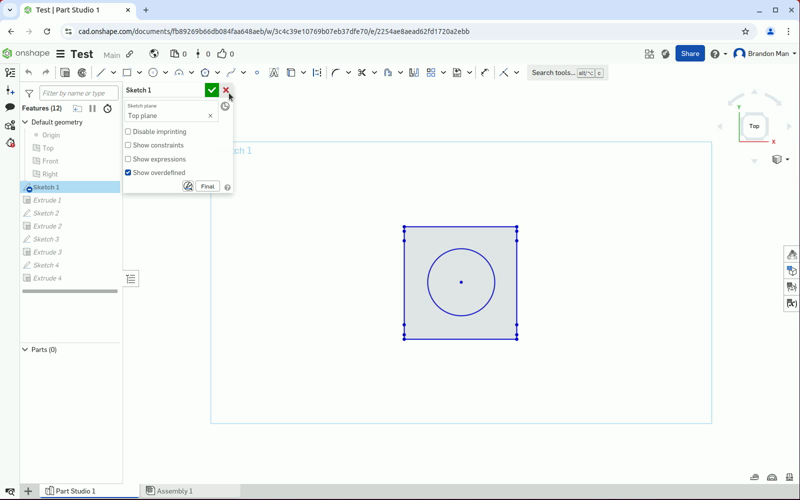
key(shift+s)
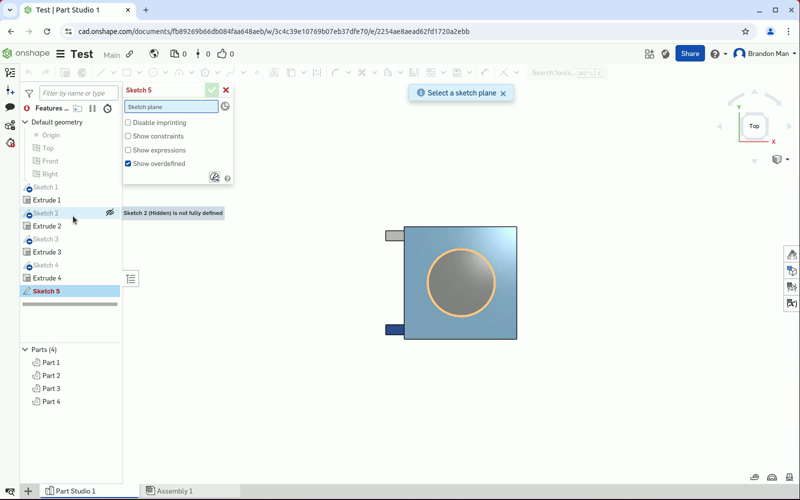
scroll(3)
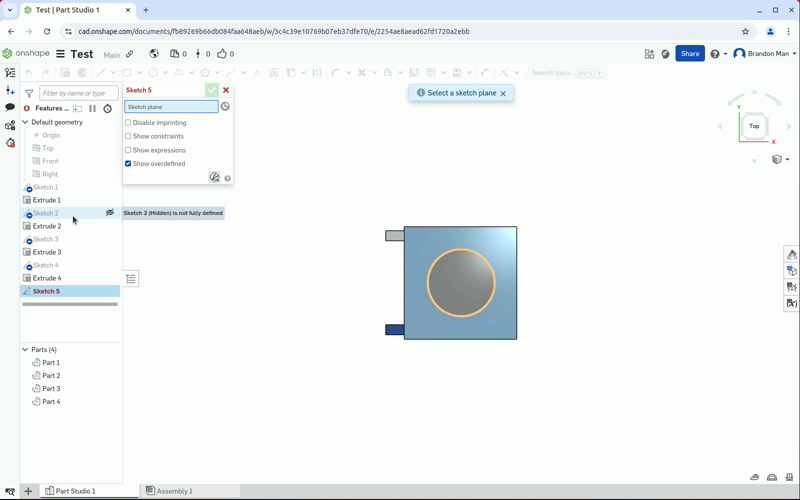
mouse_move(73, 150)
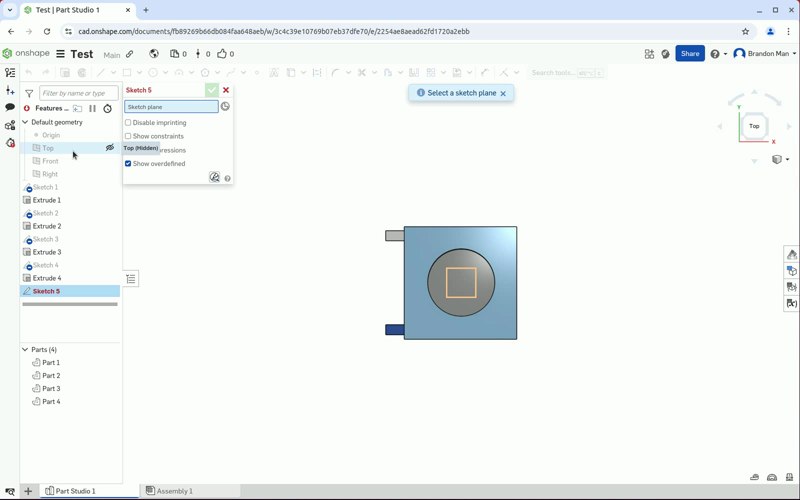
click(73, 150)
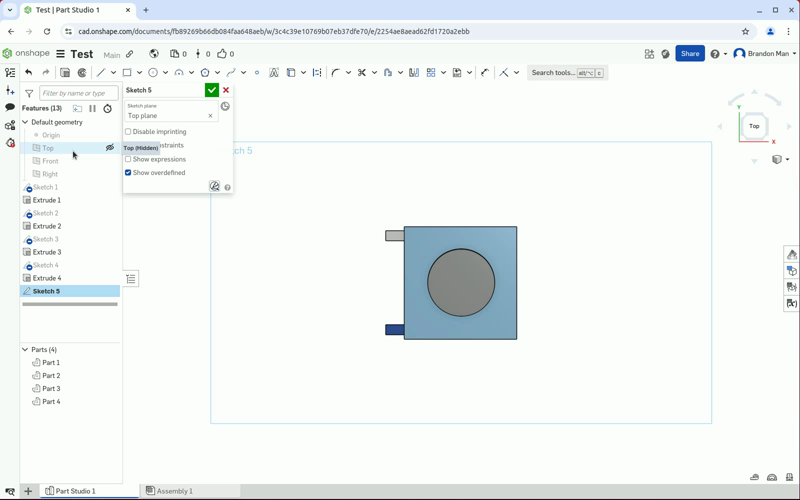
mouse_move(73, 352)
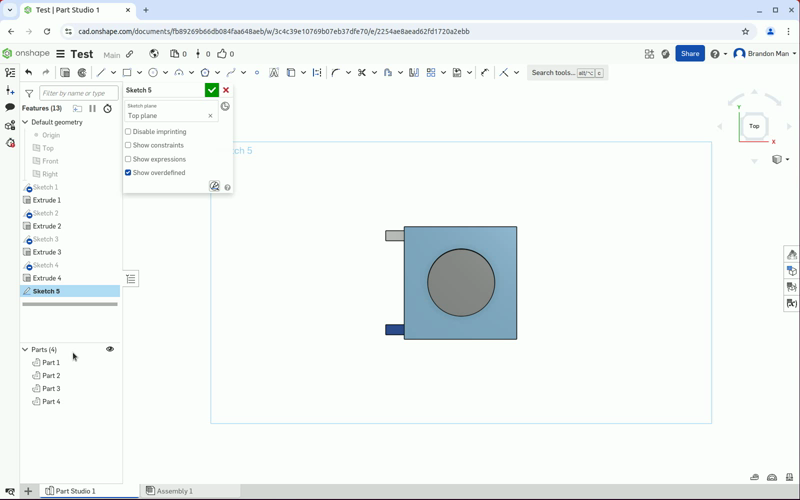
key(y)
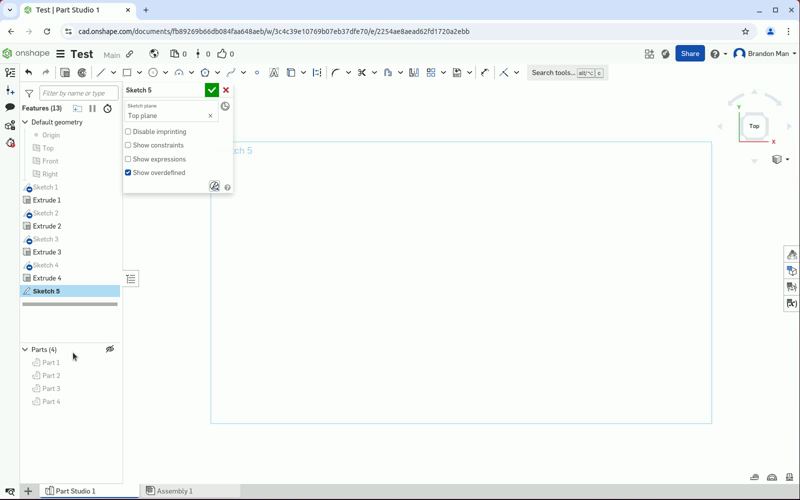
key(l)
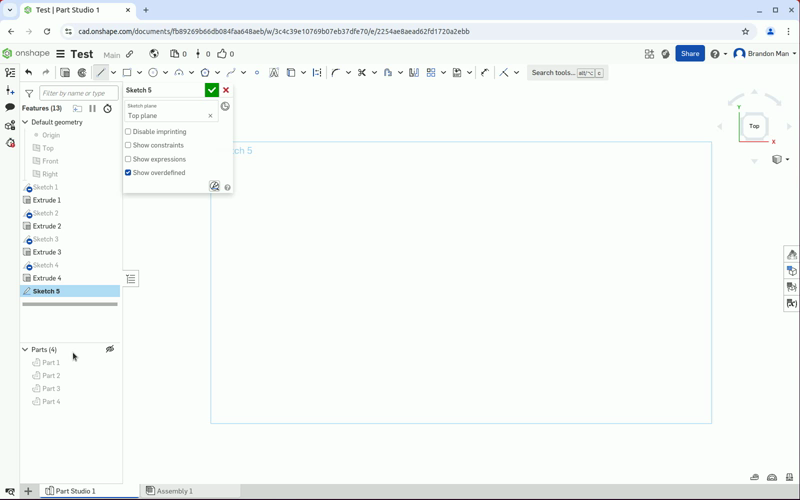
key_down(shift)
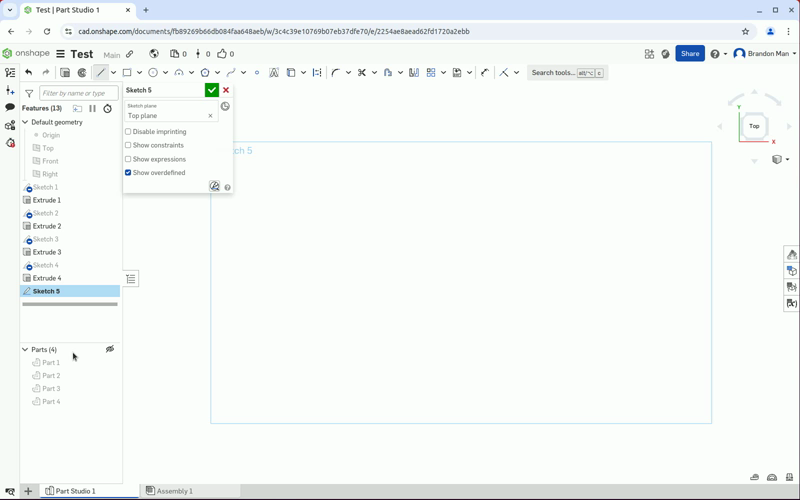
mouse_move(516, 240)
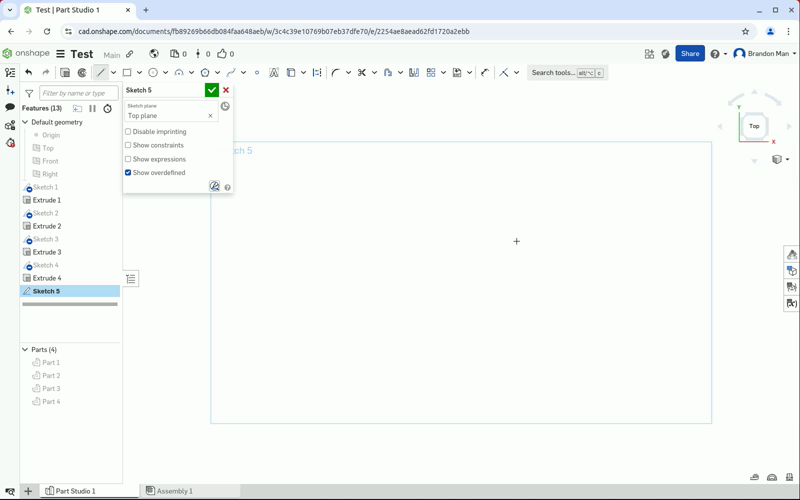
click(516, 240)
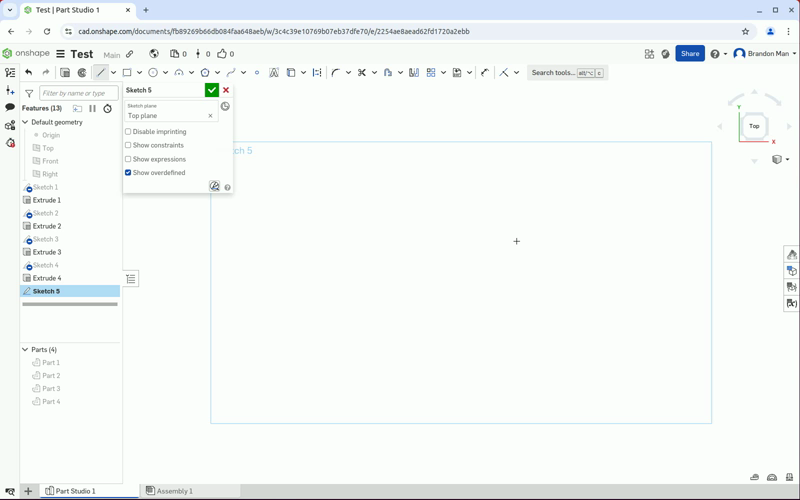
key_up(shift)
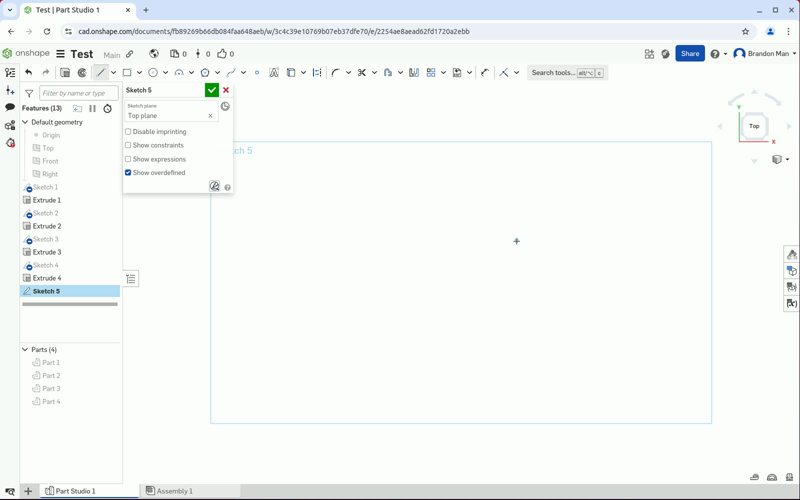
key_down(shift)
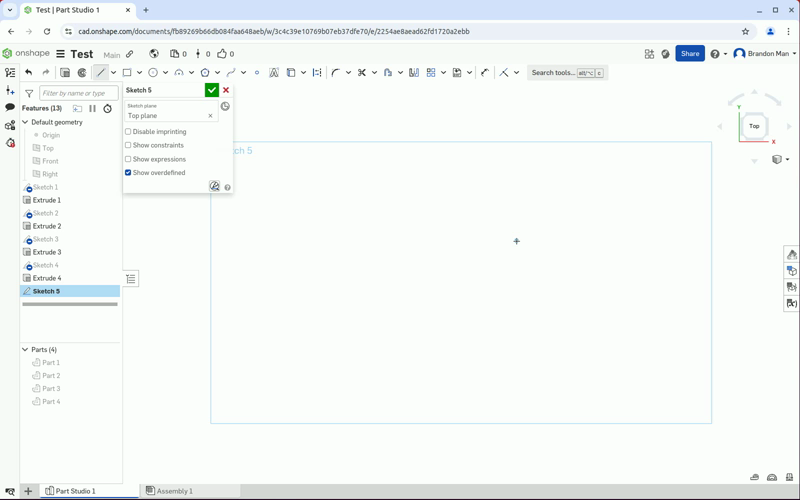
mouse_move(546, 240)
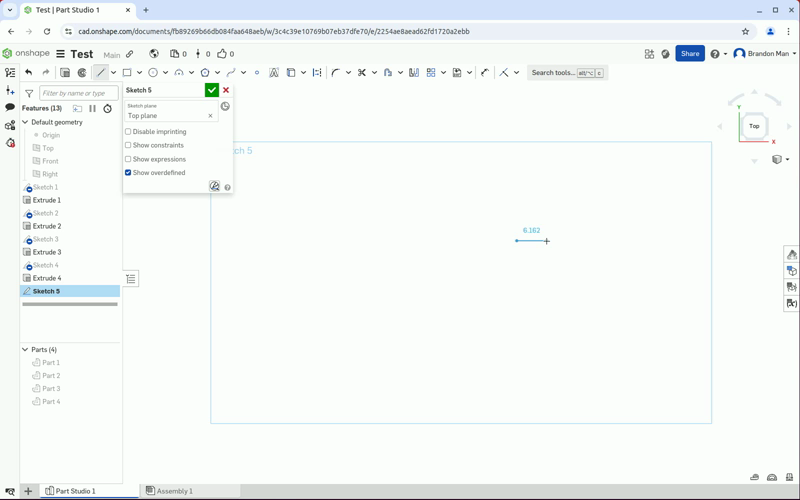
mouse_move(536, 240)
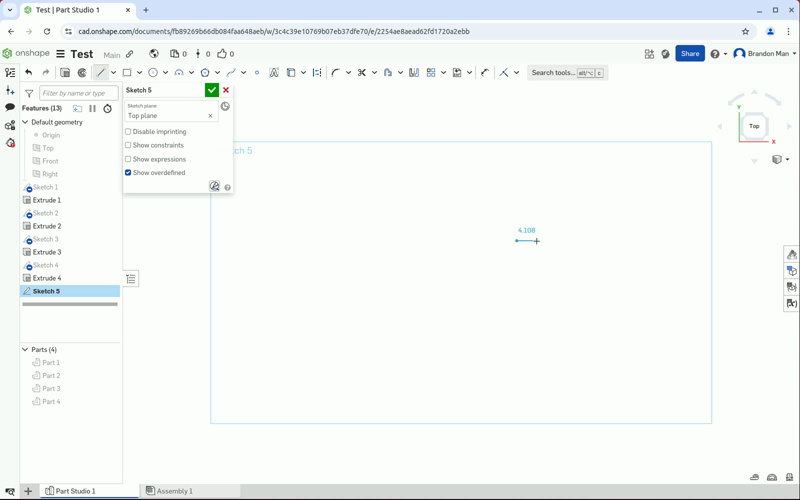
click(536, 240)
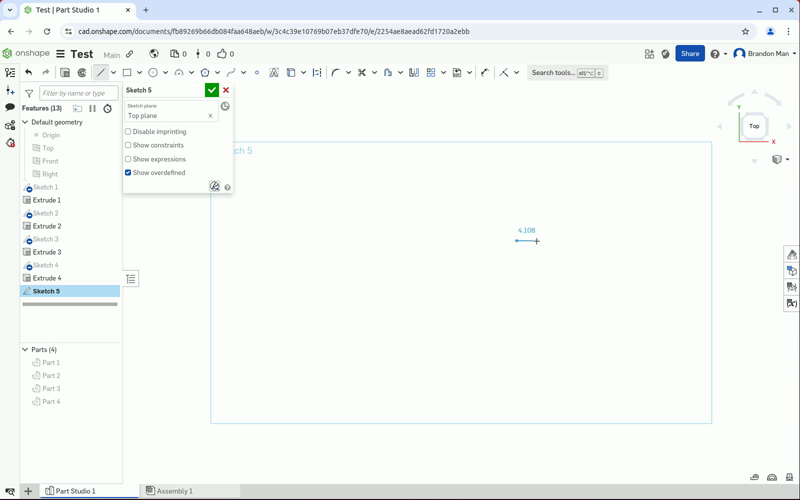
key_up(shift)
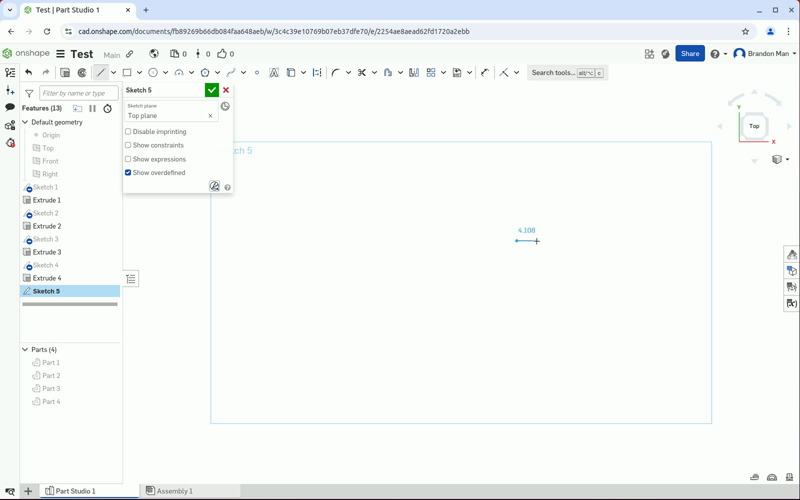
key_down(shift)
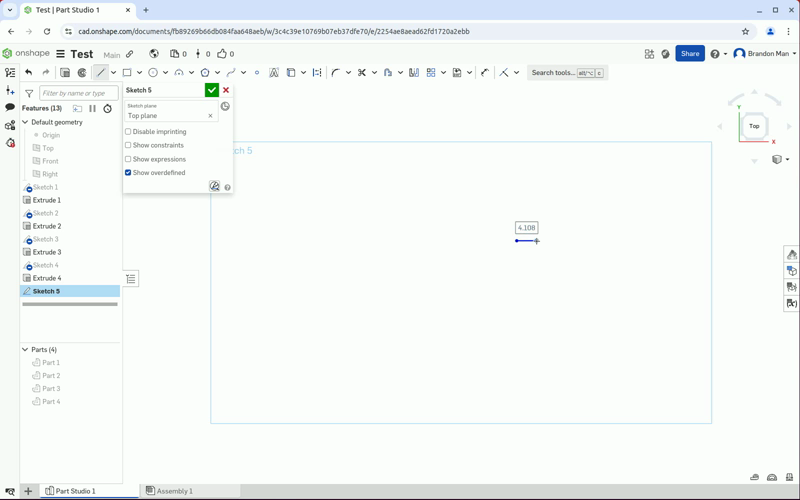
mouse_move(566, 240)
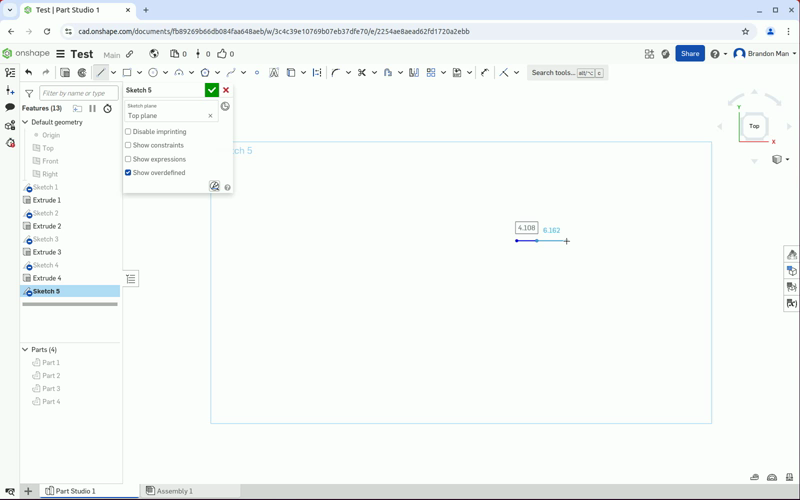
mouse_move(536, 230)
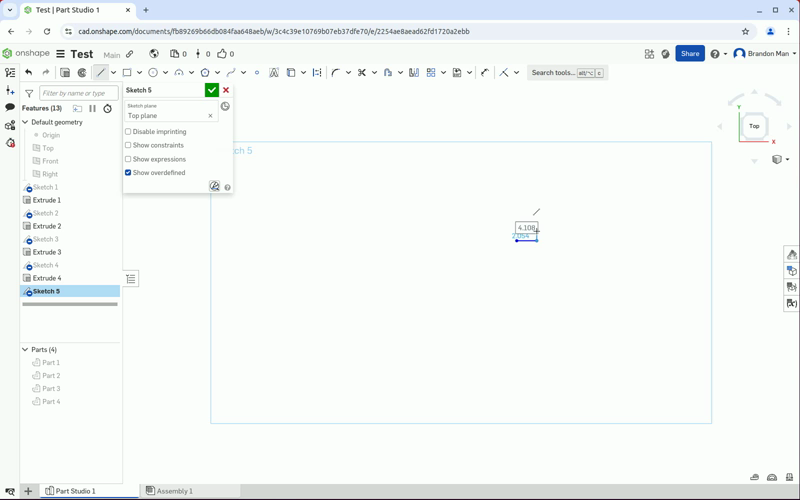
click(536, 230)
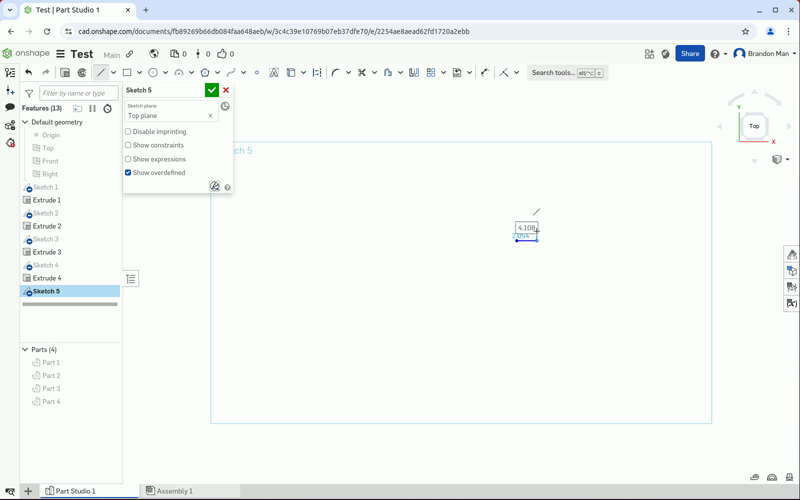
key_up(shift)
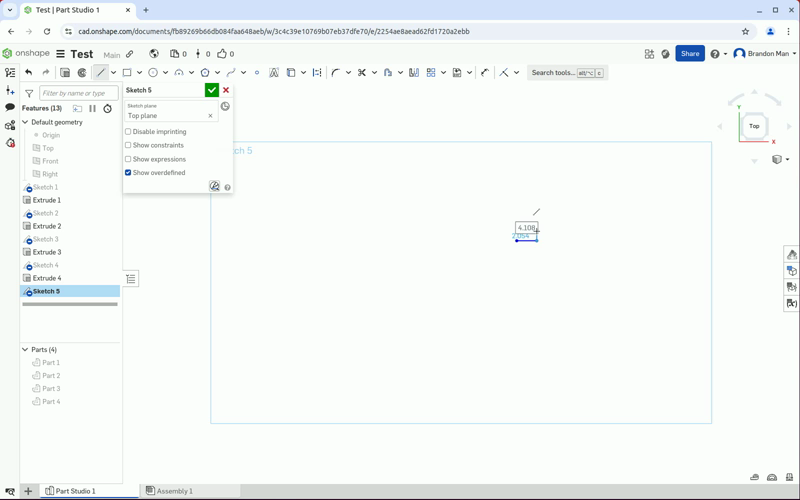
key_down(shift)
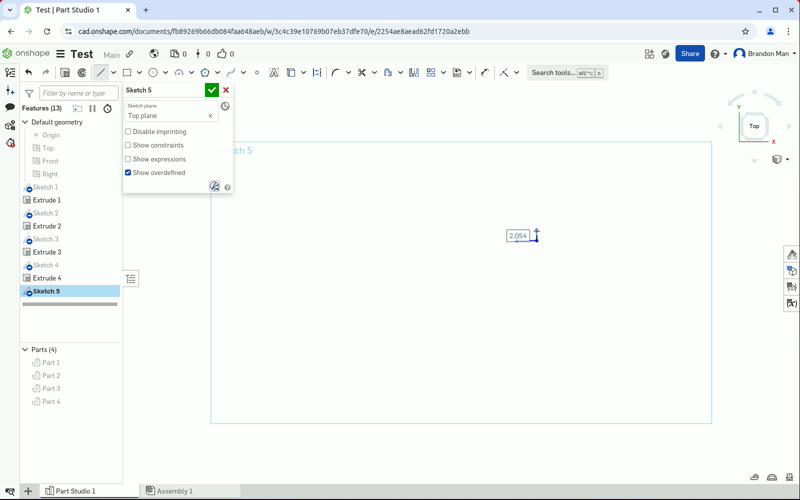
mouse_move(566, 230)
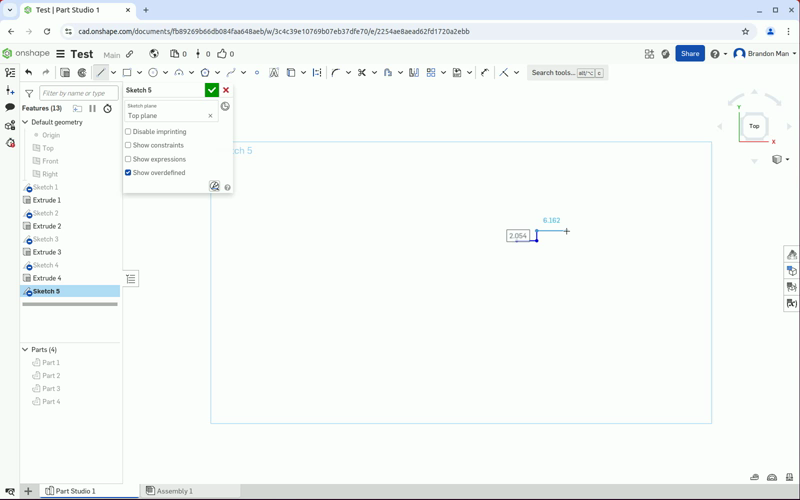
mouse_move(516, 230)
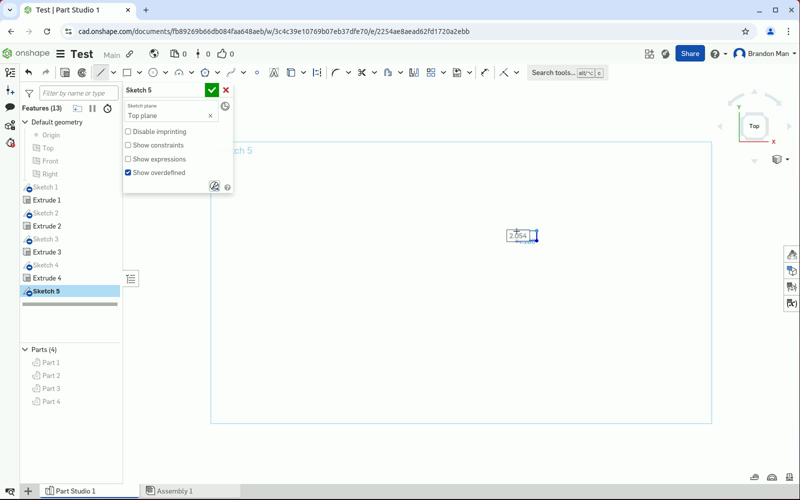
click(516, 230)
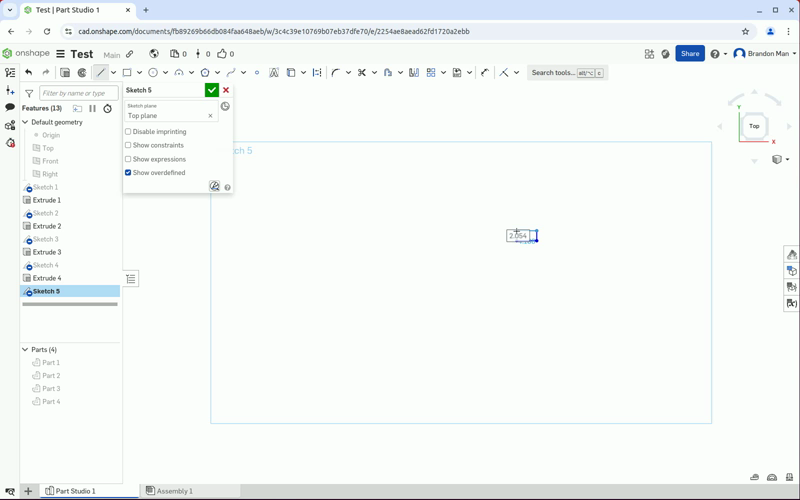
key_up(shift)
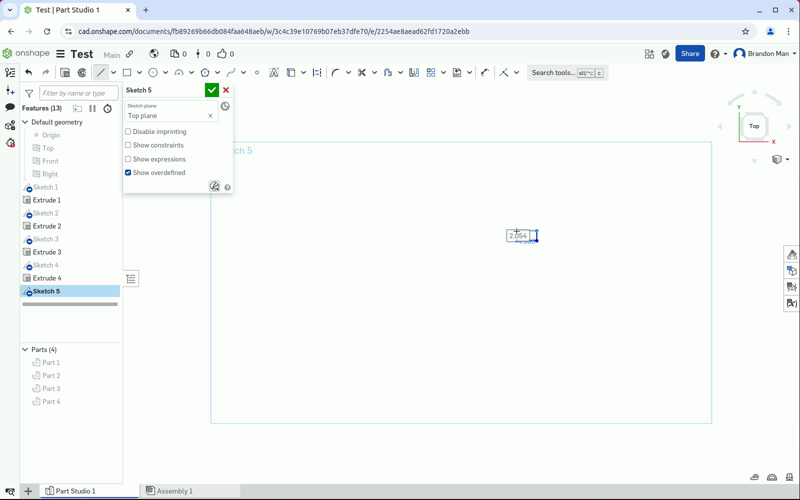
mouse_move(546, 230)
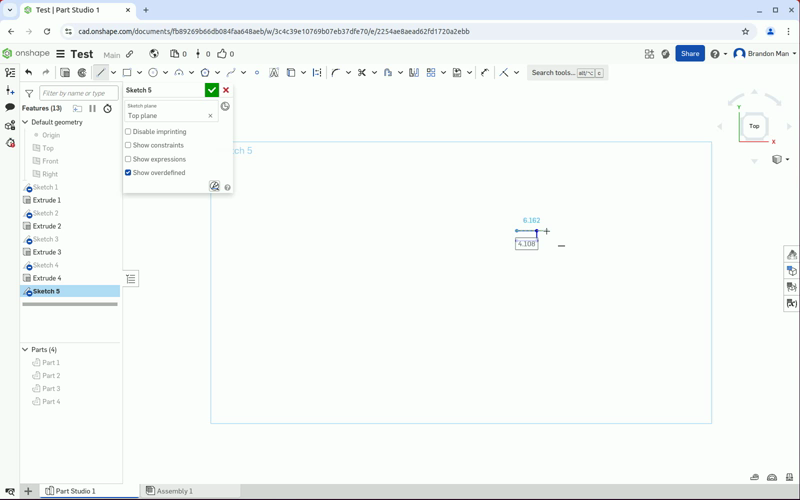
key_down(shift)
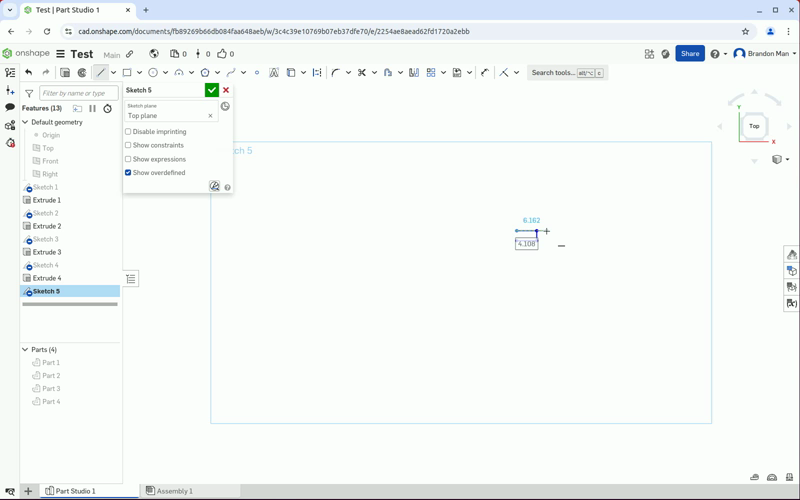
mouse_move(516, 240)
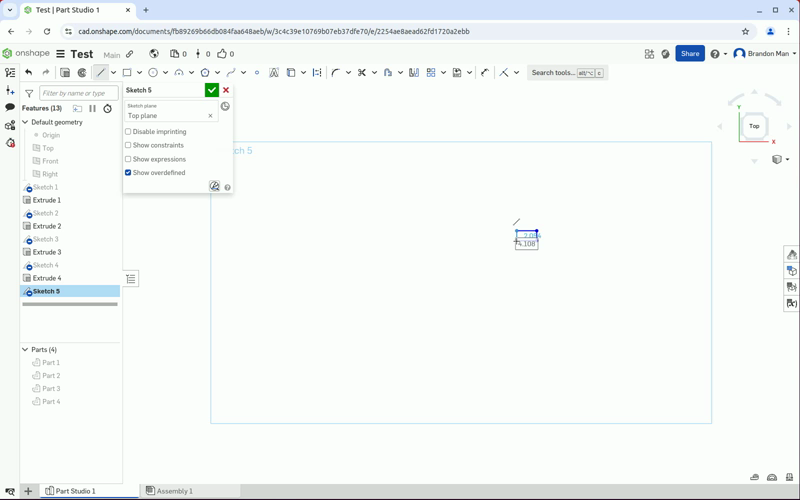
key_up(shift)
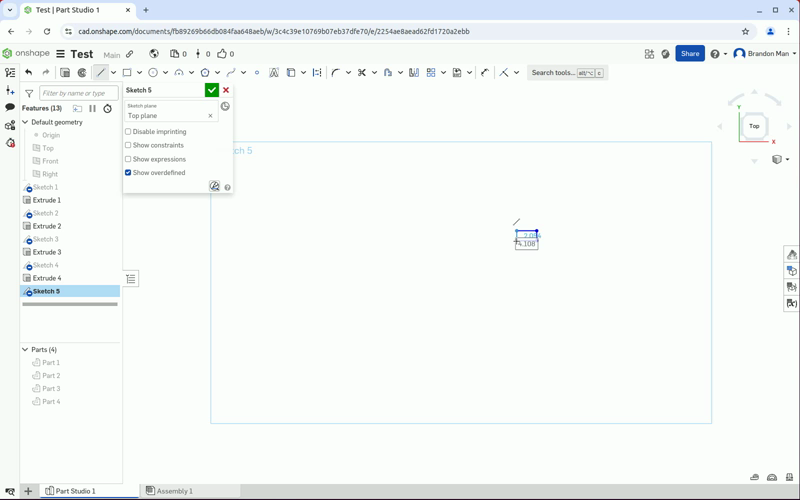
click(516, 240)
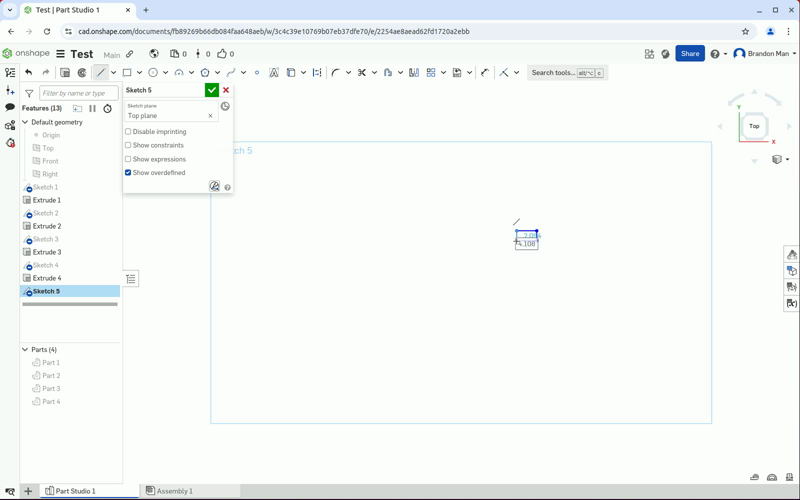
key(esc)
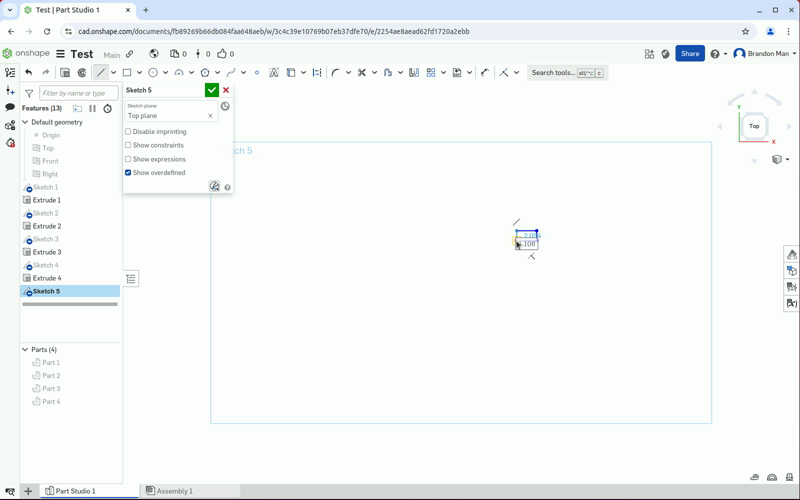
mouse_move(536, 239)
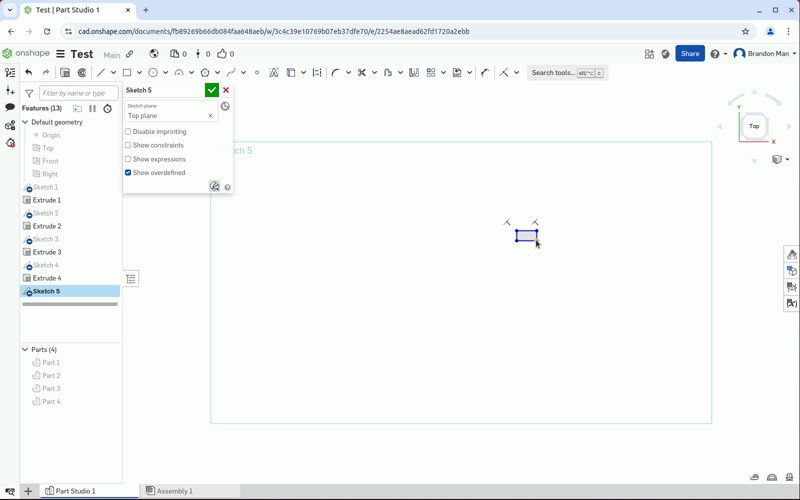
scroll(6)
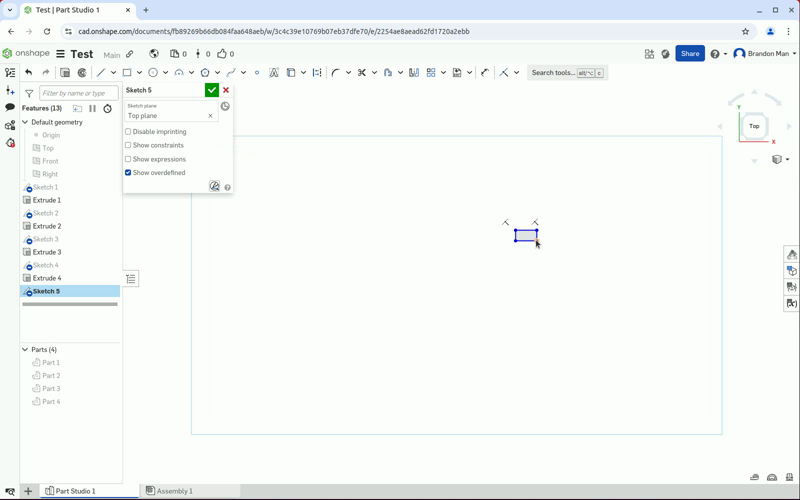
scroll(6)
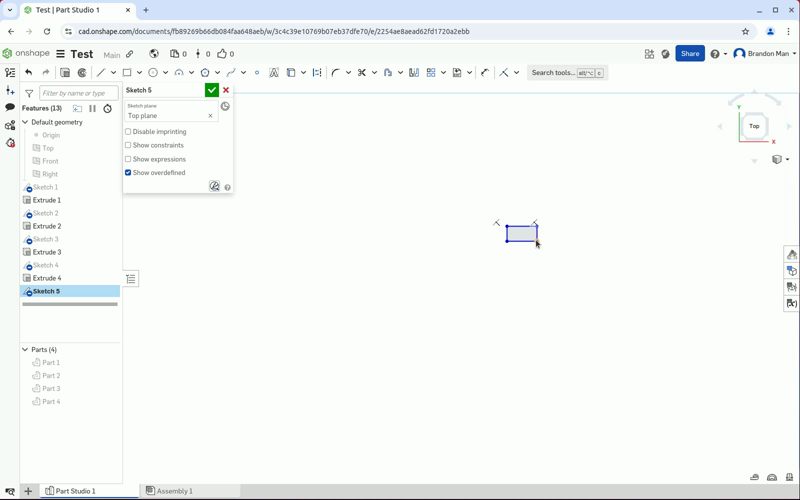
scroll(6)
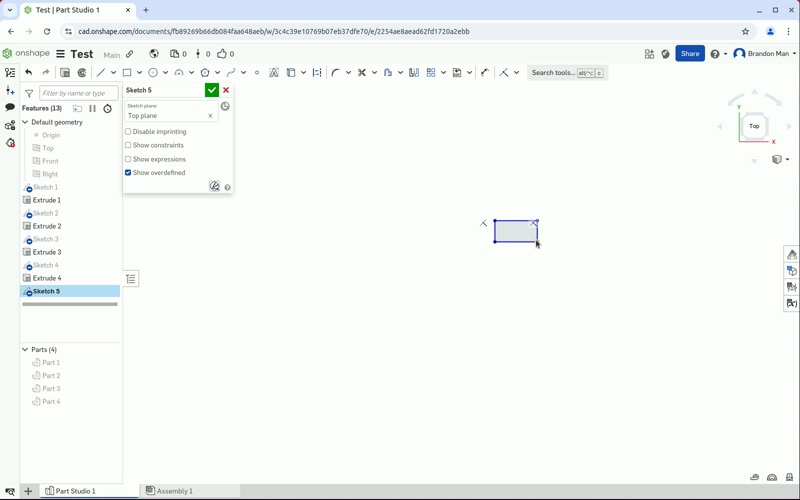
scroll(6)
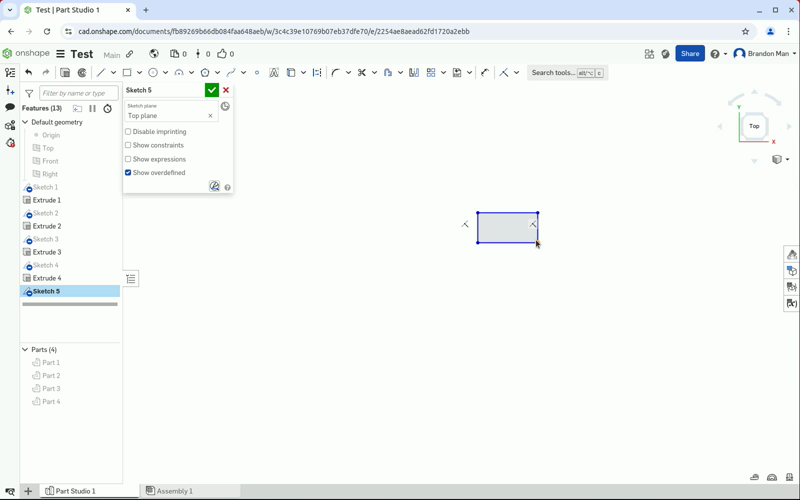
scroll(6)
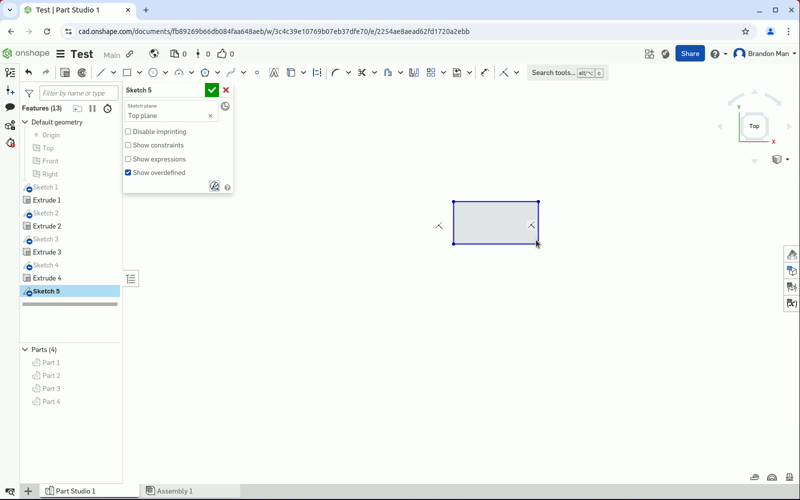
scroll(6)
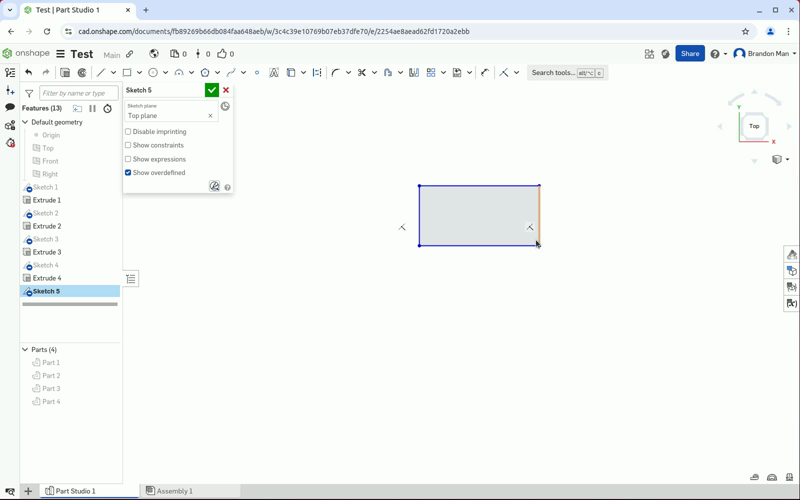
scroll(6)
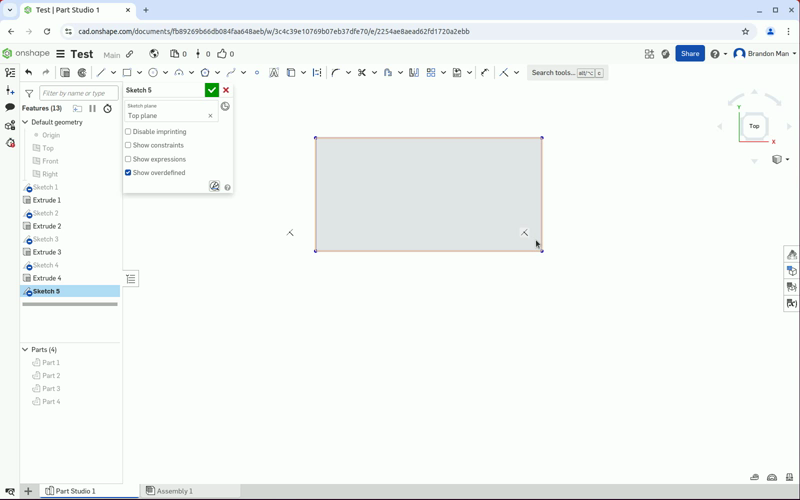
click(536, 239)
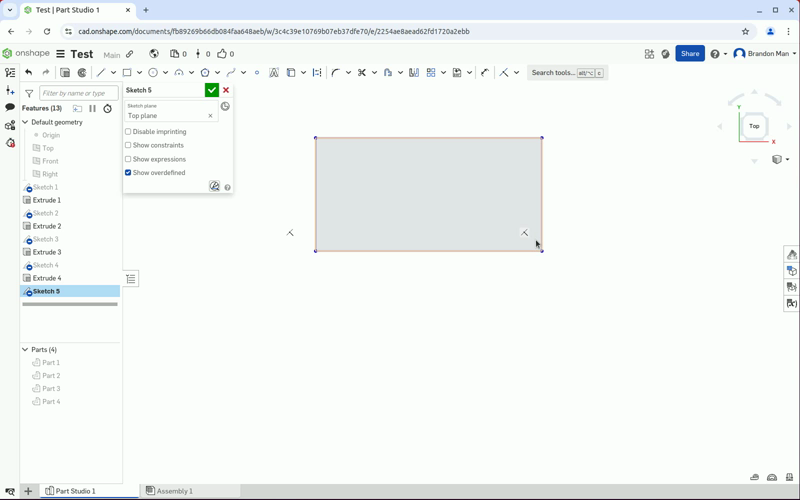
scroll(-6)
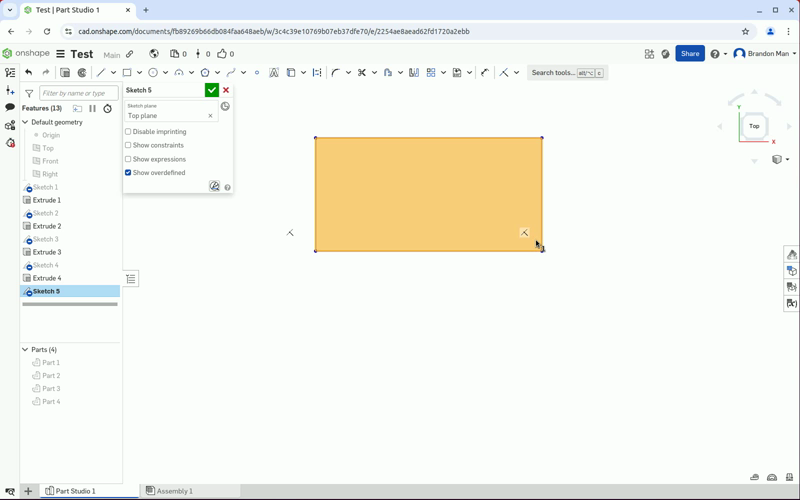
scroll(-6)
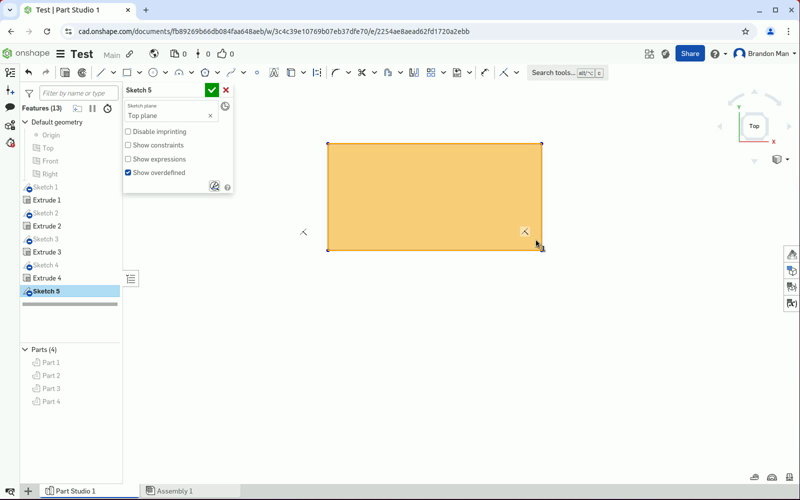
scroll(-6)
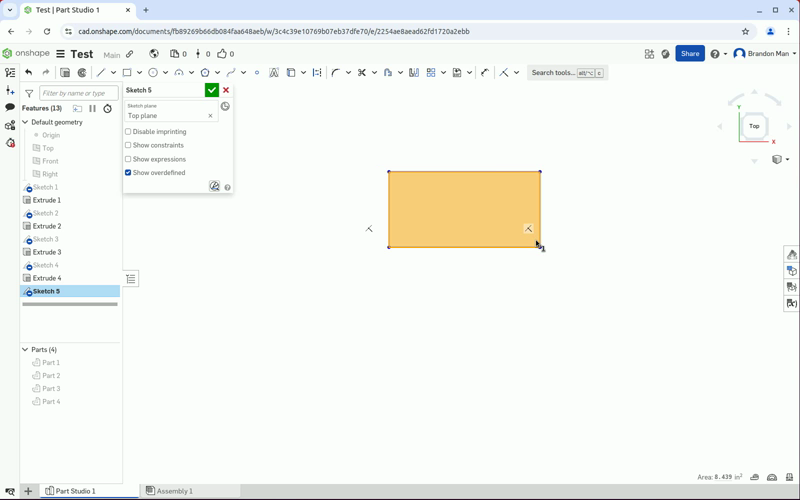
scroll(-6)
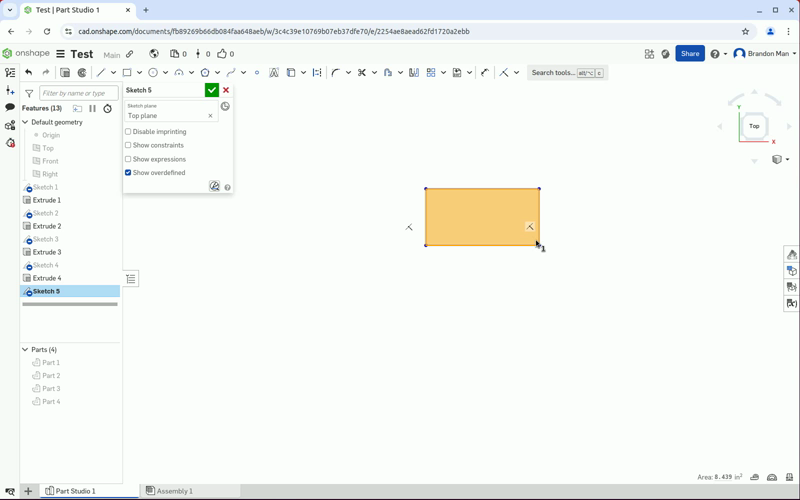
scroll(-6)
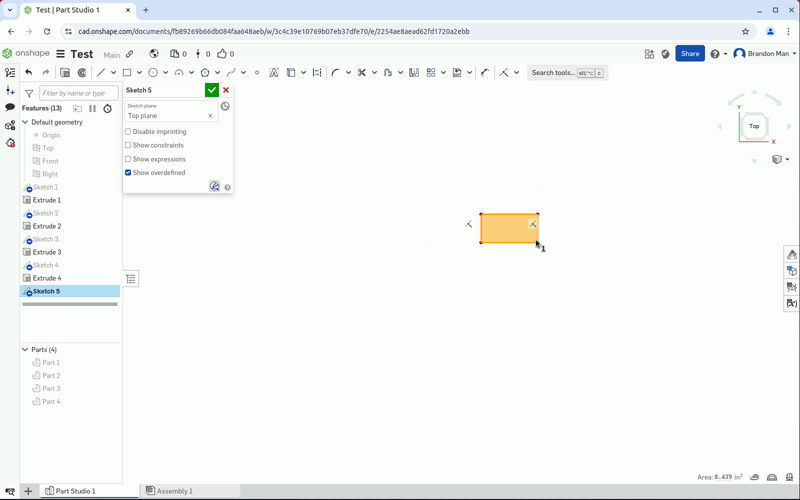
scroll(-6)
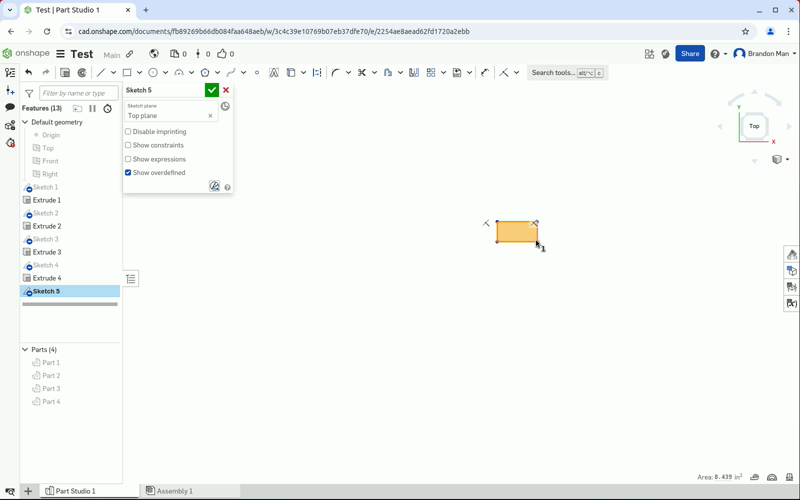
scroll(-6)
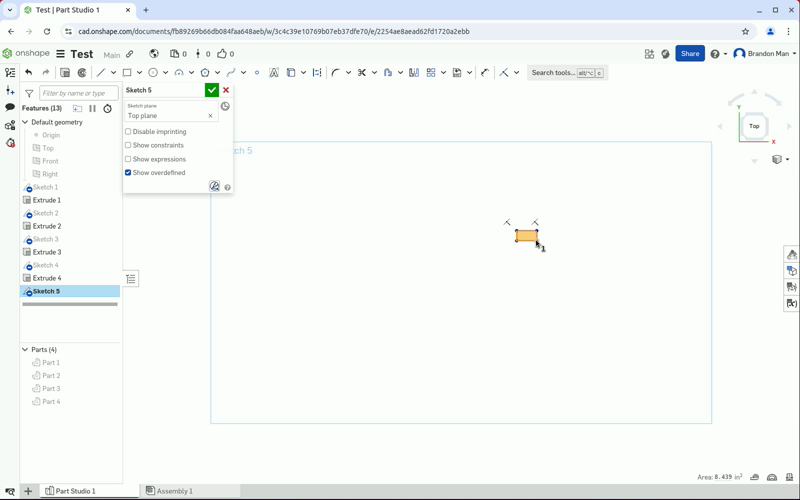
mouse_move(73, 352)
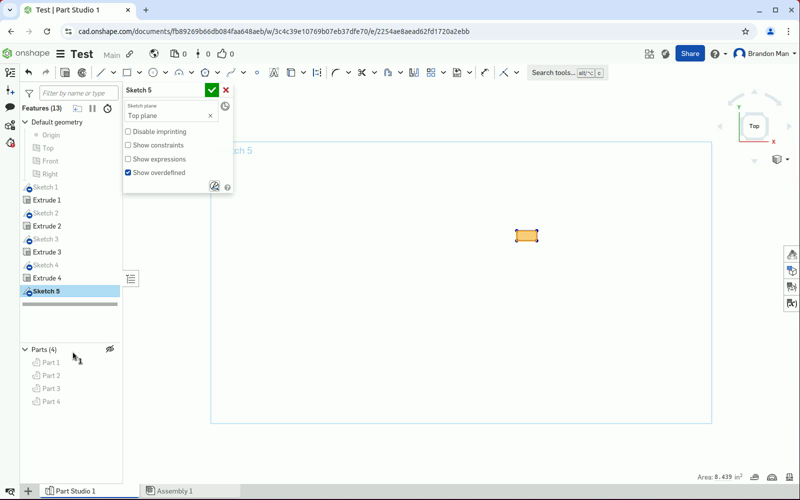
key(shift+y)
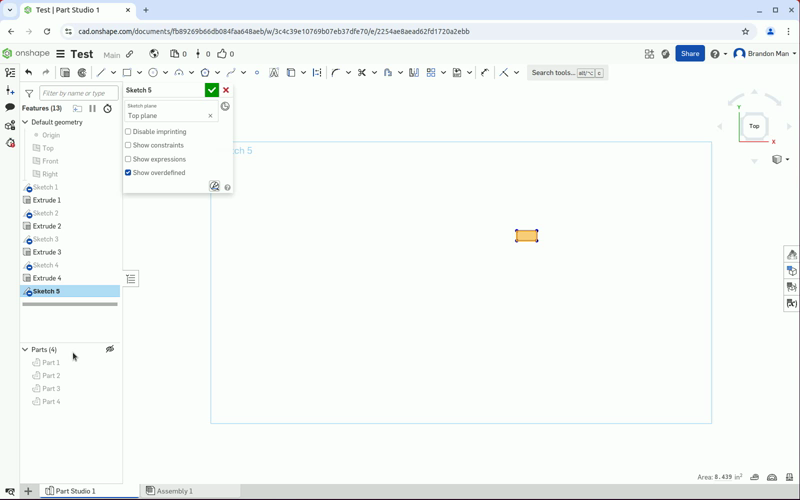
key(shift+e)
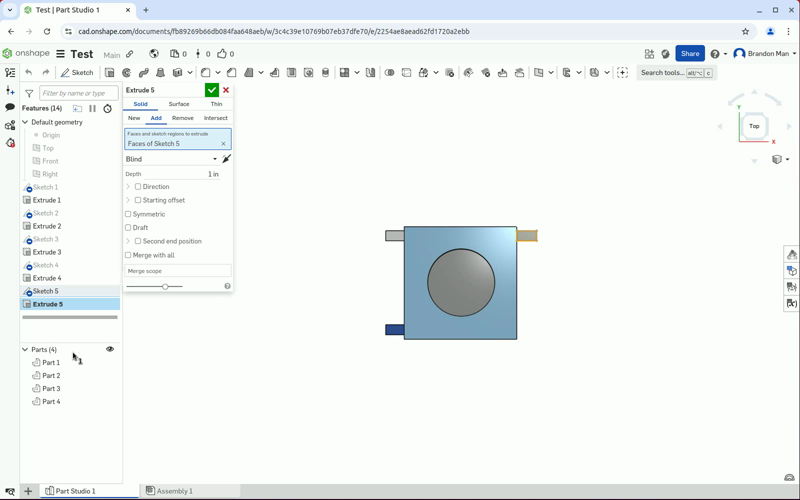
mouse_move(143, 106)
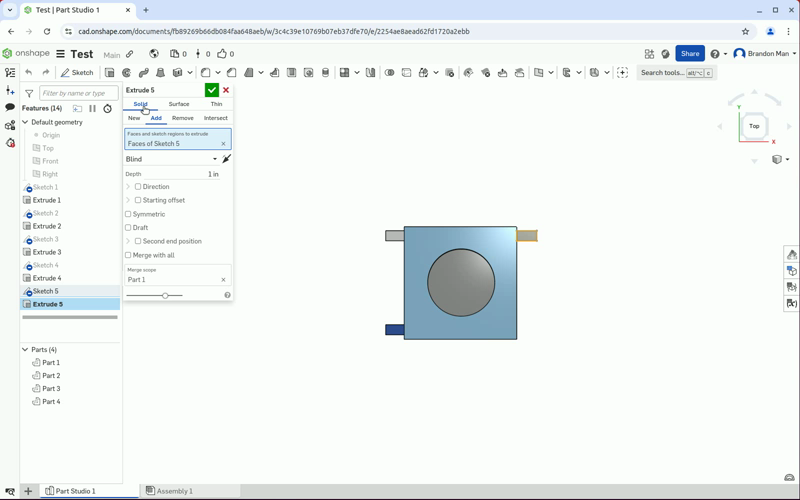
click(143, 106)
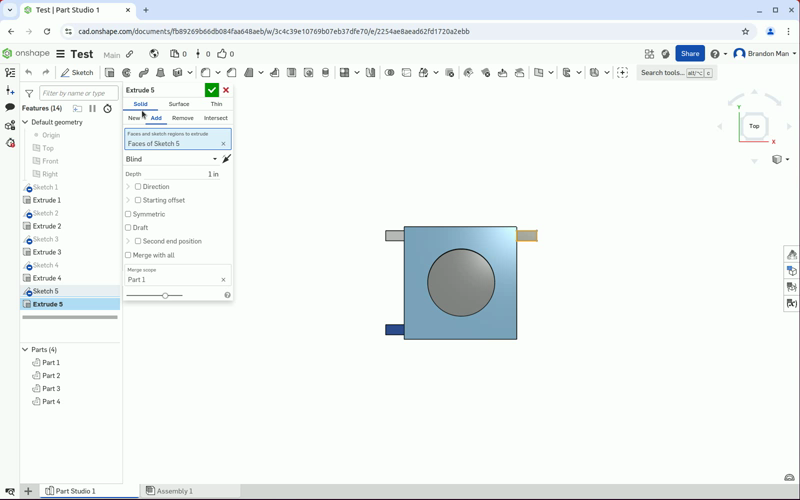
mouse_move(137, 120)
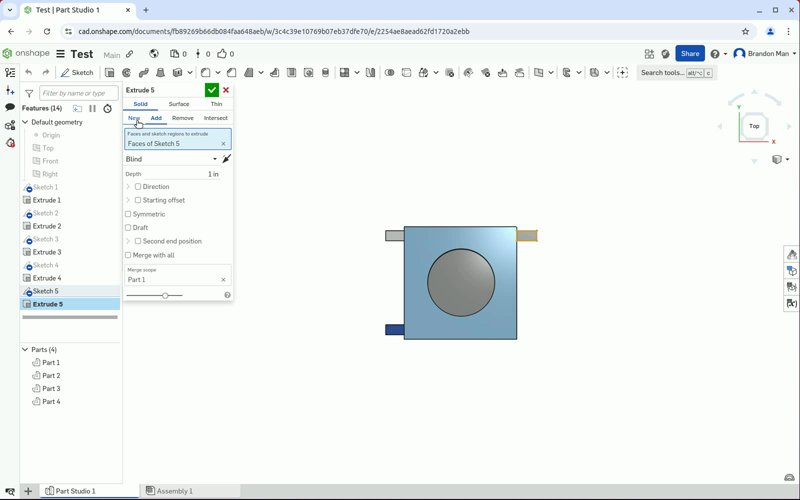
click(137, 120)
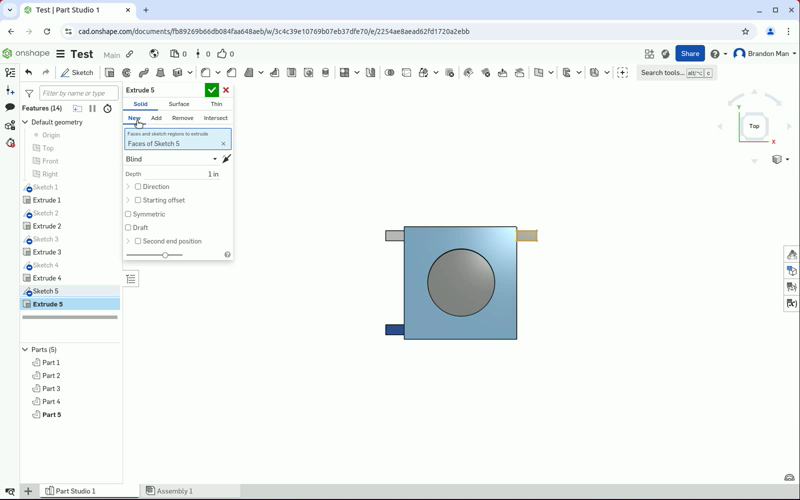
key(tab, 4)
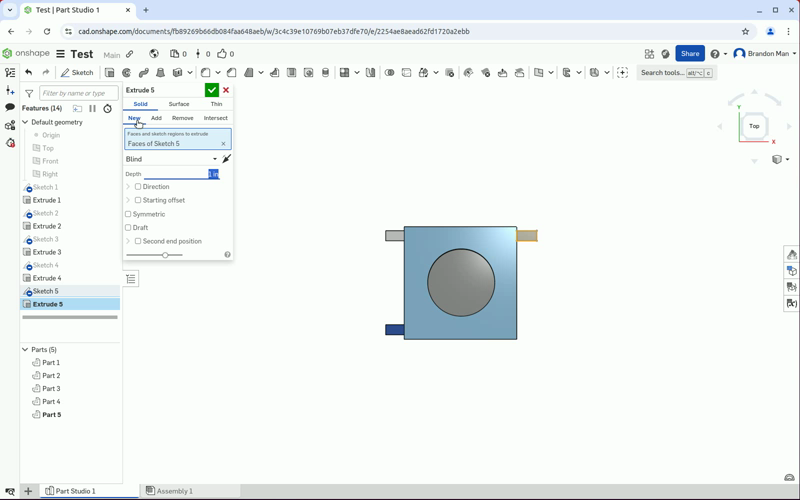
text(3.851)
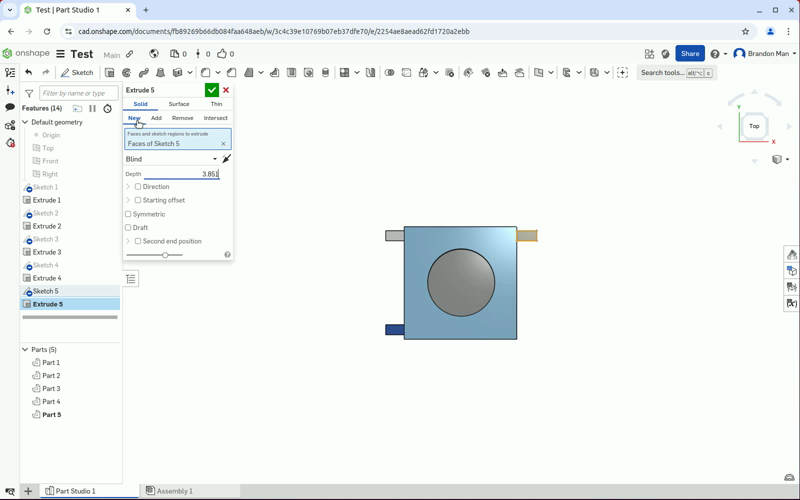
key(tab, 3)
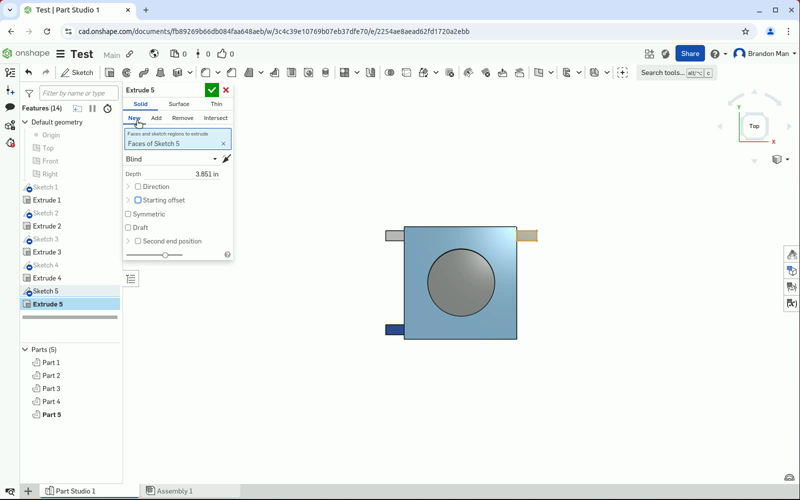
key(tab, 2)
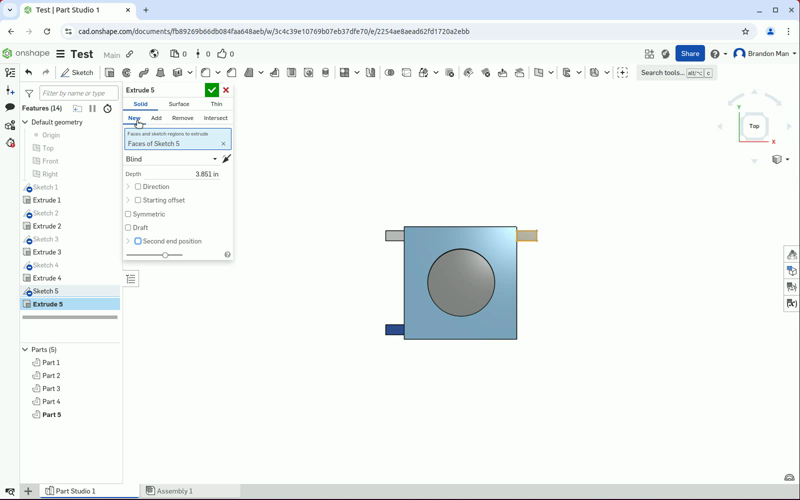
key(space)
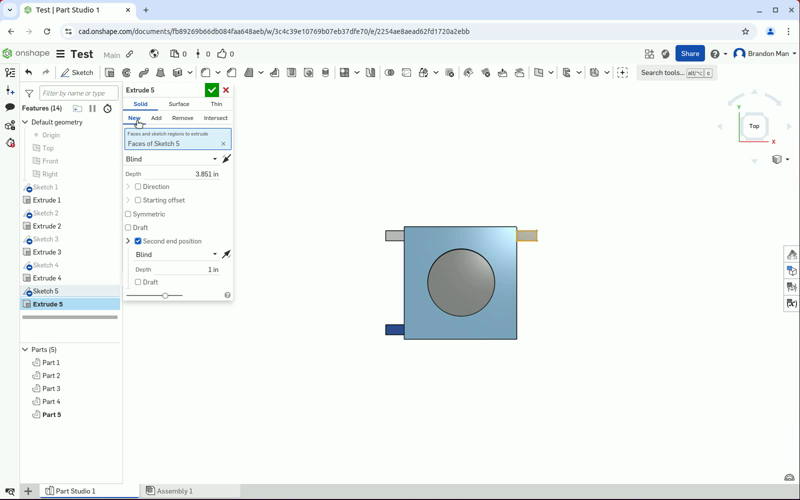
key(tab, 3)
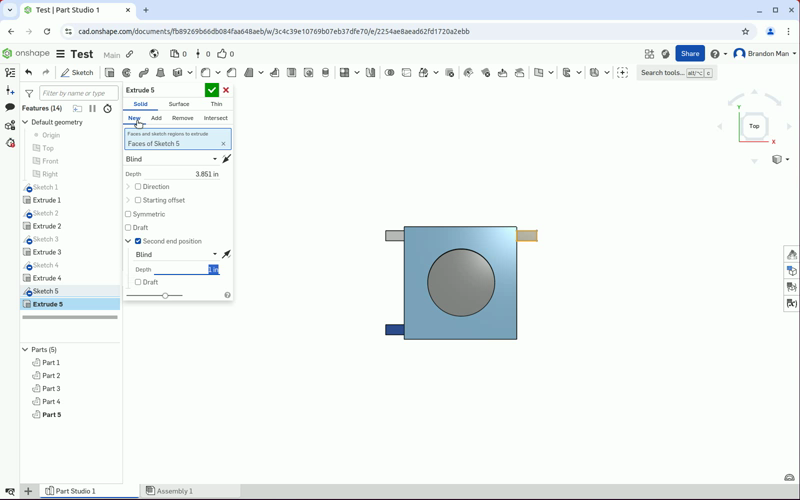
text(13.48)
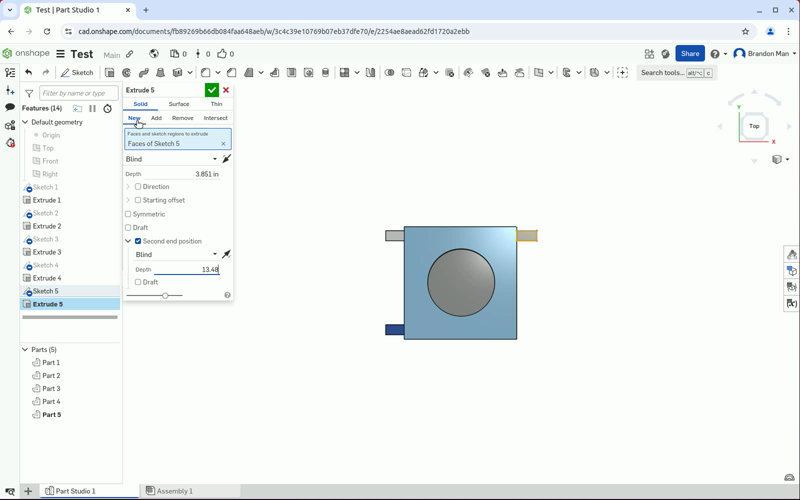
key(enter)
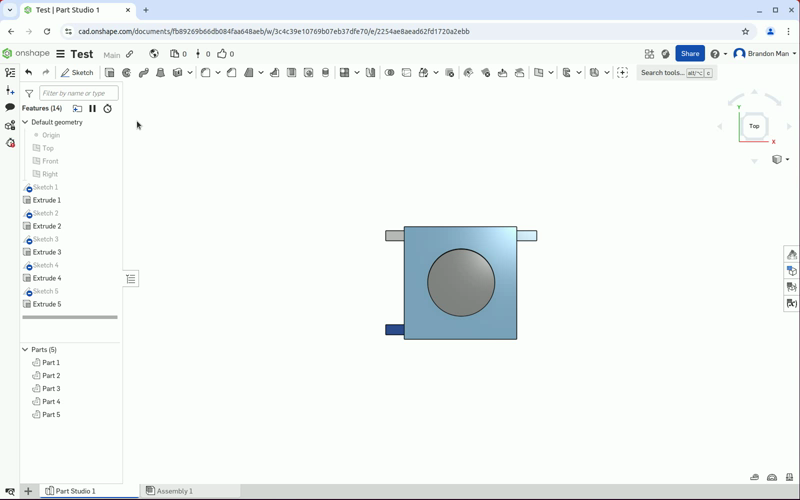
key(shift+h)
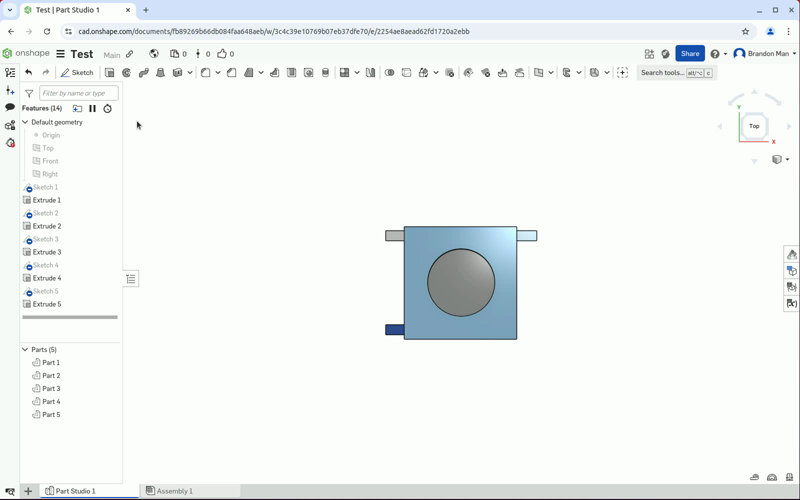
key(shift+h)
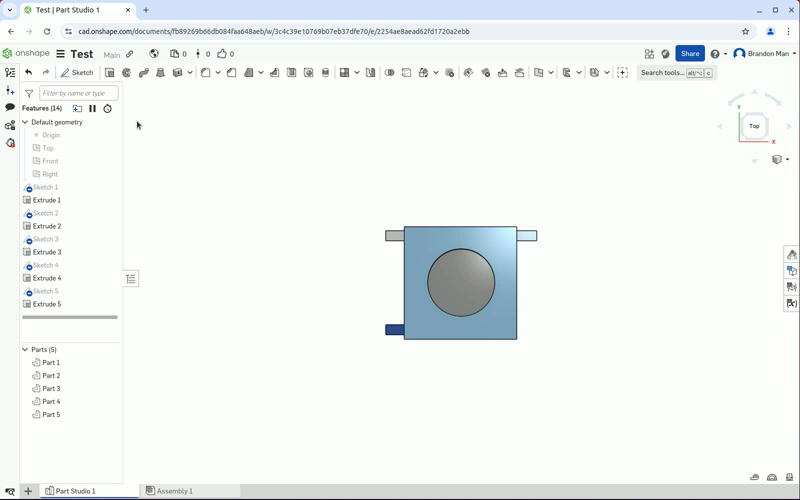
mouse_move(73, 189)
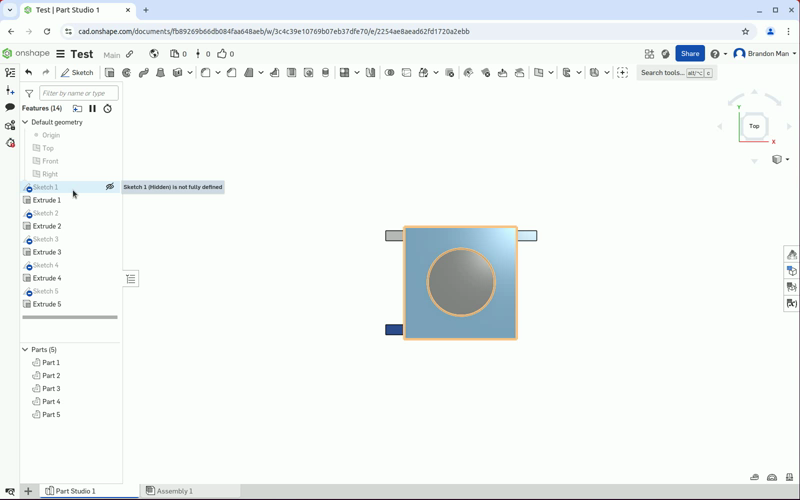
click(73, 189)
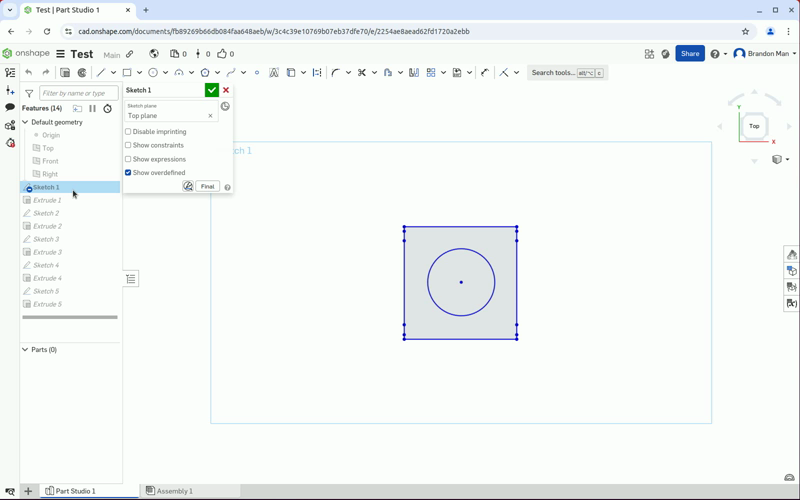
mouse_move(229, 92)
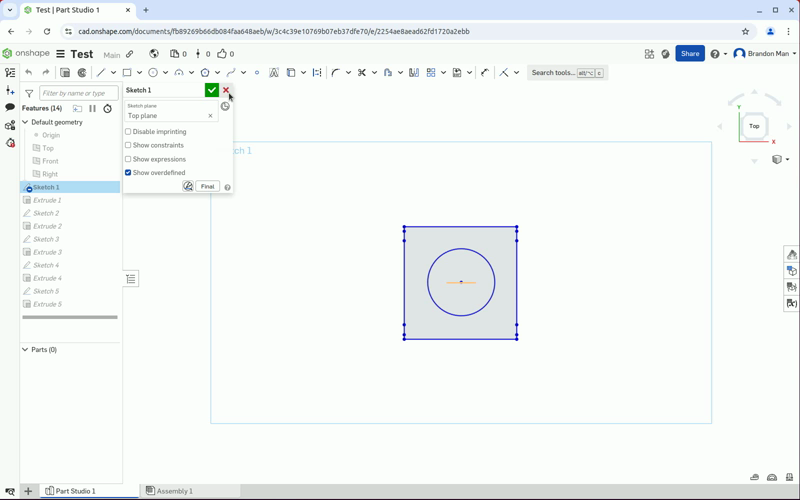
click(229, 92)
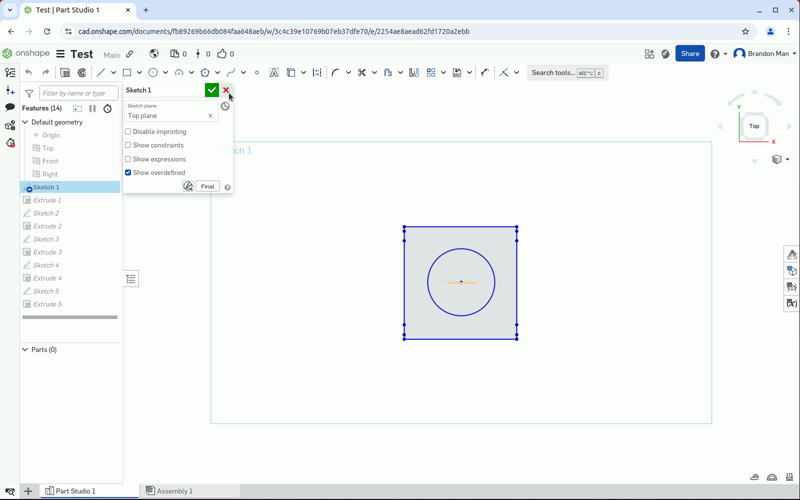
key(shift+s)
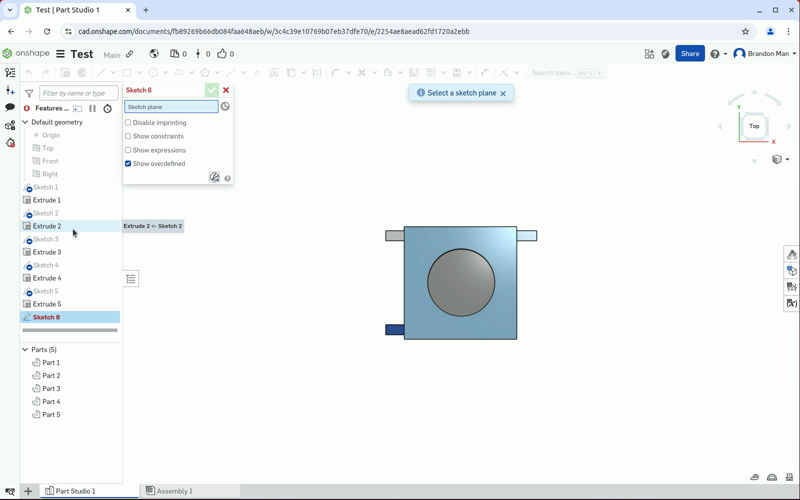
scroll(3)
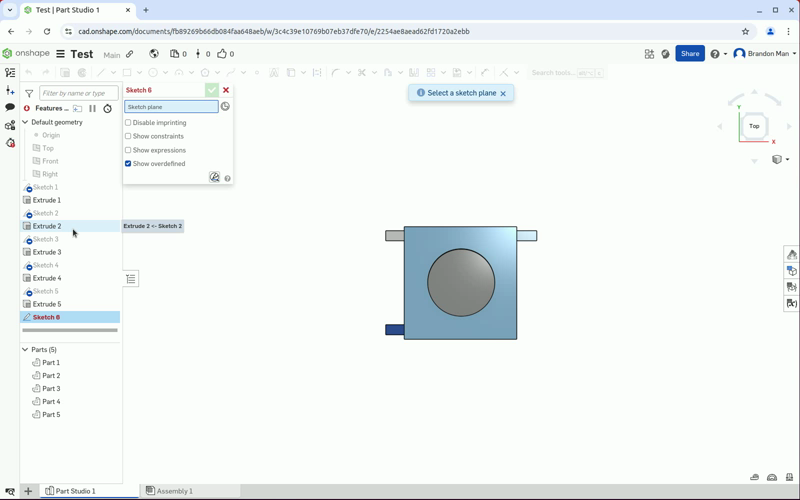
mouse_move(73, 150)
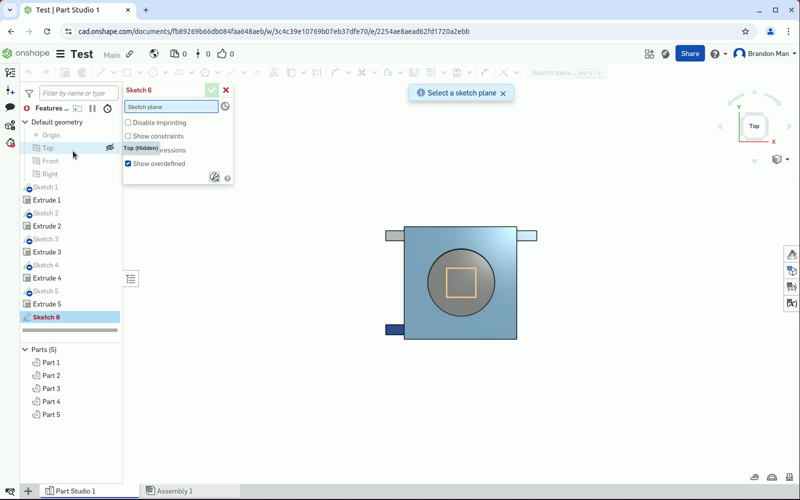
click(73, 150)
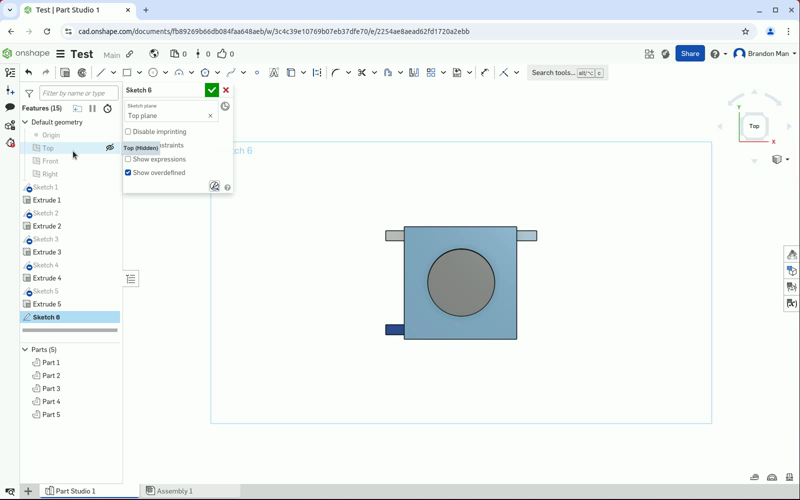
mouse_move(73, 352)
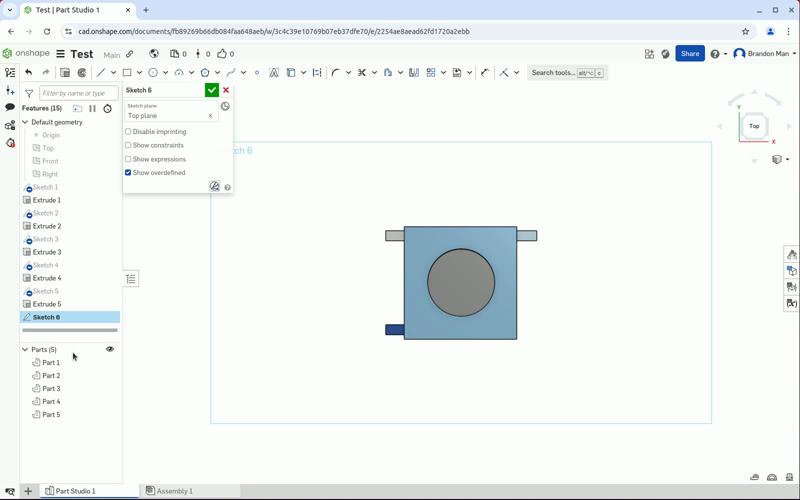
key(y)
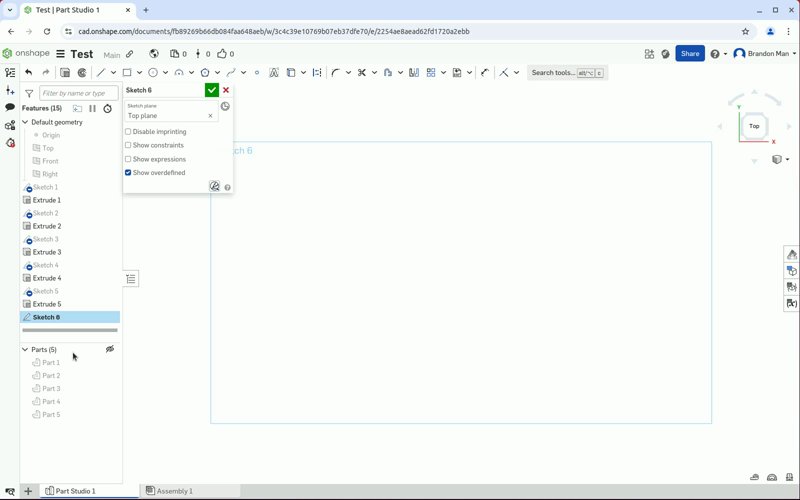
key(l)
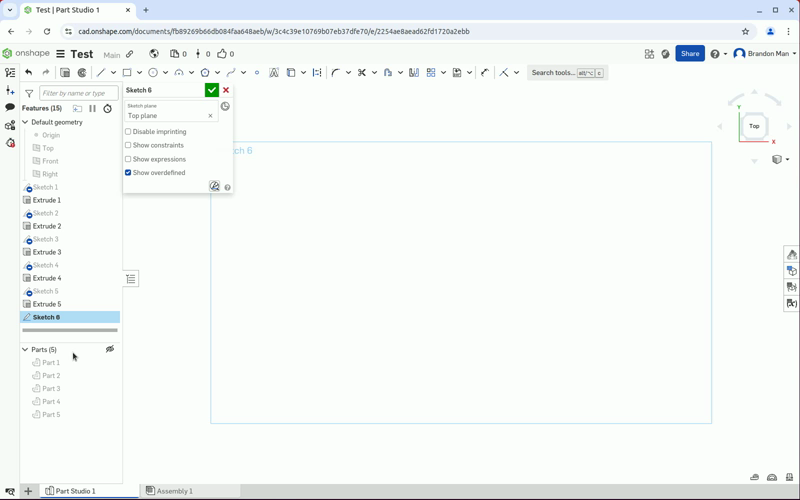
key_down(shift)
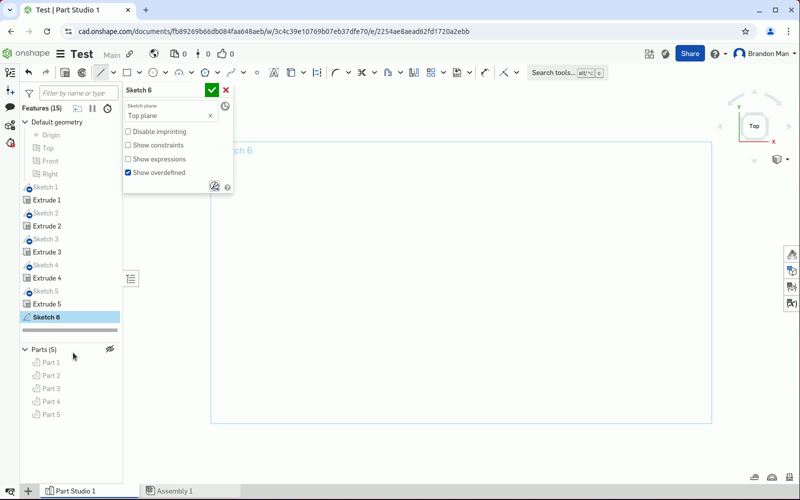
mouse_move(516, 334)
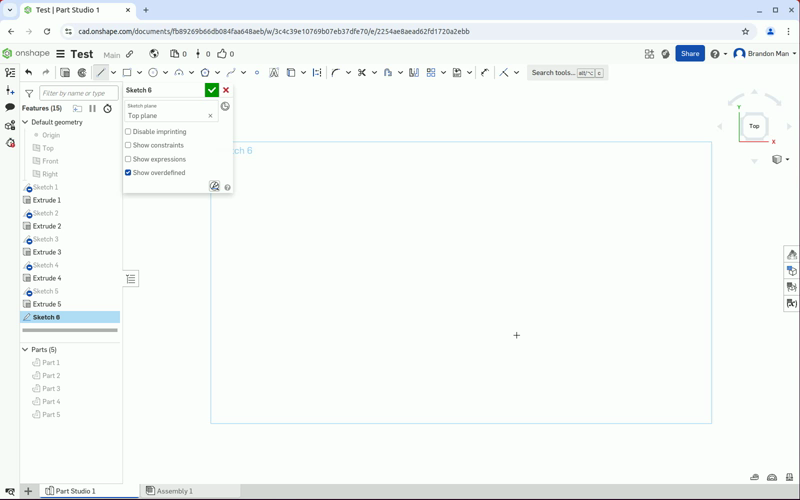
click(516, 334)
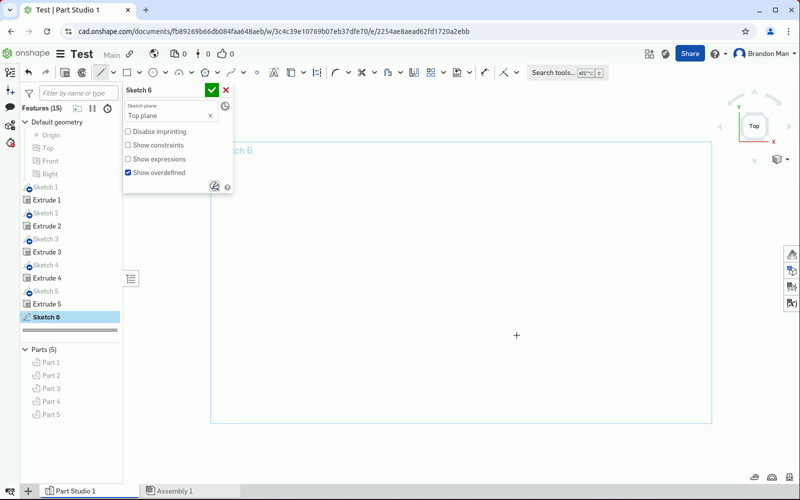
key_up(shift)
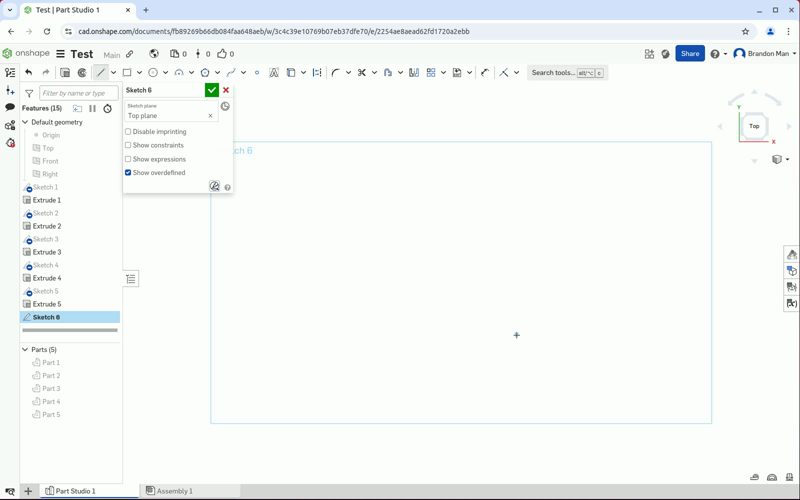
key_down(shift)
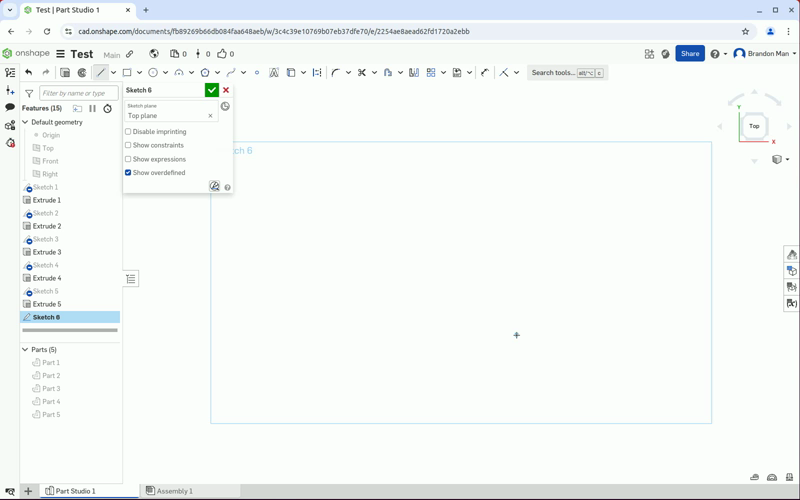
mouse_move(546, 334)
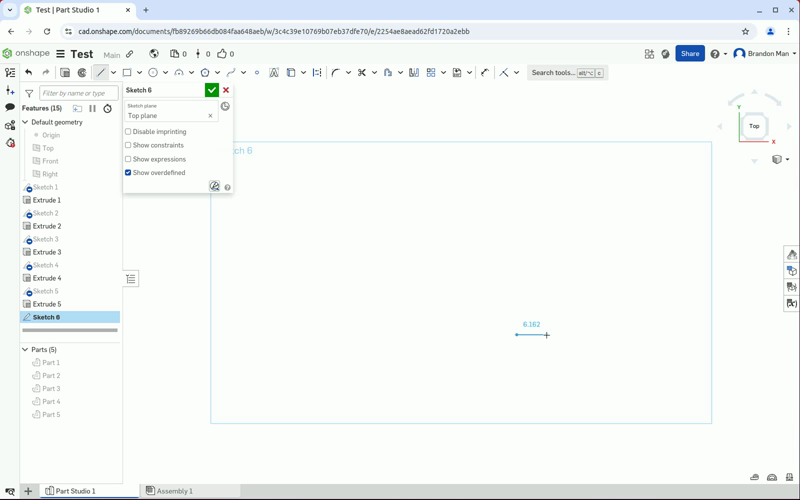
mouse_move(536, 334)
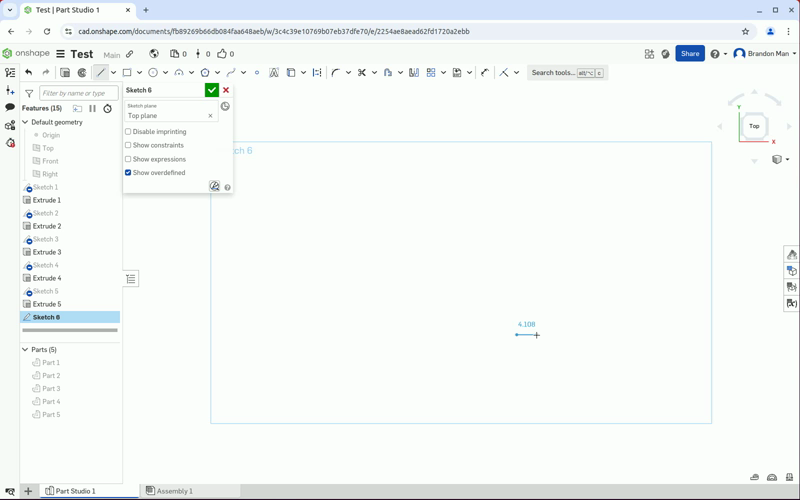
click(536, 334)
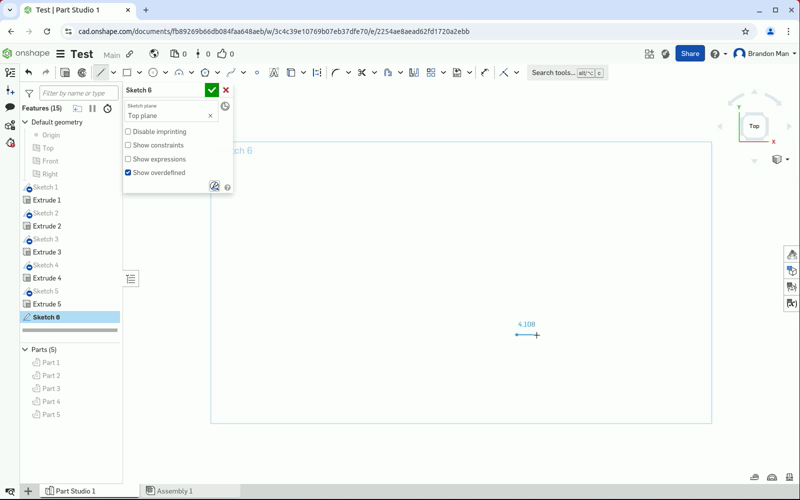
key_up(shift)
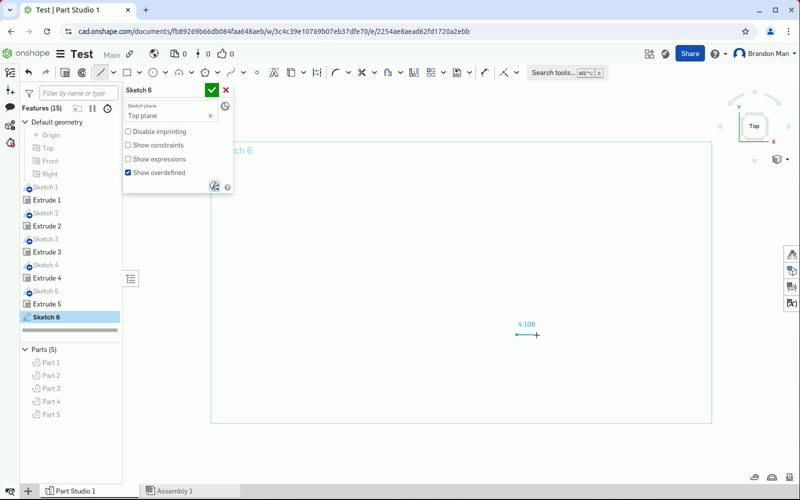
key_down(shift)
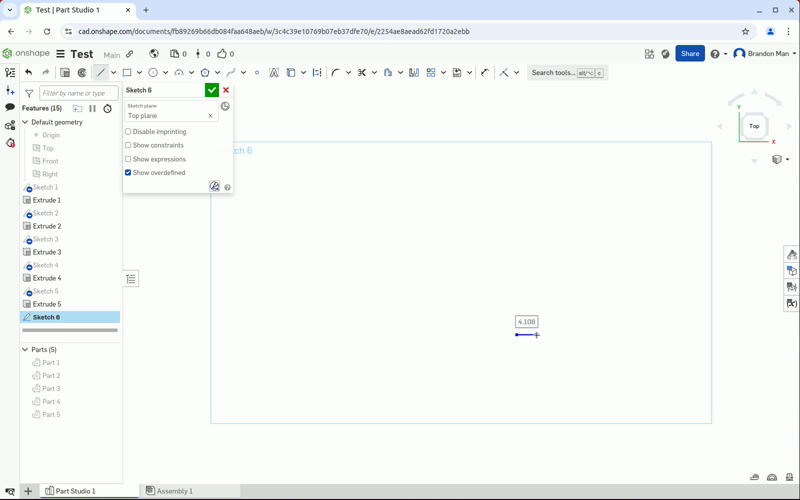
mouse_move(566, 334)
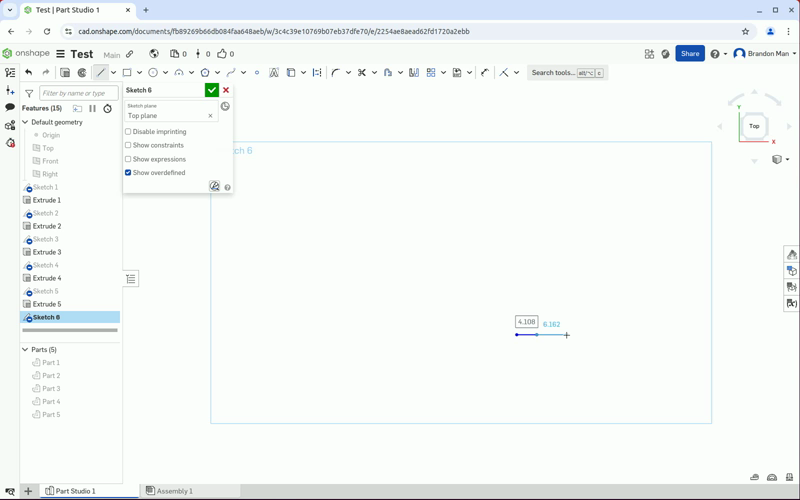
mouse_move(536, 324)
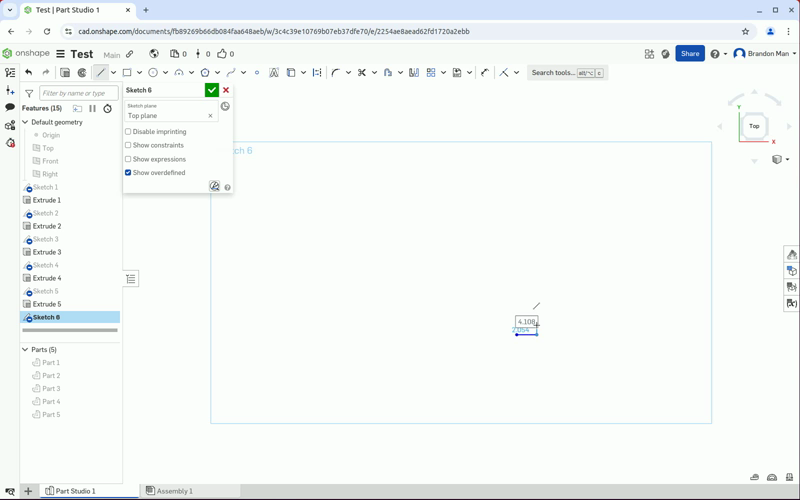
click(536, 324)
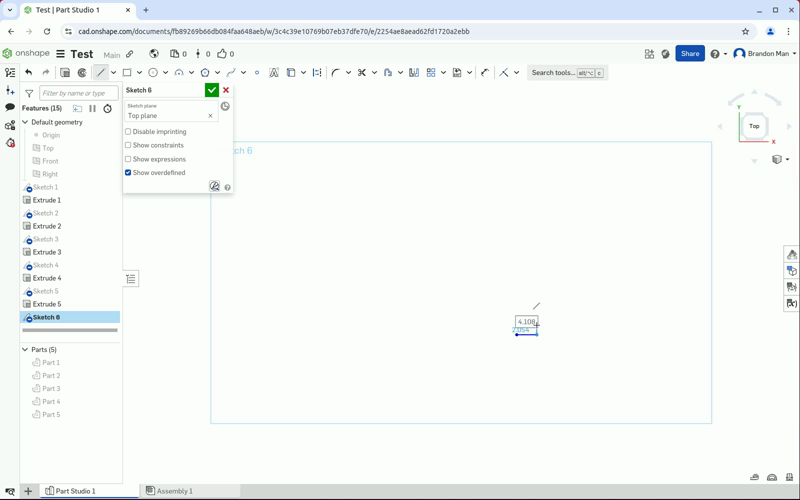
key_up(shift)
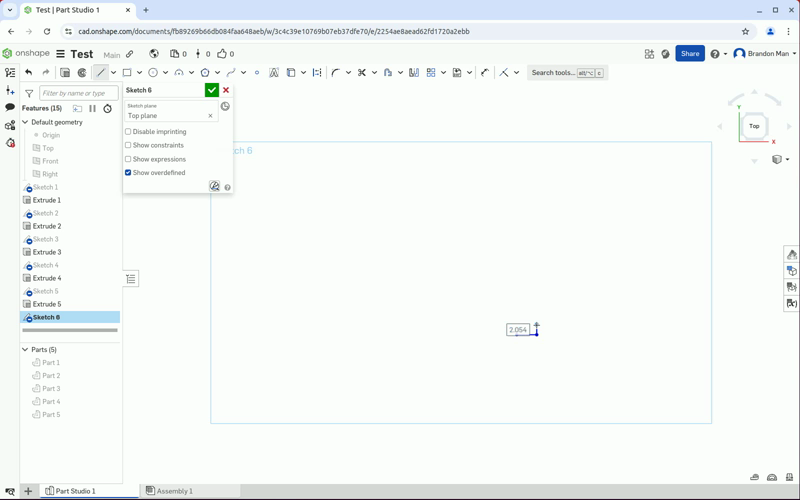
key_down(shift)
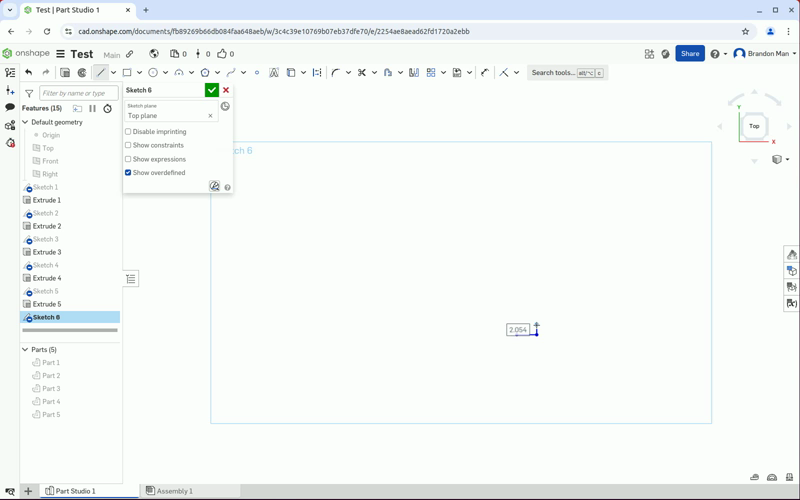
mouse_move(566, 324)
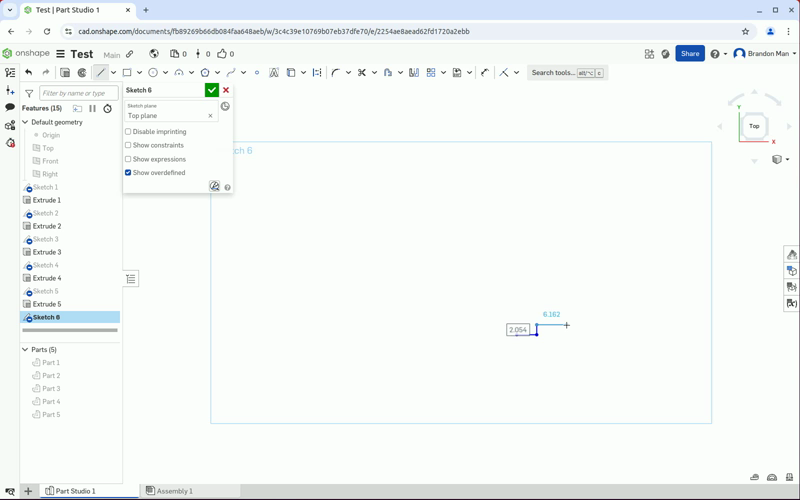
mouse_move(516, 324)
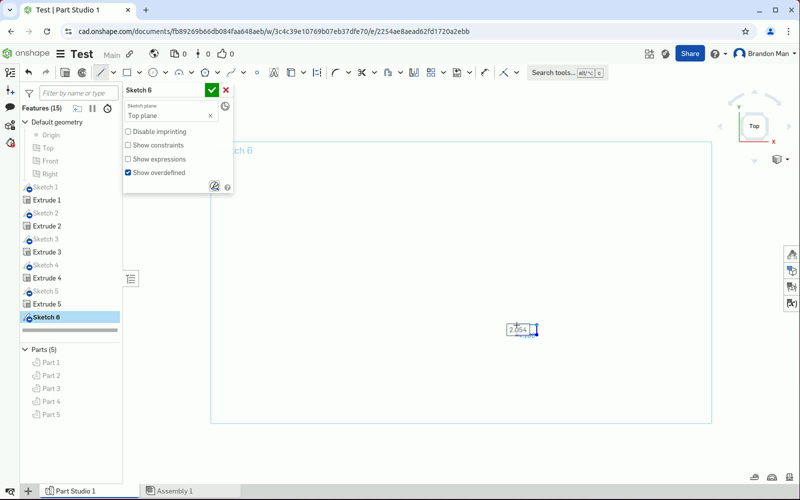
click(516, 324)
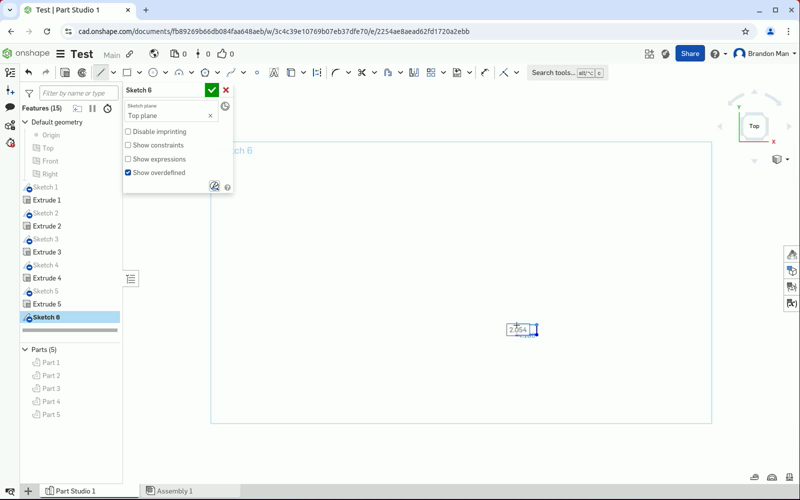
key_up(shift)
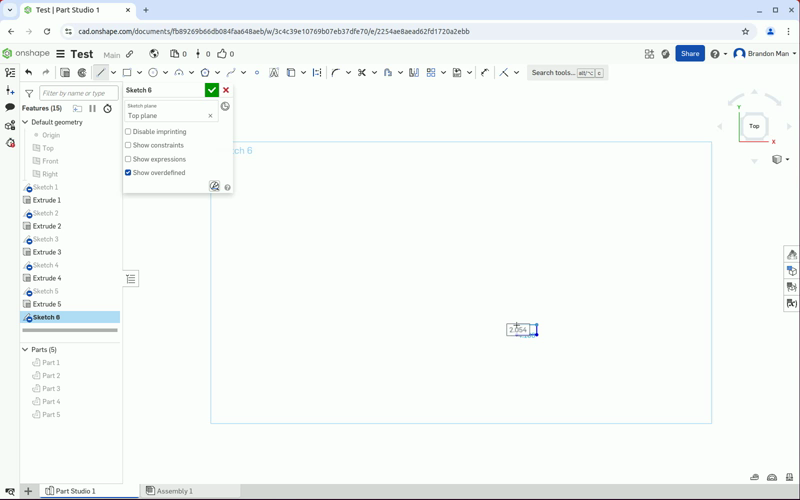
mouse_move(546, 324)
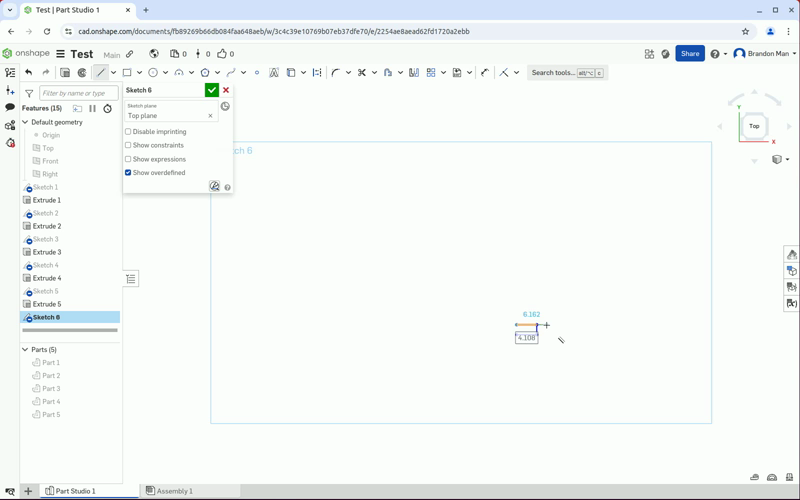
key_down(shift)
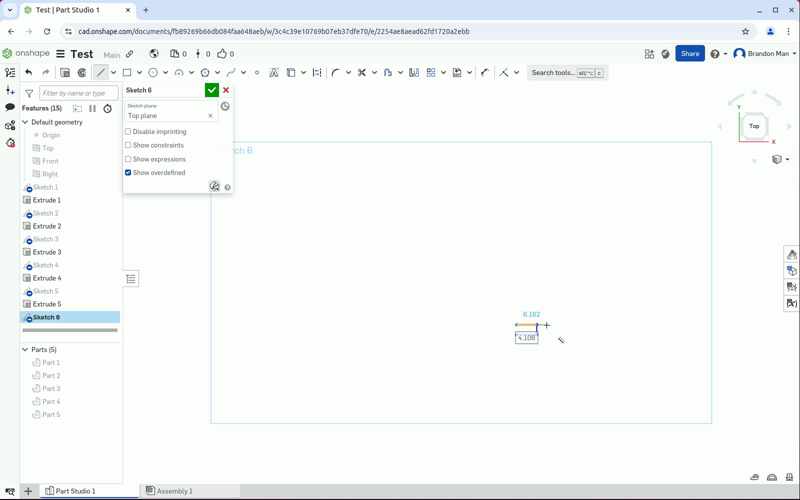
mouse_move(516, 334)
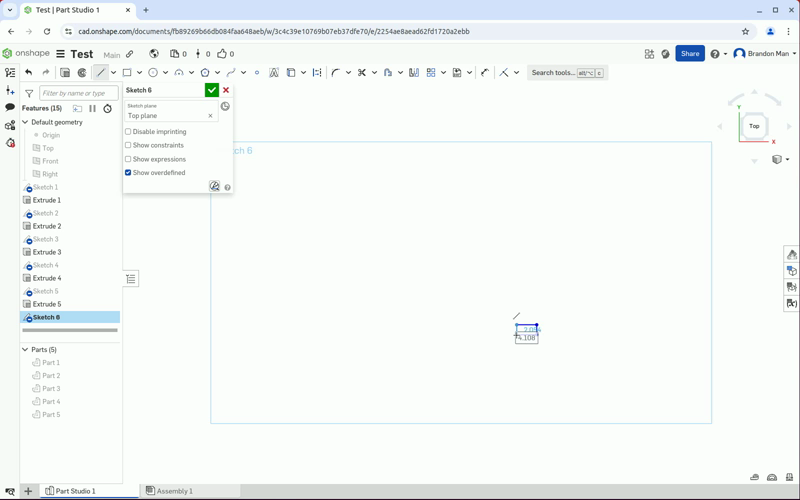
key_up(shift)
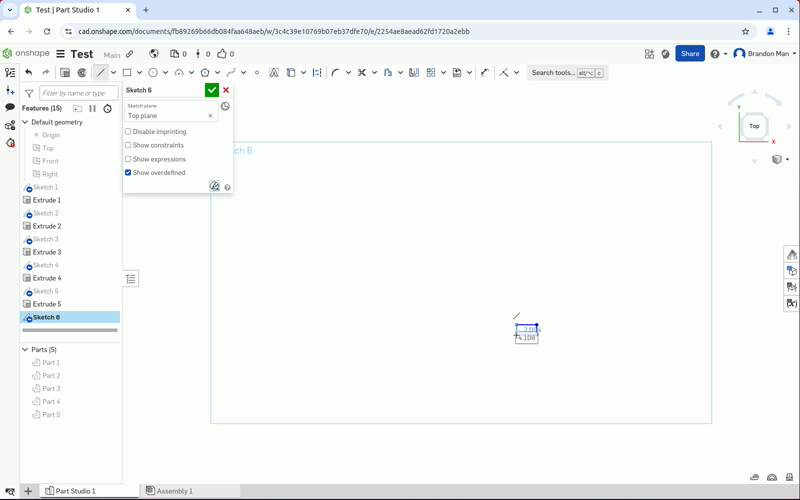
click(516, 334)
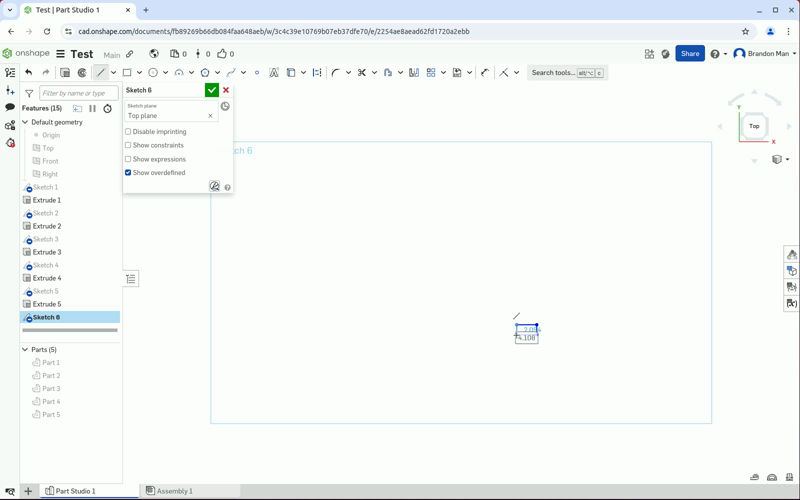
key(esc)
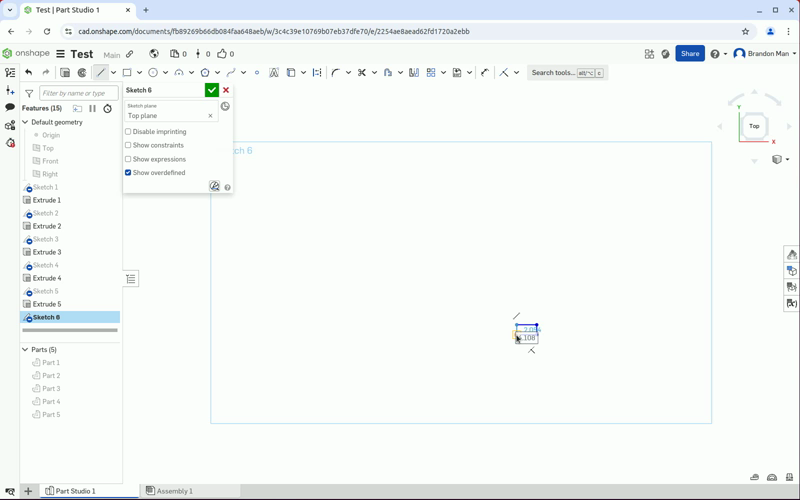
mouse_move(519, 332)
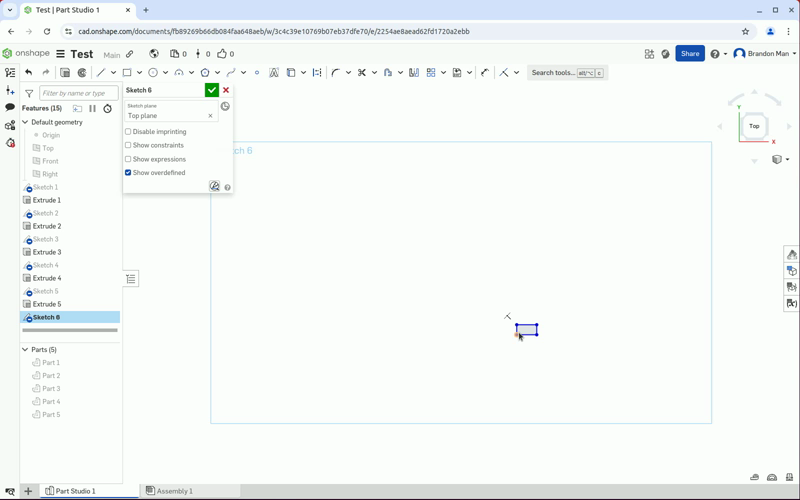
scroll(6)
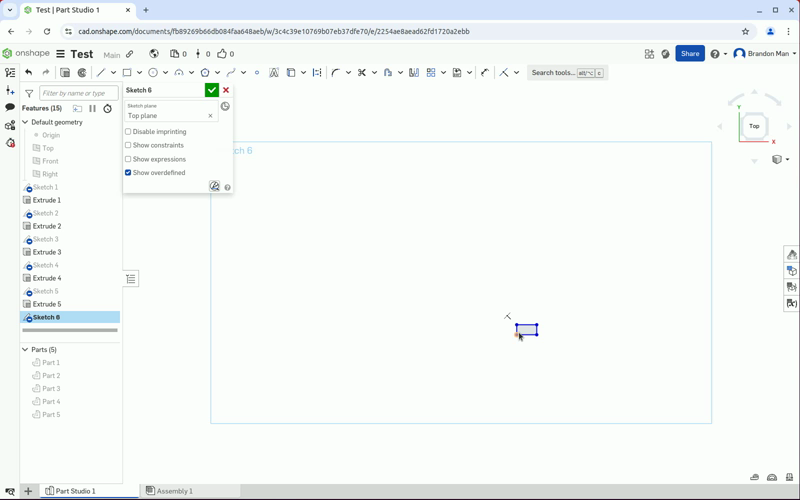
scroll(6)
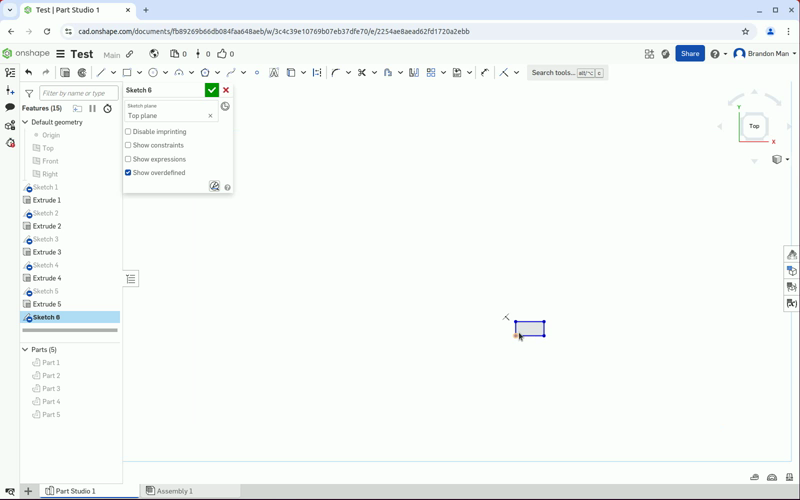
scroll(6)
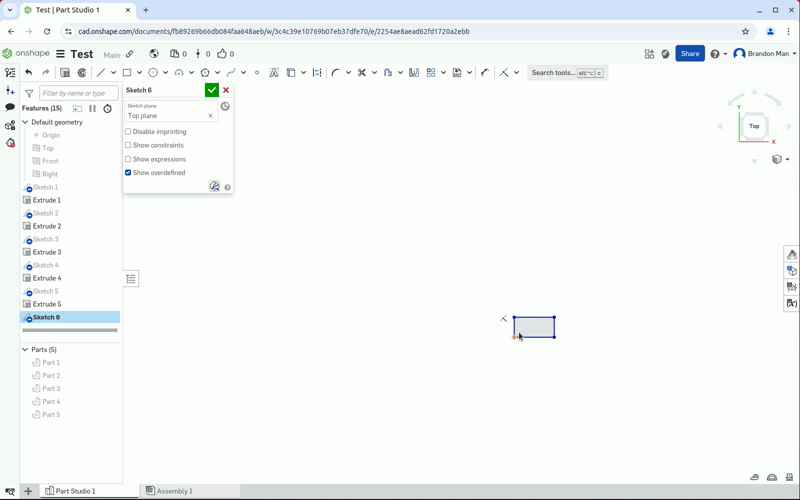
scroll(6)
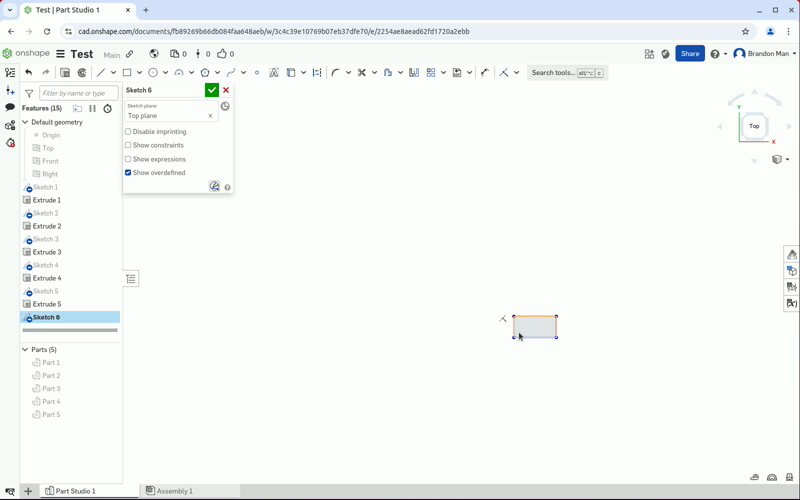
scroll(6)
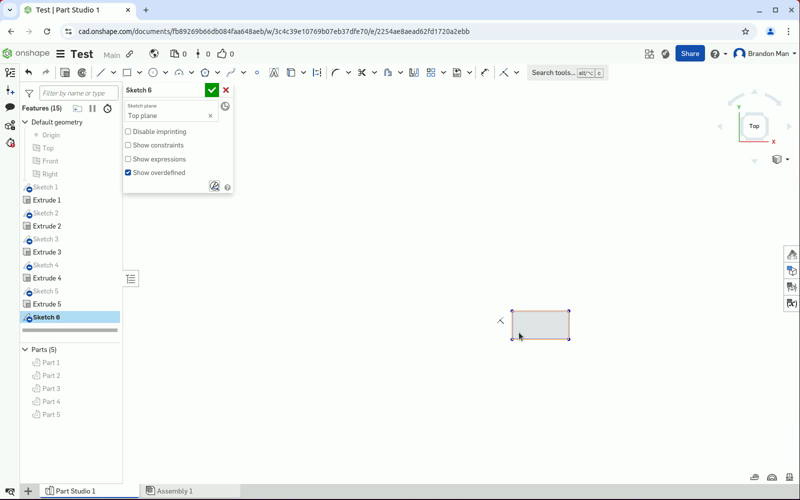
scroll(6)
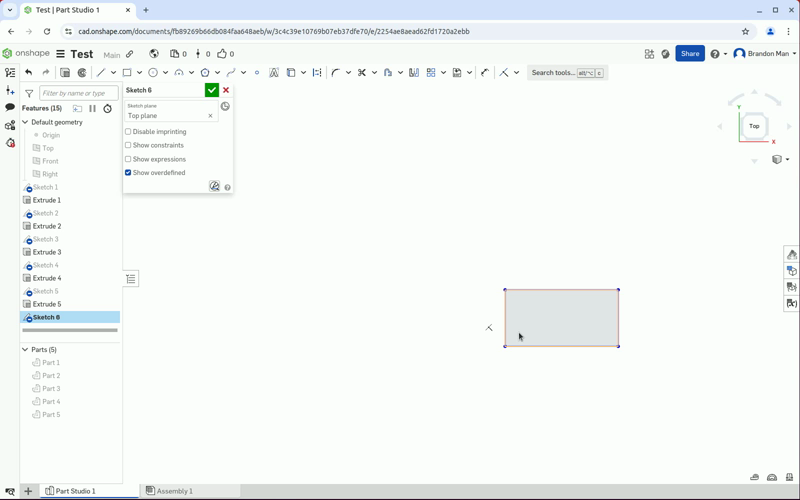
scroll(6)
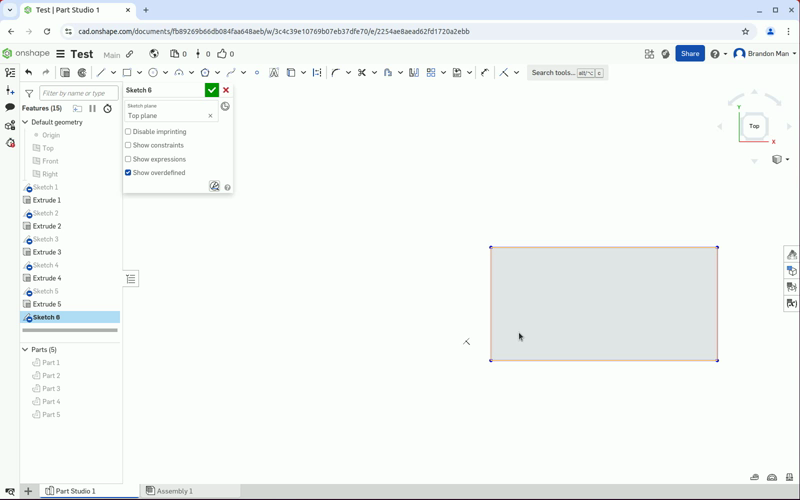
click(519, 332)
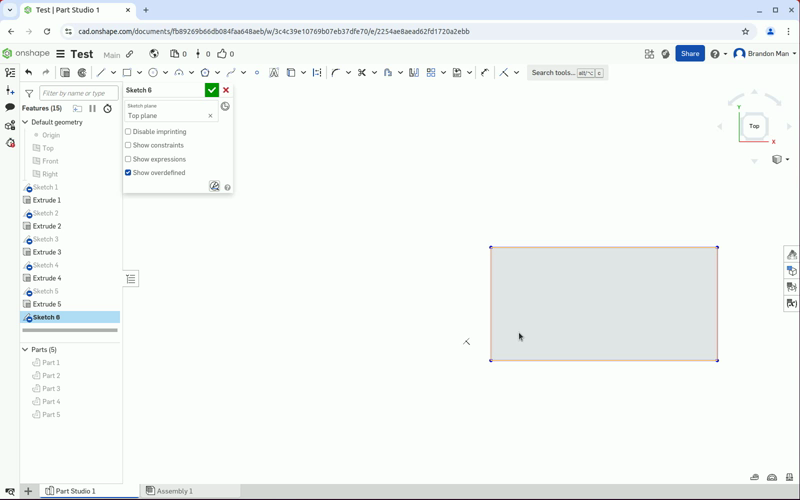
scroll(-6)
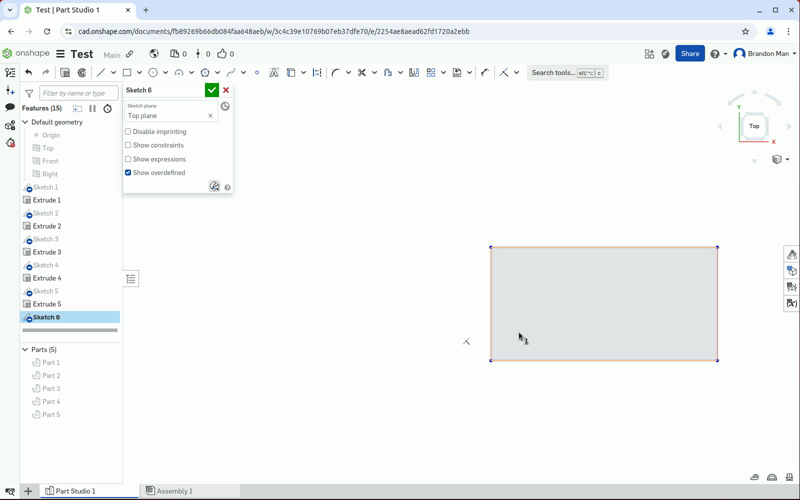
scroll(-6)
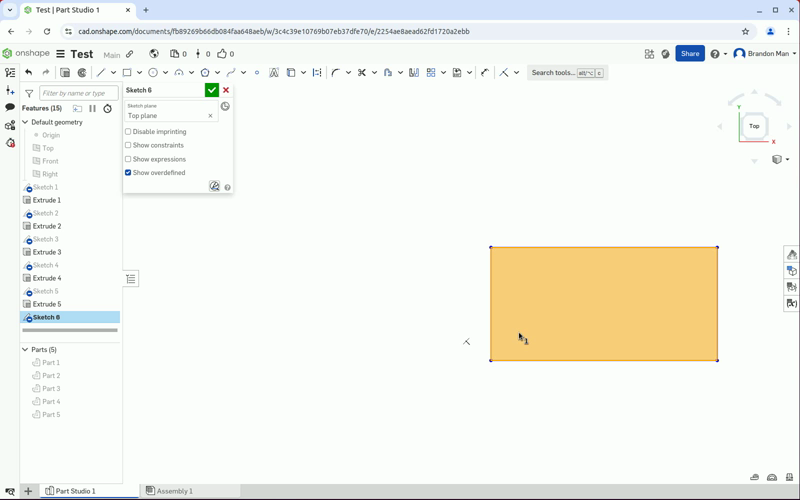
scroll(-6)
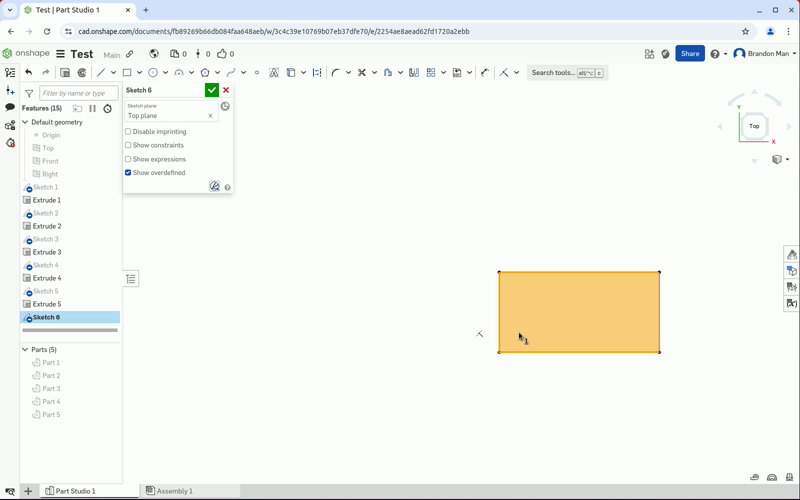
scroll(-6)
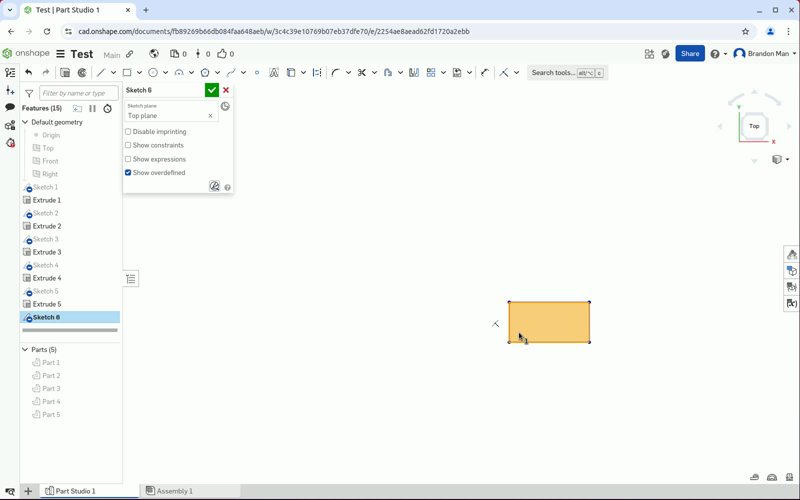
scroll(-6)
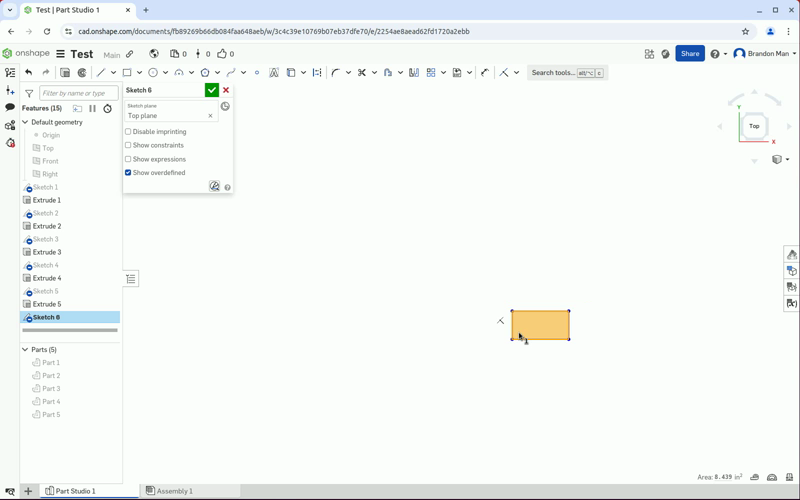
scroll(-6)
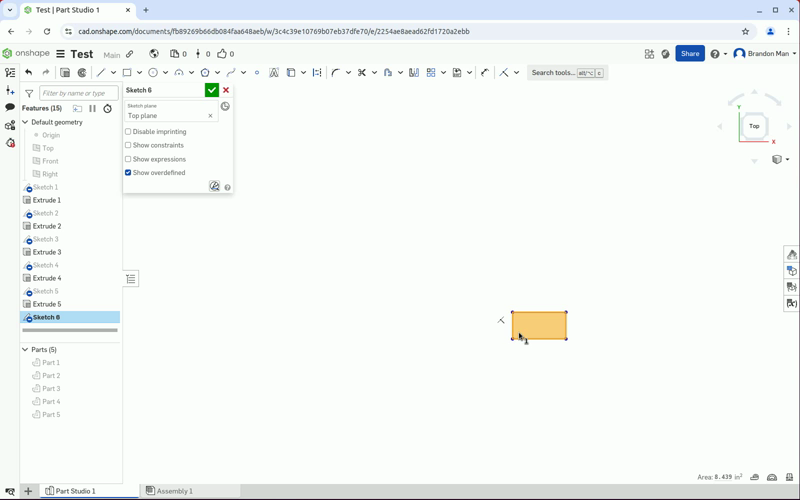
scroll(-6)
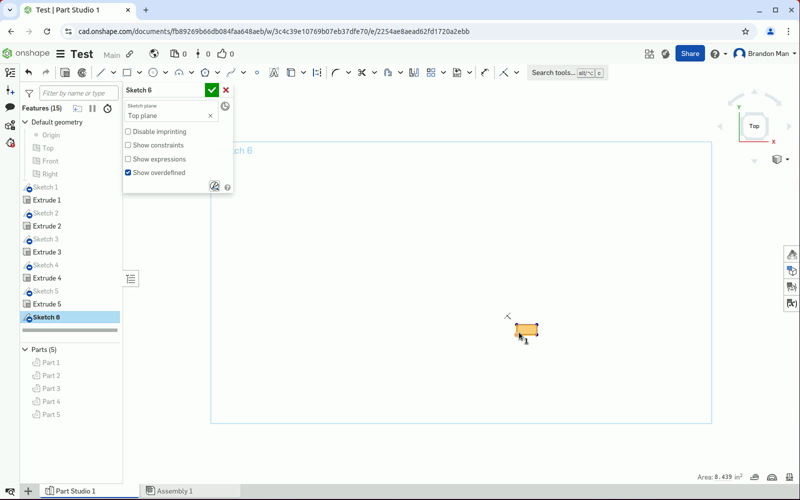
mouse_move(73, 352)
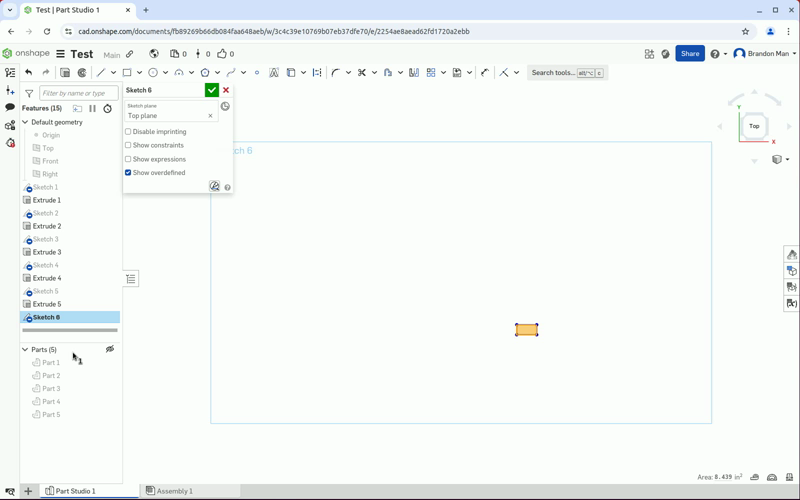
key(shift+y)
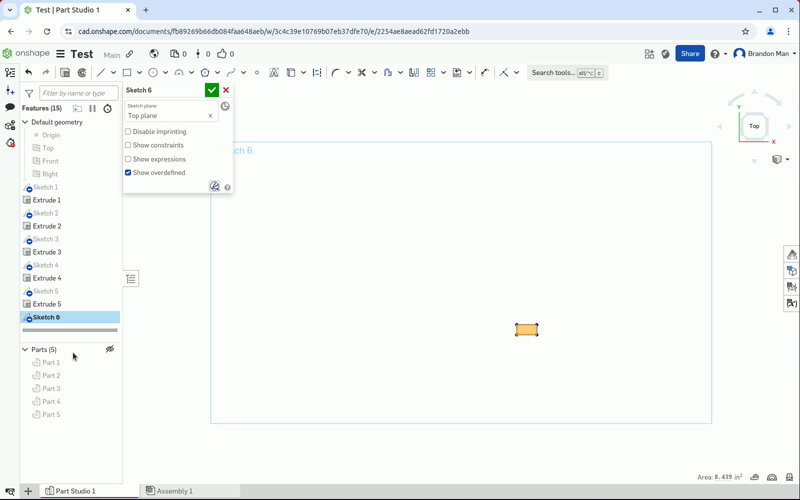
key(shift+e)
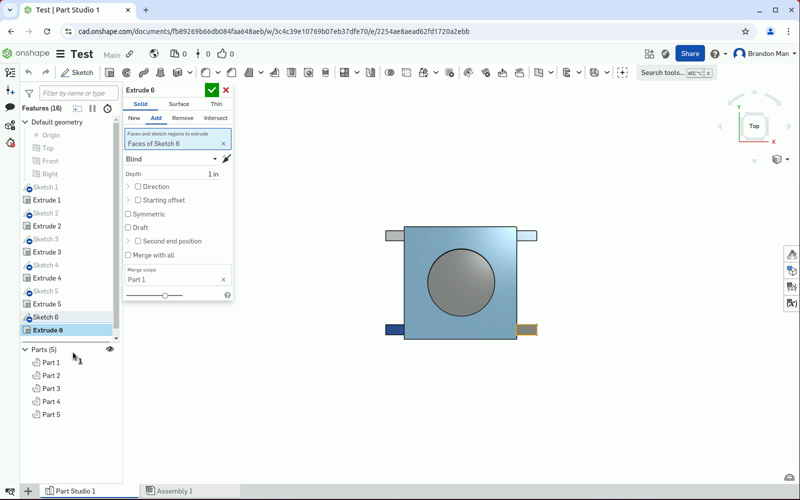
mouse_move(143, 106)
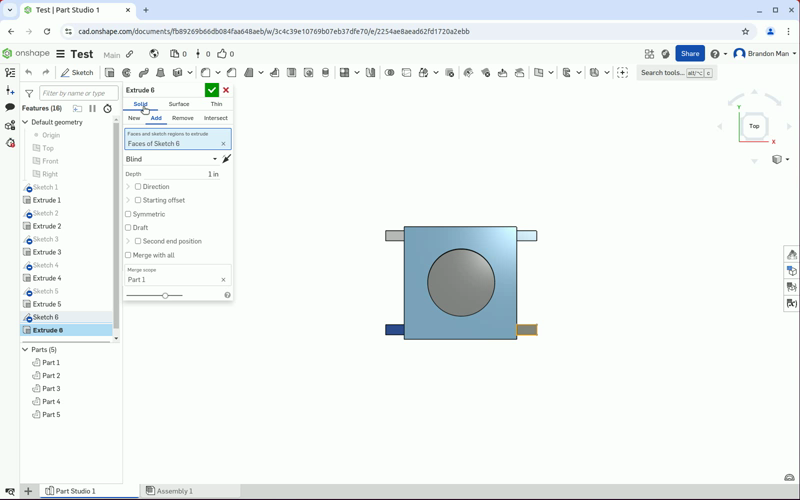
click(143, 106)
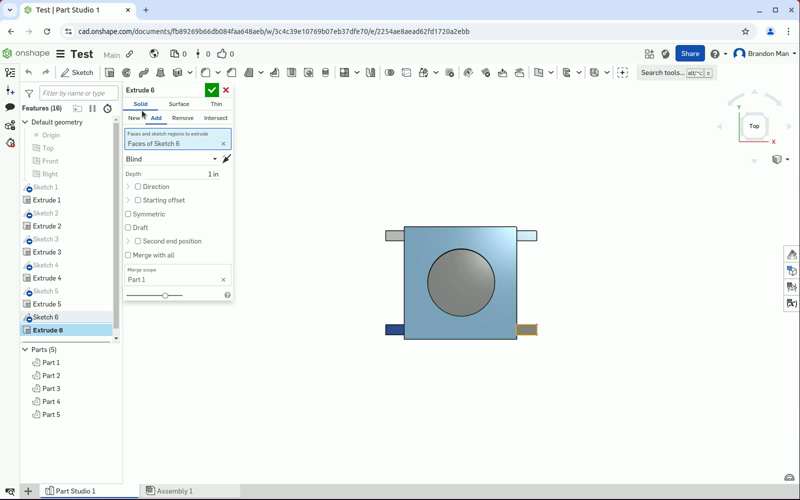
mouse_move(137, 120)
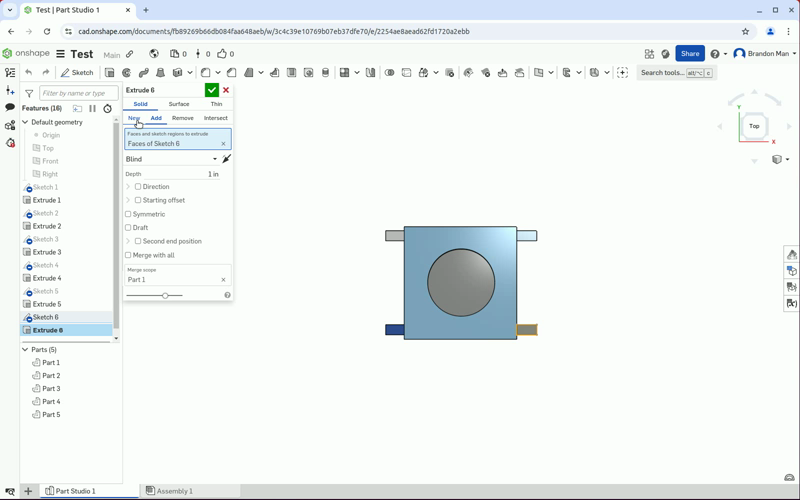
click(137, 120)
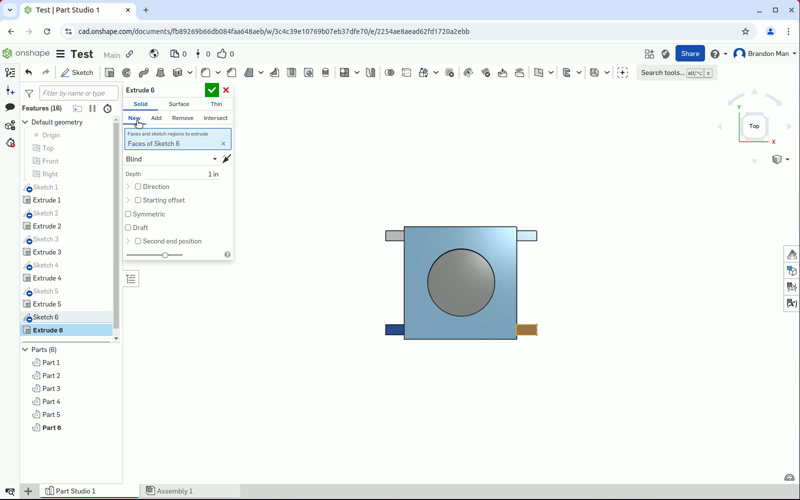
key(tab, 4)
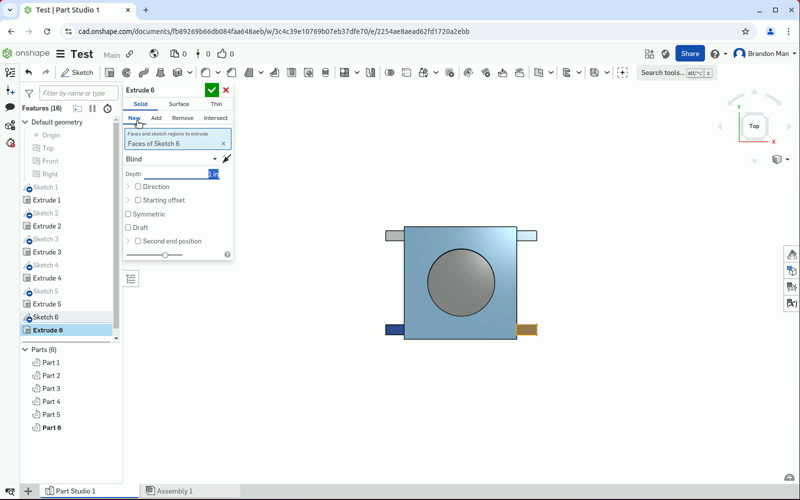
text(3.851)
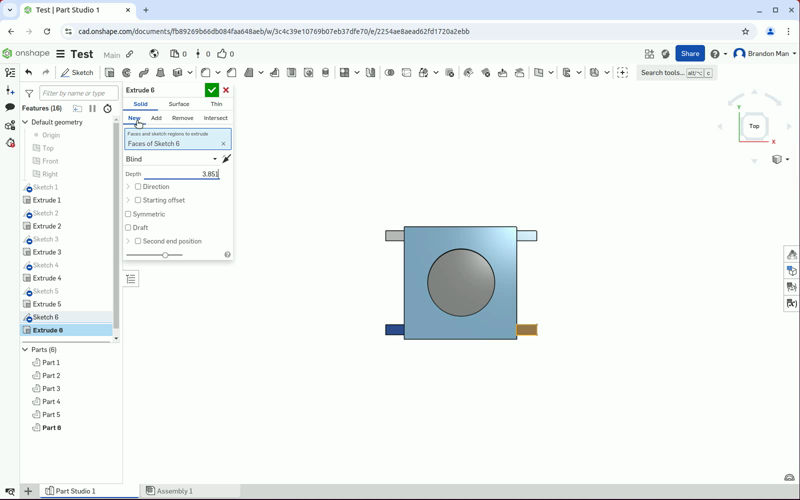
key(tab, 3)
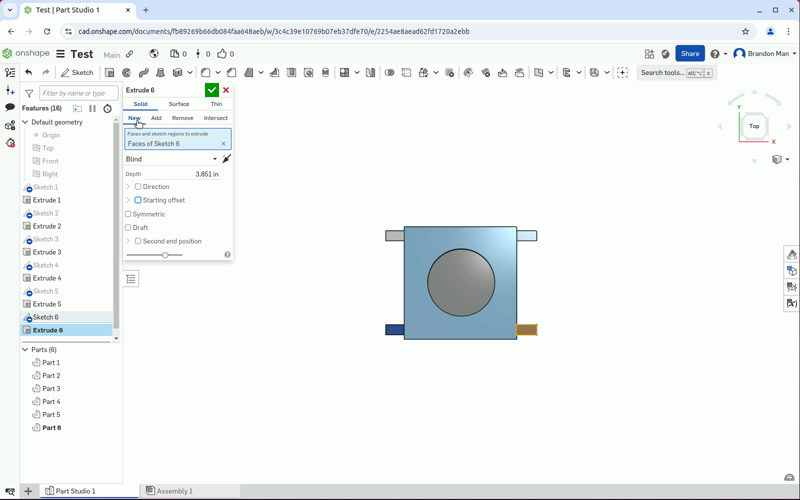
key(tab, 2)
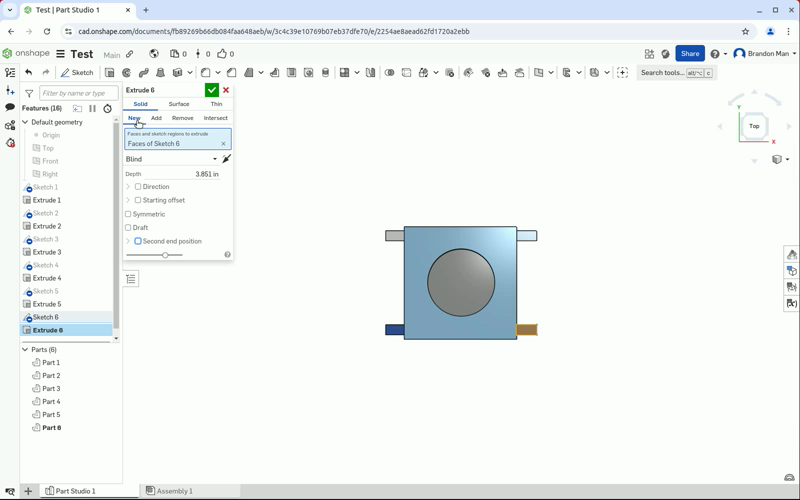
key(space)
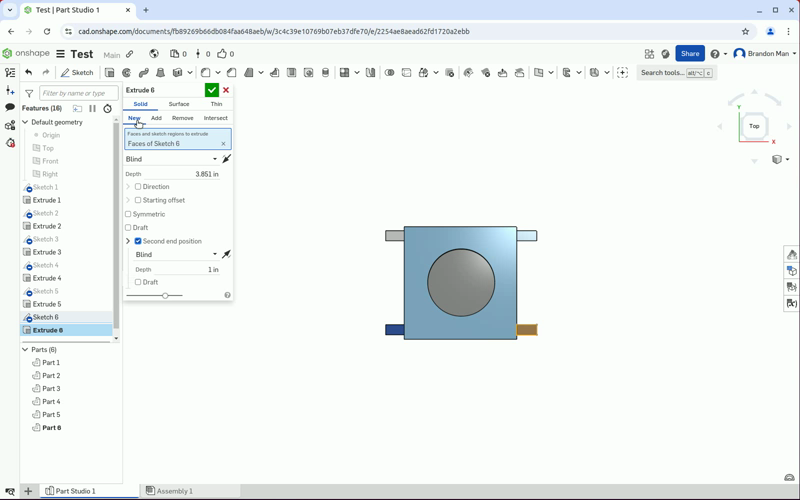
key(tab, 3)
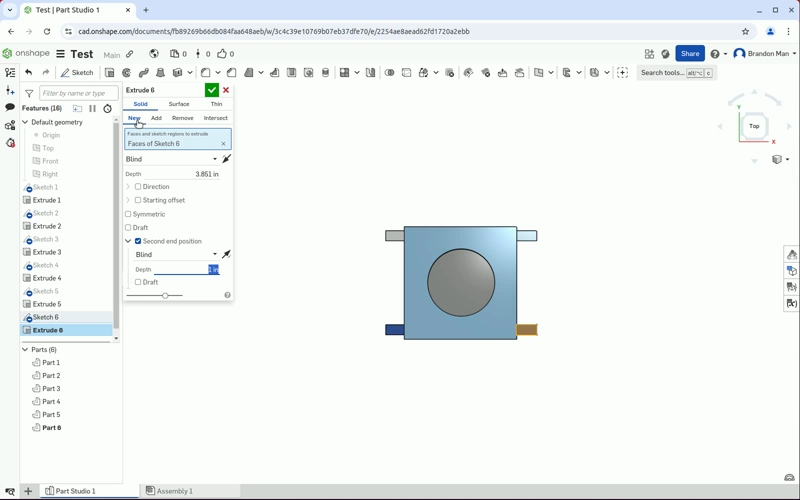
text(13.48)
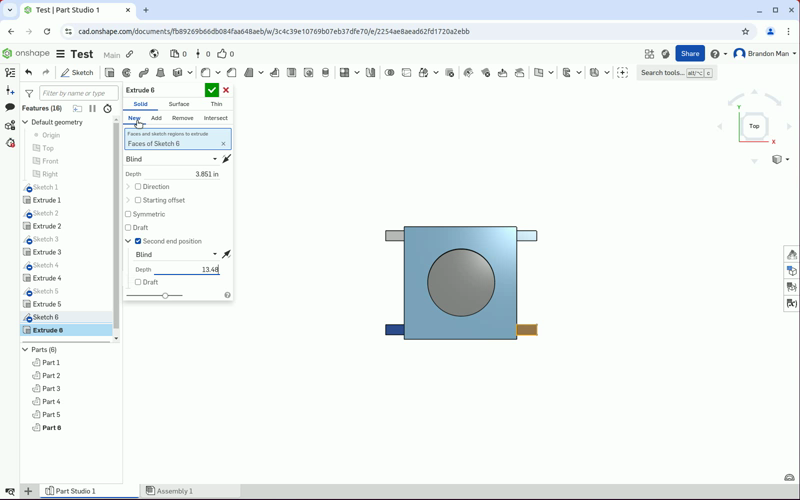
key(enter)
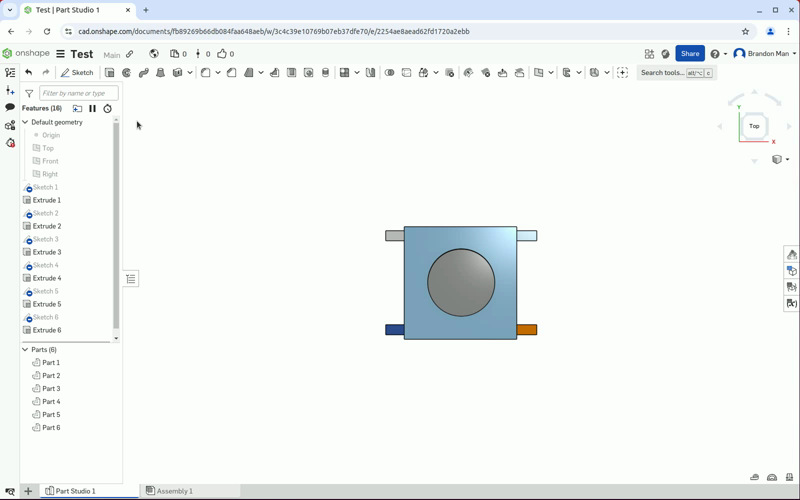
key(shift+h)
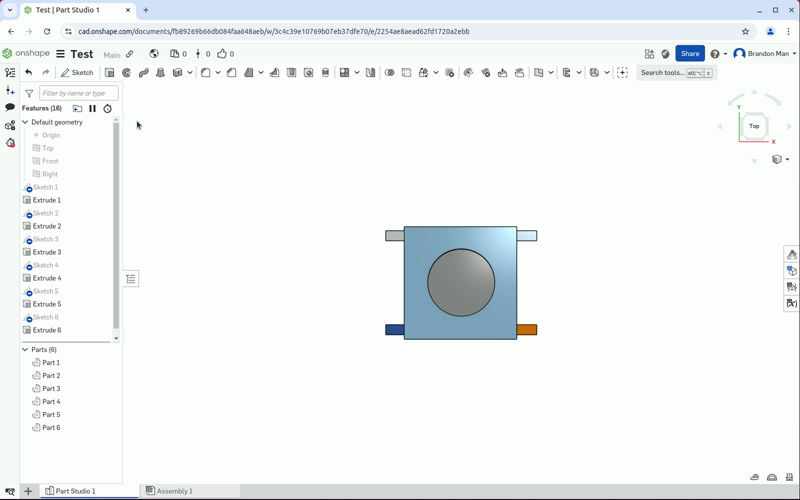
key(shift+h)
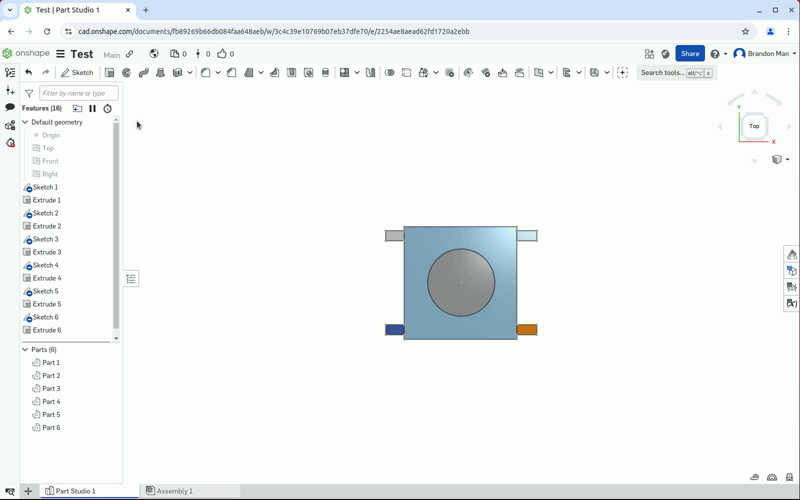
key(shift+7)
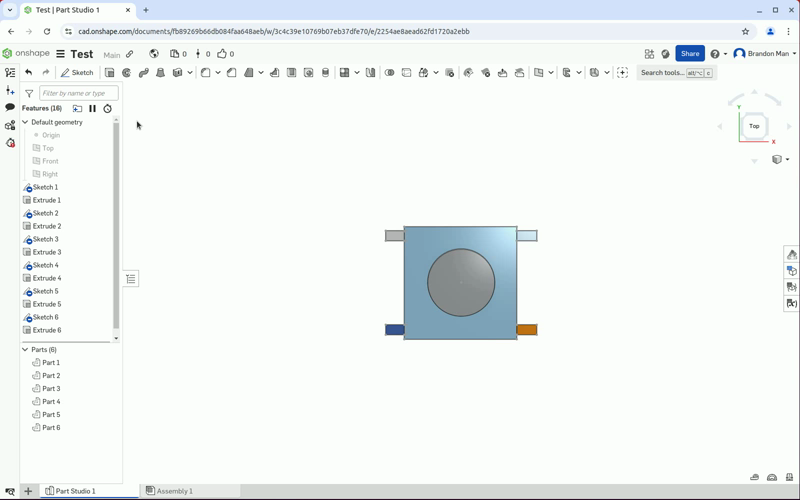
key(up, 3)
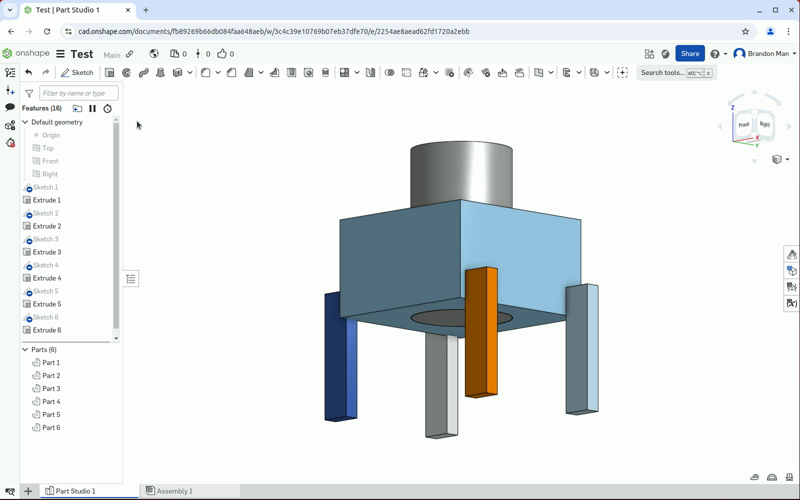
key(left, 3)
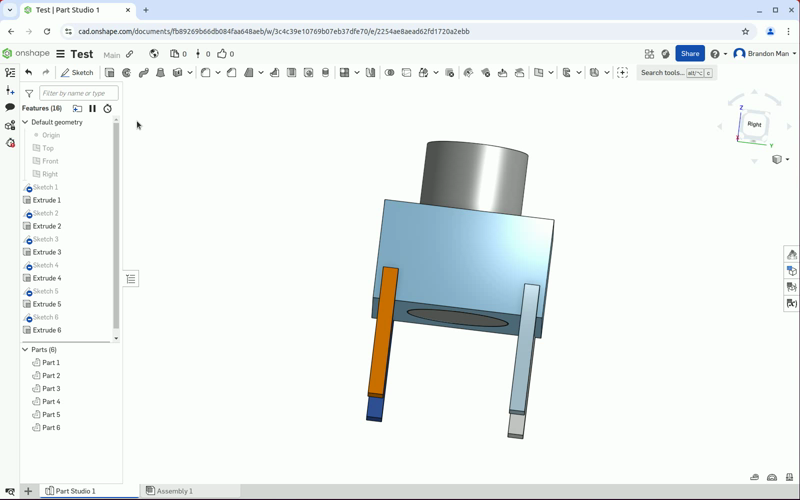
key(right, 3)
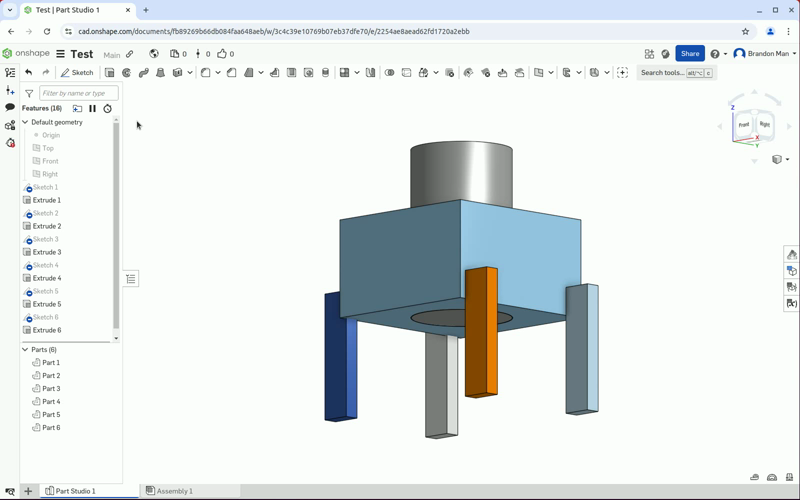
key(down, 3)
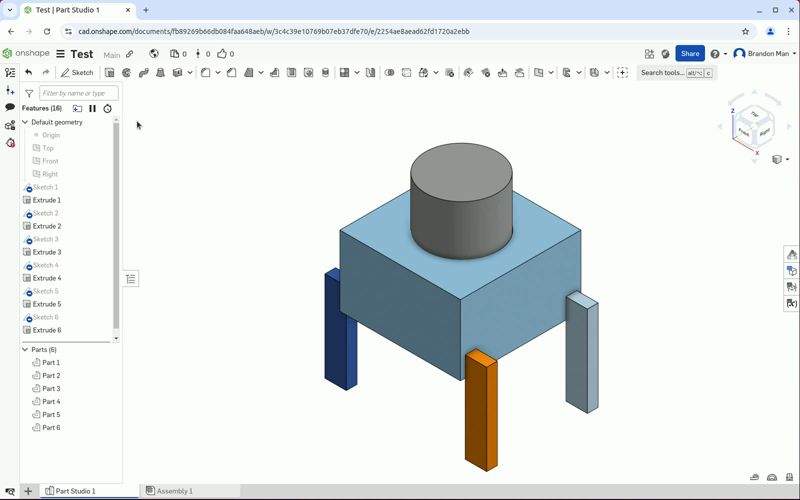
mouse_move(69, 189)
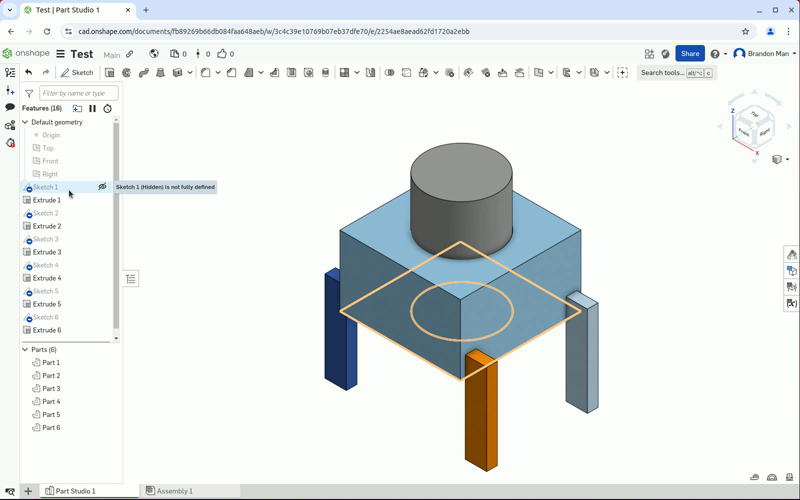
click(69, 189)